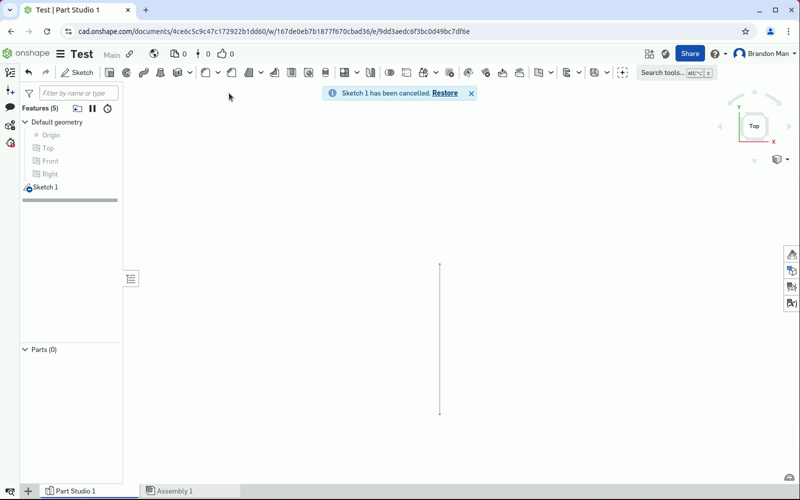
key(shift+h)
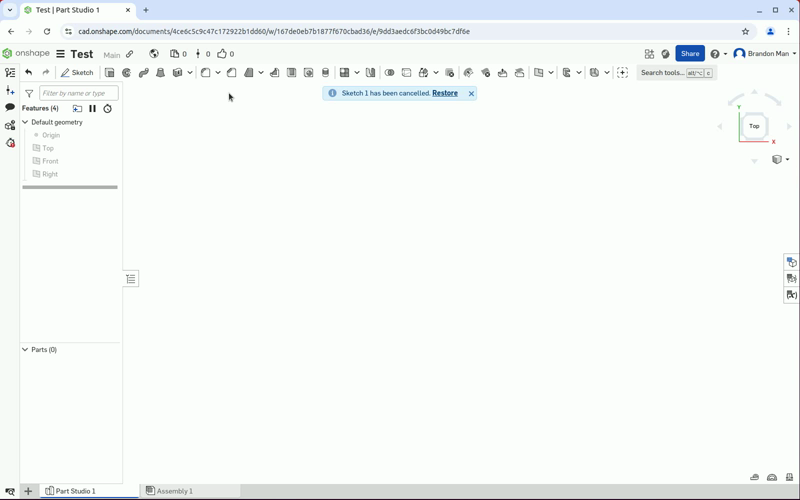
mouse_move(73, 352)
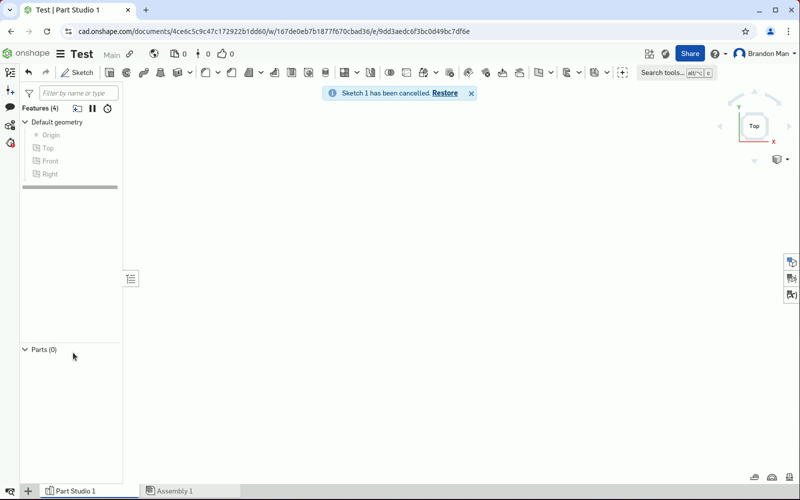
key(y)
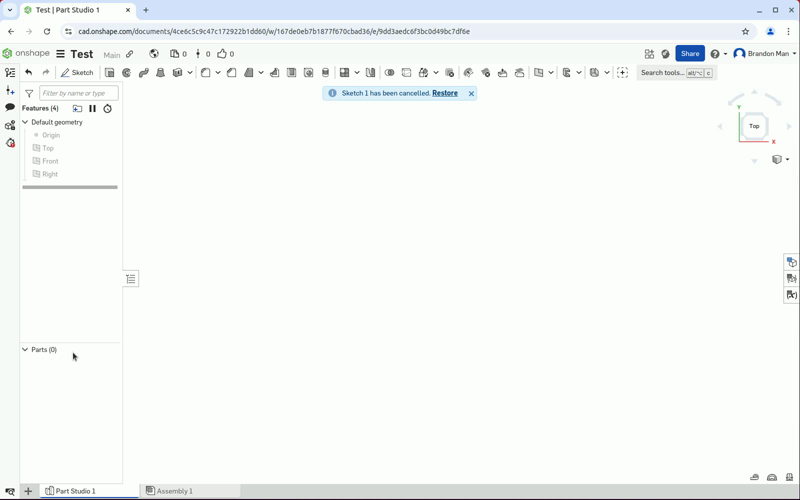
key(shift+p)
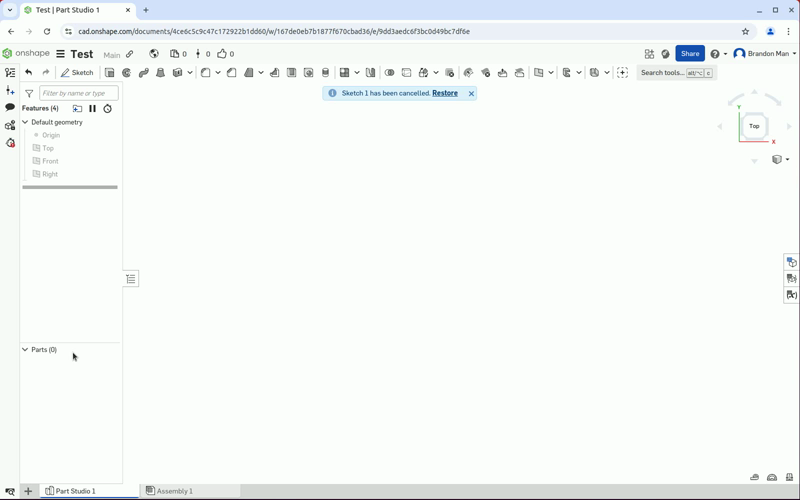
key(space)
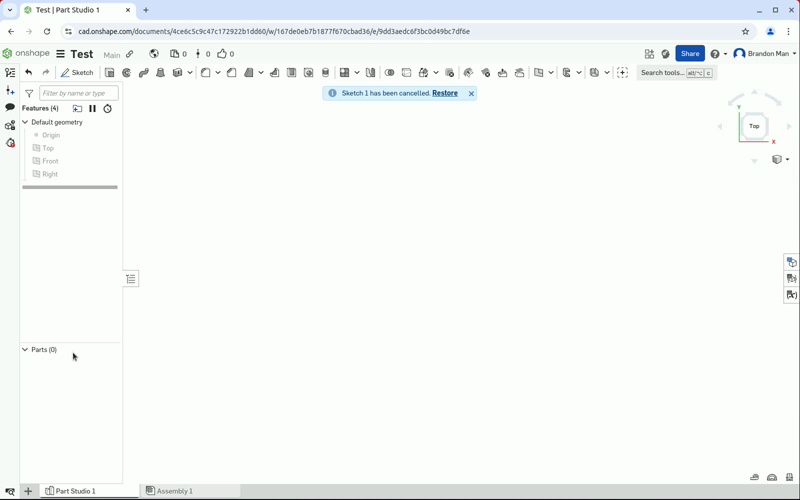
key_down(shift)
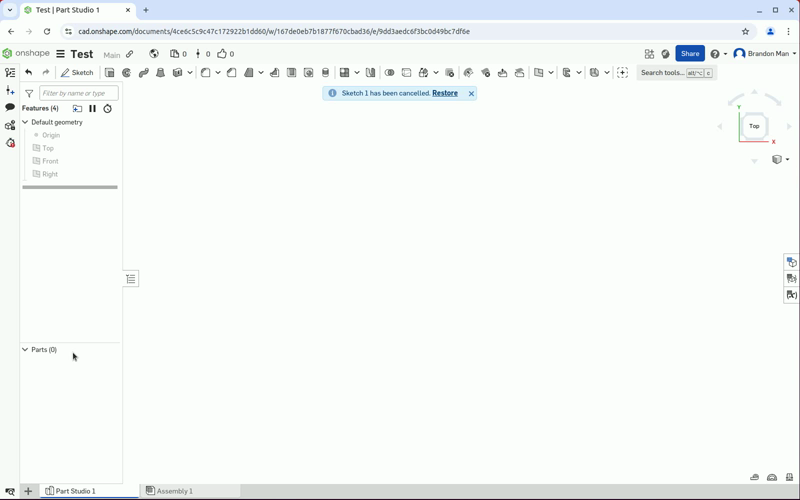
key(up)
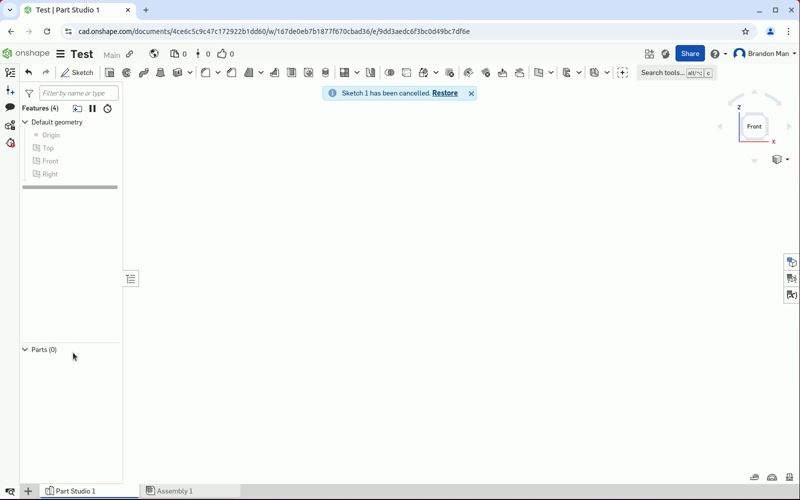
key_up(shift)
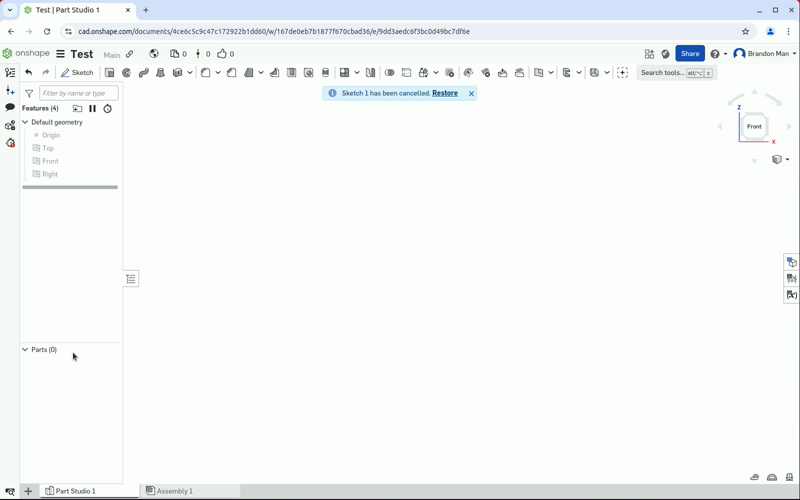
mouse_move(73, 352)
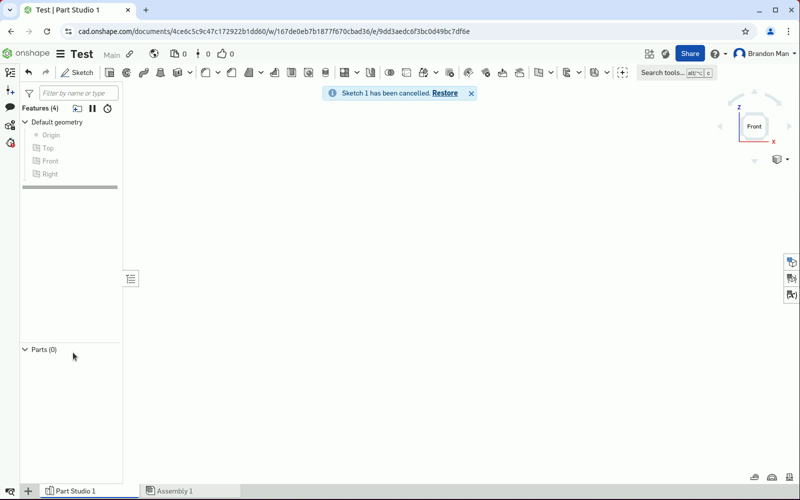
key(shift+y)
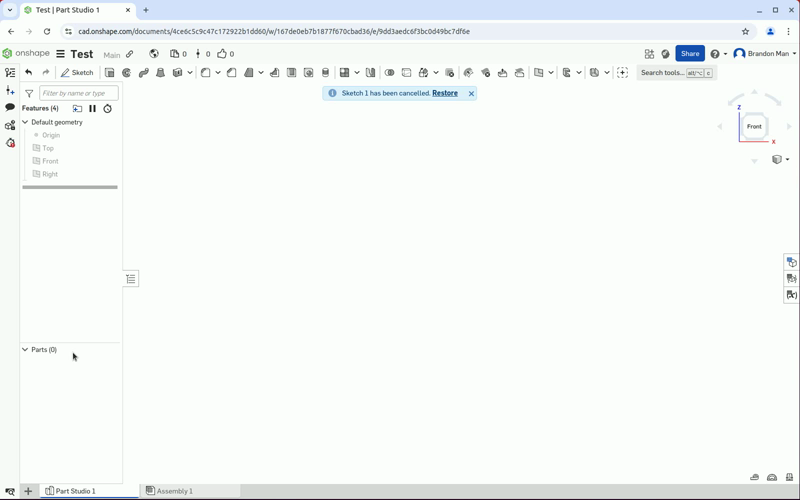
key(shift+s)
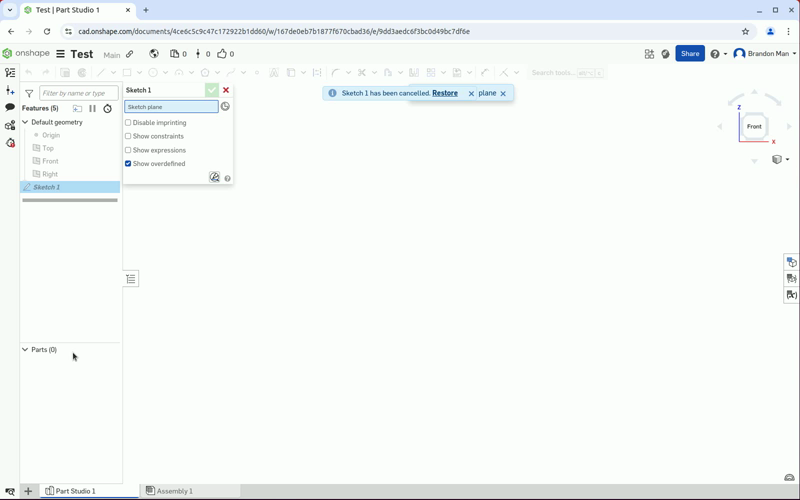
mouse_move(73, 163)
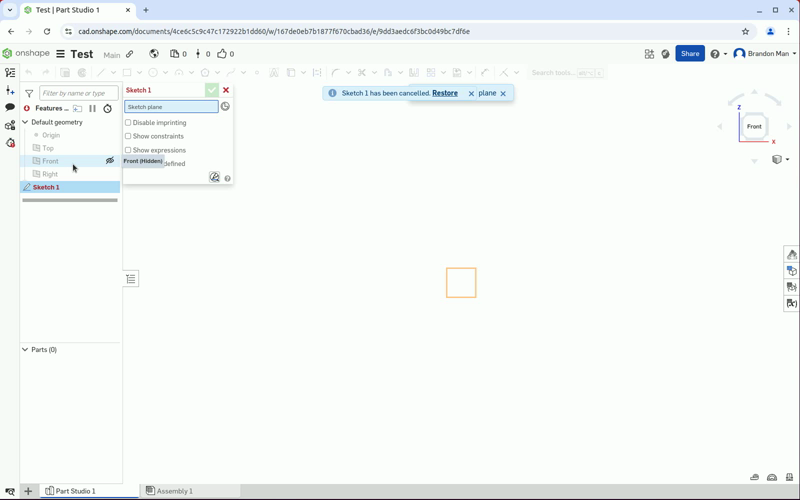
click(73, 163)
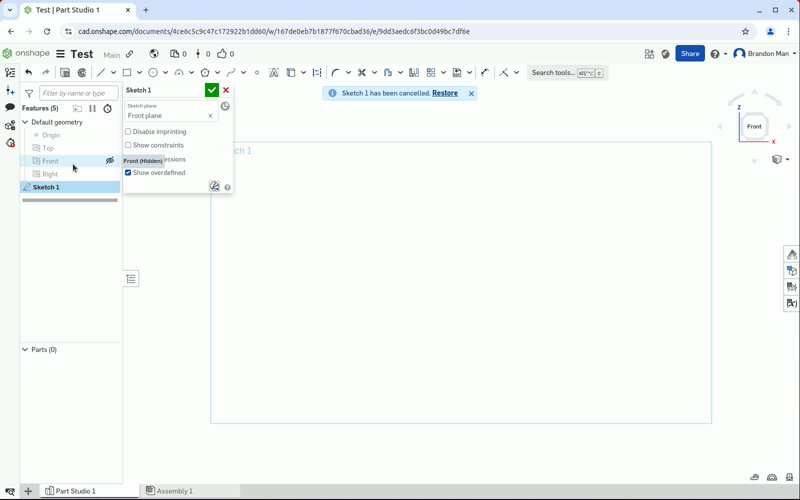
mouse_move(73, 352)
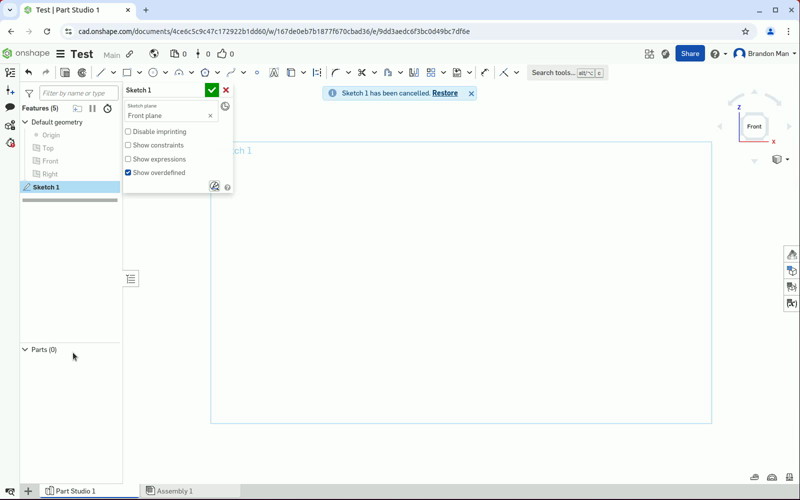
key(y)
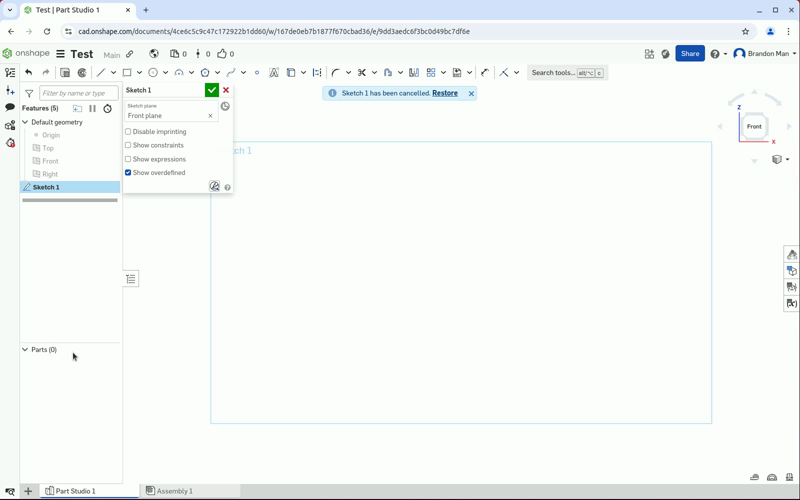
key(l)
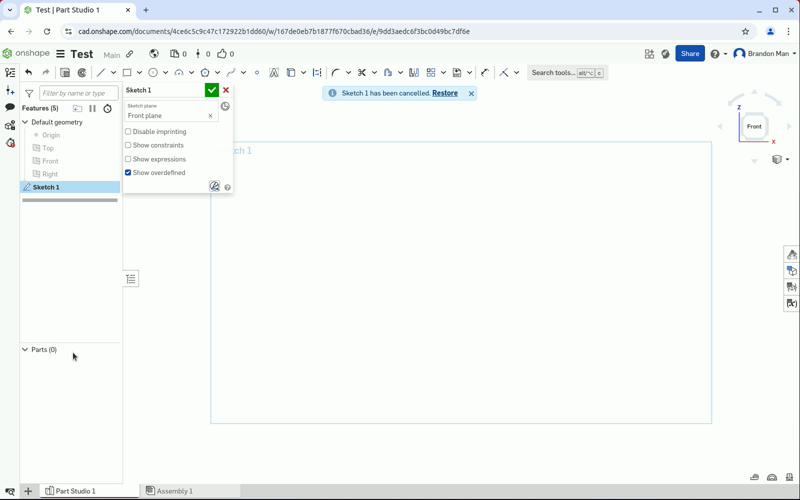
key_down(shift)
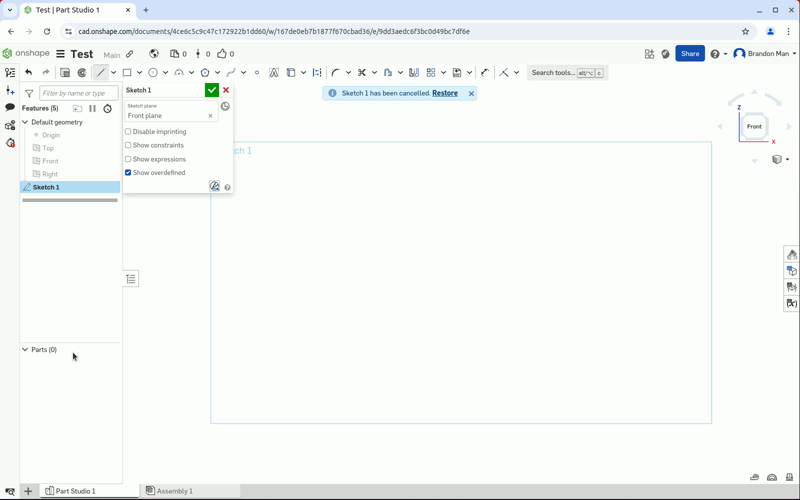
mouse_move(429, 257)
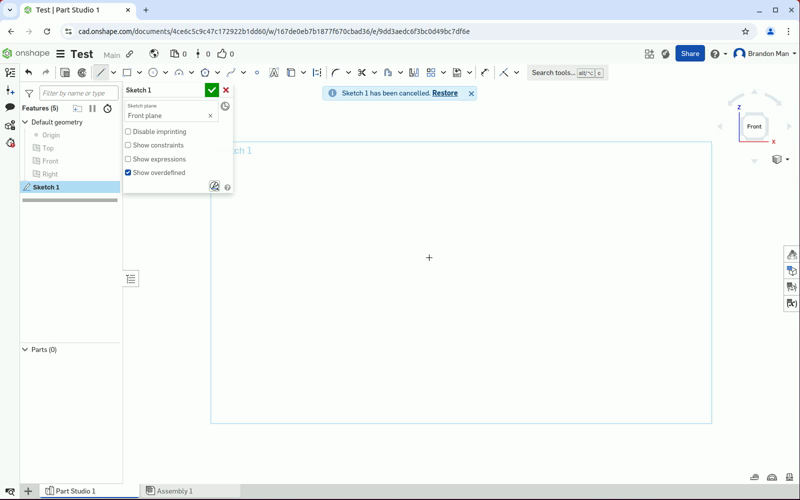
click(429, 257)
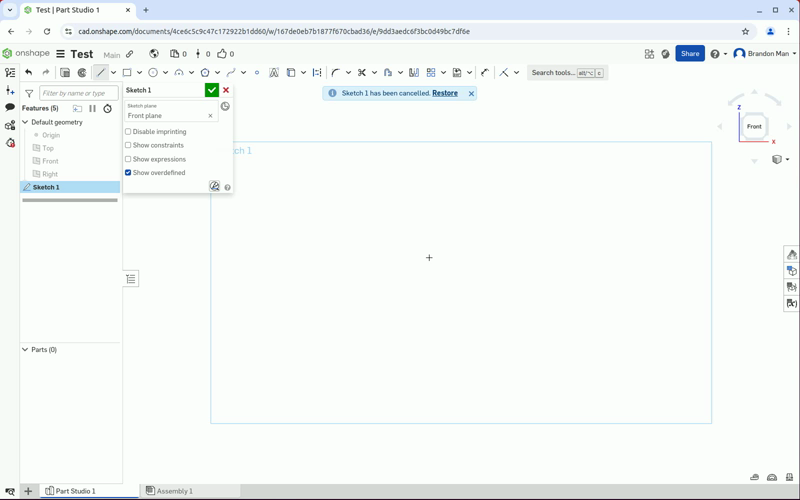
key_up(shift)
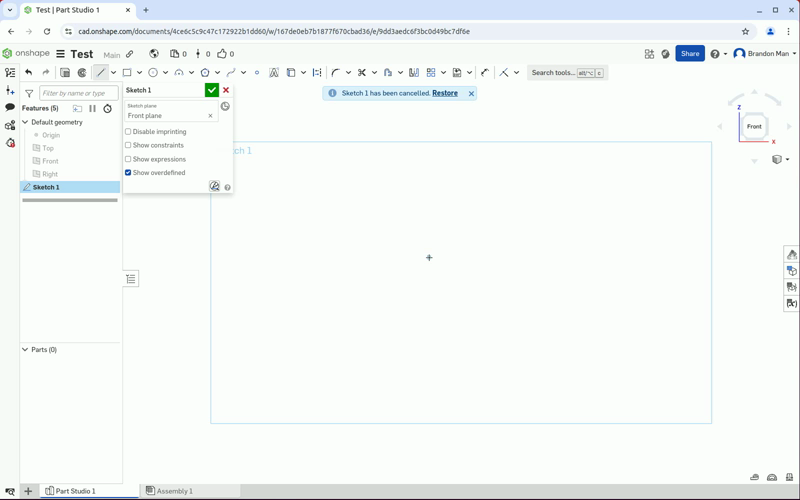
key_down(shift)
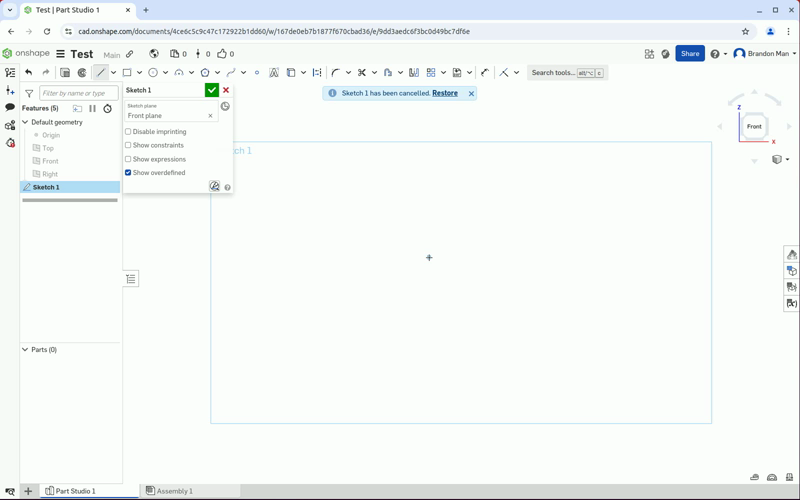
mouse_move(459, 257)
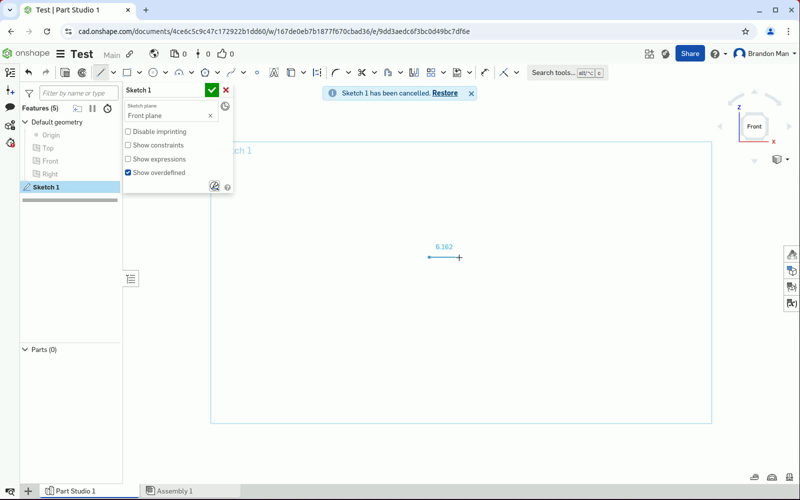
mouse_move(450, 257)
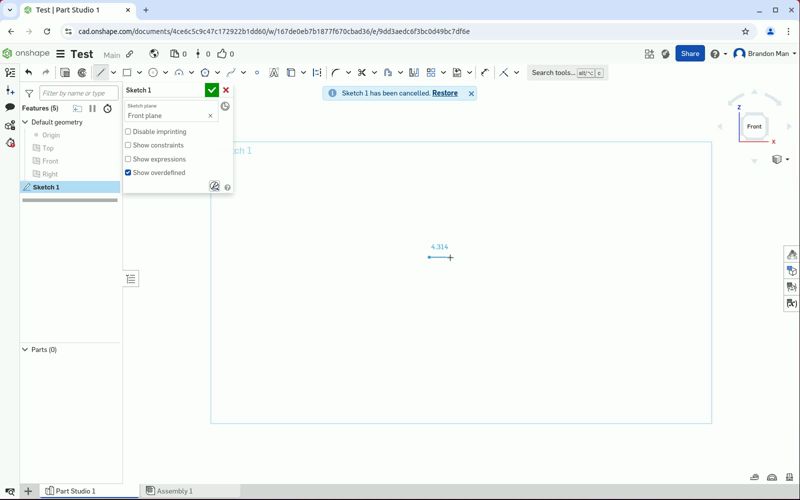
click(450, 257)
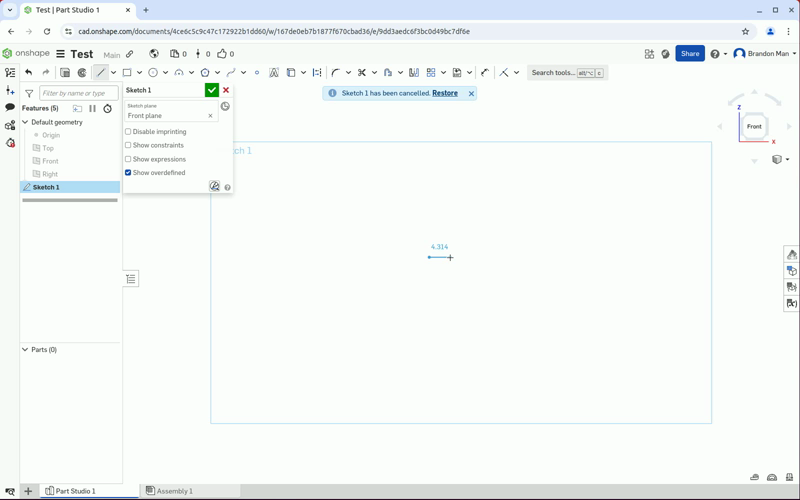
key_up(shift)
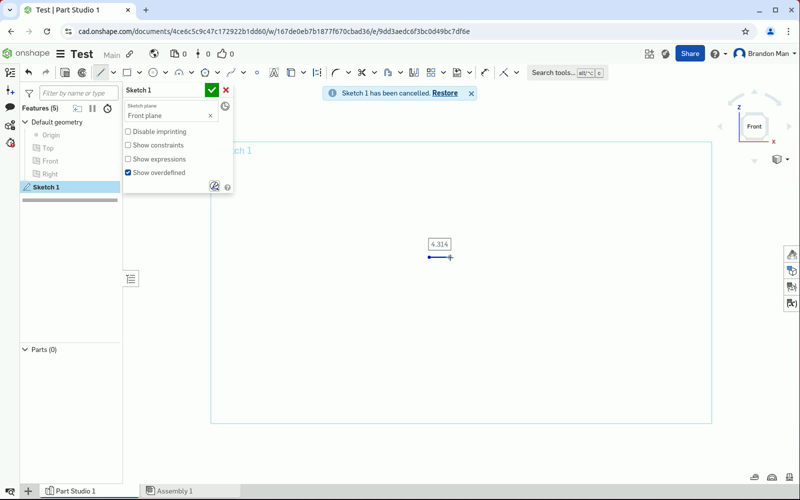
key_down(shift)
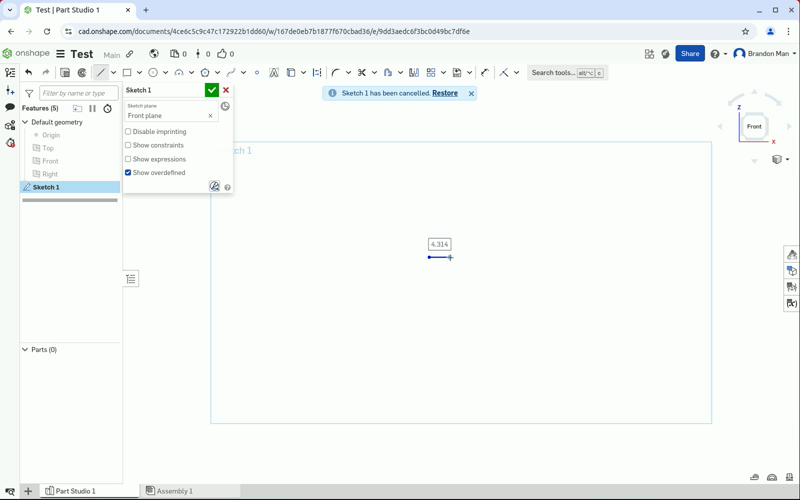
mouse_move(480, 257)
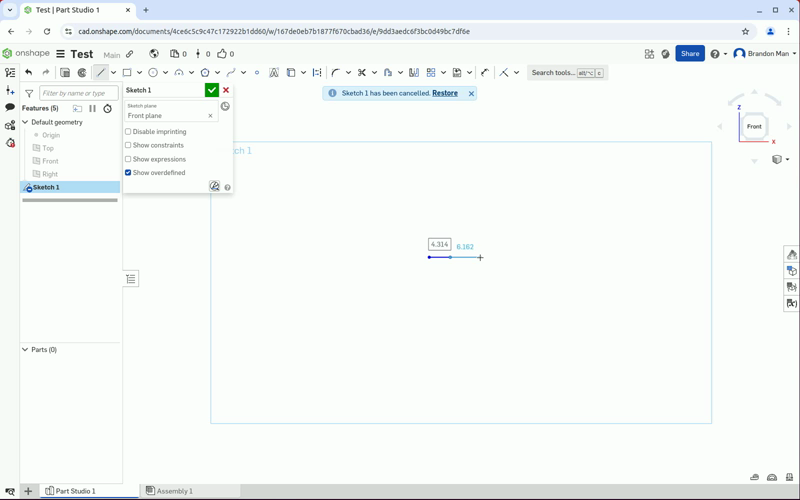
mouse_move(450, 250)
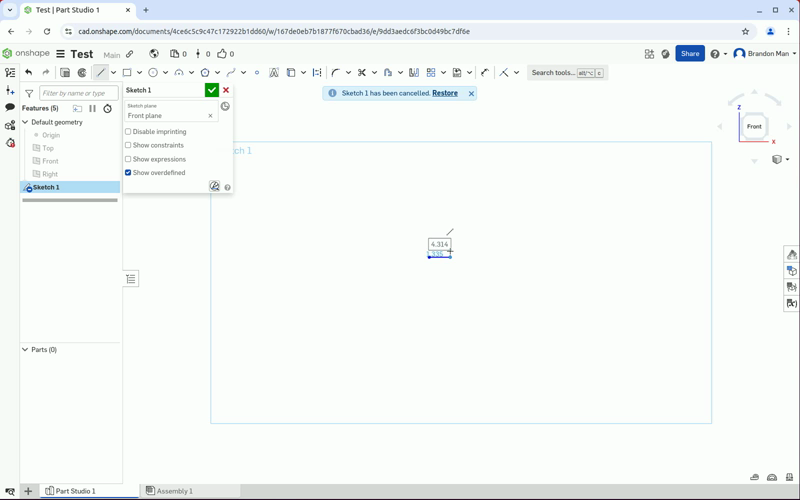
scroll(6)
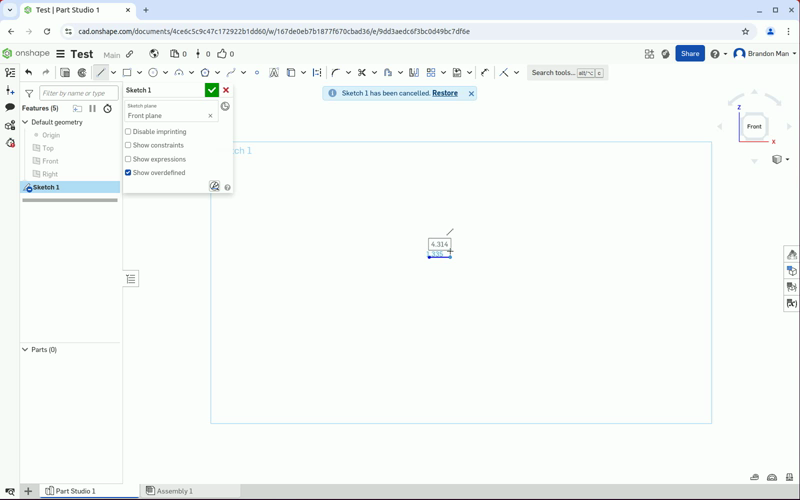
scroll(6)
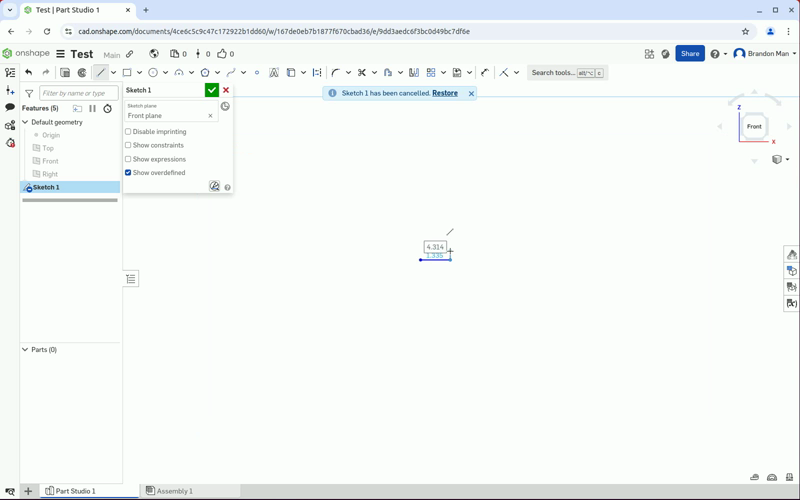
scroll(6)
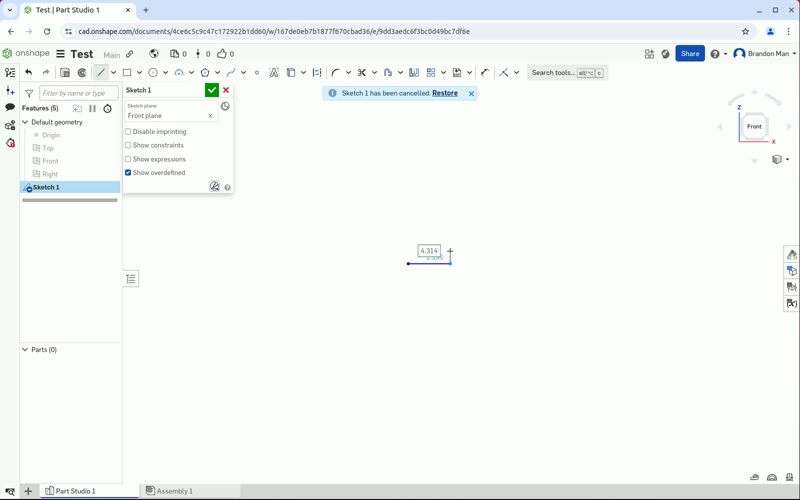
scroll(6)
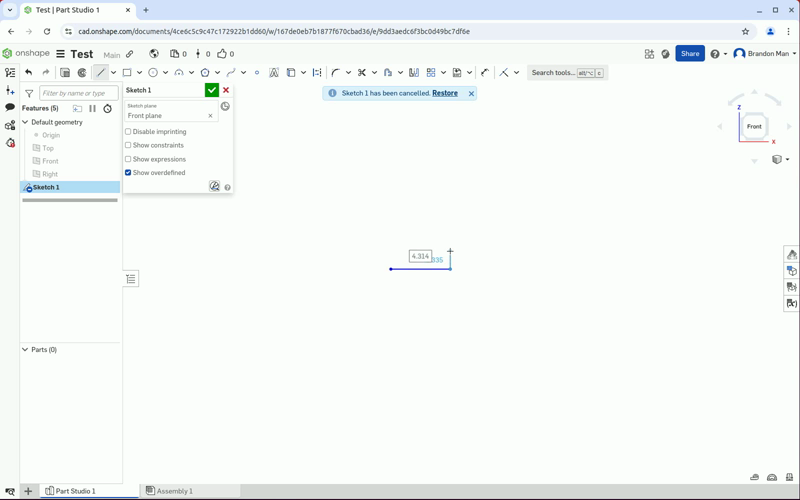
scroll(6)
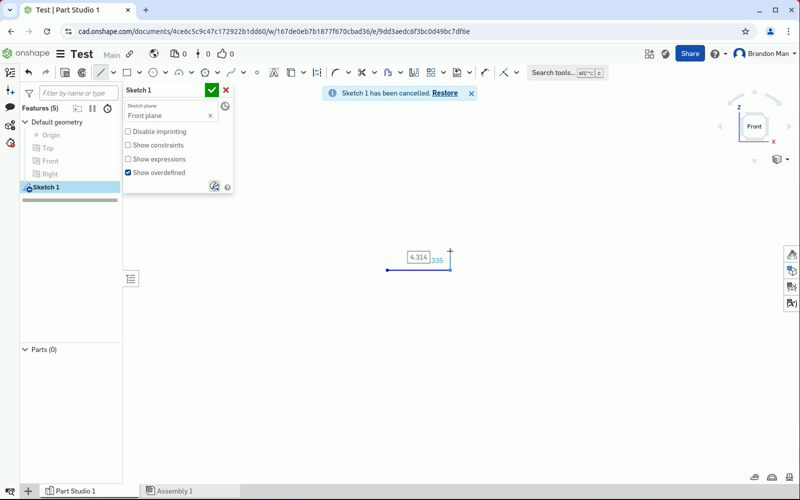
scroll(6)
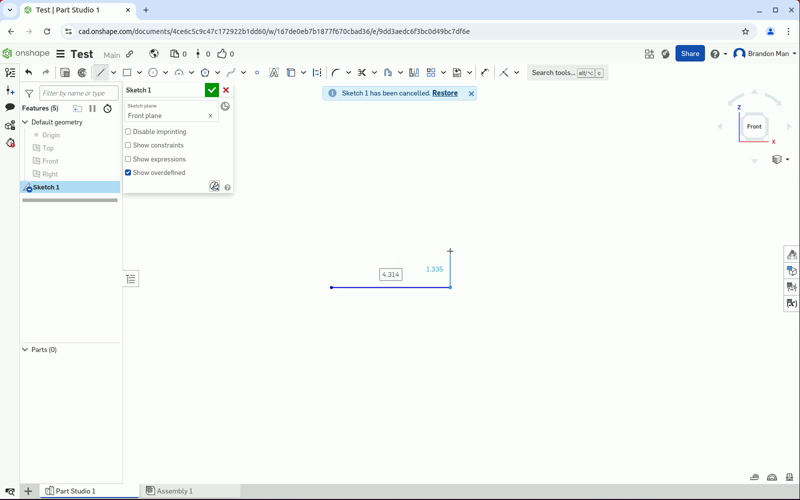
scroll(6)
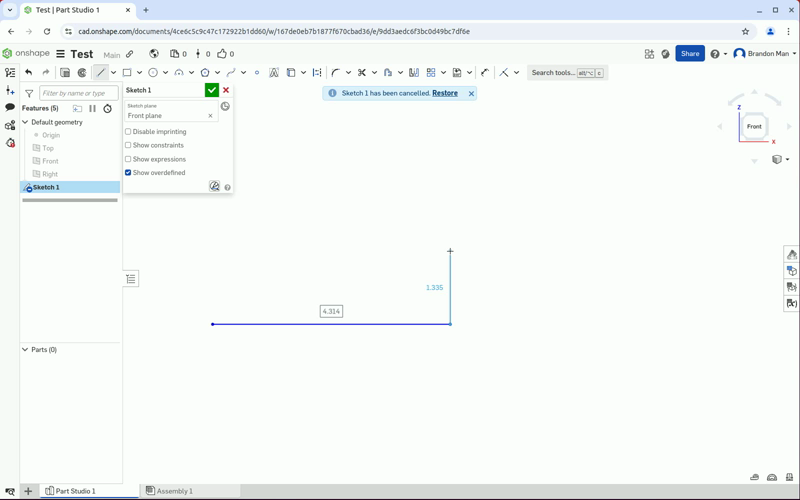
click(450, 250)
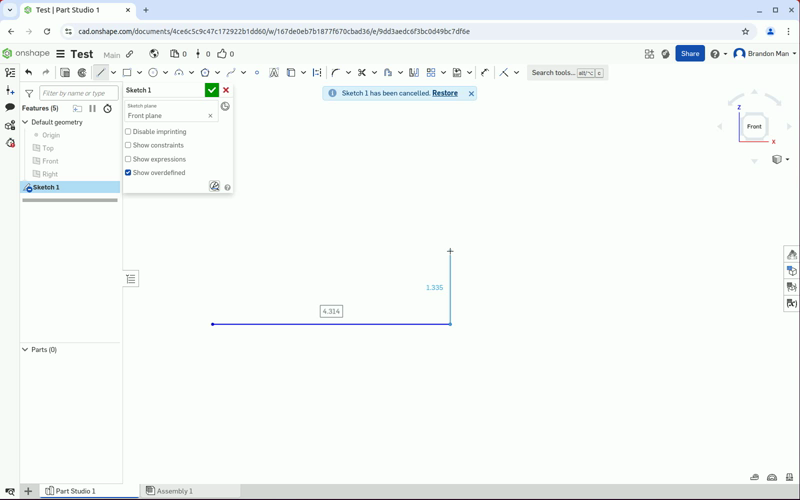
scroll(-6)
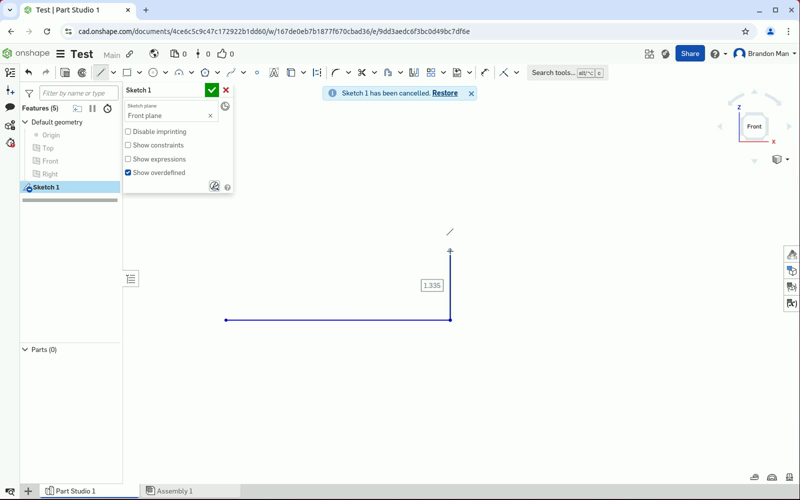
scroll(-6)
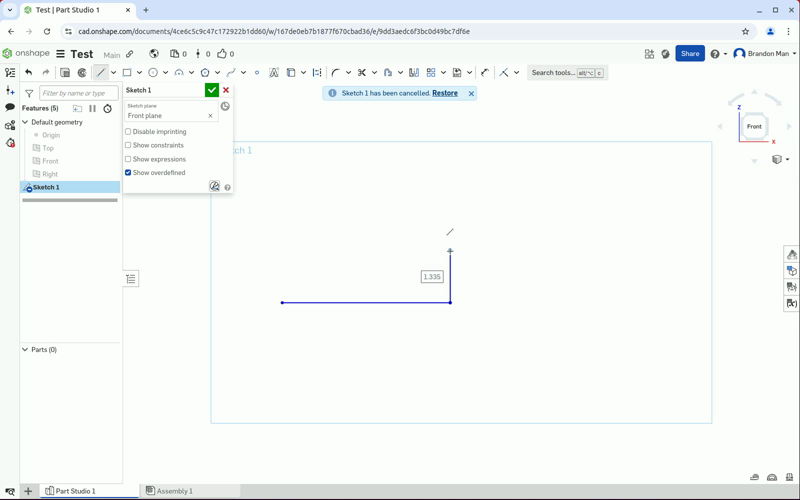
scroll(-6)
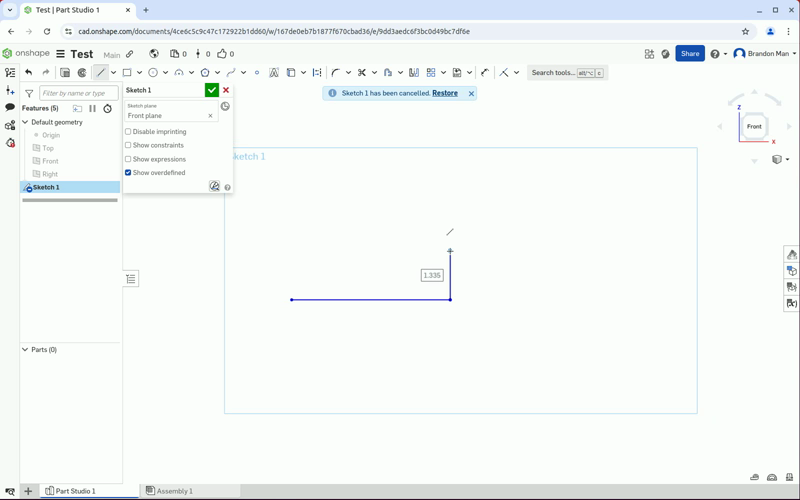
scroll(-6)
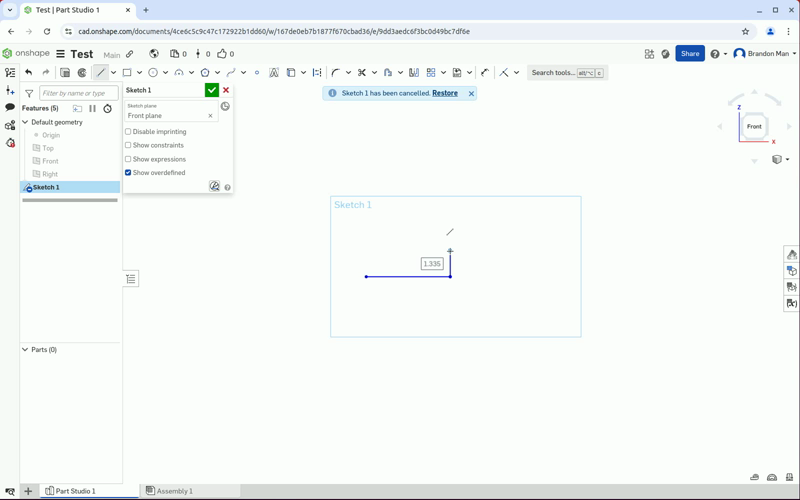
scroll(-6)
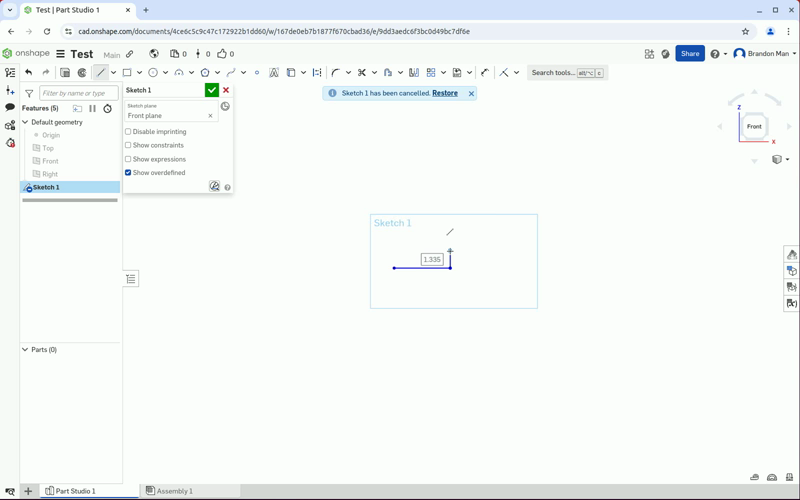
scroll(-6)
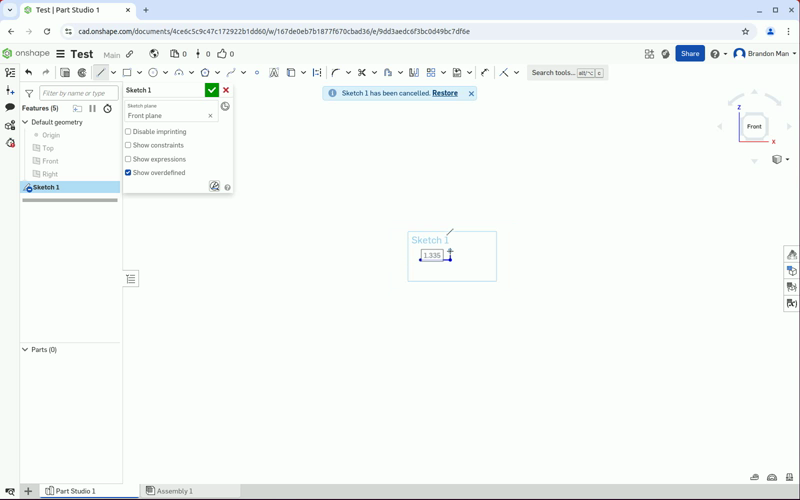
scroll(-6)
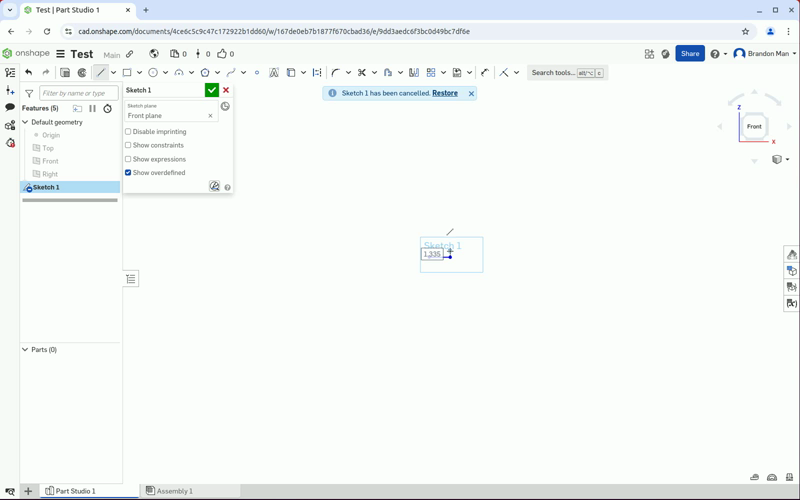
key_up(shift)
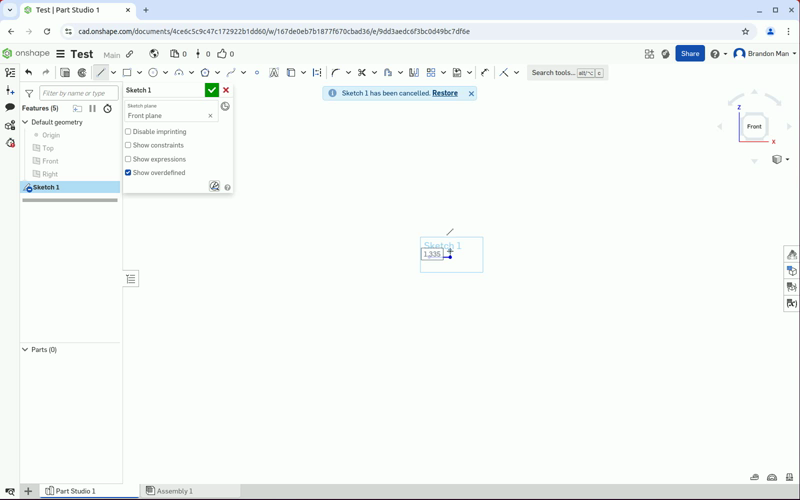
key_down(shift)
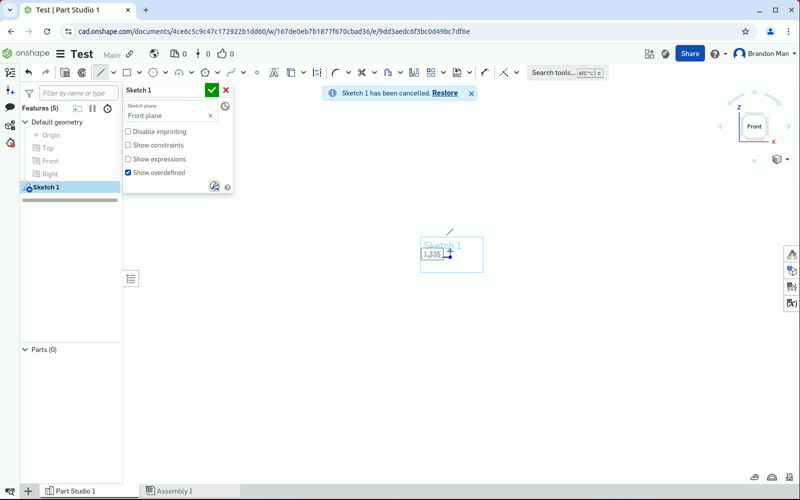
mouse_move(480, 250)
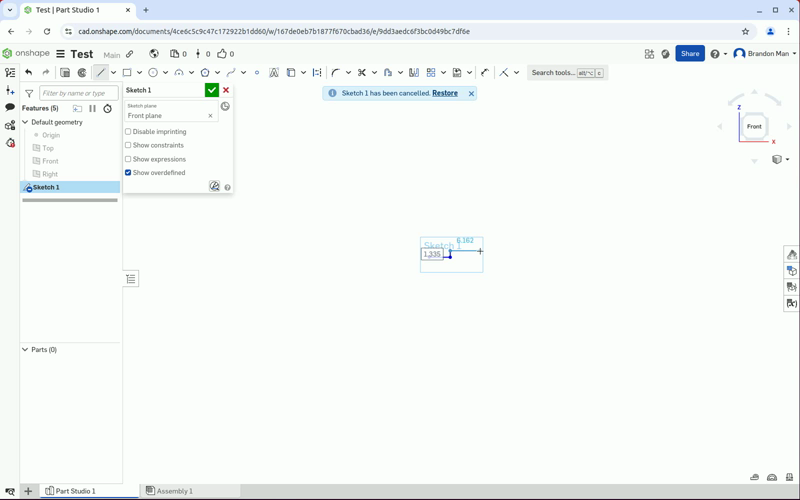
mouse_move(429, 250)
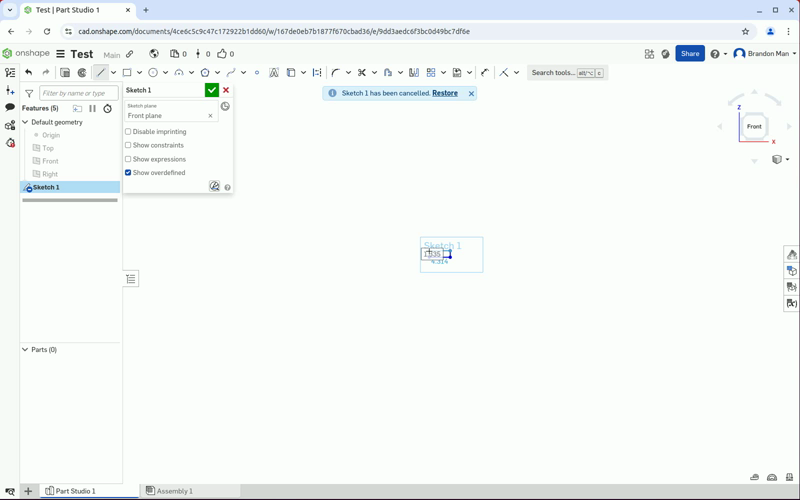
click(429, 250)
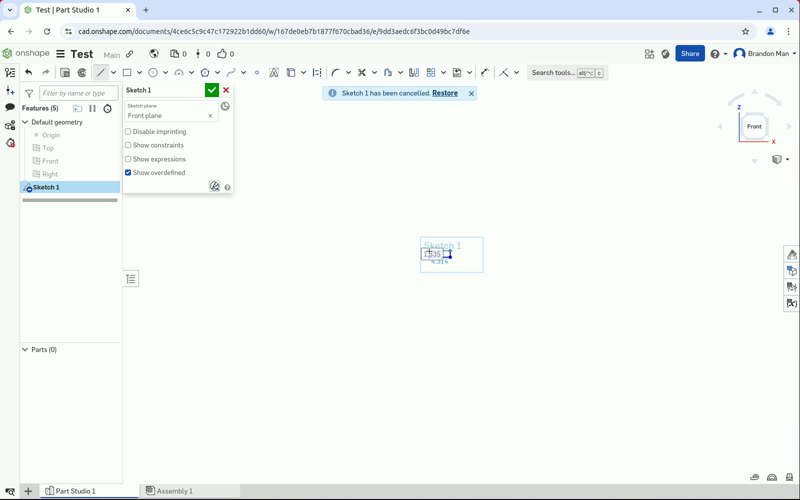
key_up(shift)
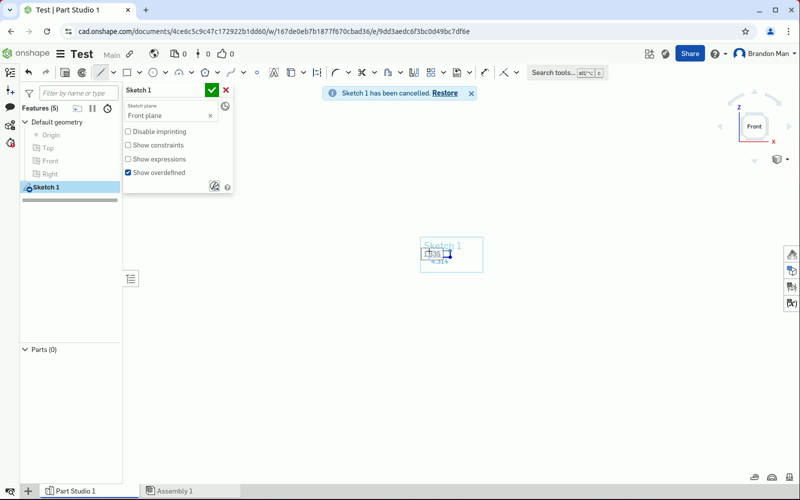
mouse_move(459, 250)
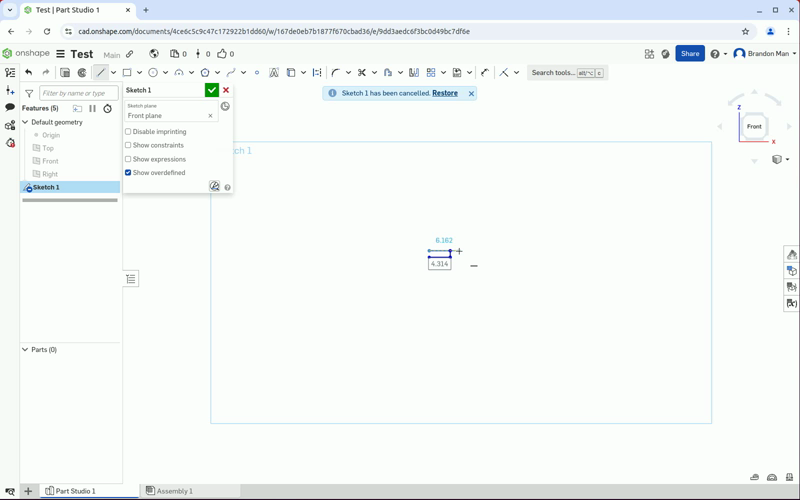
key_down(shift)
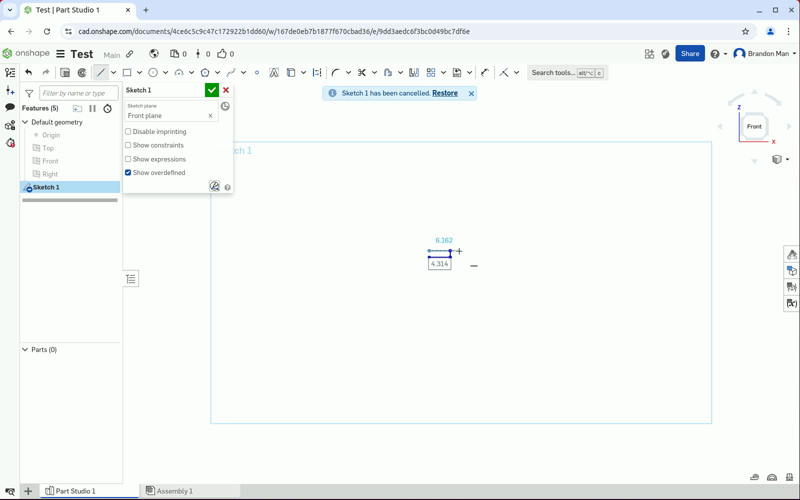
mouse_move(429, 257)
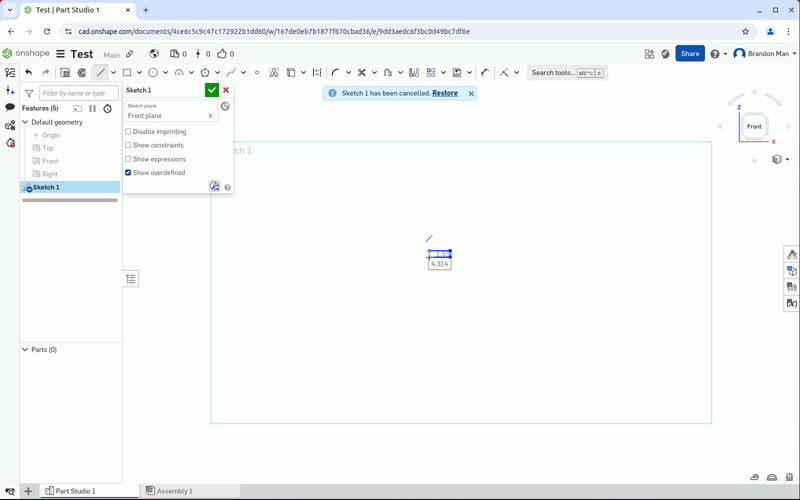
scroll(6)
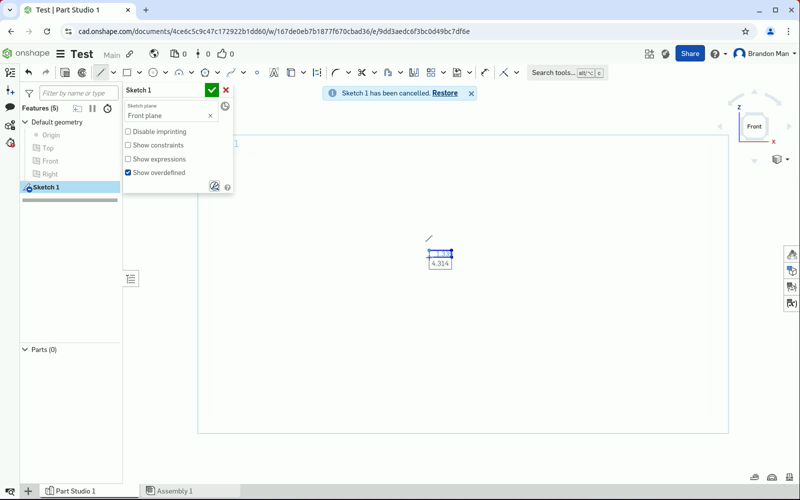
scroll(6)
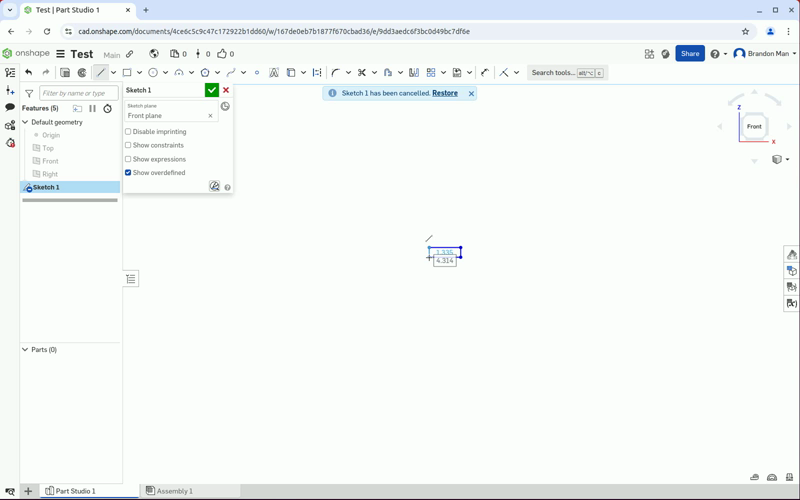
scroll(6)
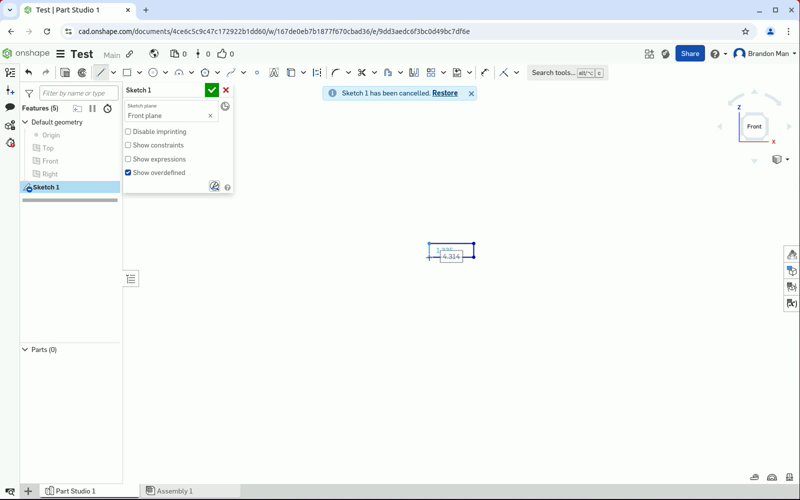
scroll(6)
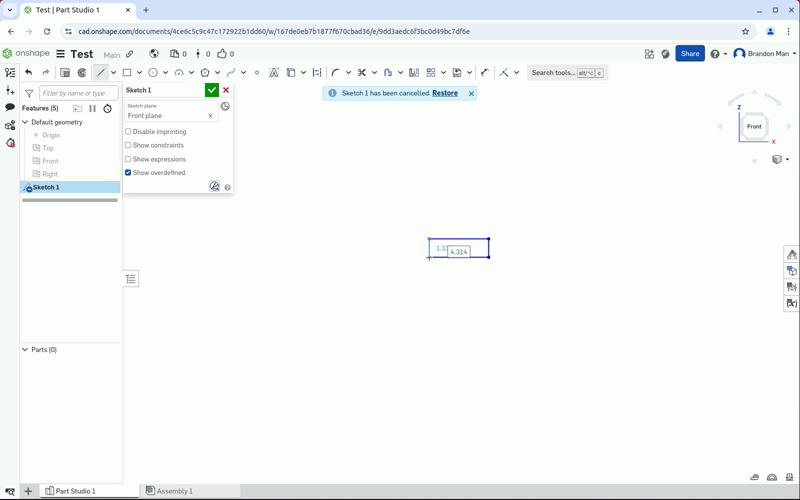
scroll(6)
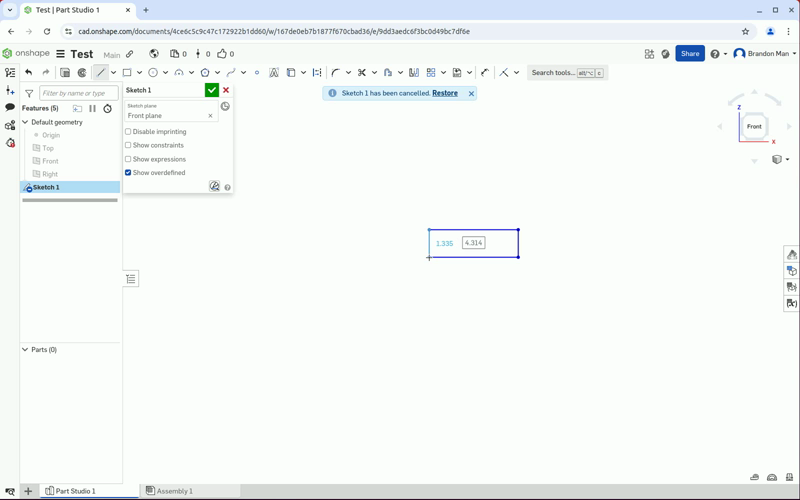
scroll(6)
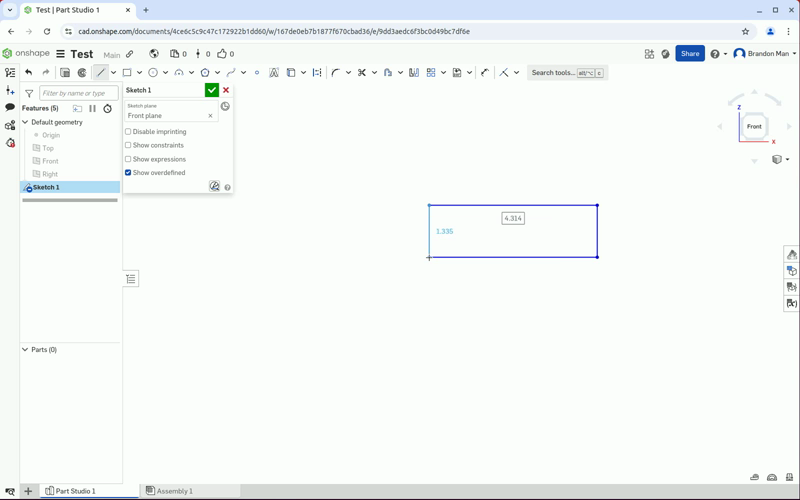
scroll(6)
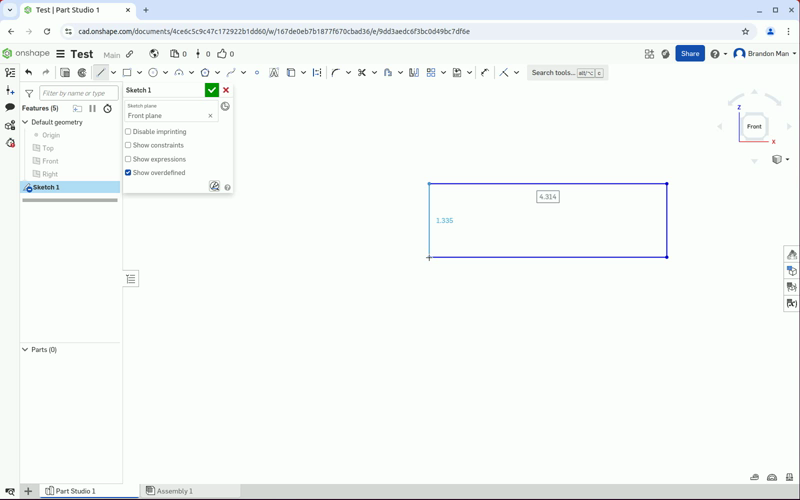
key_up(shift)
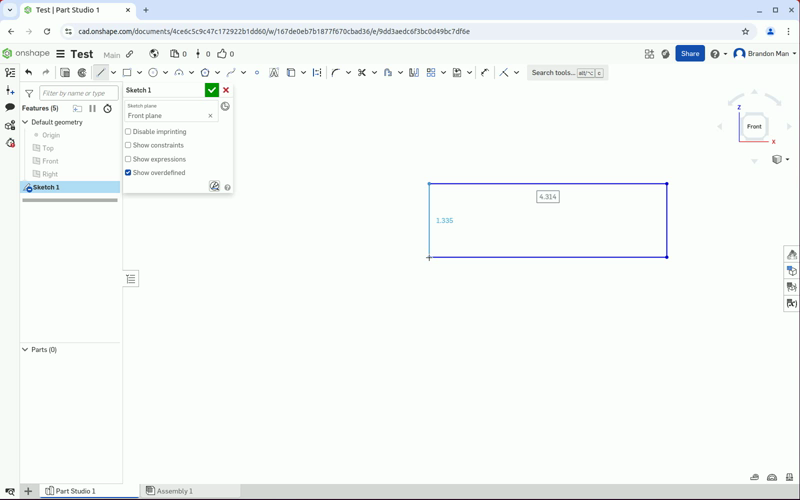
click(429, 257)
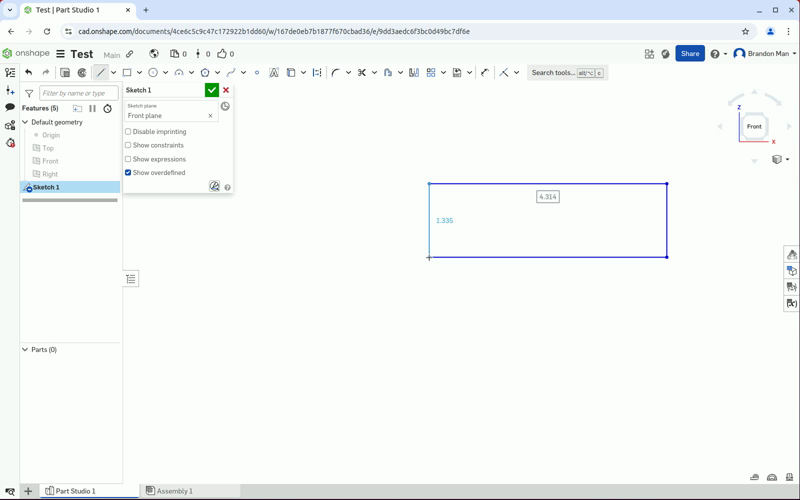
scroll(-6)
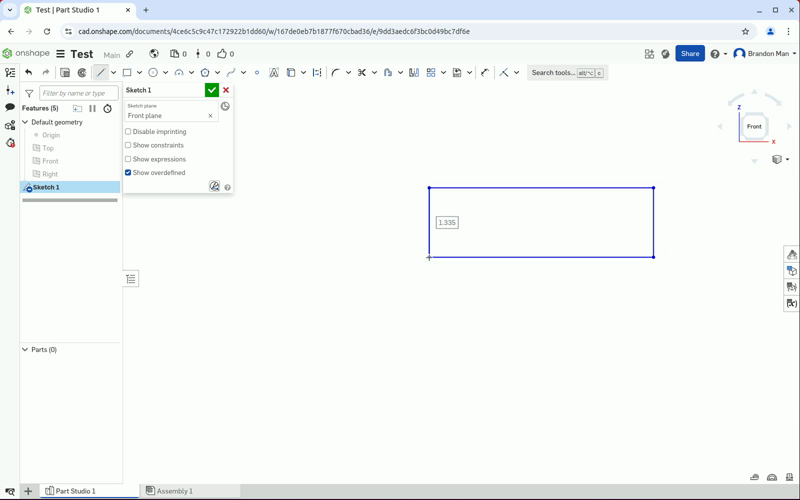
scroll(-6)
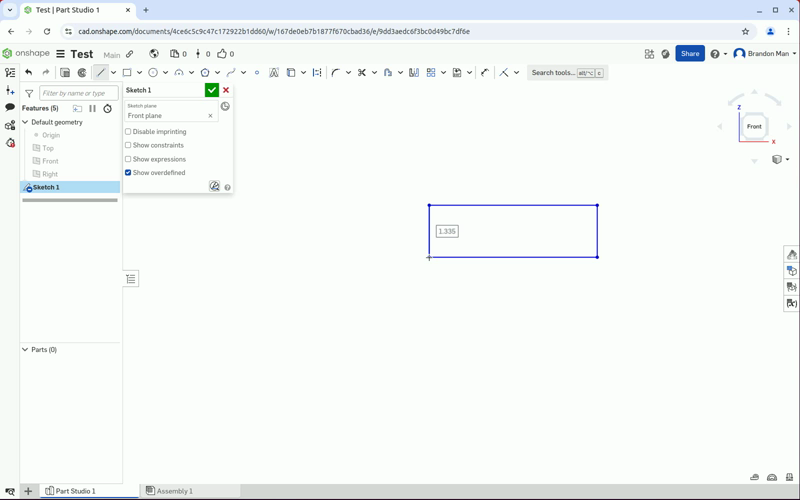
scroll(-6)
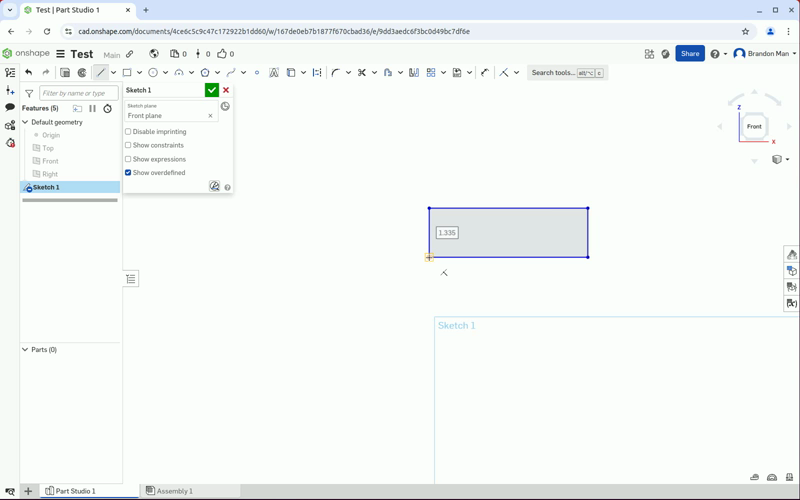
scroll(-6)
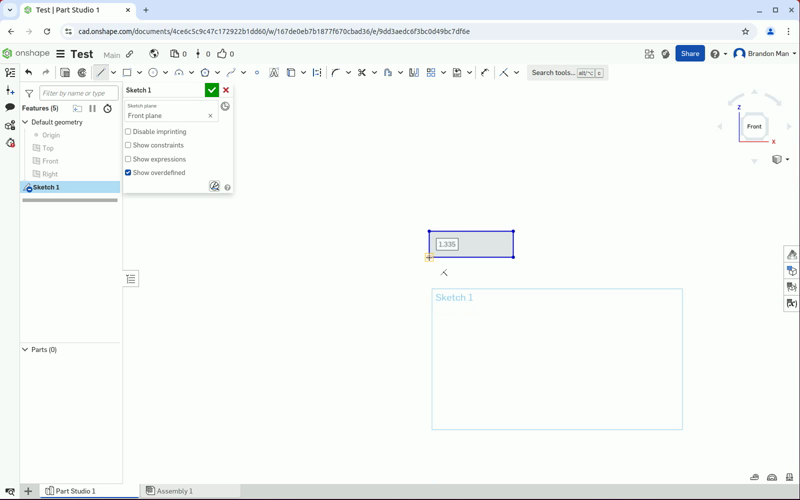
scroll(-6)
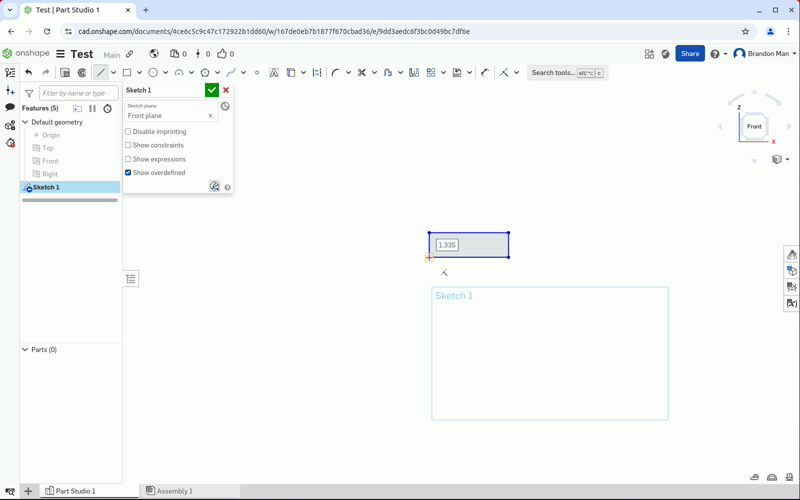
scroll(-6)
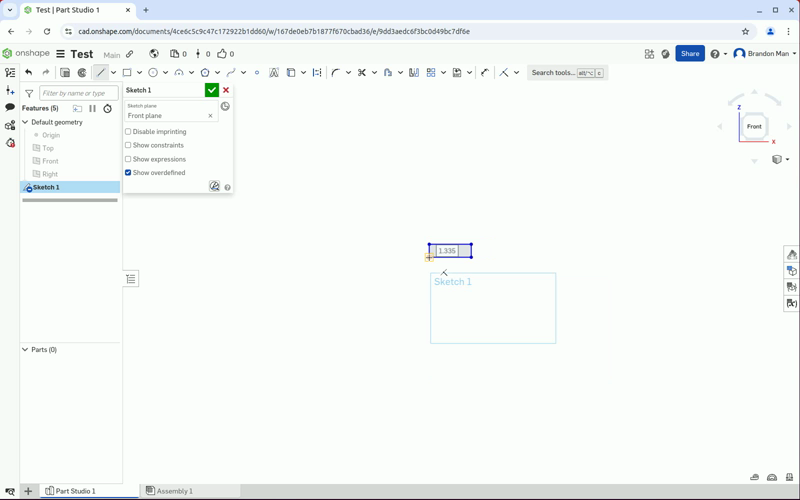
scroll(-6)
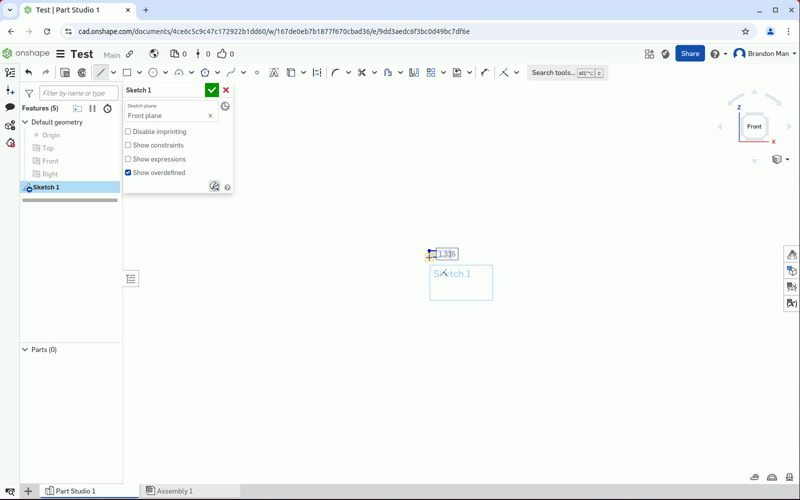
key(esc)
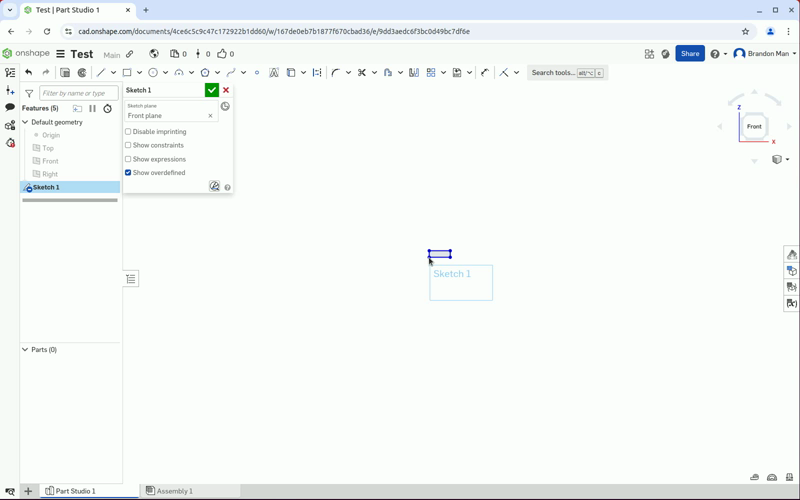
mouse_move(434, 256)
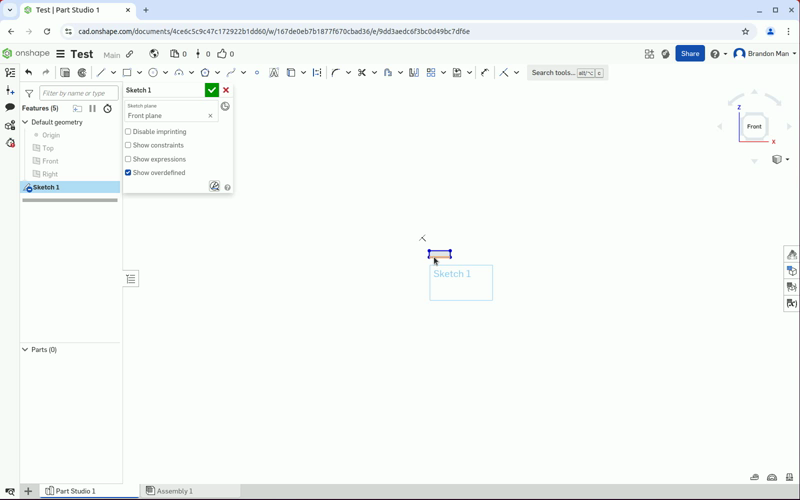
scroll(6)
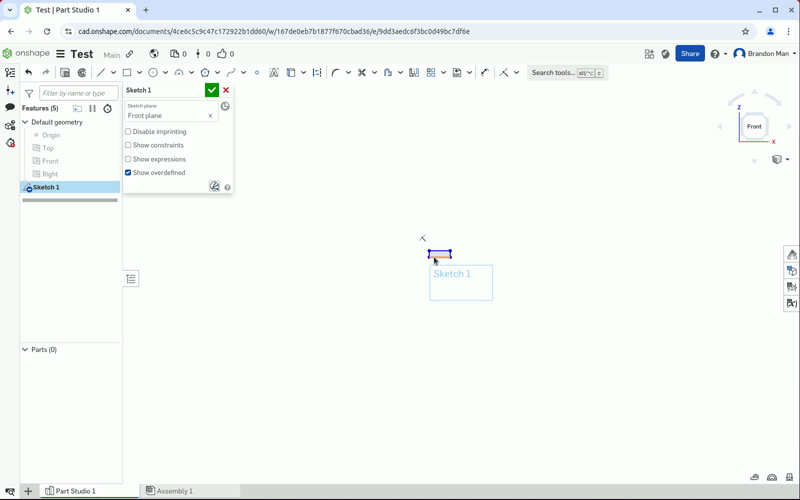
scroll(6)
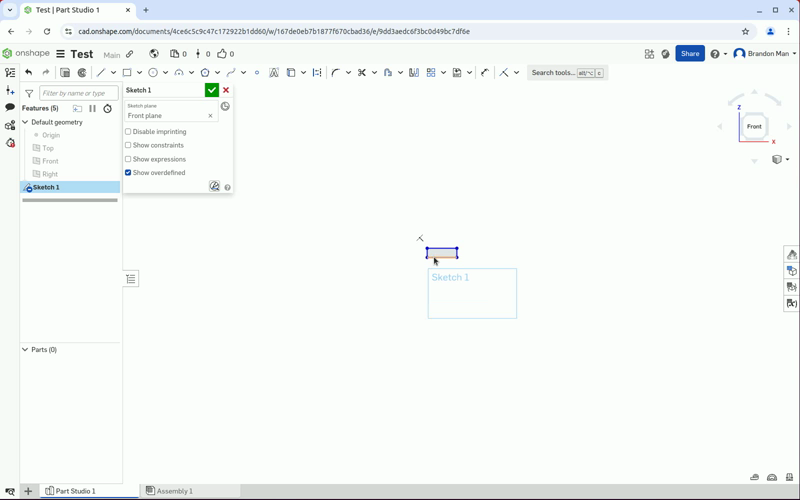
scroll(6)
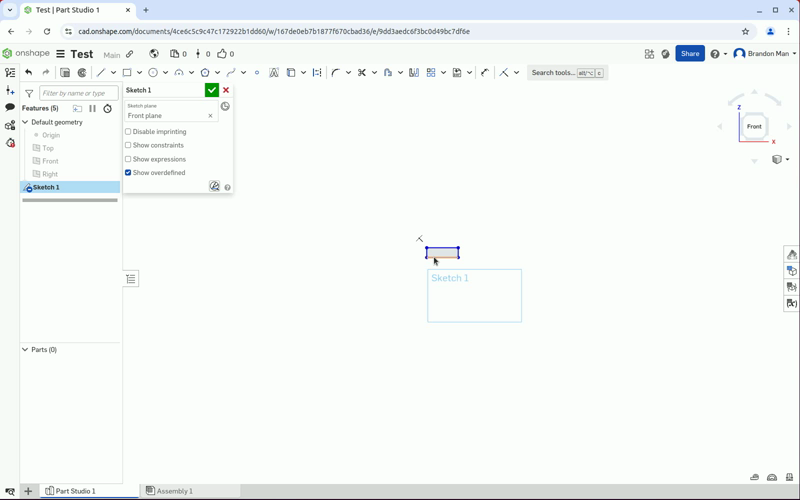
scroll(6)
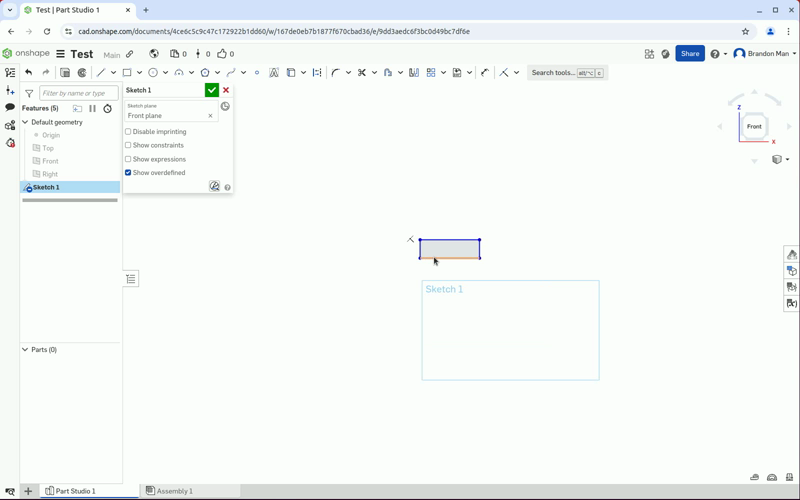
scroll(6)
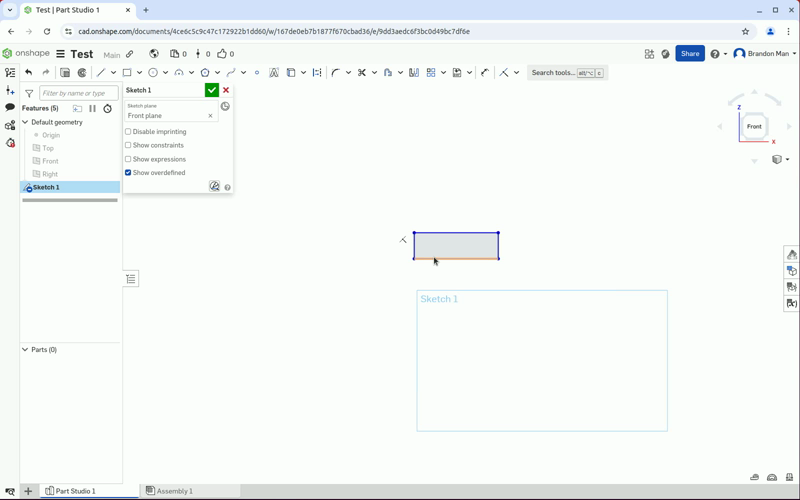
scroll(6)
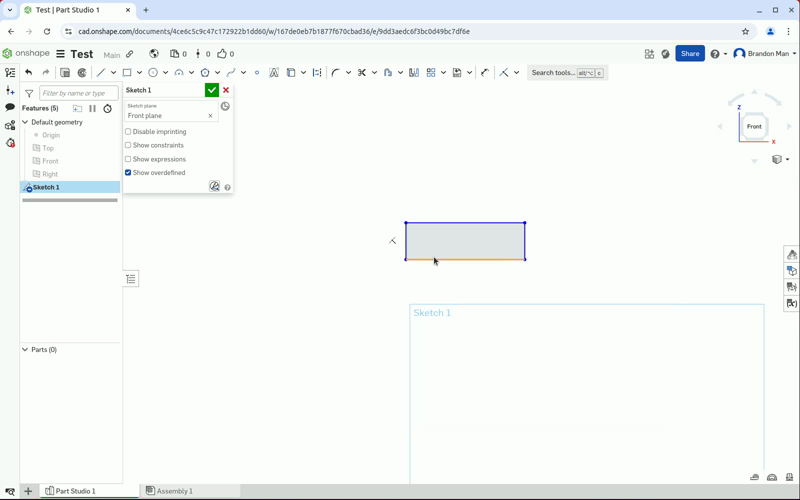
scroll(6)
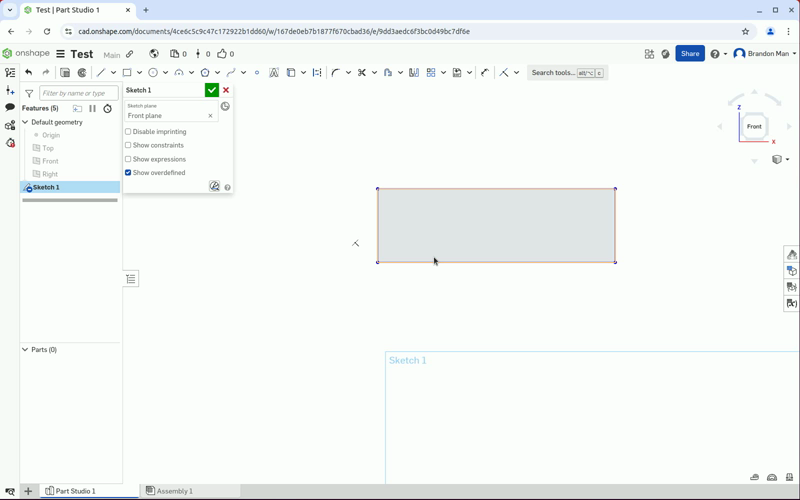
click(434, 256)
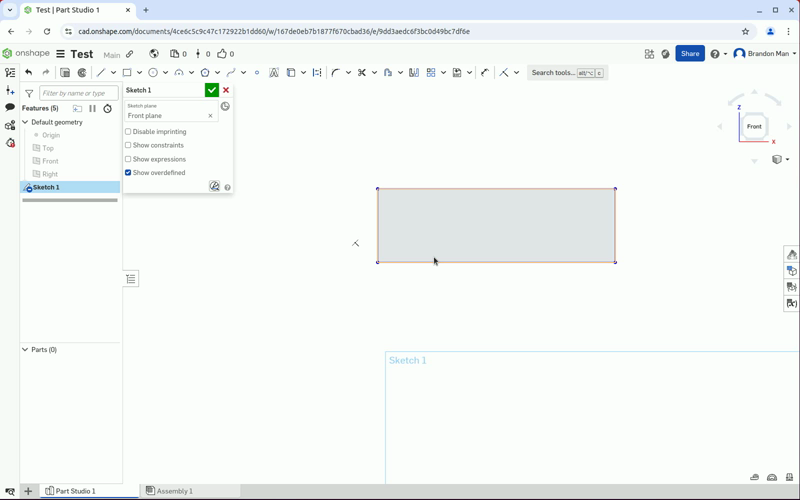
scroll(-6)
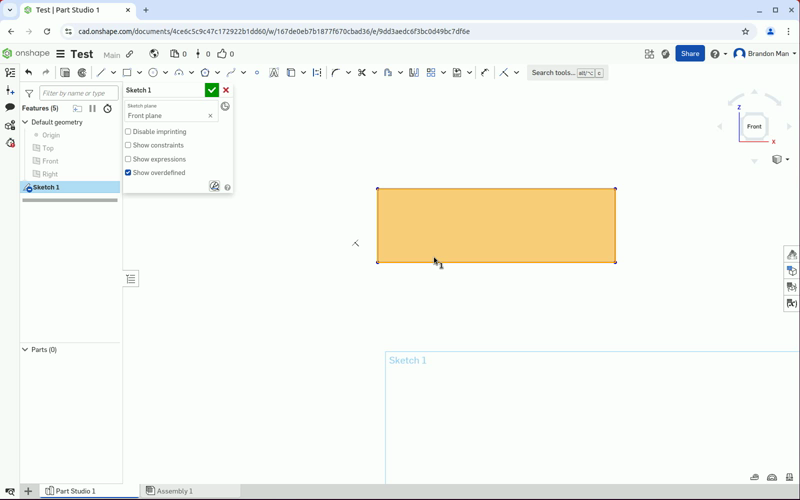
scroll(-6)
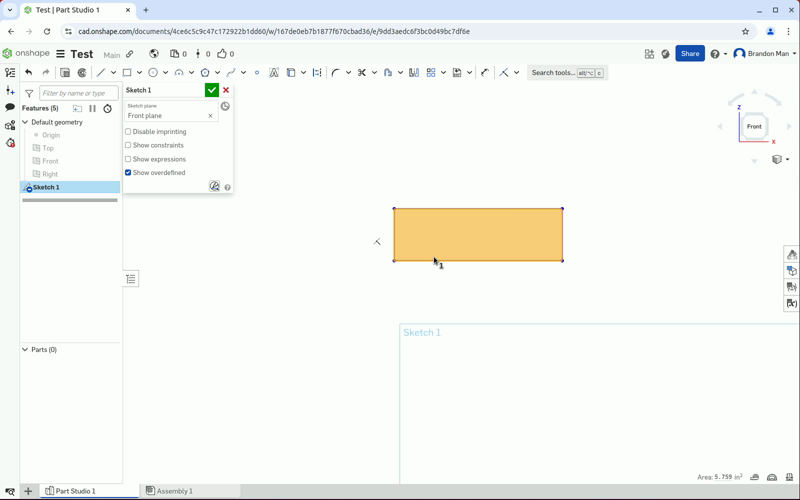
scroll(-6)
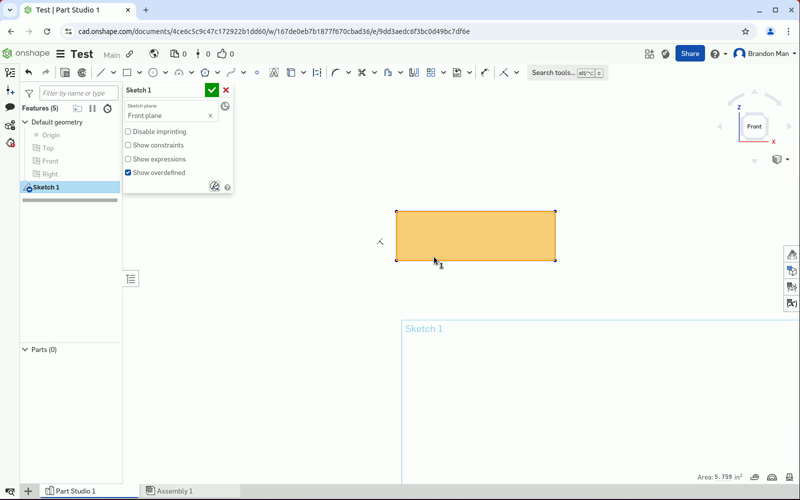
scroll(-6)
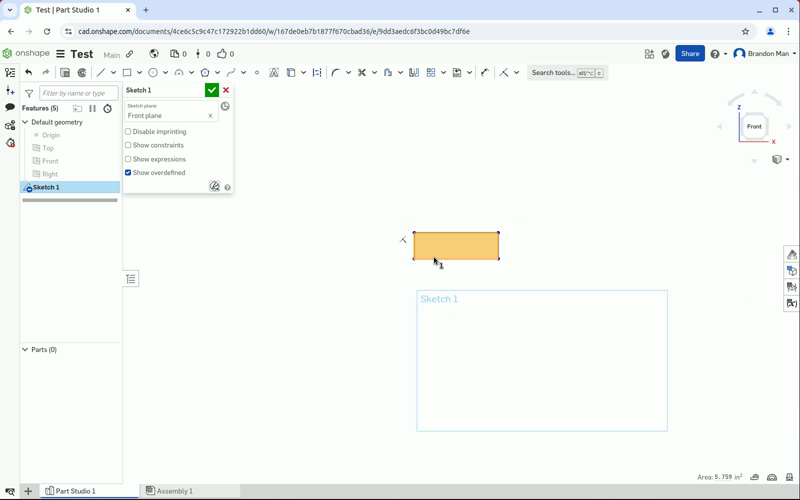
scroll(-6)
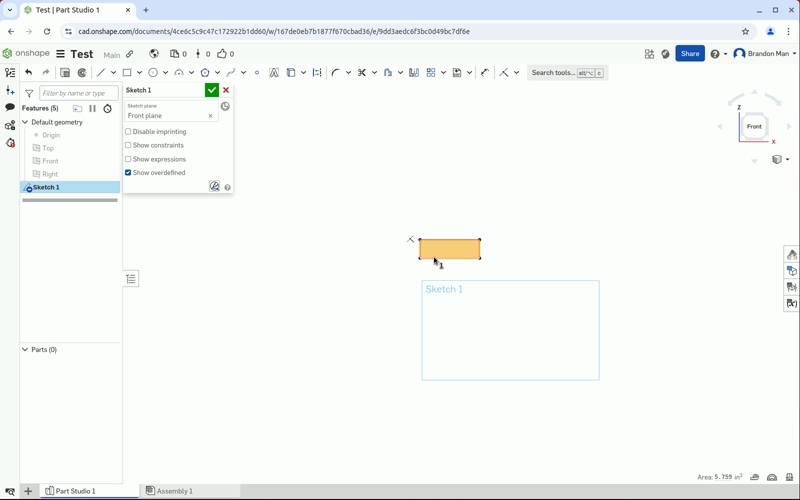
scroll(-6)
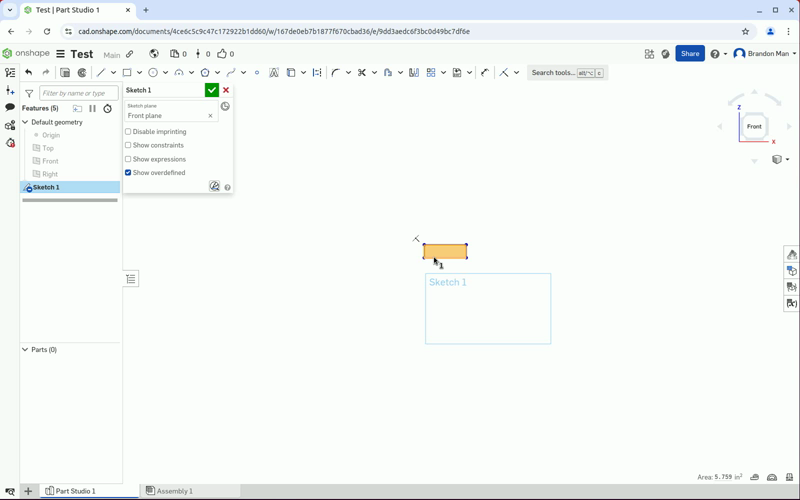
scroll(-6)
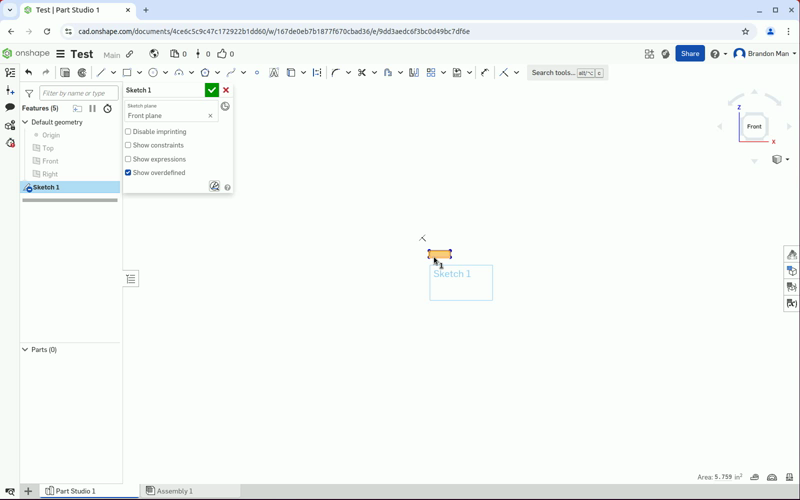
mouse_move(73, 352)
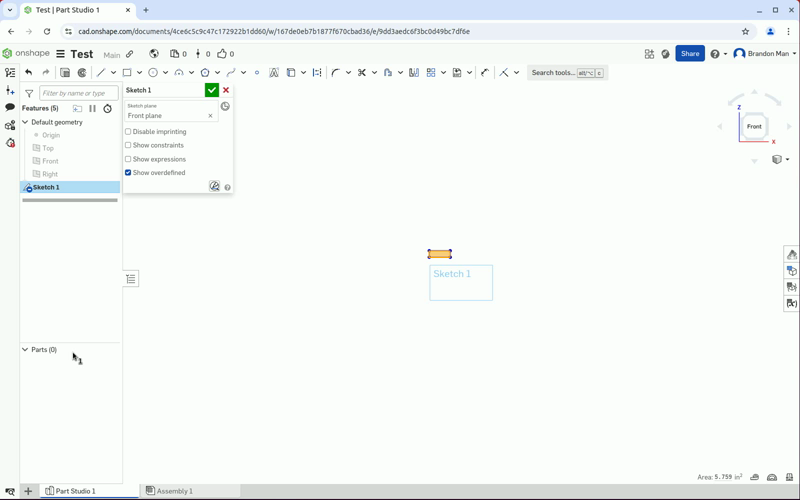
key(shift+y)
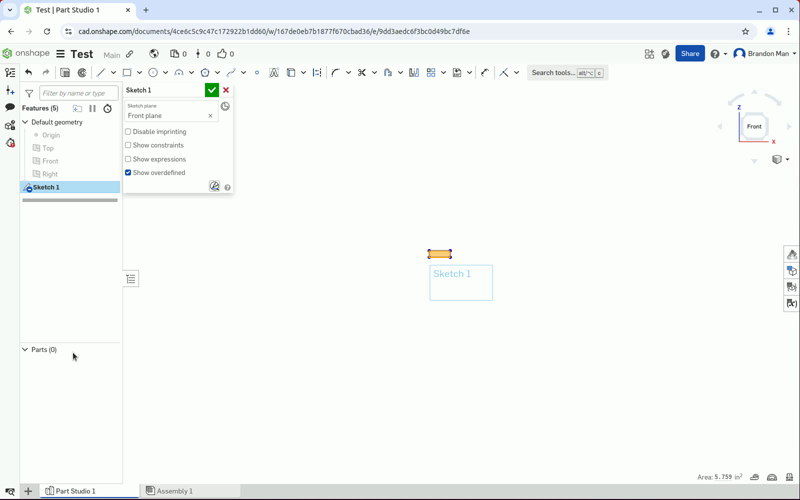
key(shift+e)
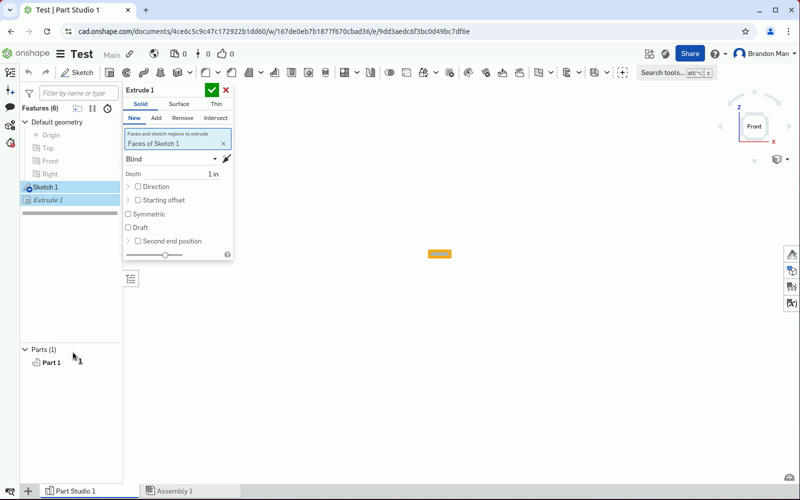
mouse_move(143, 106)
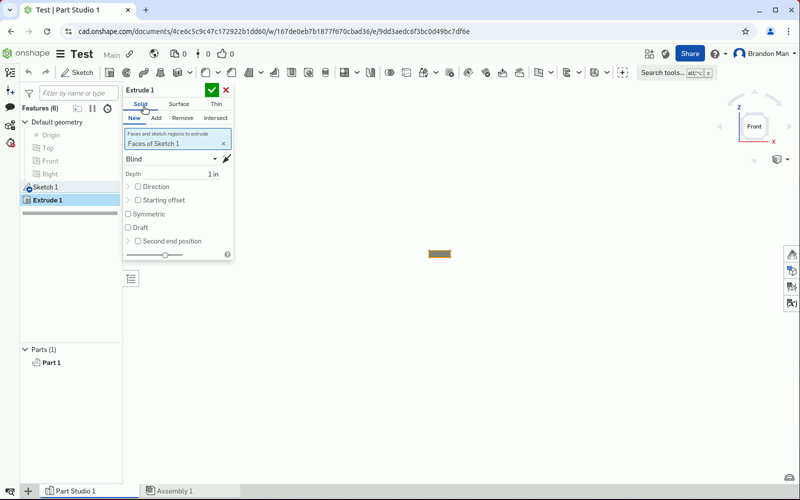
click(143, 106)
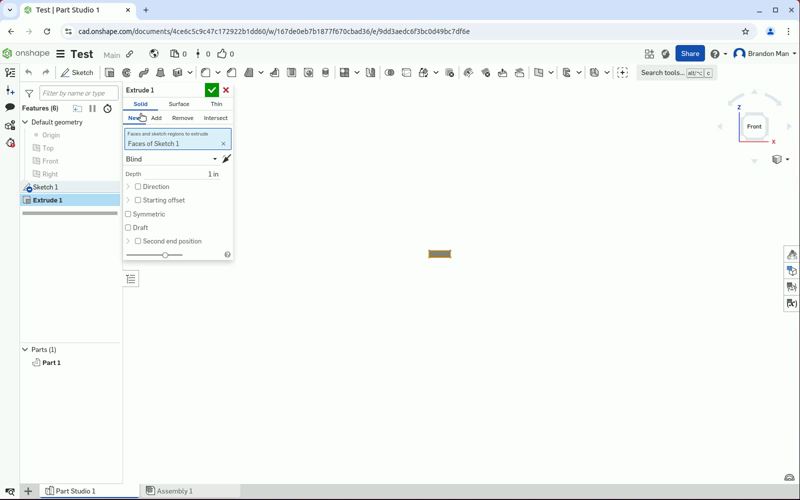
mouse_move(137, 120)
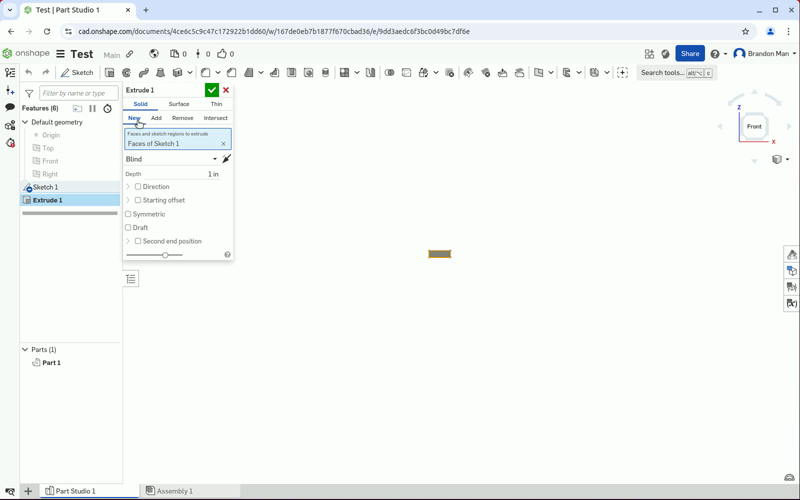
click(137, 120)
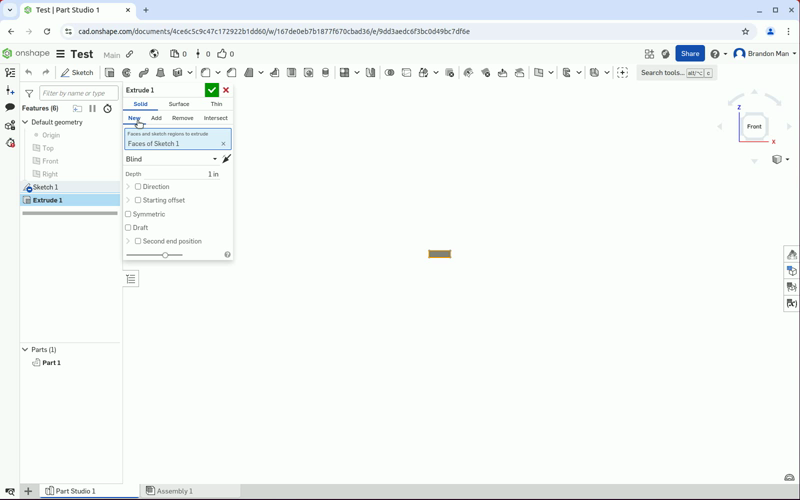
key(tab, 4)
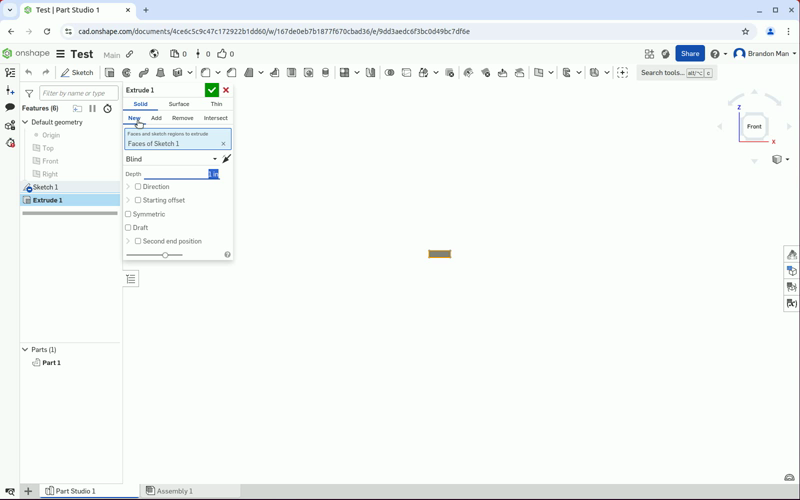
text(5.296)
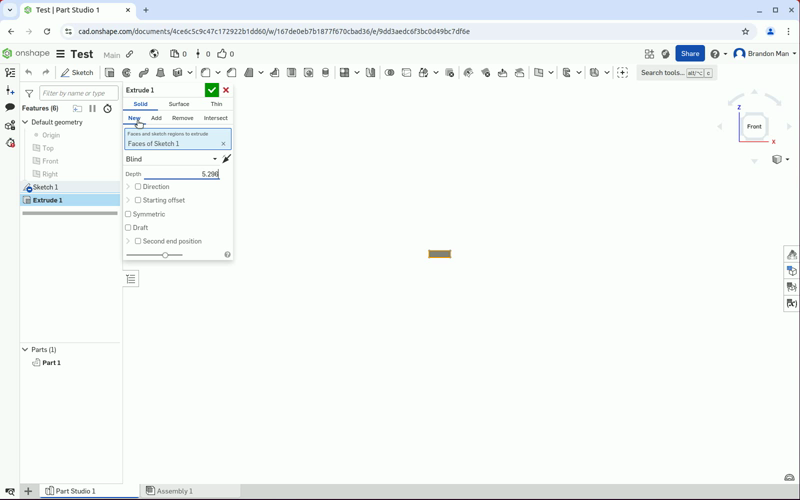
key(enter)
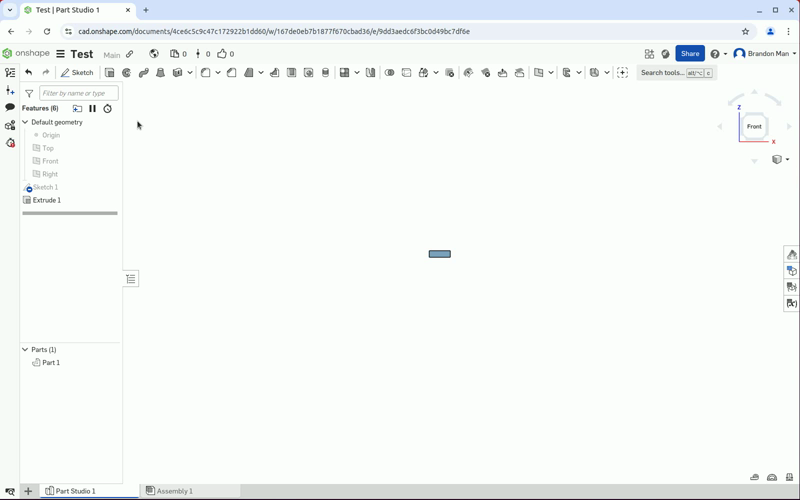
key(shift+h)
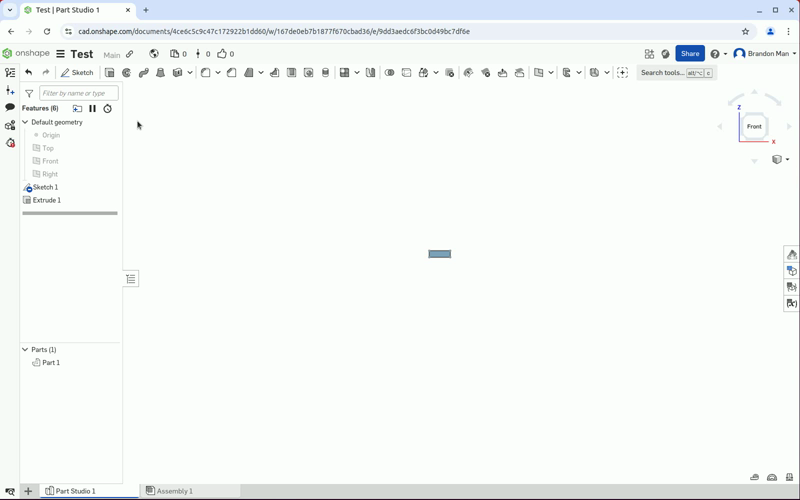
key(shift+h)
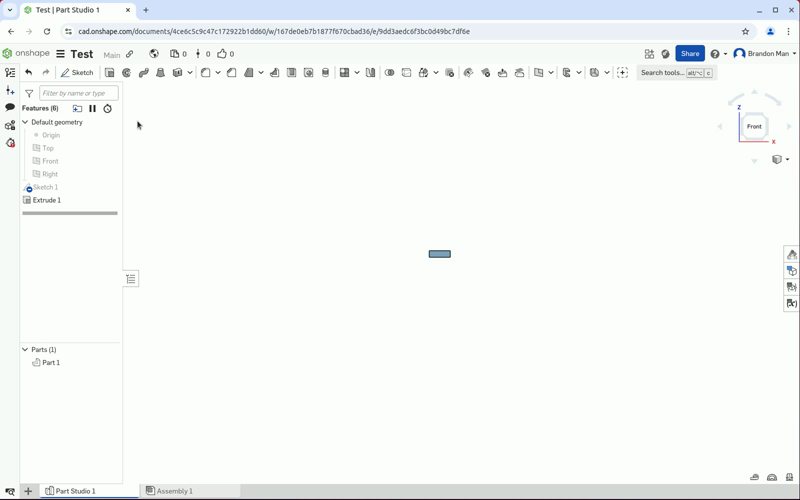
mouse_move(73, 189)
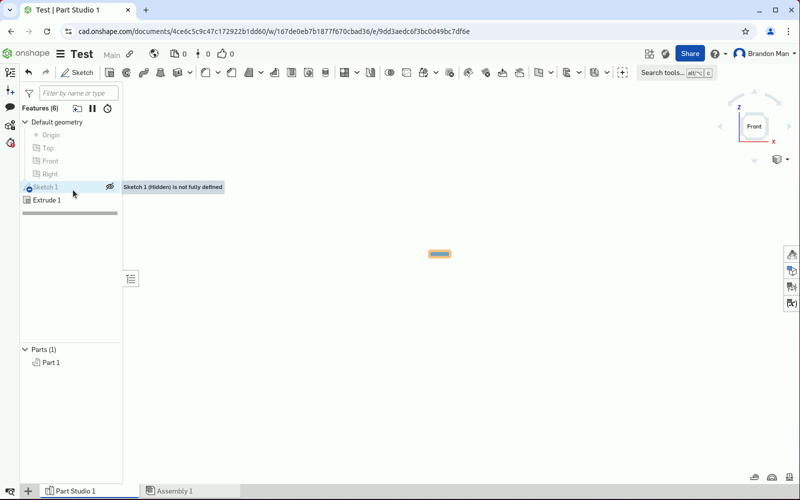
click(73, 189)
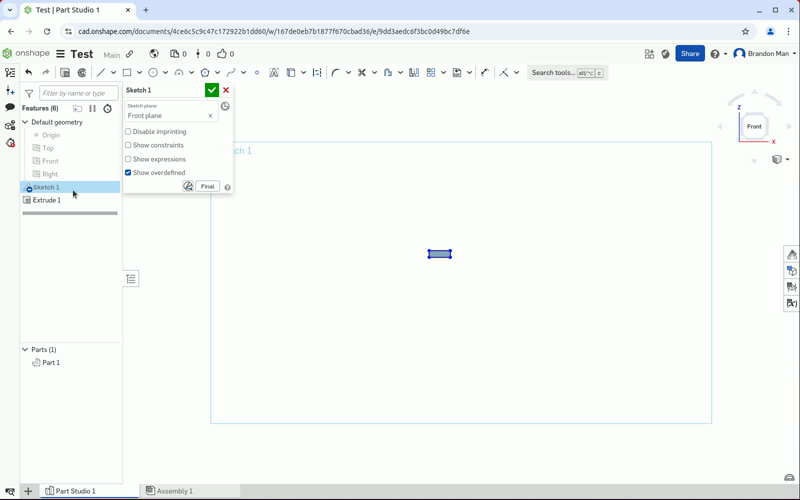
mouse_move(229, 92)
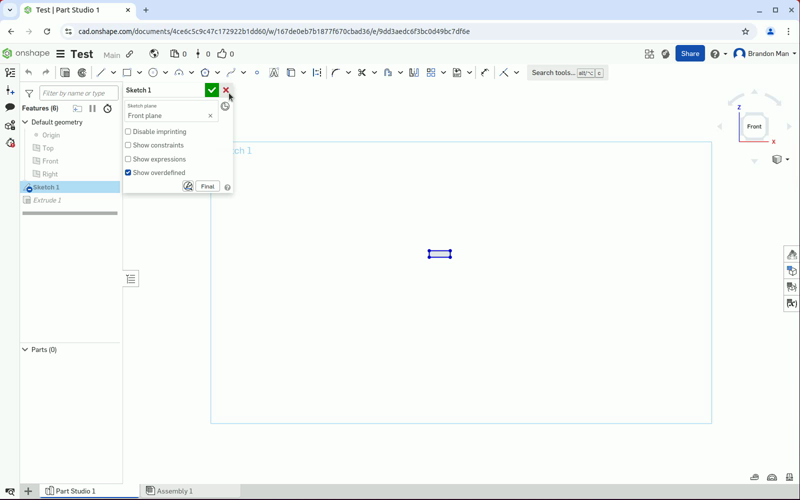
click(229, 92)
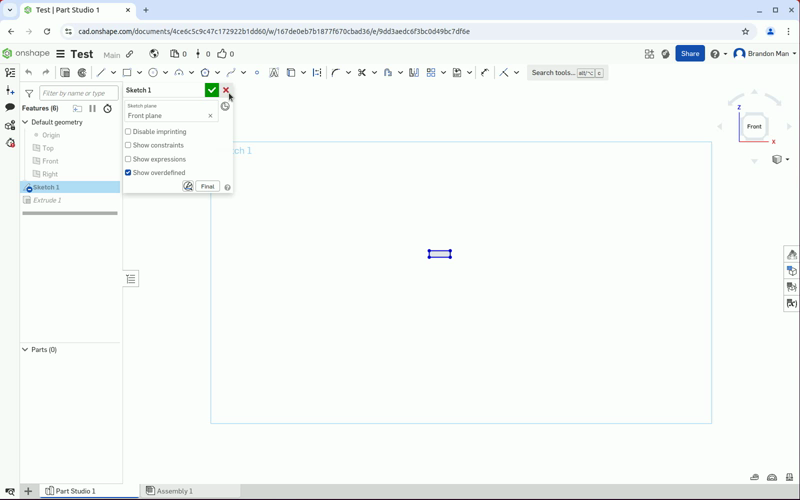
key(shift+s)
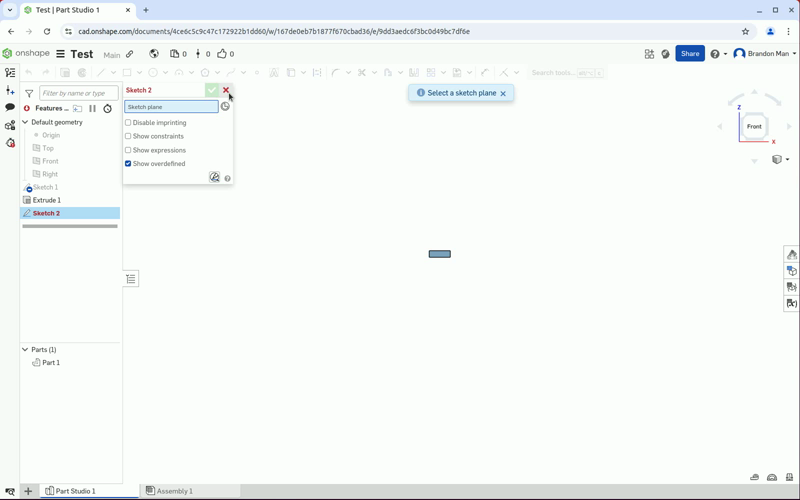
mouse_move(73, 163)
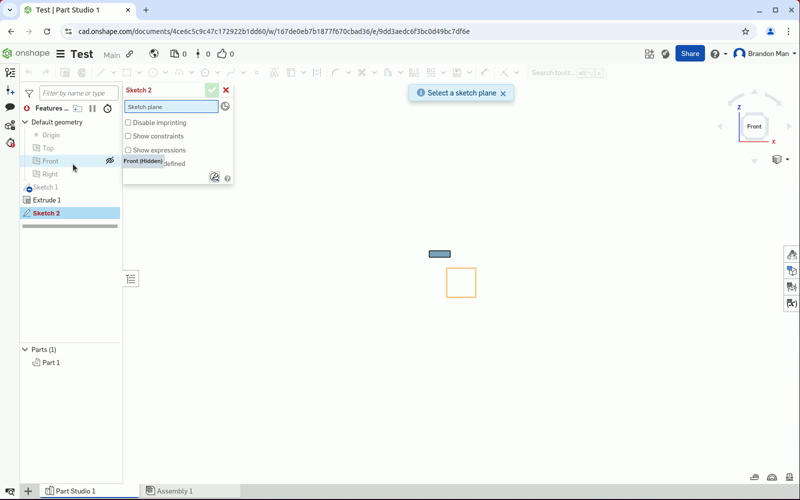
click(73, 163)
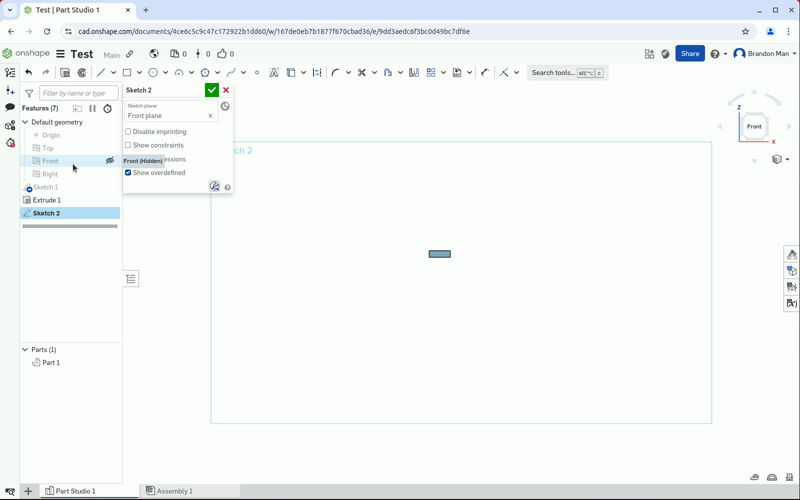
mouse_move(73, 352)
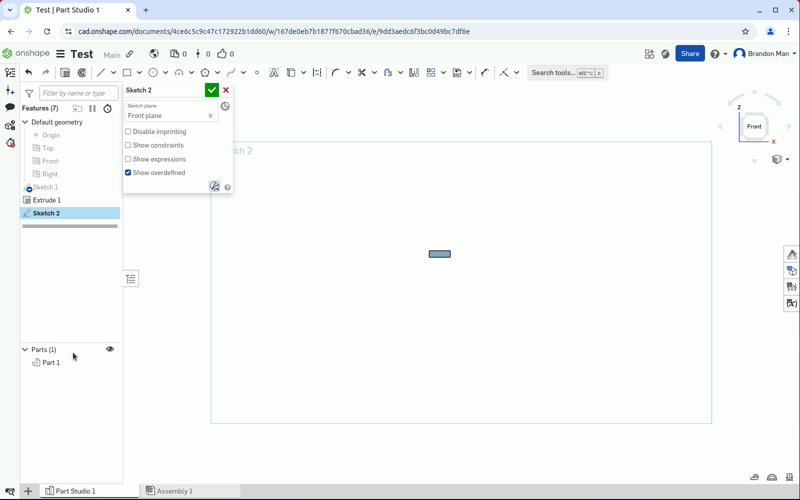
key(y)
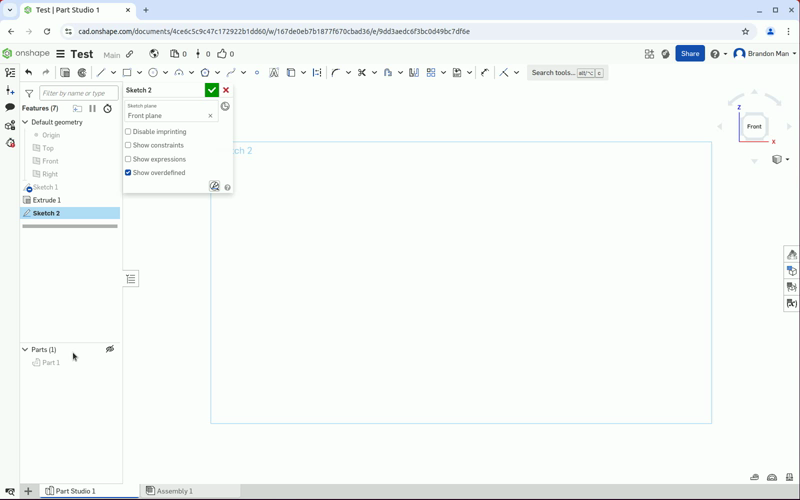
key(l)
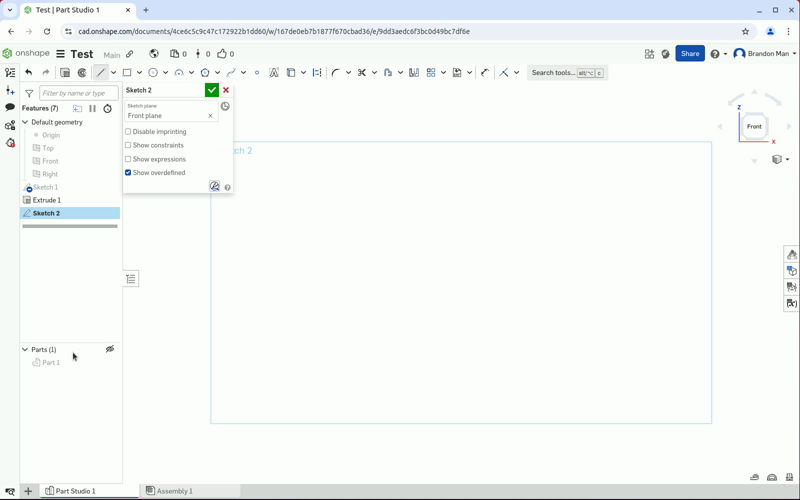
key_down(shift)
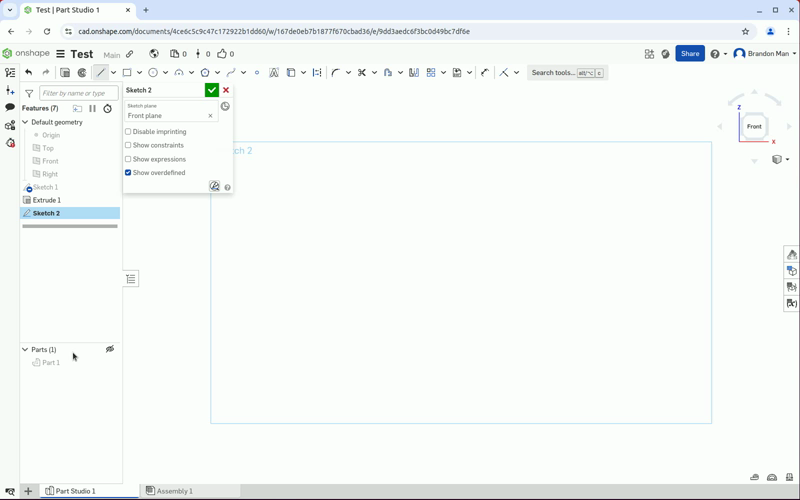
mouse_move(429, 314)
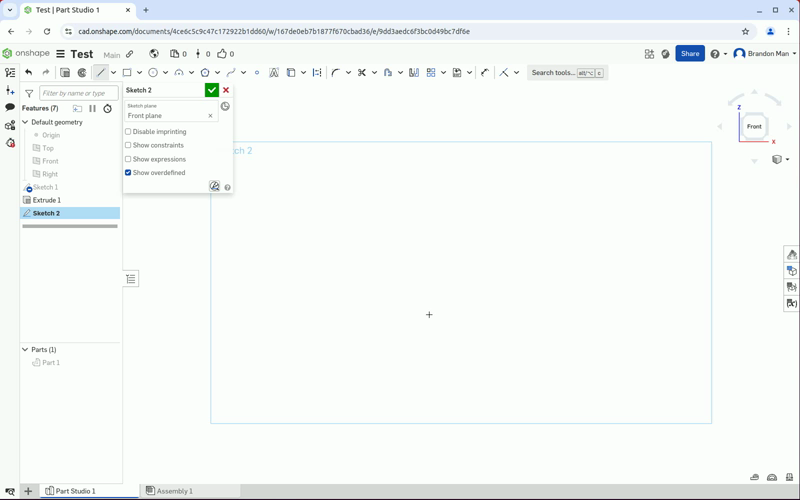
click(429, 314)
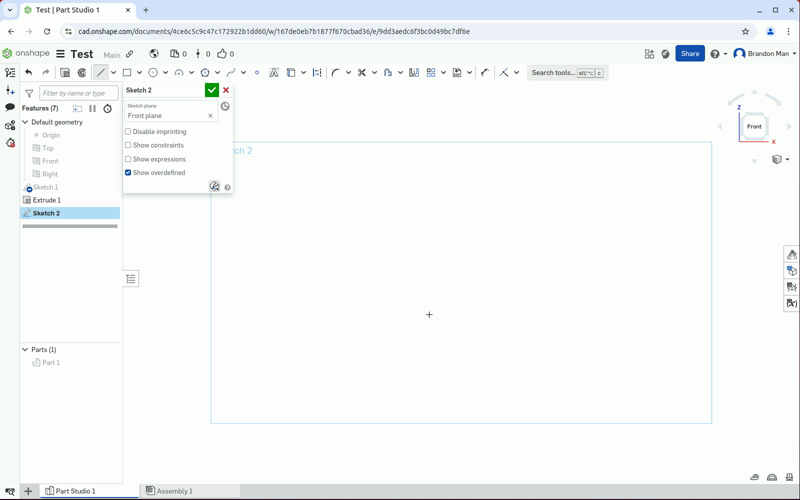
key_up(shift)
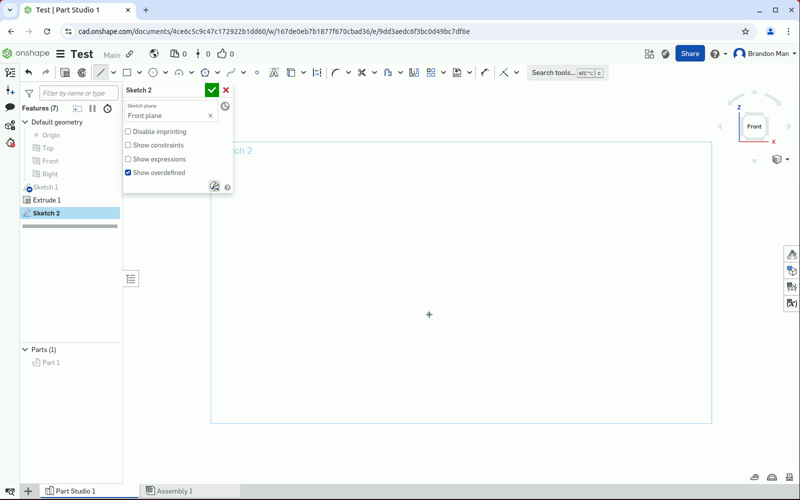
key_down(shift)
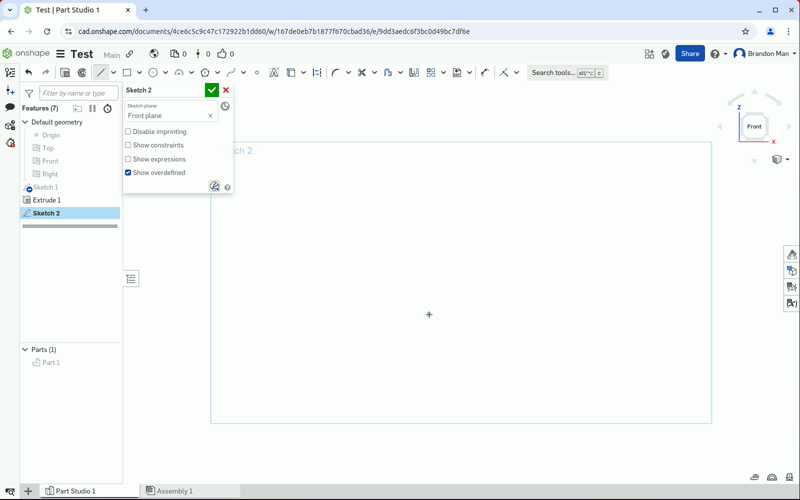
mouse_move(459, 314)
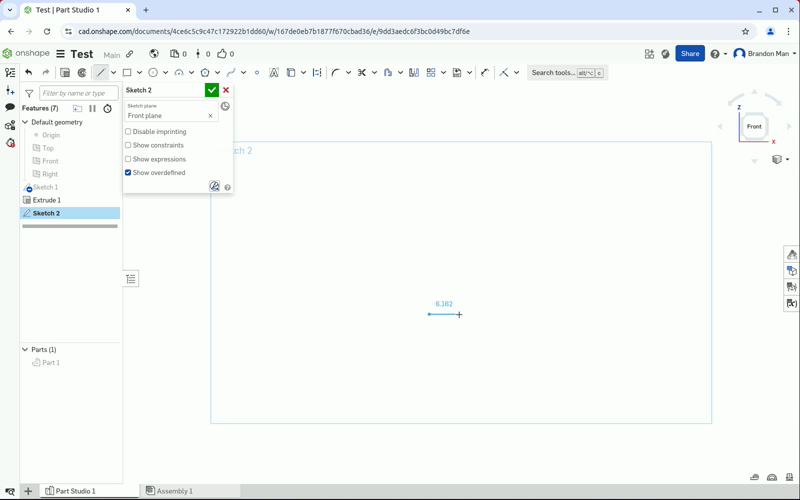
mouse_move(450, 314)
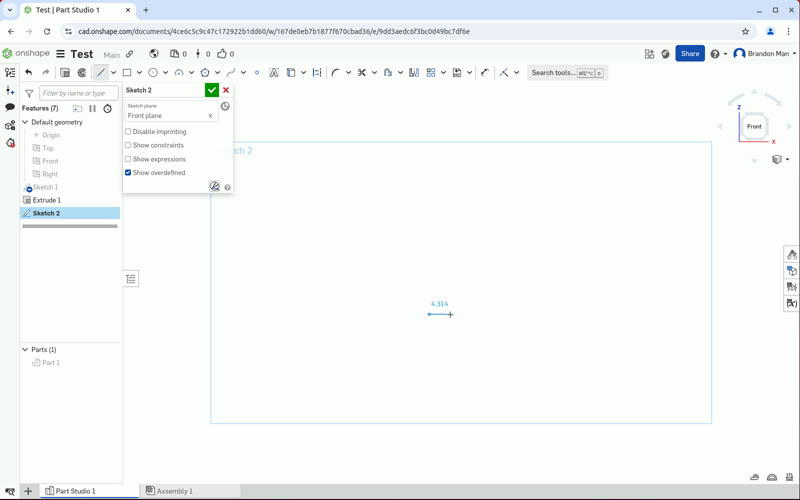
click(450, 314)
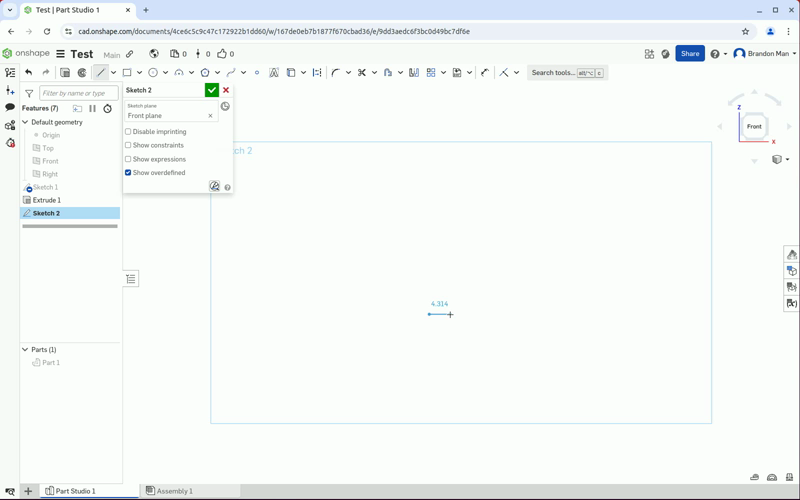
key_up(shift)
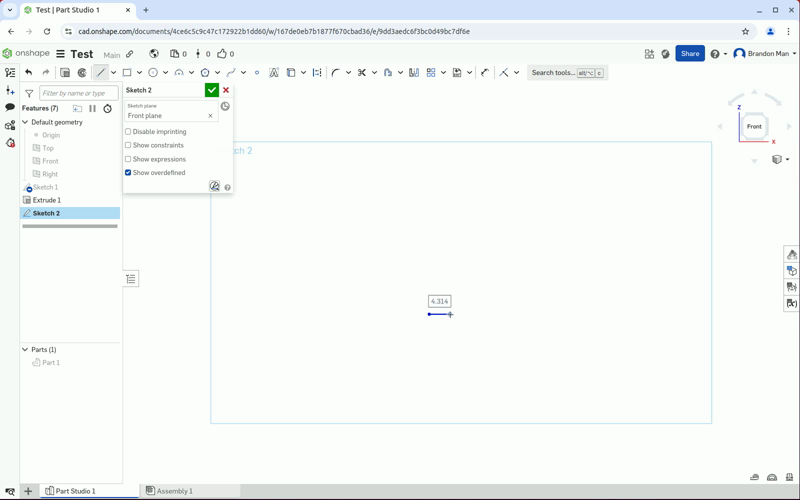
key_down(shift)
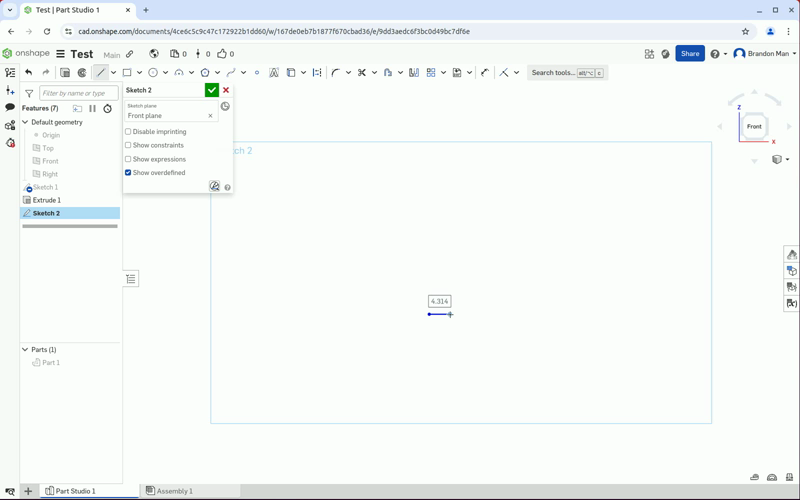
mouse_move(480, 314)
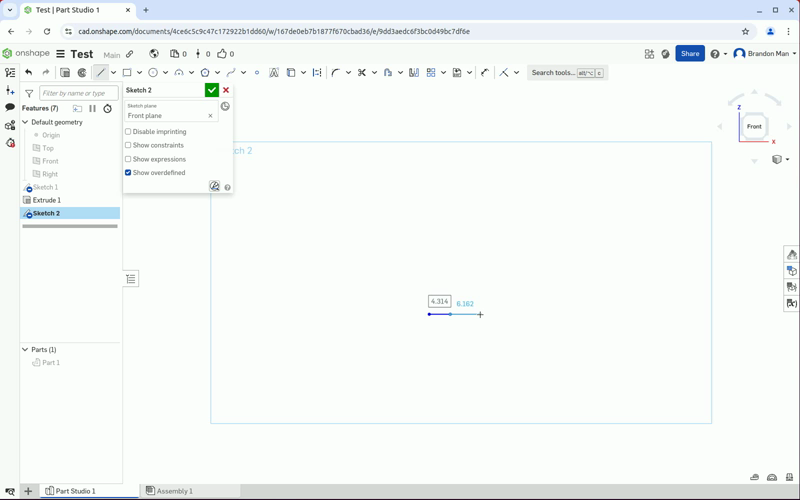
mouse_move(450, 308)
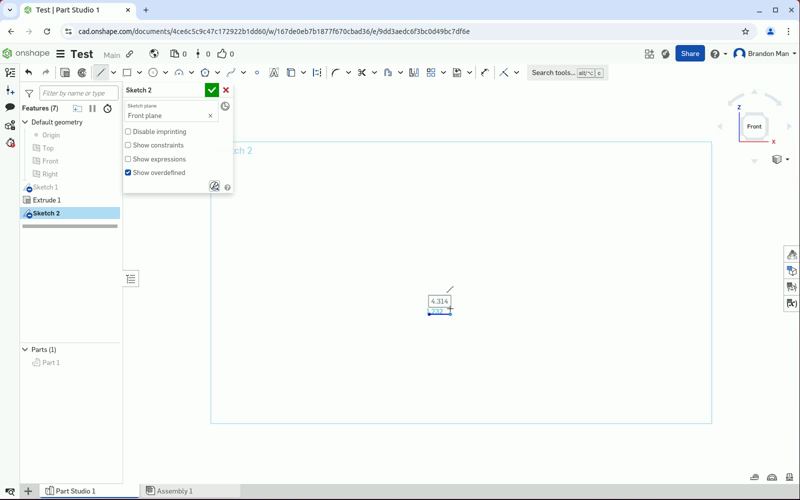
scroll(6)
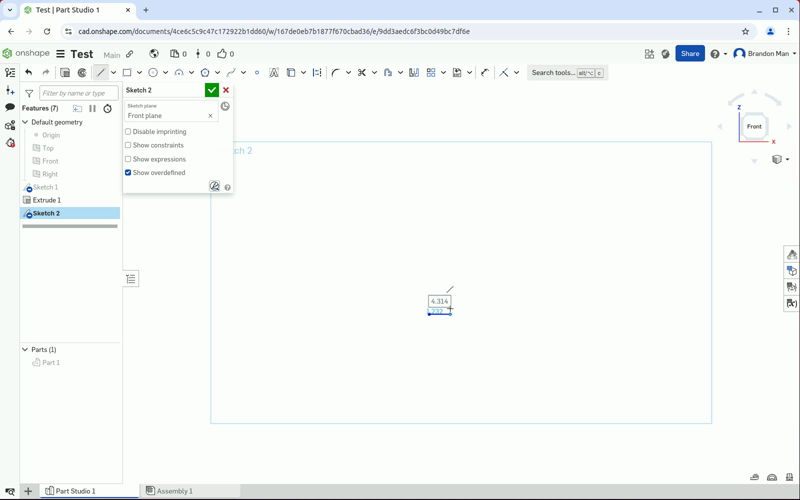
scroll(6)
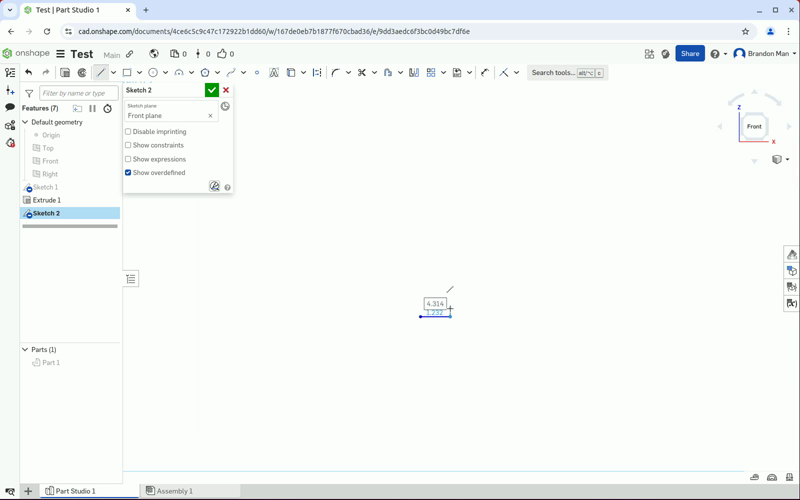
scroll(6)
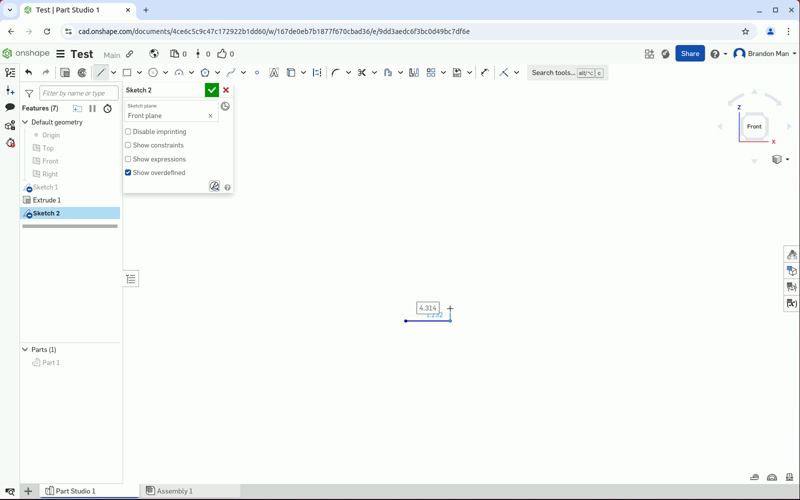
scroll(6)
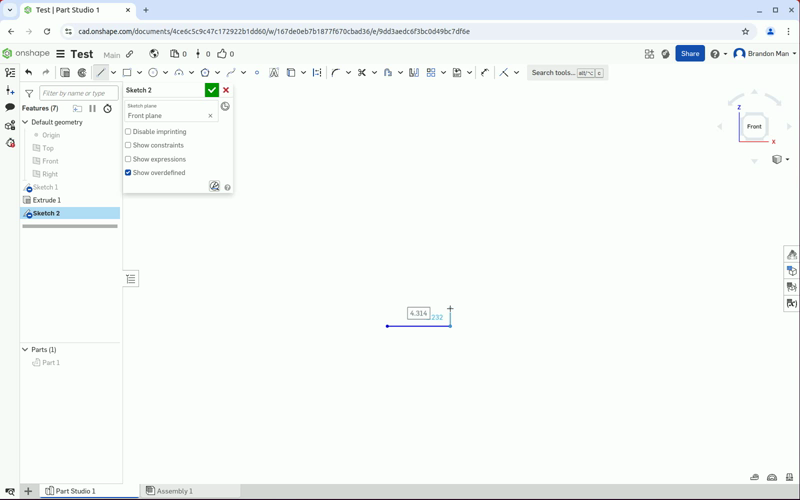
scroll(6)
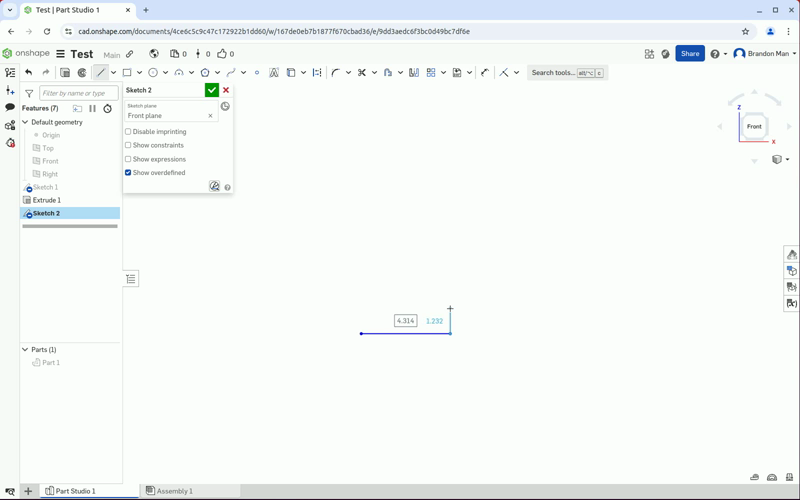
scroll(6)
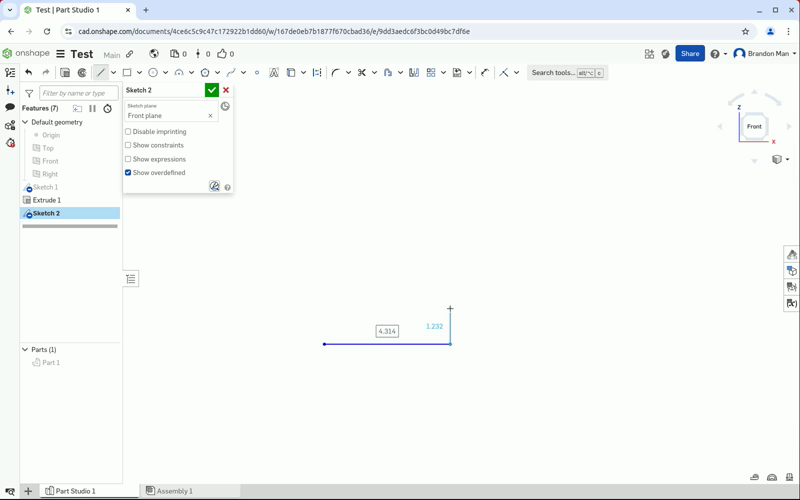
scroll(6)
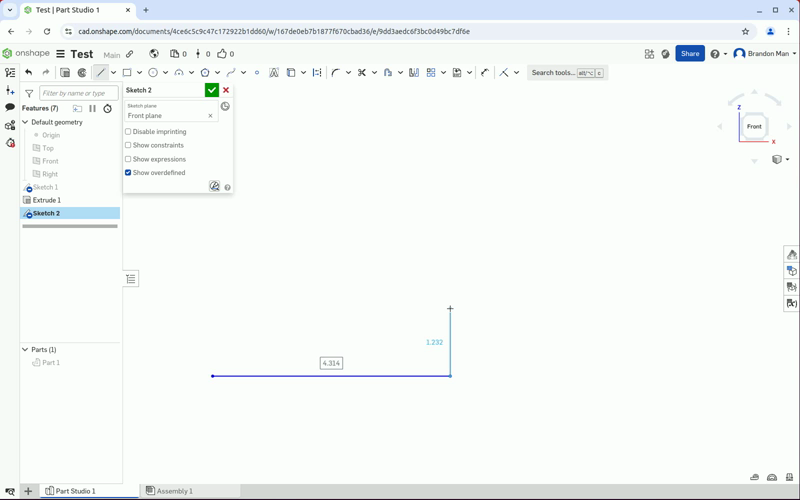
click(450, 308)
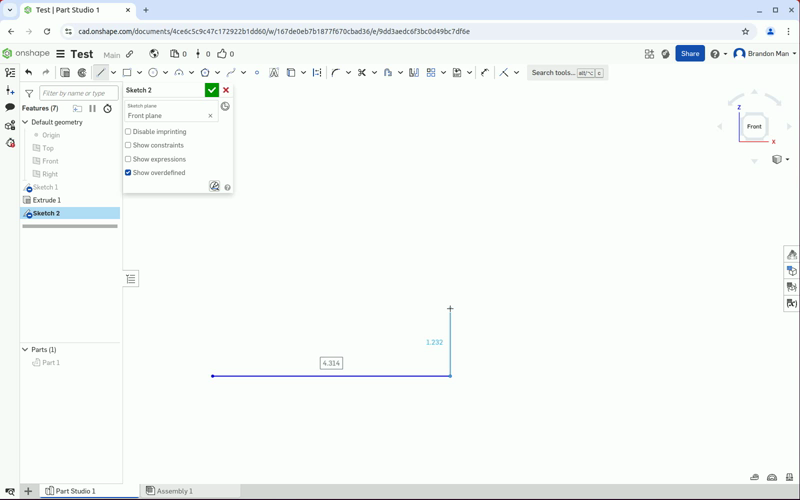
scroll(-6)
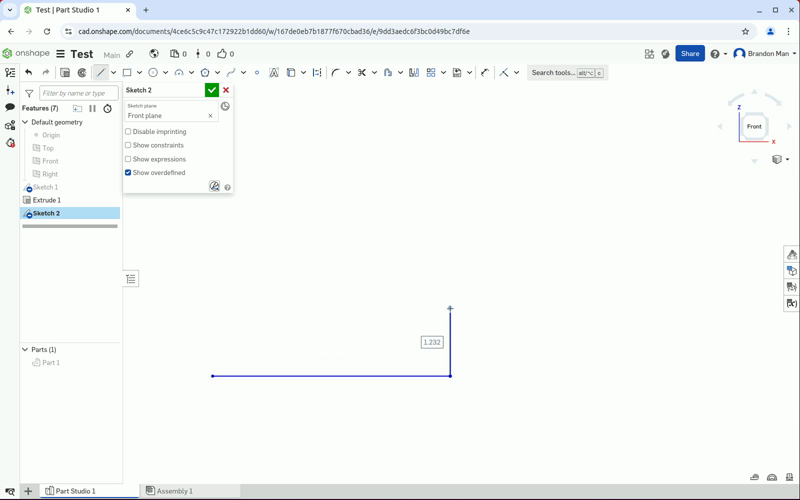
scroll(-6)
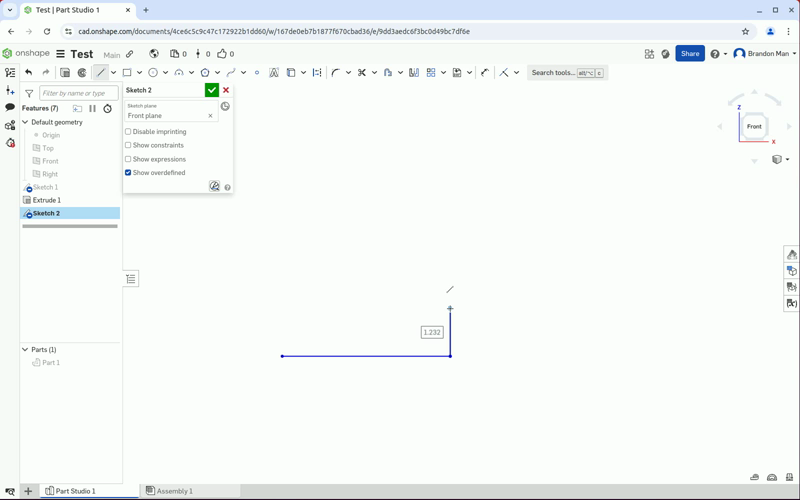
scroll(-6)
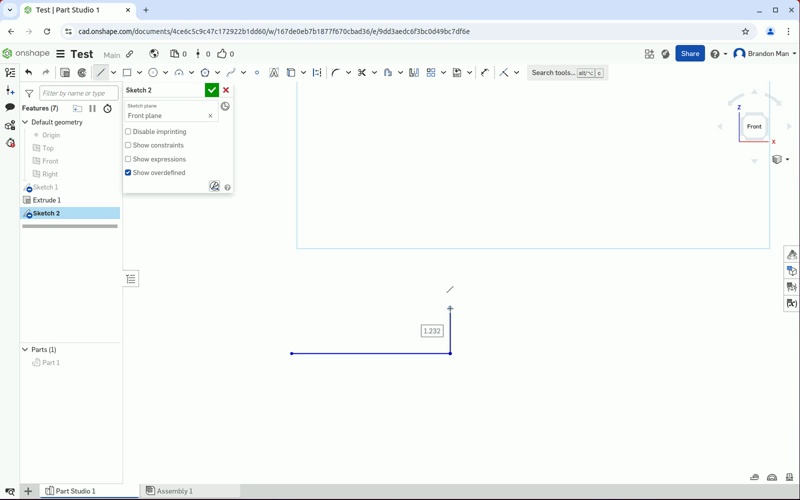
scroll(-6)
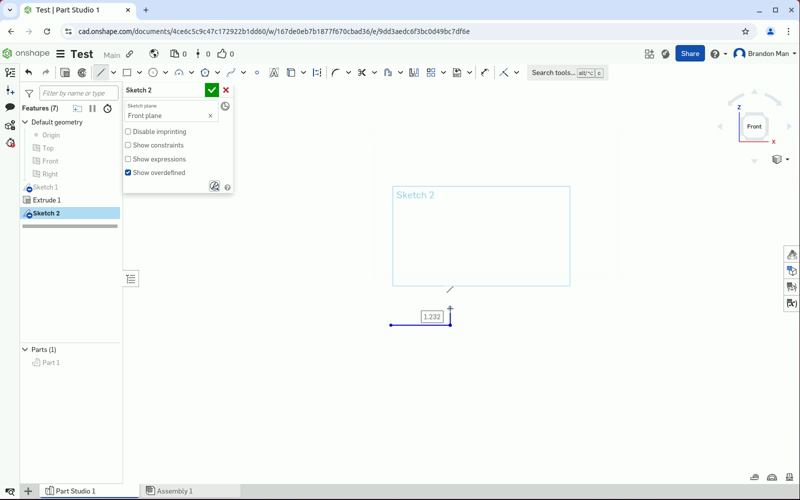
scroll(-6)
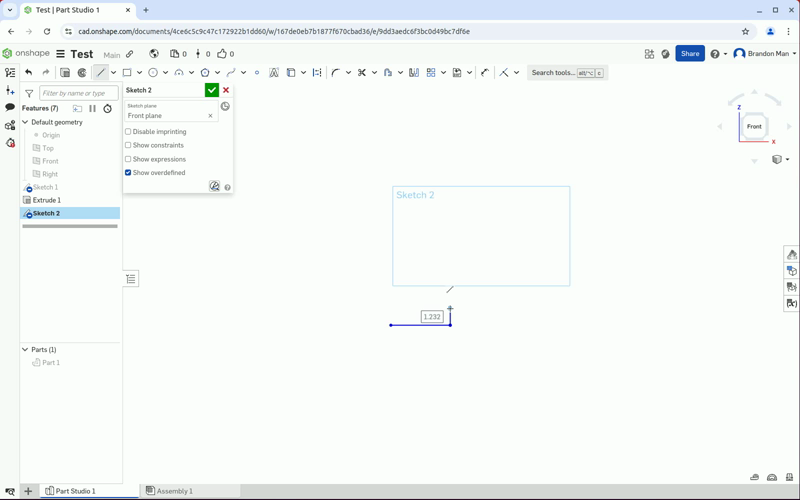
scroll(-6)
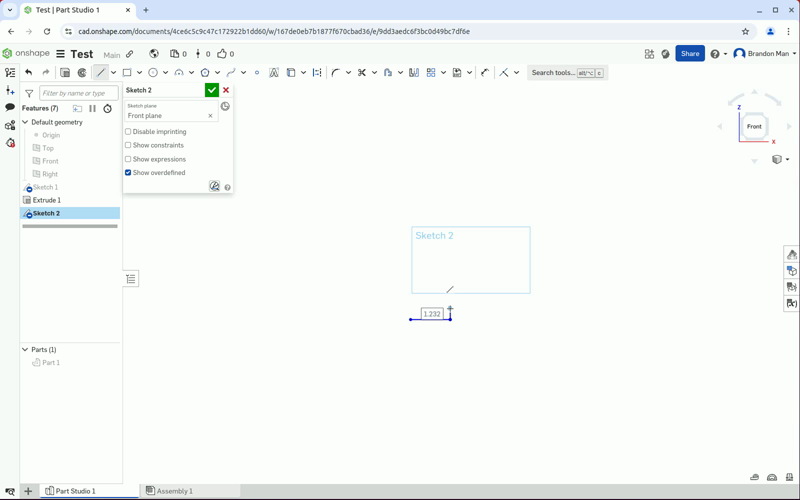
scroll(-6)
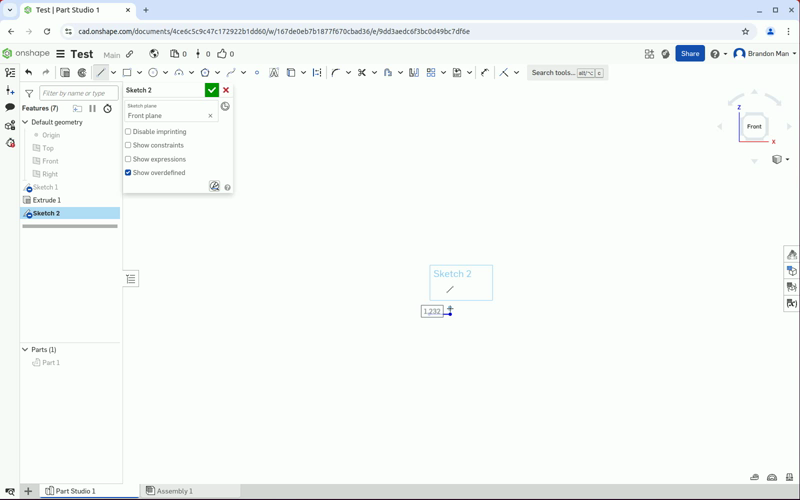
key_up(shift)
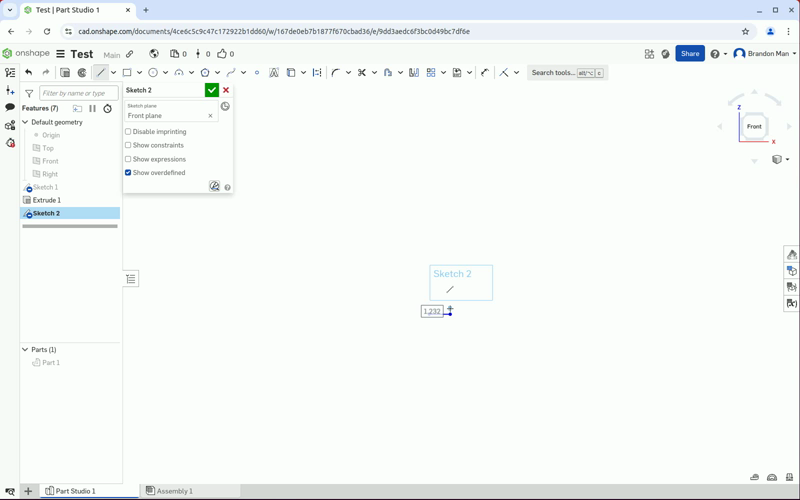
key_down(shift)
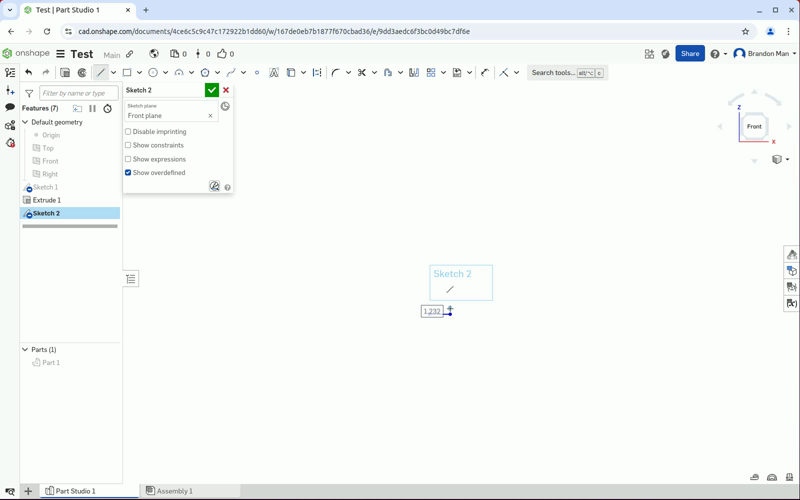
mouse_move(480, 308)
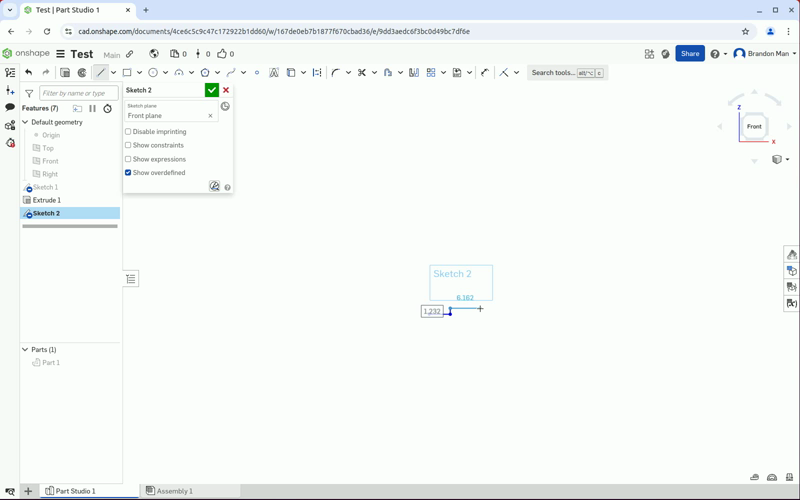
mouse_move(429, 308)
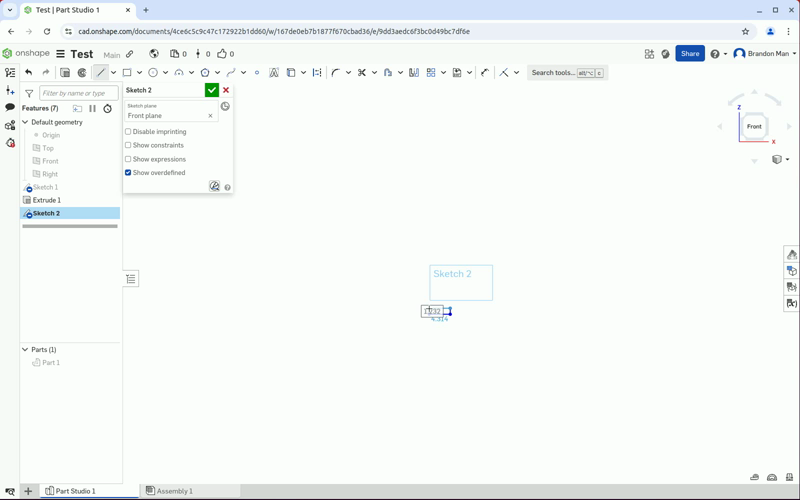
click(429, 308)
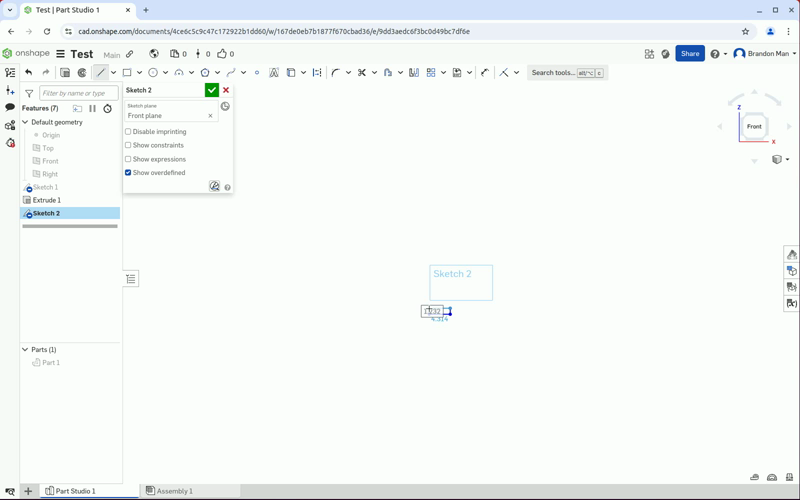
key_up(shift)
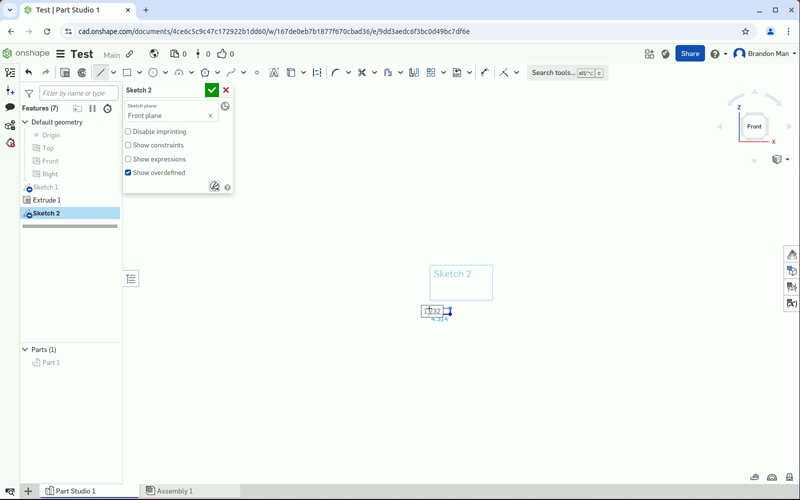
mouse_move(459, 308)
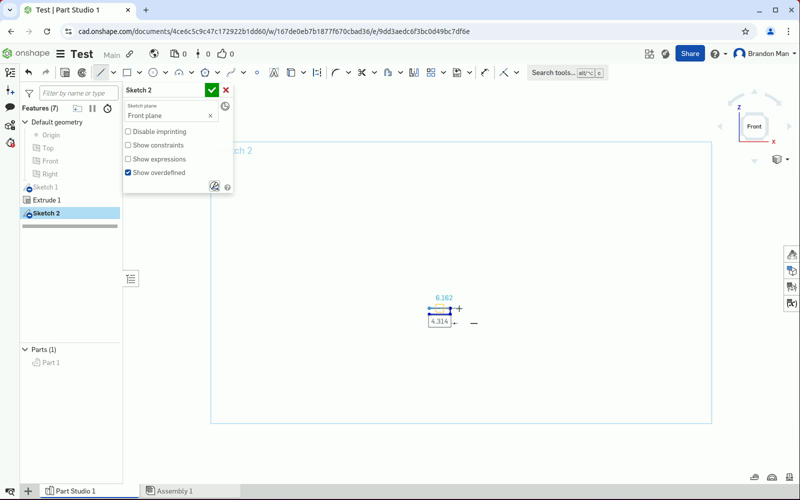
key_down(shift)
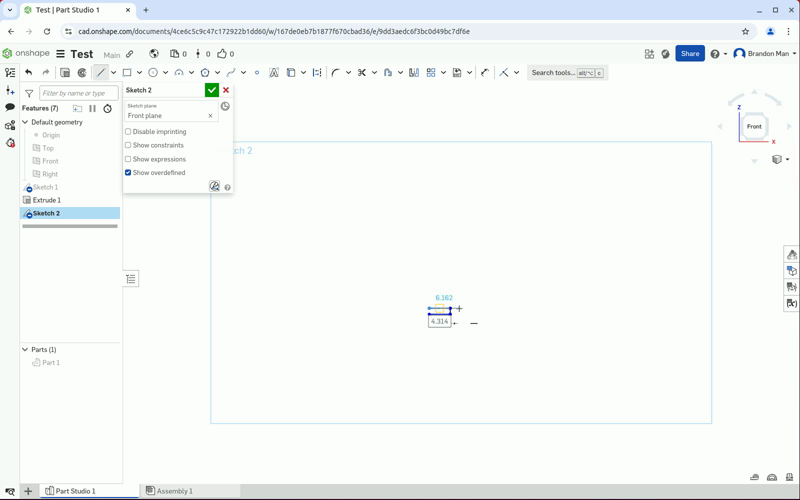
mouse_move(429, 314)
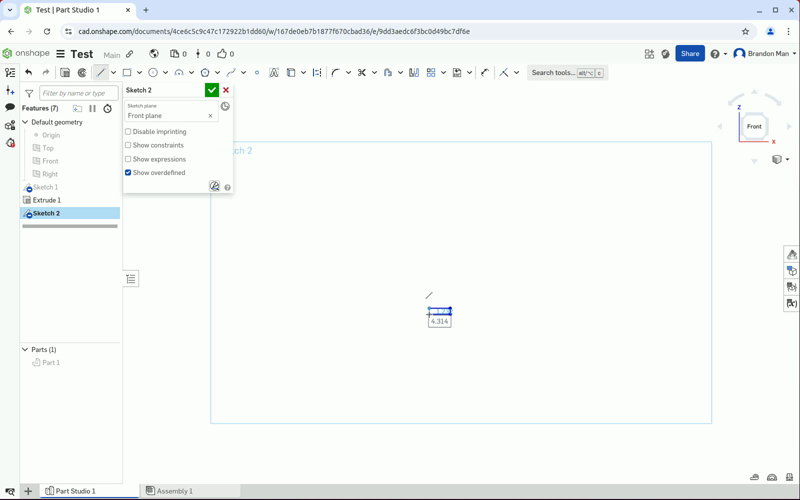
scroll(6)
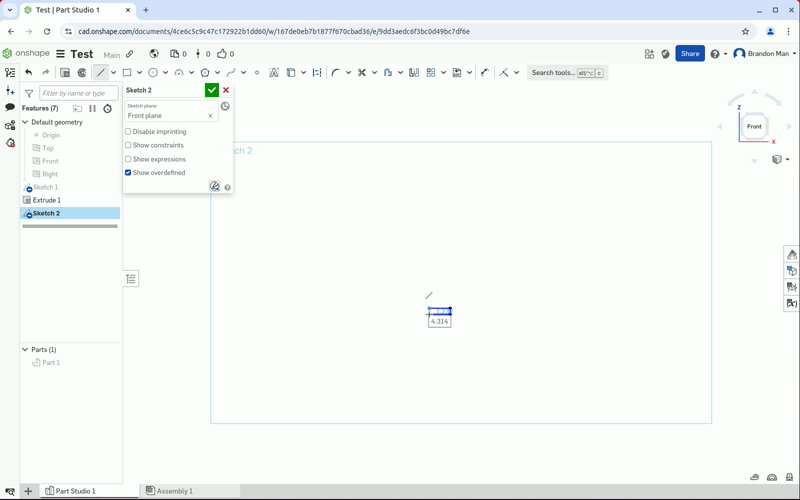
scroll(6)
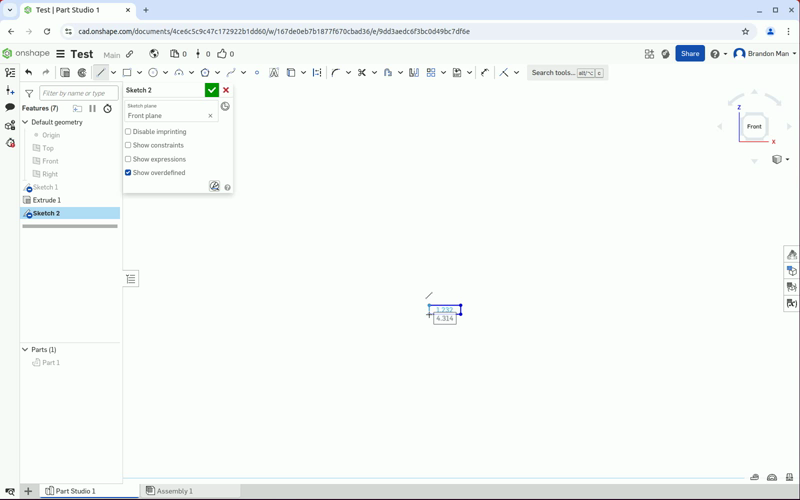
scroll(6)
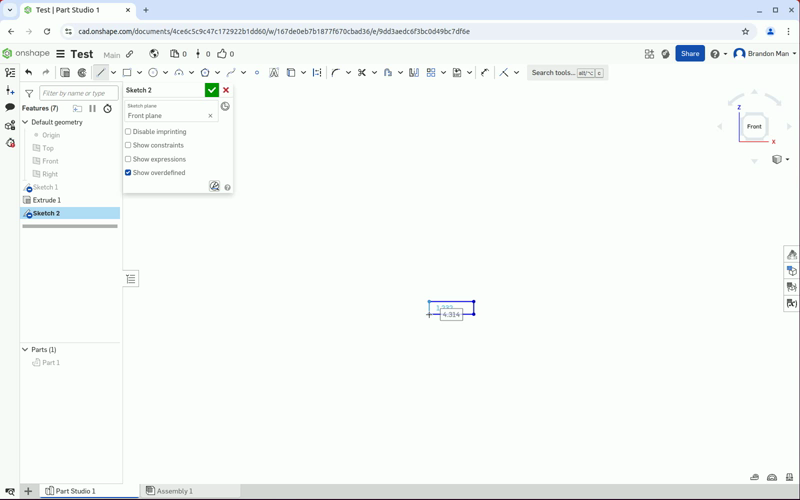
scroll(6)
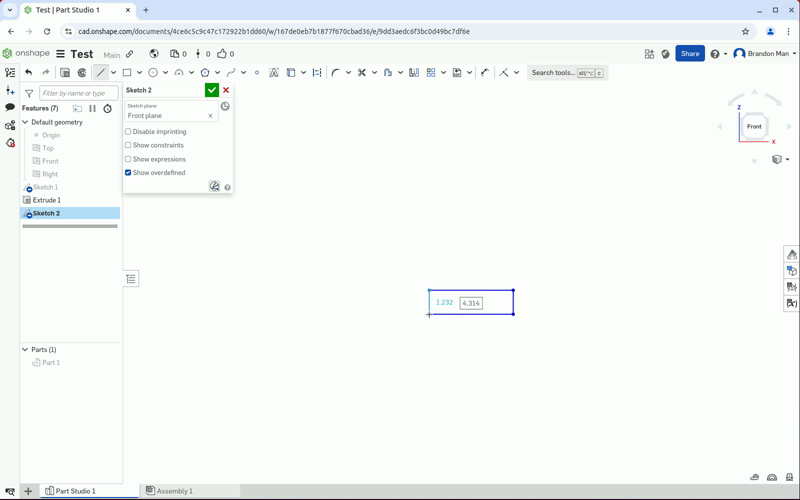
scroll(6)
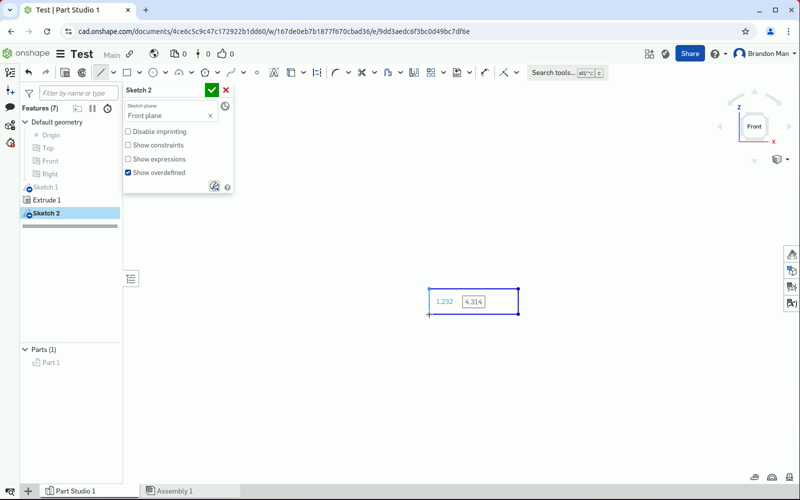
scroll(6)
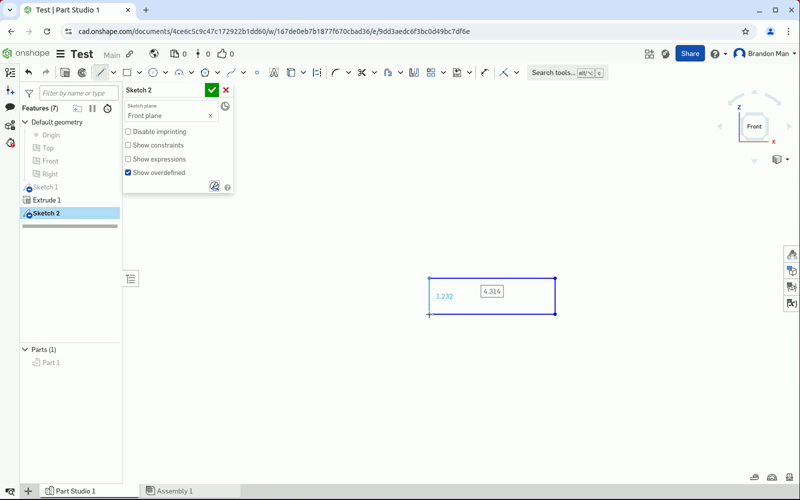
scroll(6)
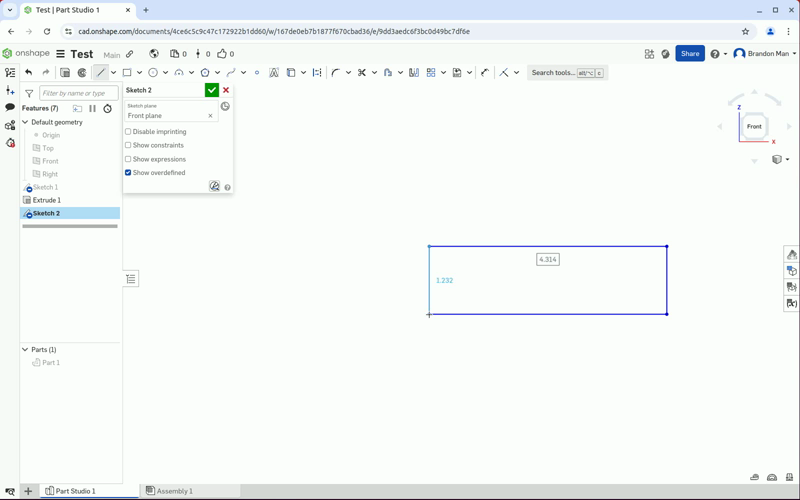
key_up(shift)
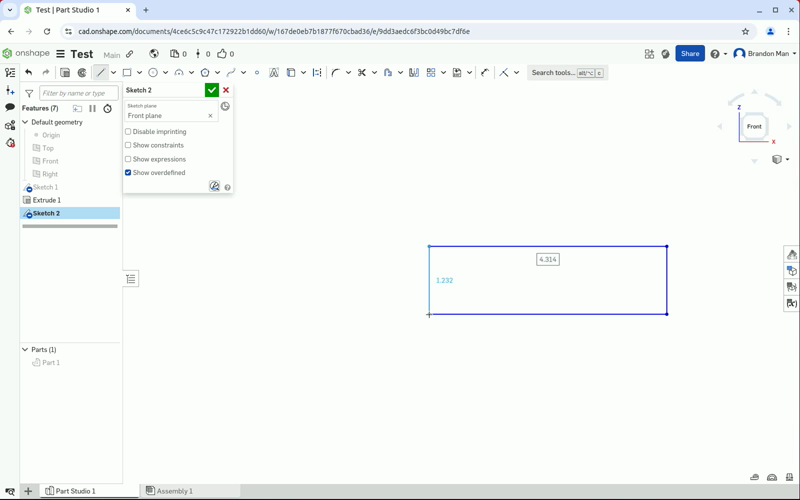
click(429, 314)
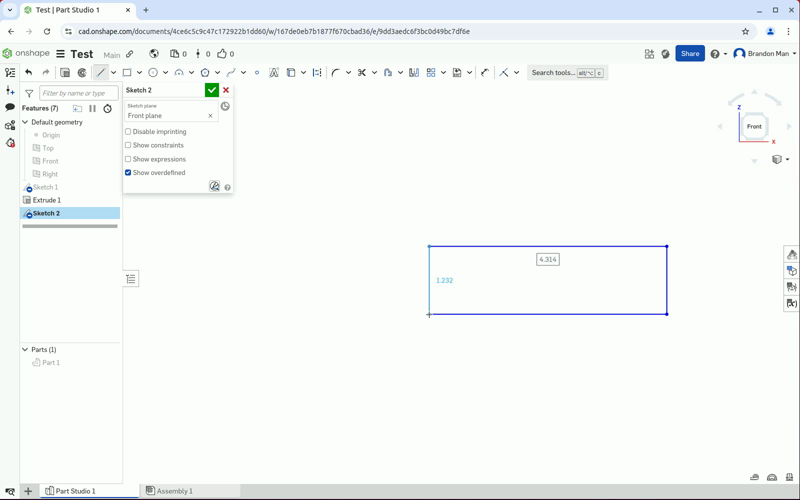
scroll(-6)
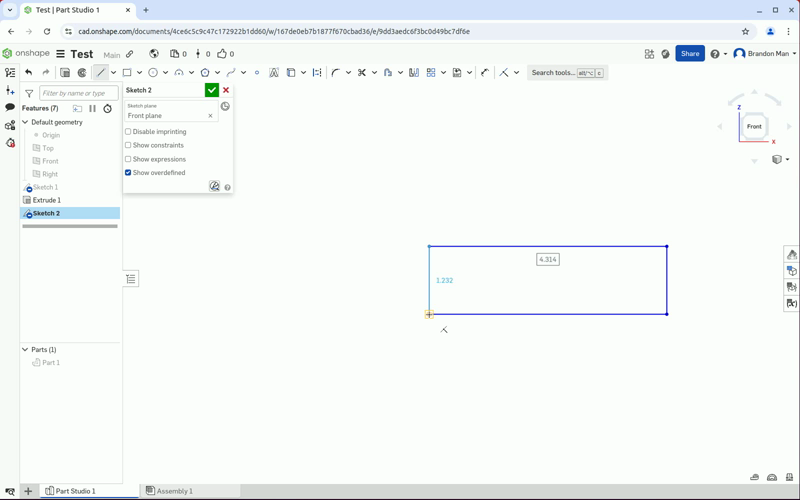
scroll(-6)
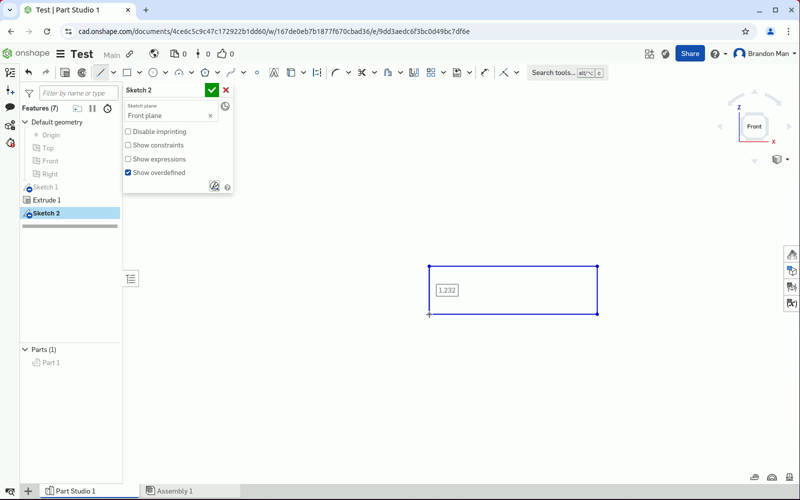
scroll(-6)
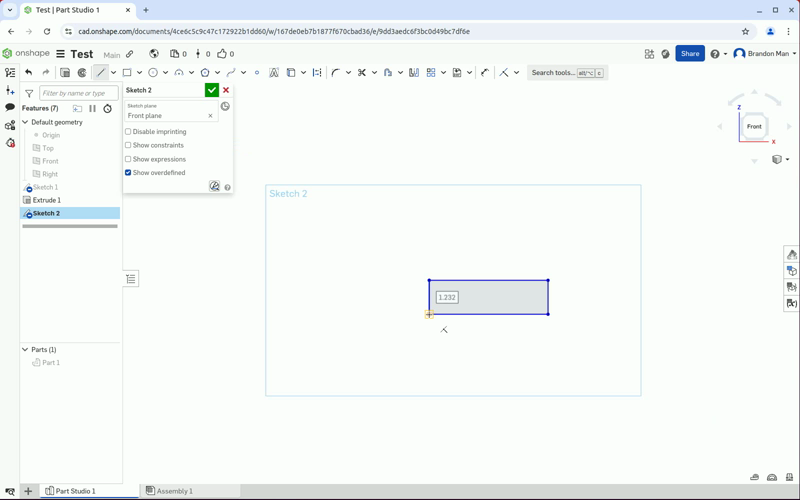
scroll(-6)
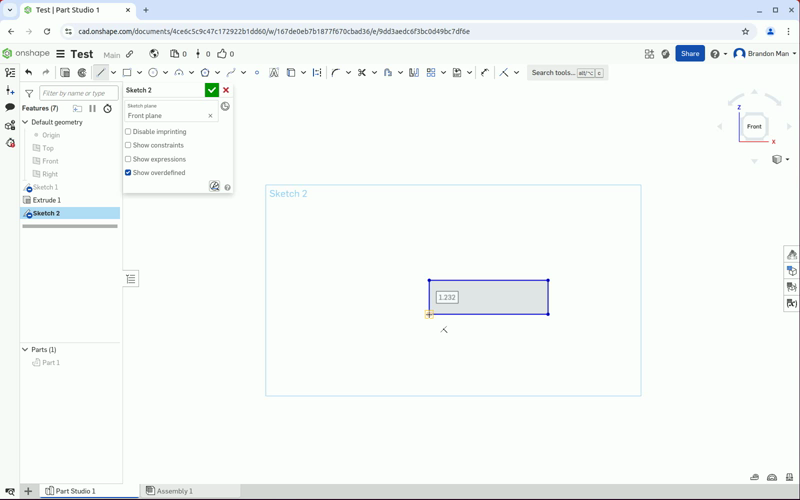
scroll(-6)
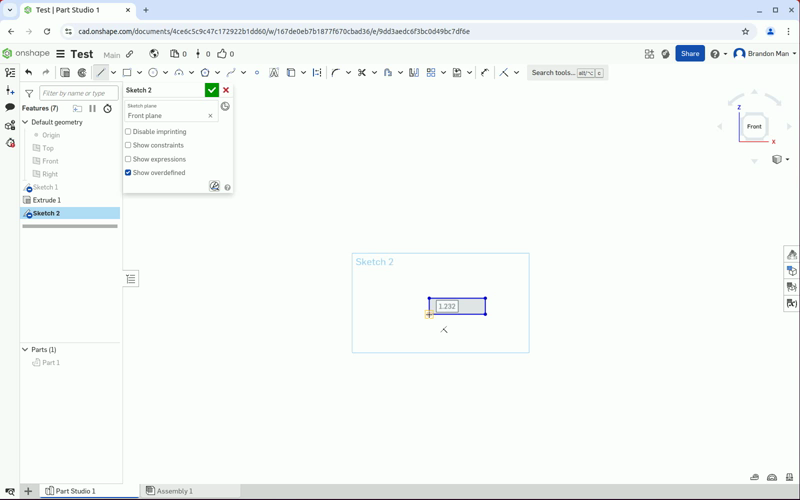
scroll(-6)
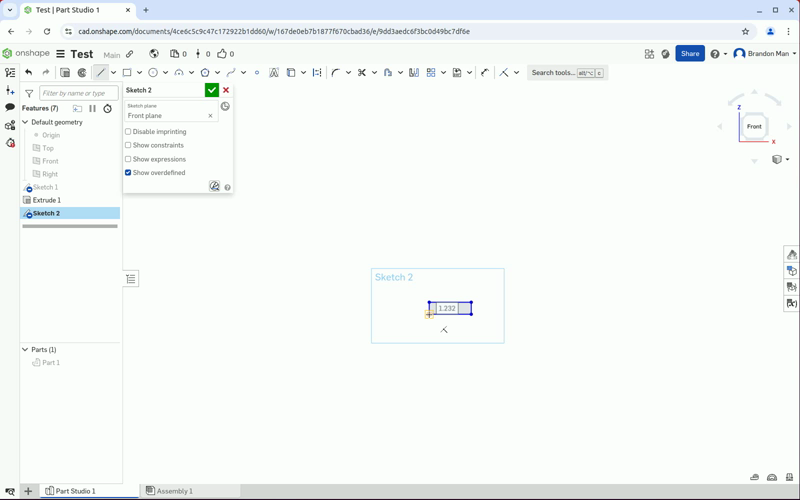
scroll(-6)
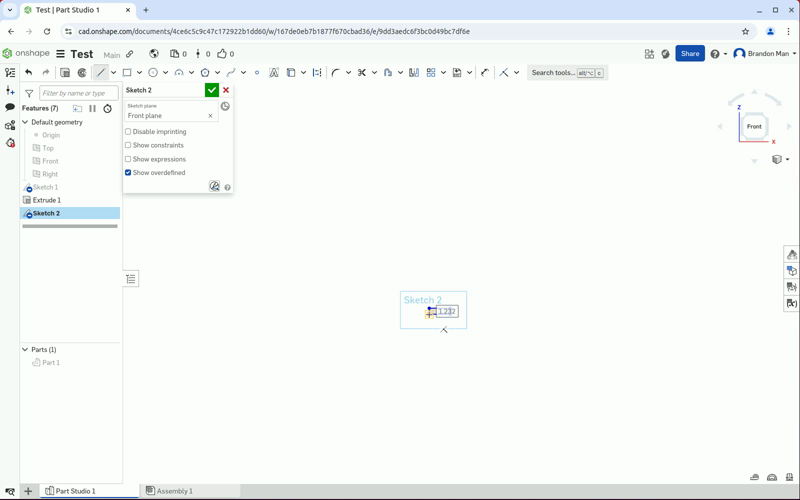
key(esc)
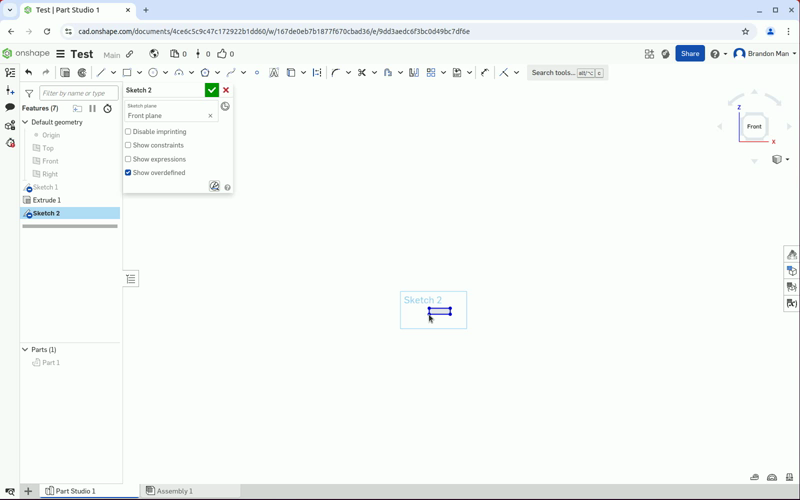
mouse_move(430, 309)
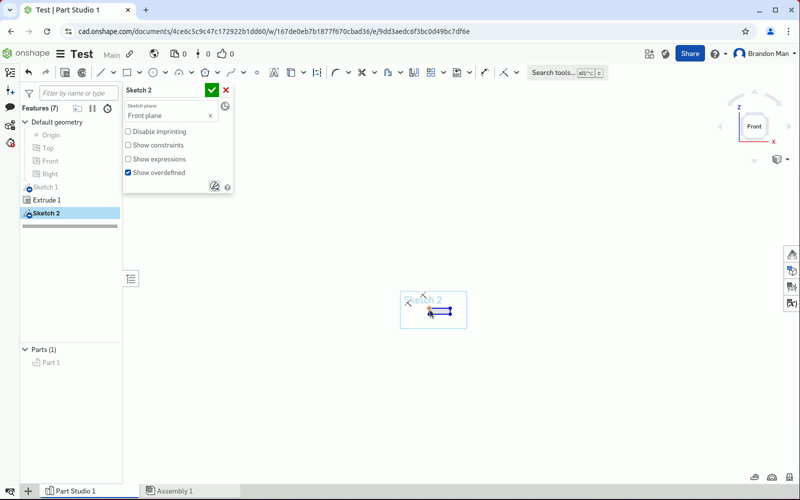
scroll(6)
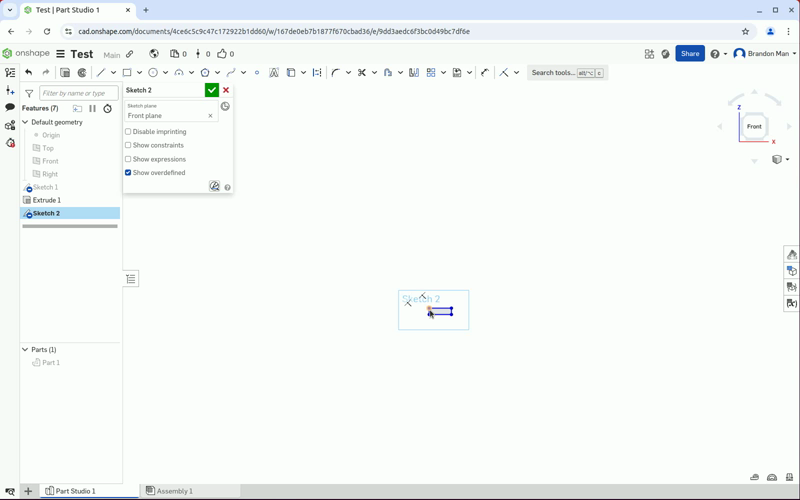
scroll(6)
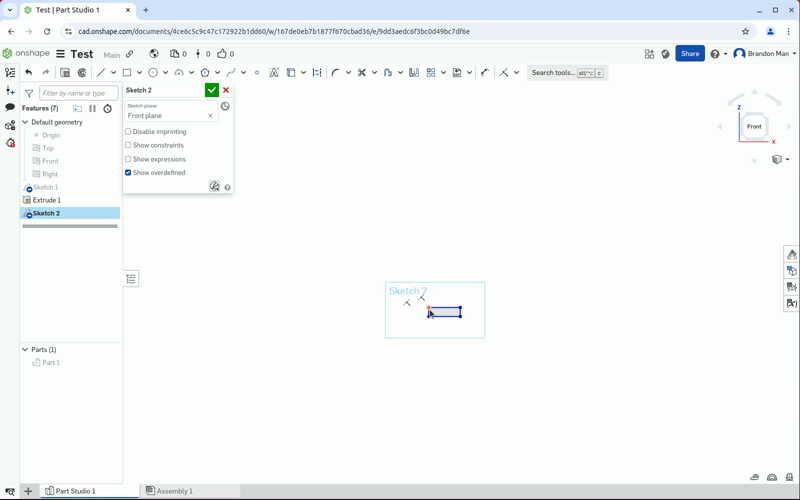
scroll(6)
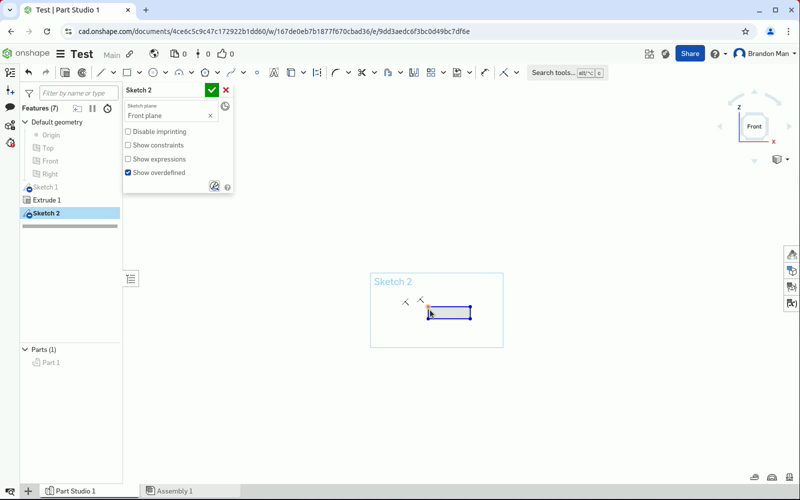
scroll(6)
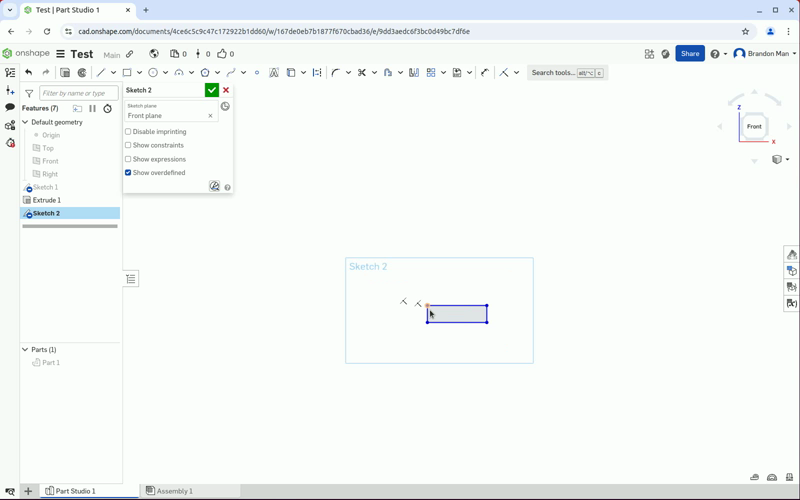
scroll(6)
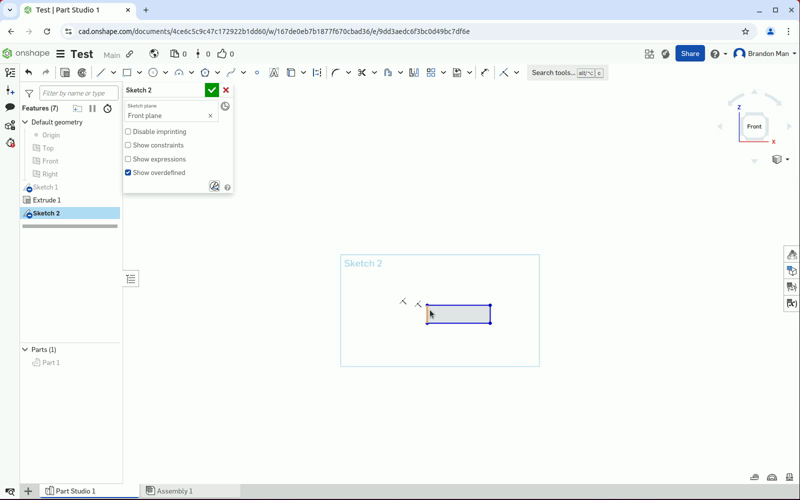
scroll(6)
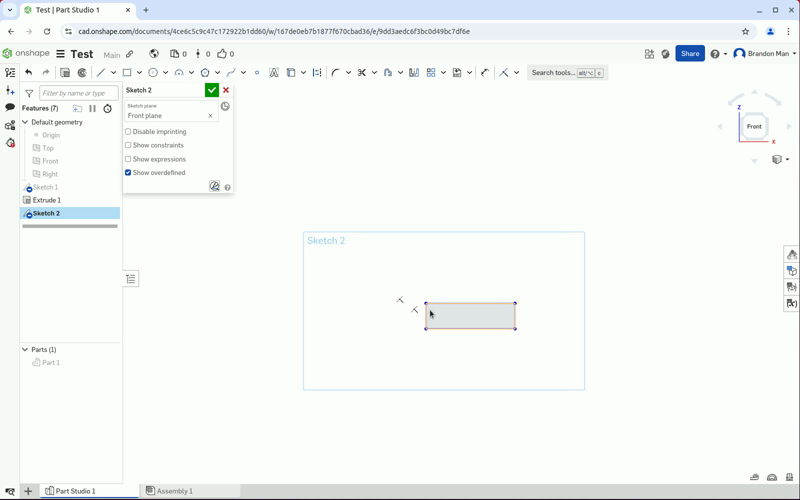
scroll(6)
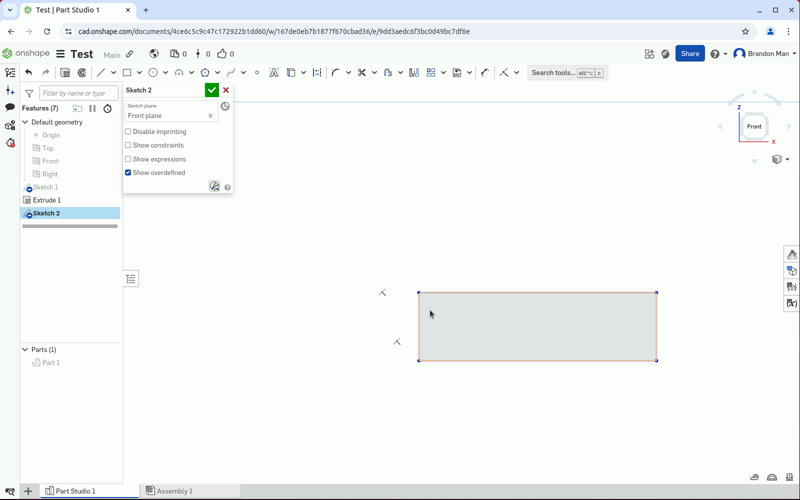
click(430, 309)
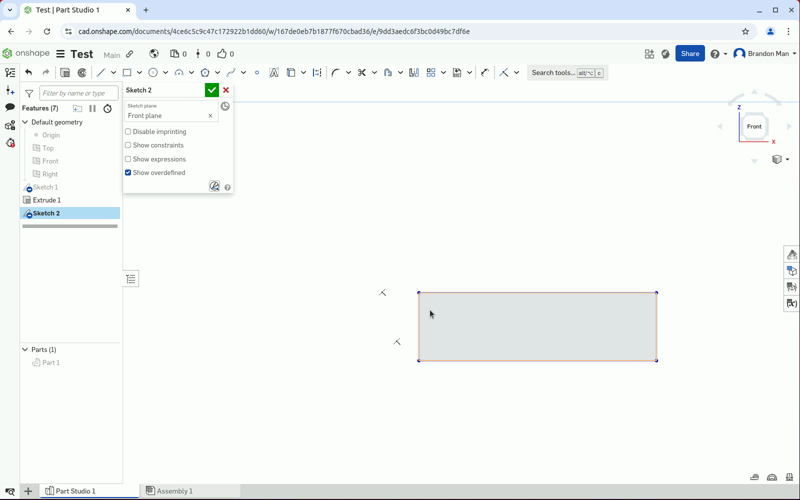
scroll(-6)
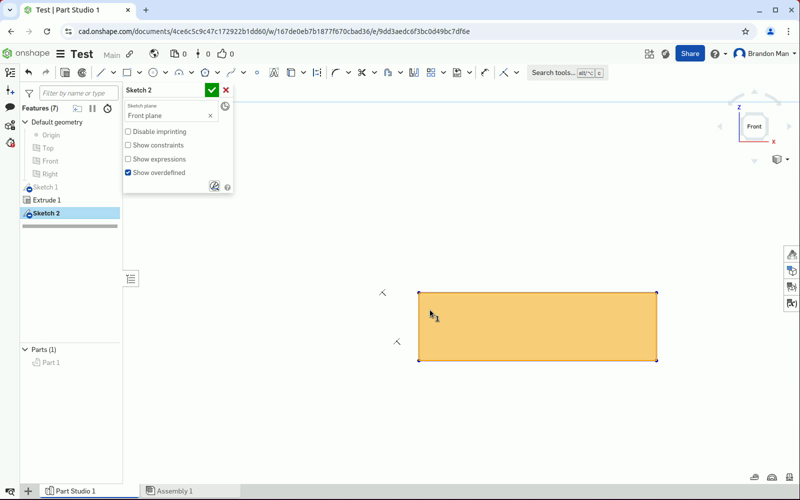
scroll(-6)
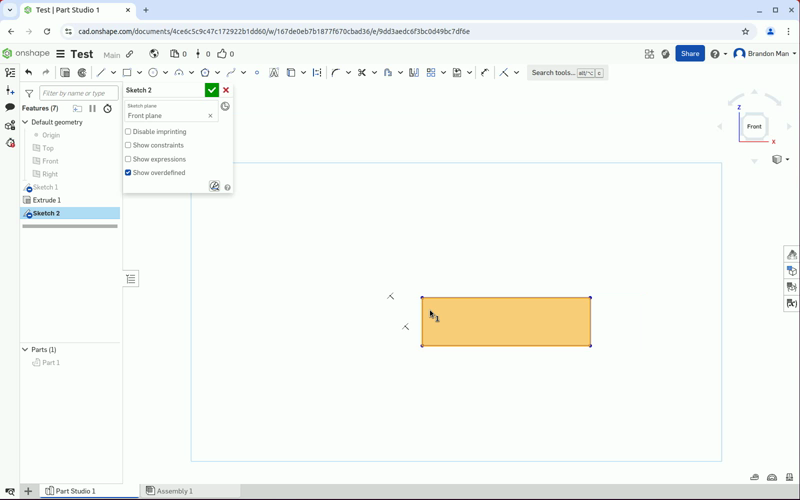
scroll(-6)
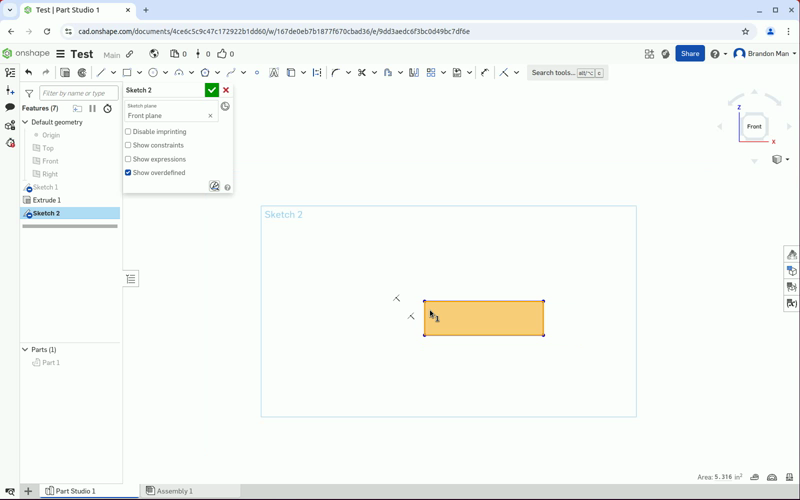
scroll(-6)
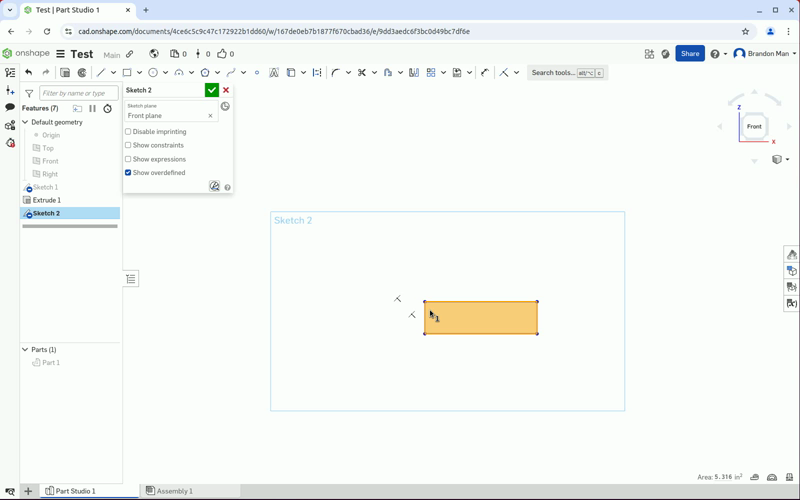
scroll(-6)
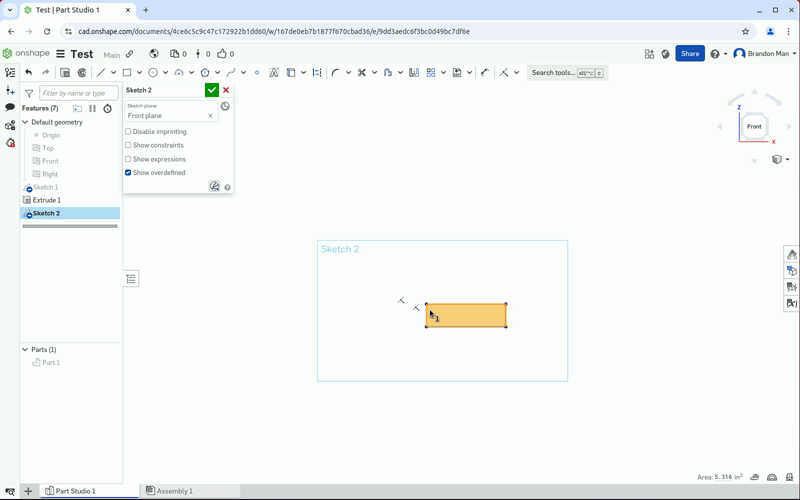
scroll(-6)
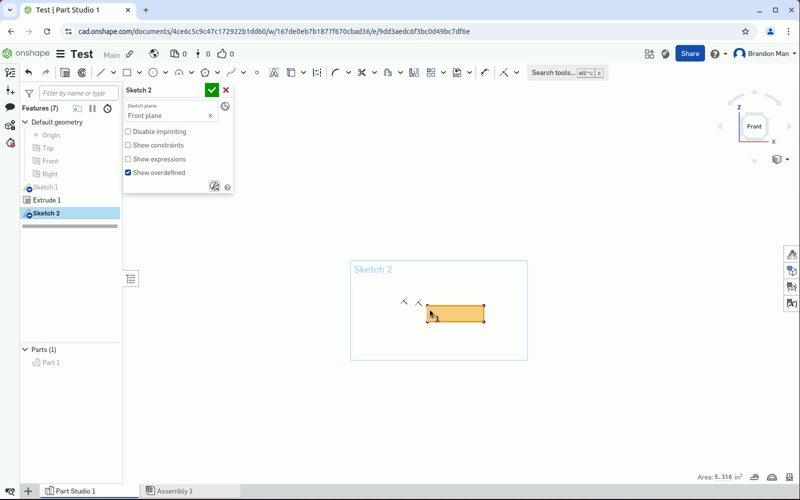
scroll(-6)
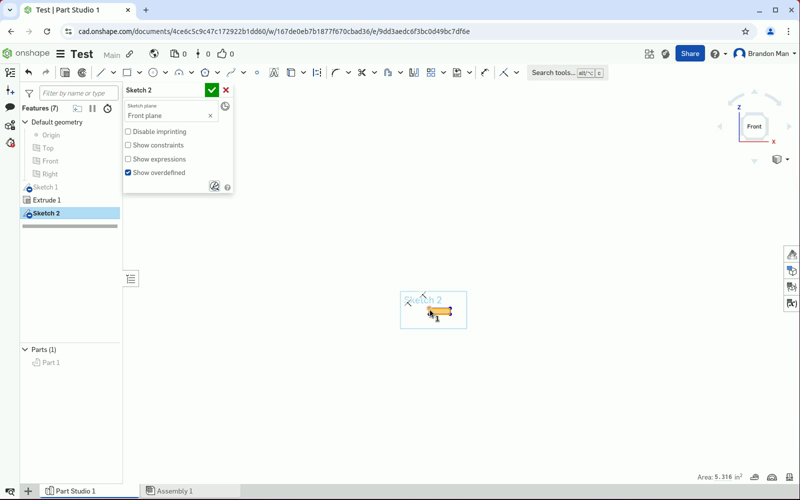
mouse_move(73, 352)
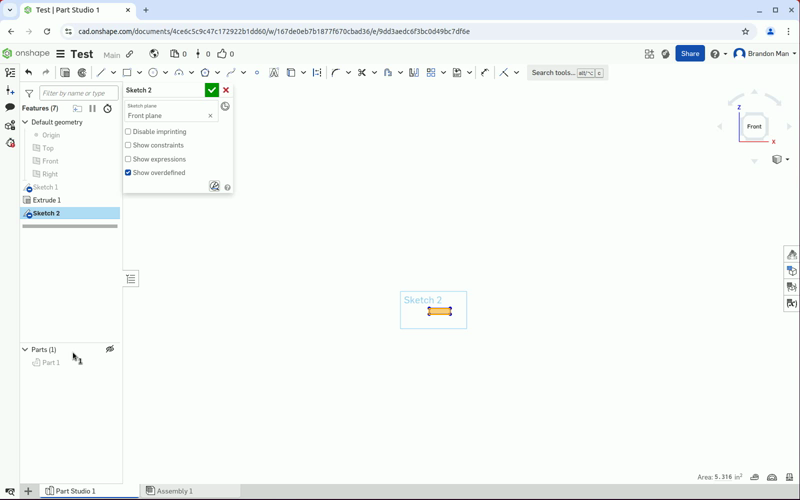
key(shift+y)
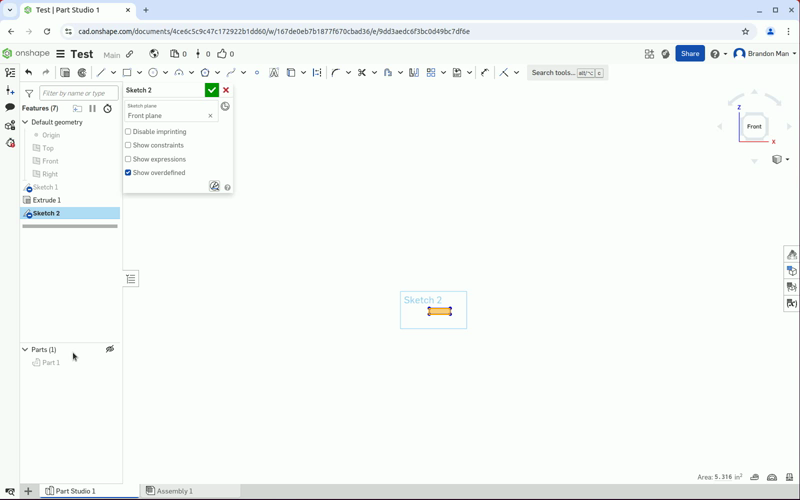
key(shift+e)
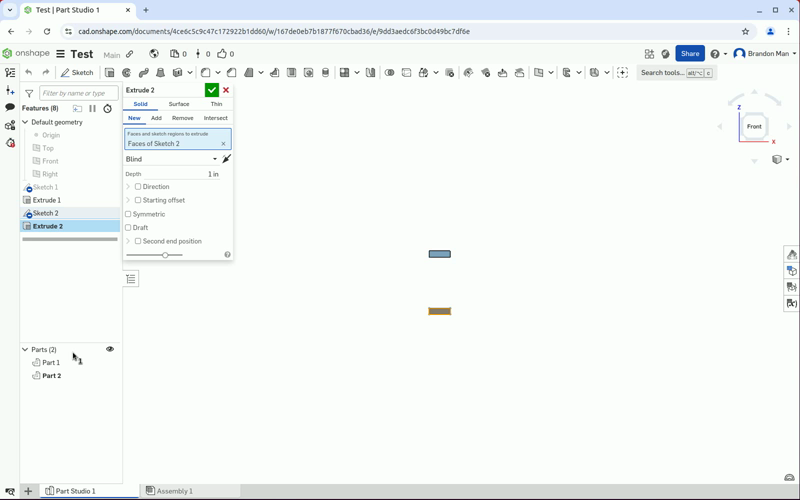
mouse_move(143, 106)
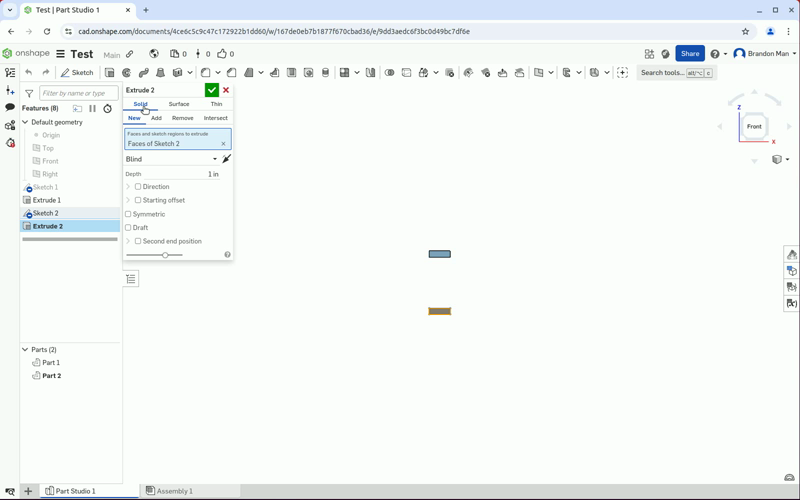
click(143, 106)
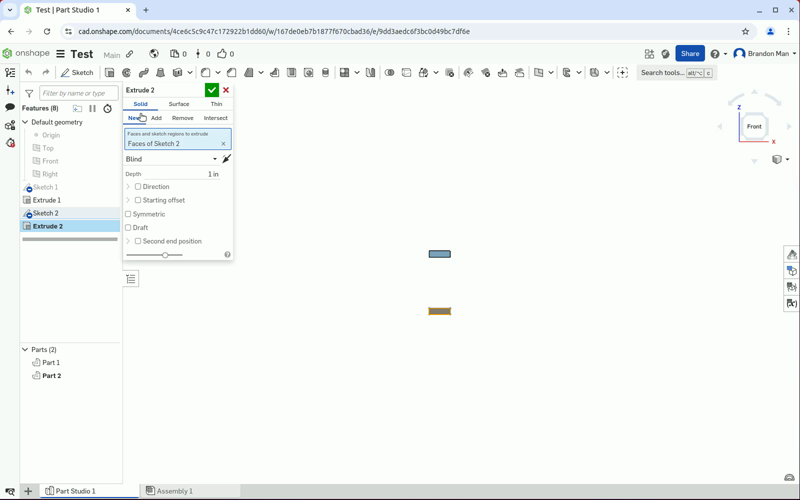
mouse_move(137, 120)
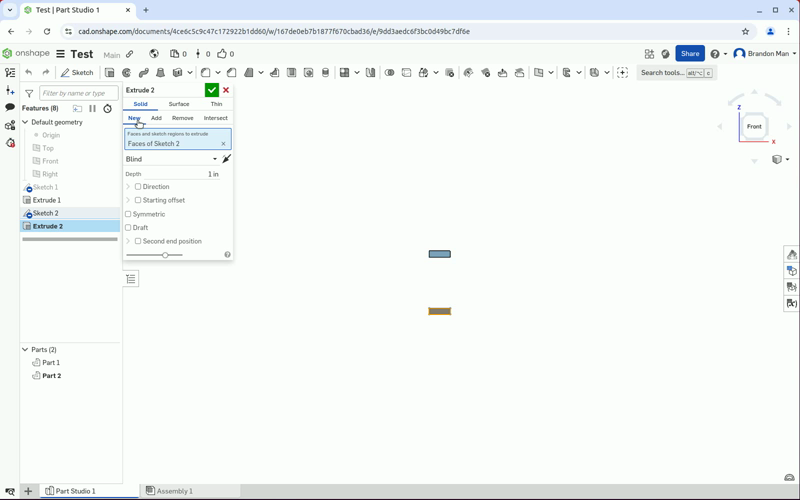
click(137, 120)
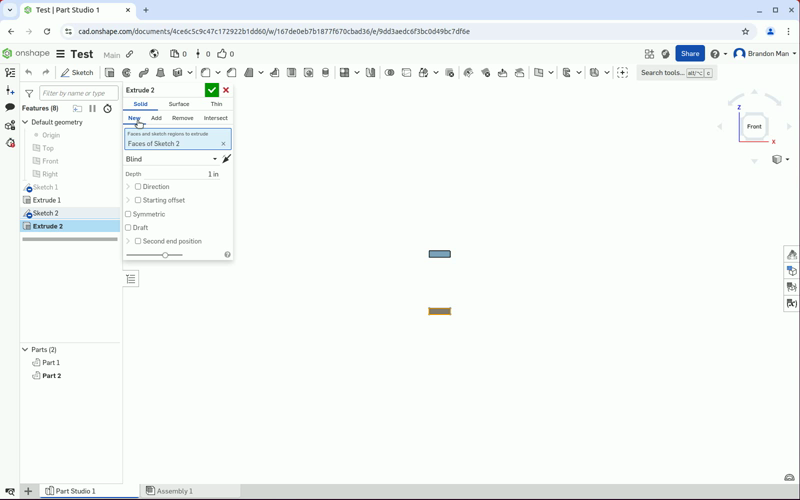
key(tab, 4)
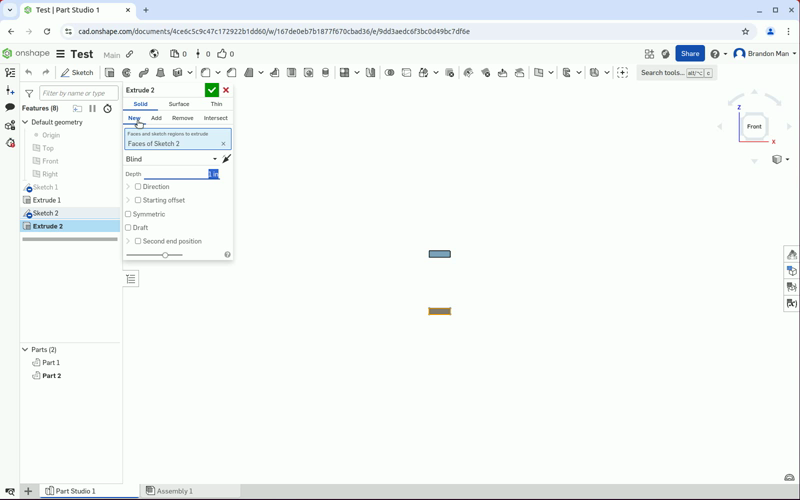
text(5.296)
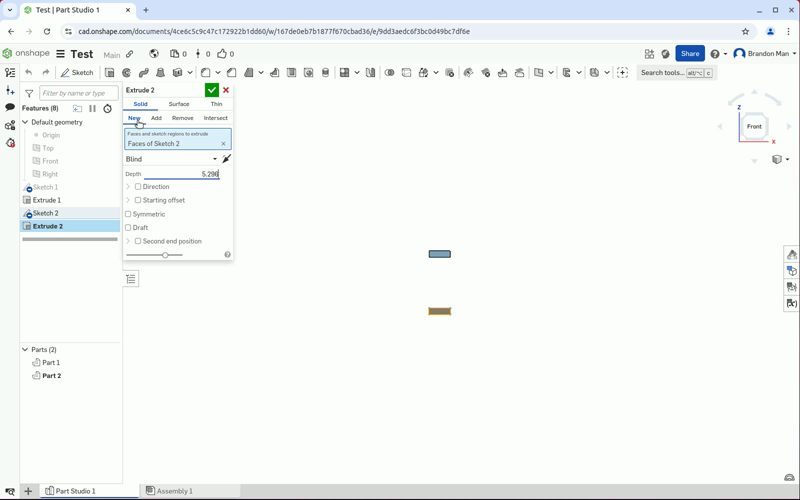
key(enter)
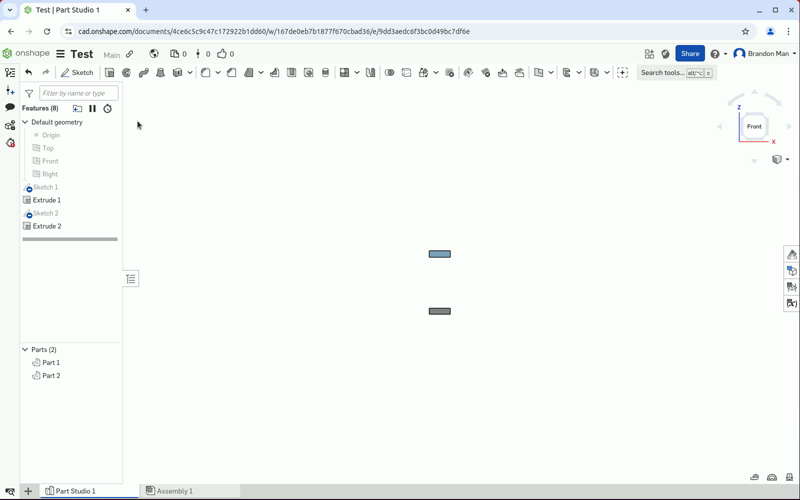
key(shift+h)
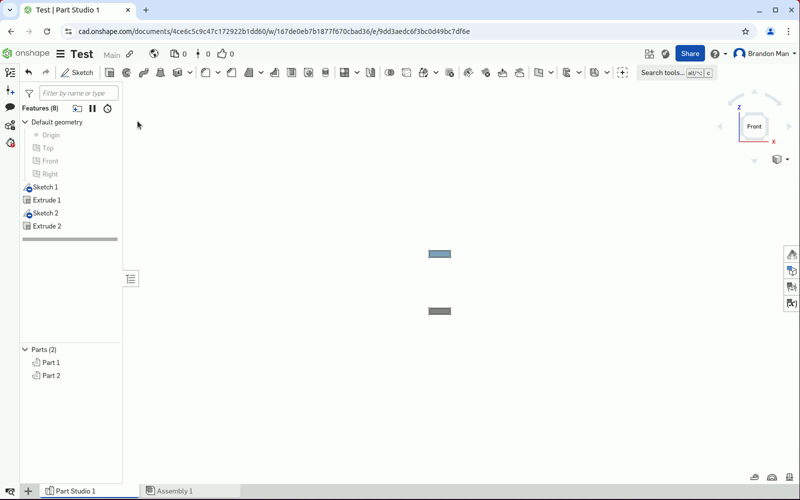
key(shift+h)
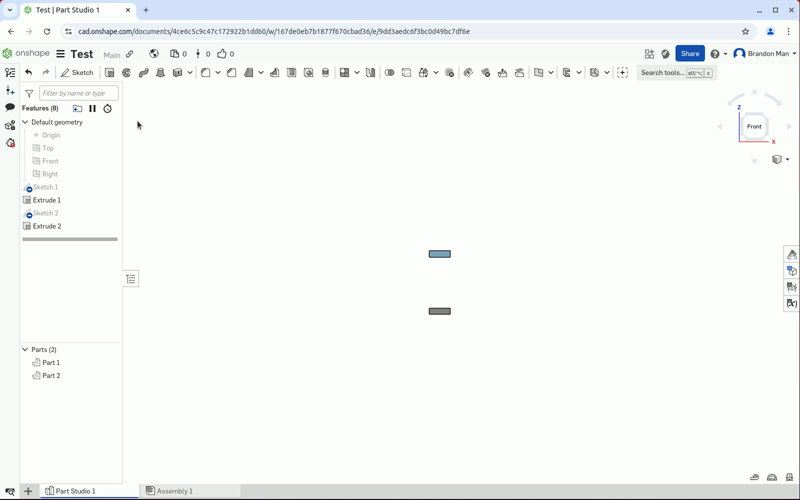
mouse_move(73, 189)
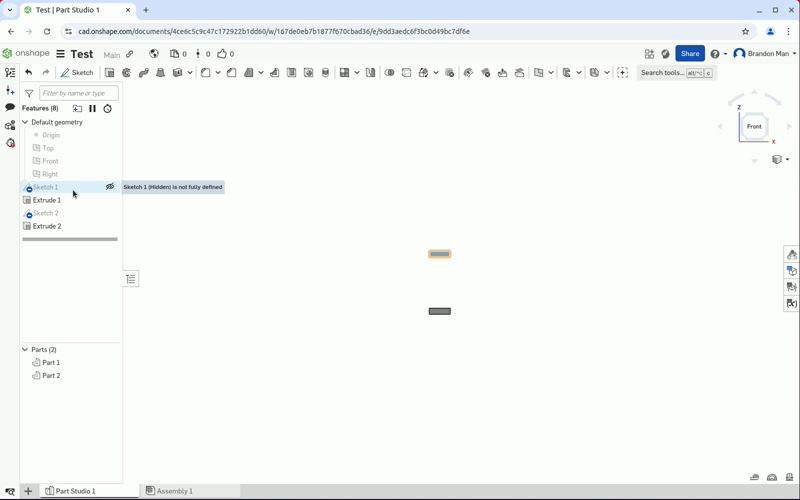
click(73, 189)
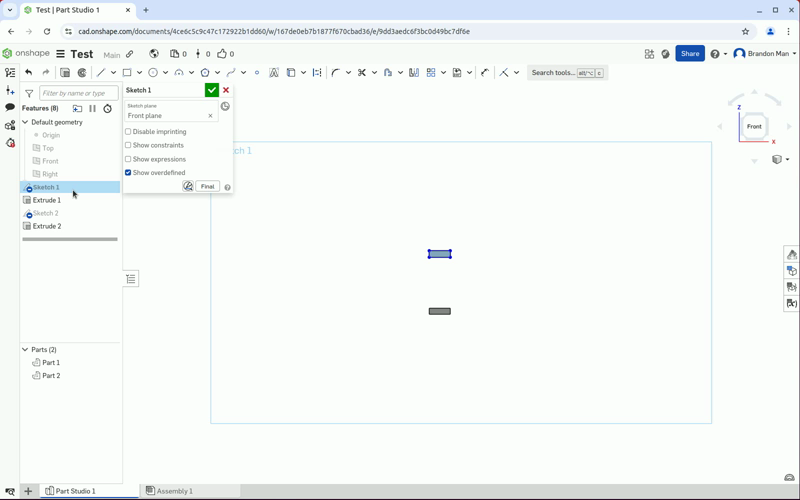
mouse_move(229, 92)
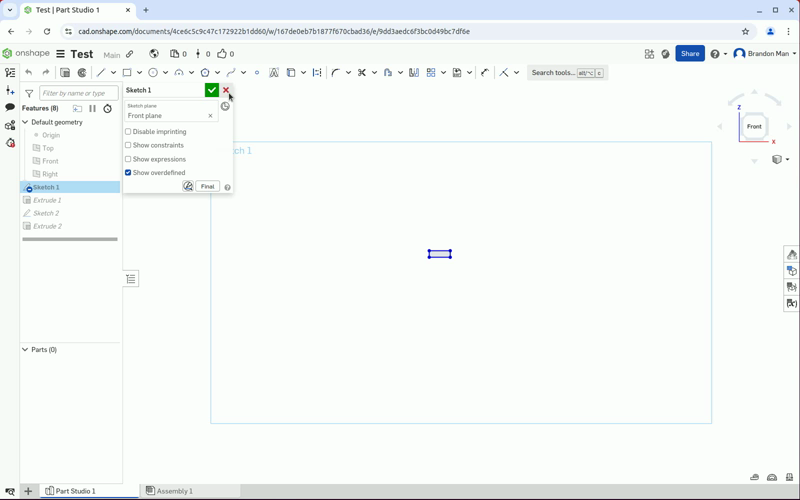
click(229, 92)
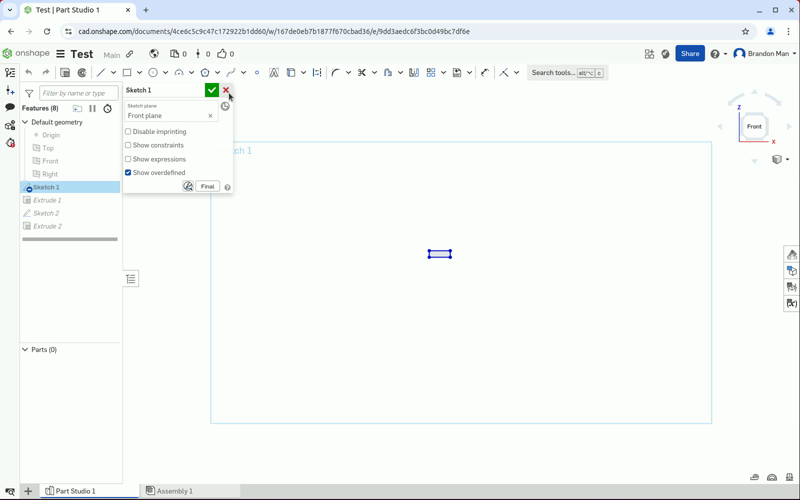
key(shift+s)
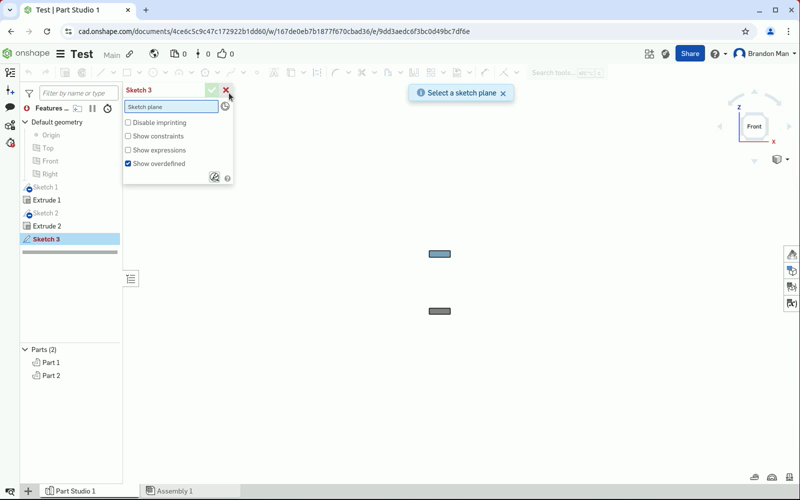
mouse_move(73, 163)
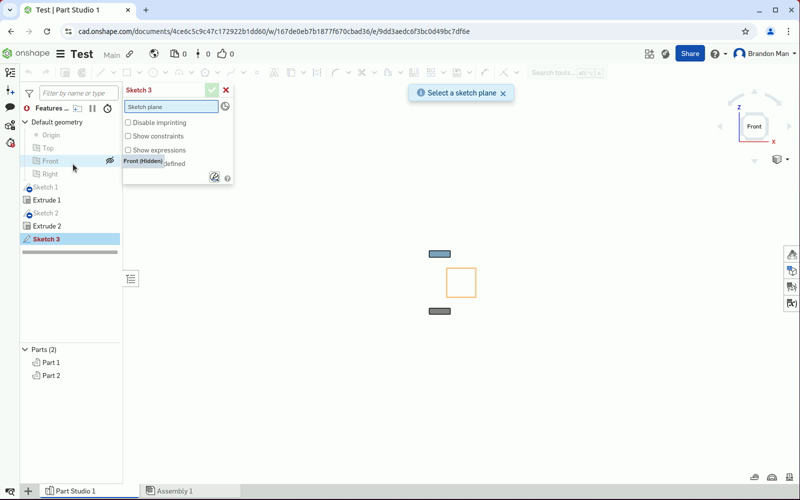
click(73, 163)
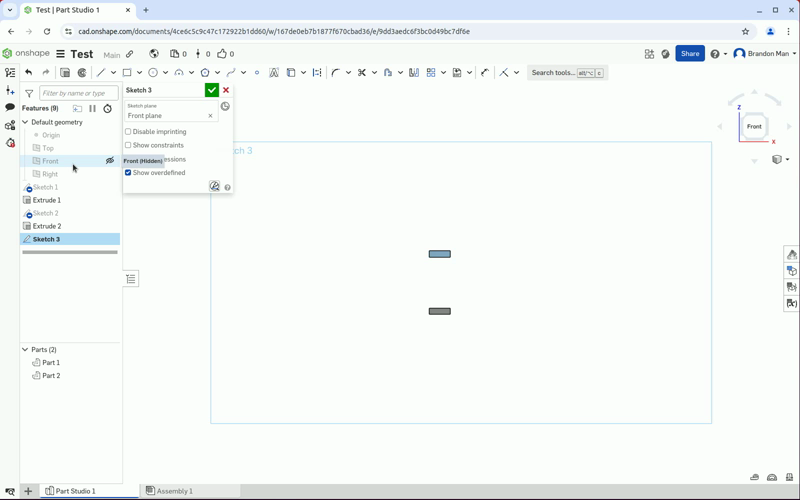
mouse_move(73, 352)
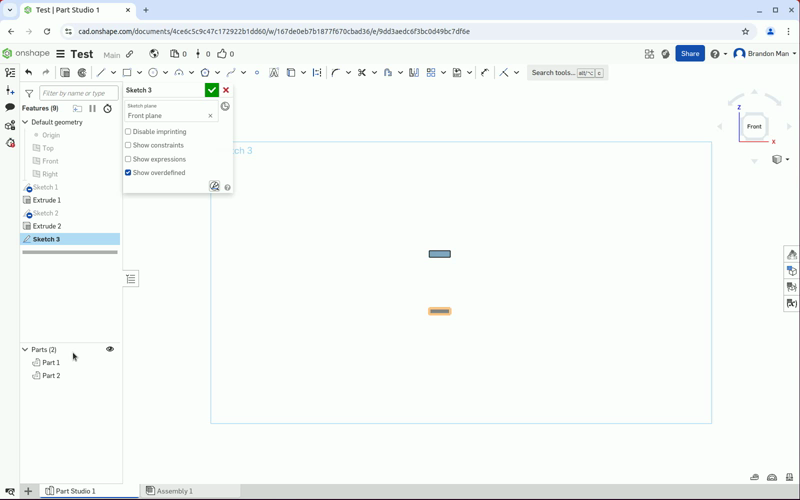
key(y)
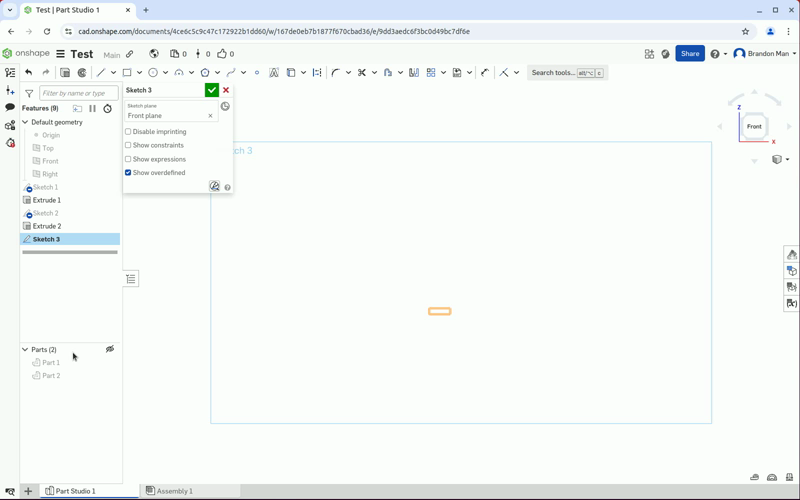
key(c)
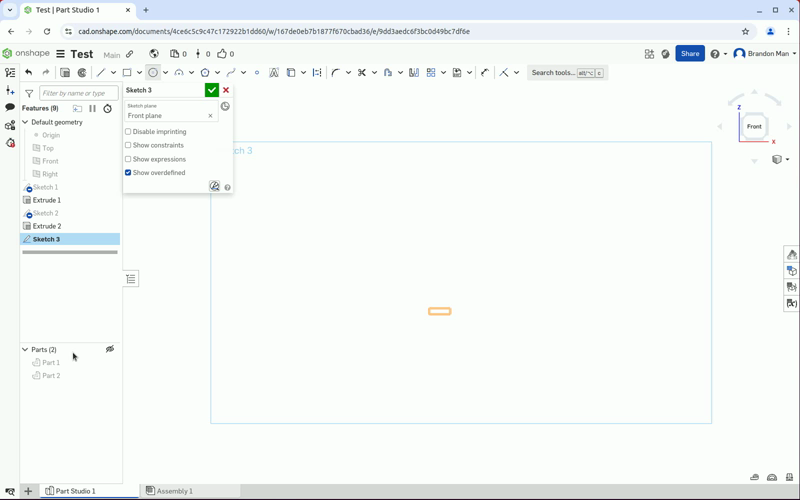
key_down(shift)
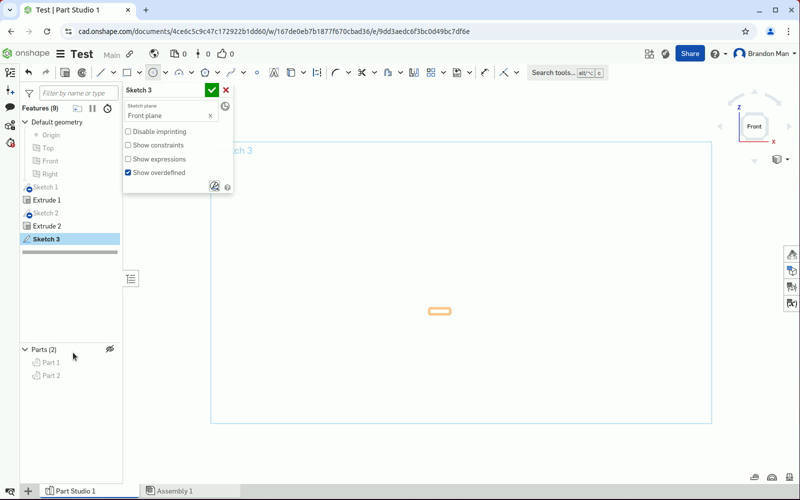
mouse_move(556, 284)
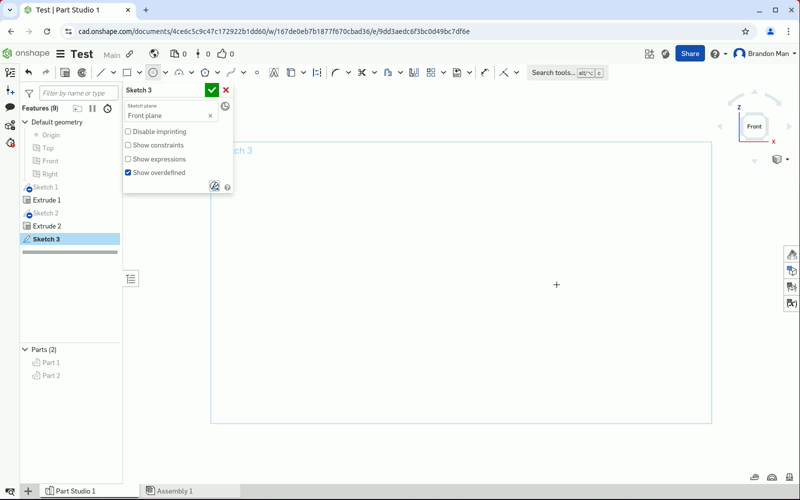
click(556, 284)
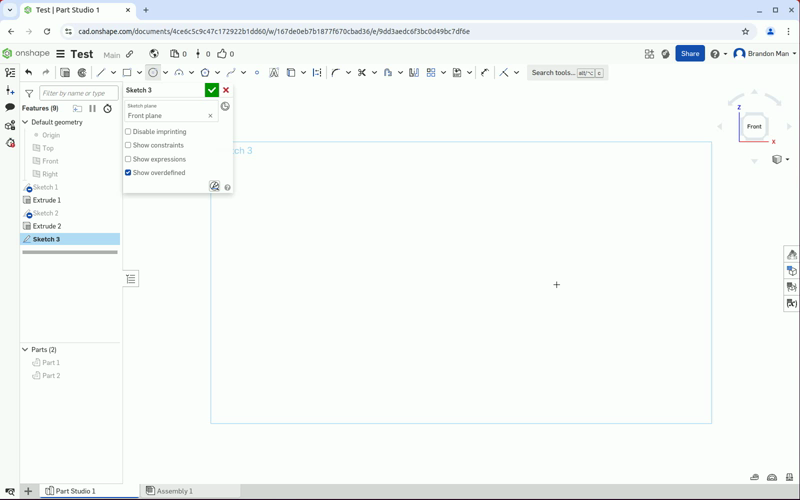
key_up(shift)
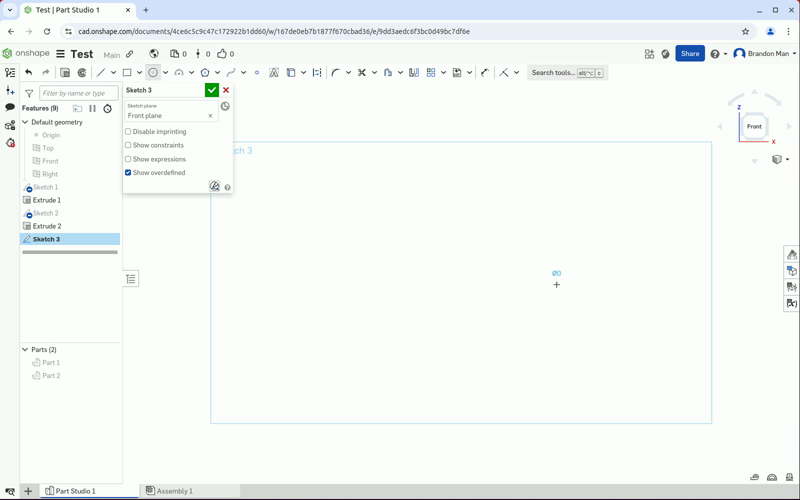
mouse_move(574, 284)
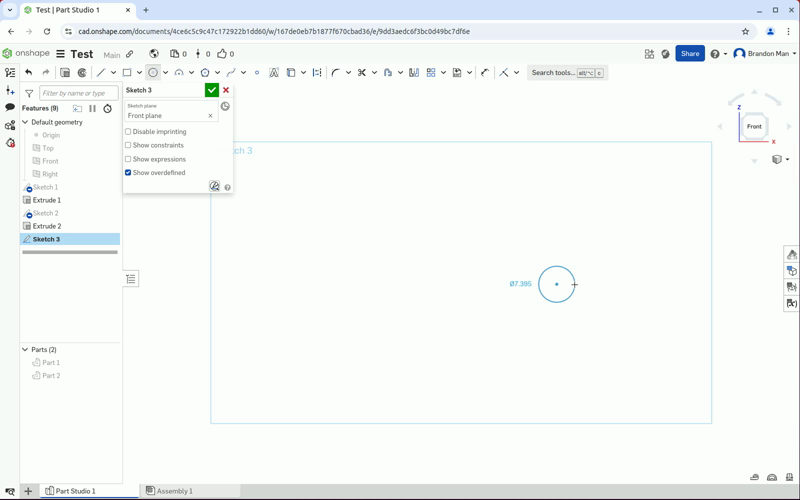
click(574, 284)
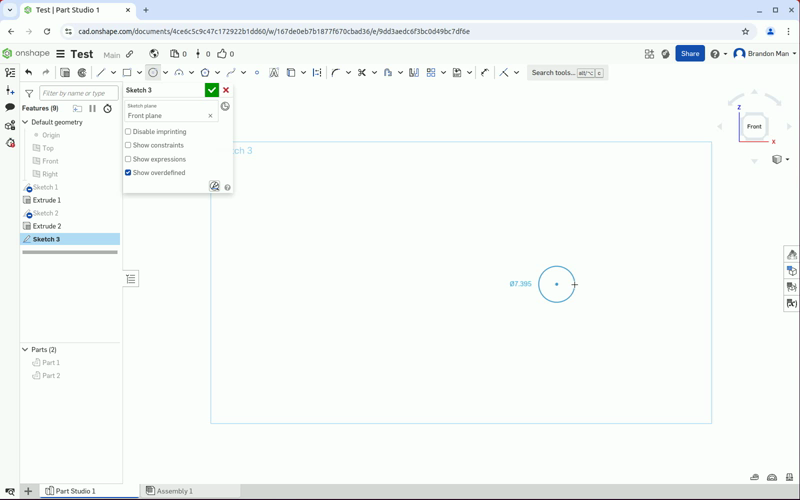
key(esc)
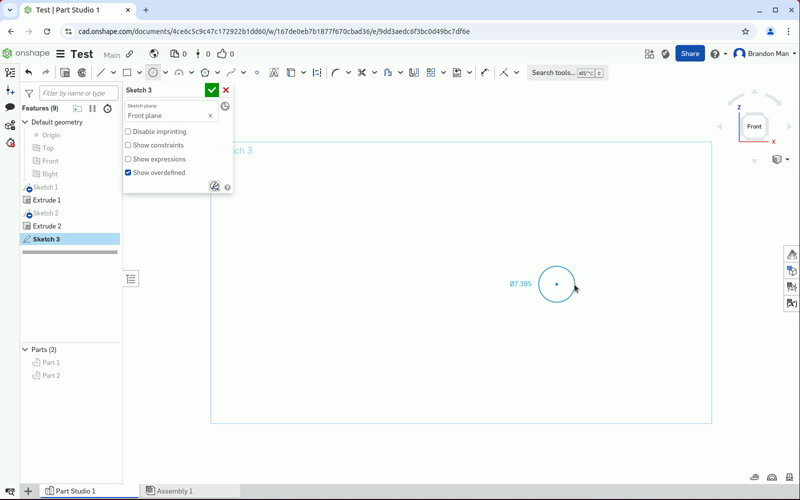
mouse_move(567, 297)
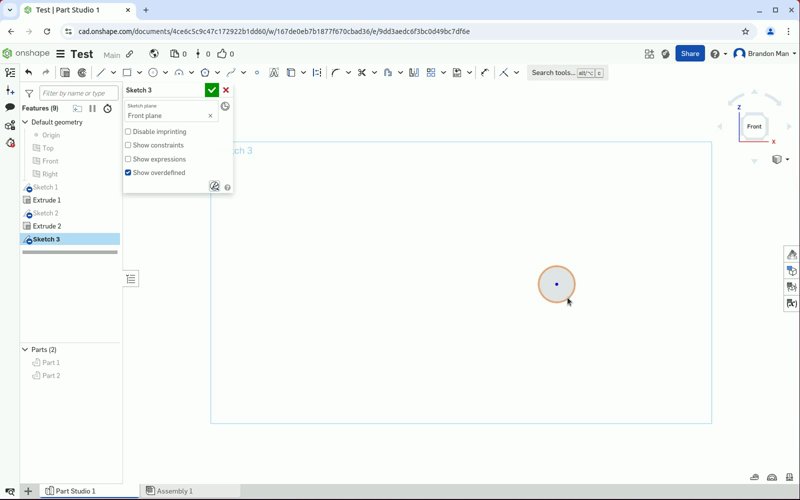
scroll(6)
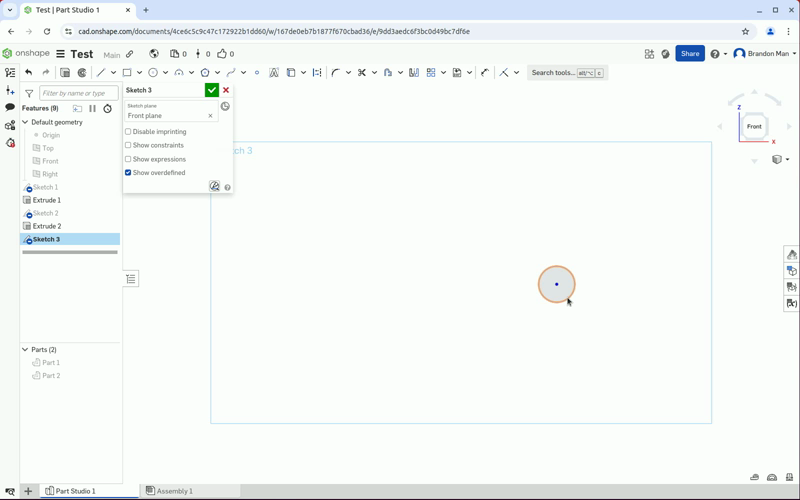
scroll(6)
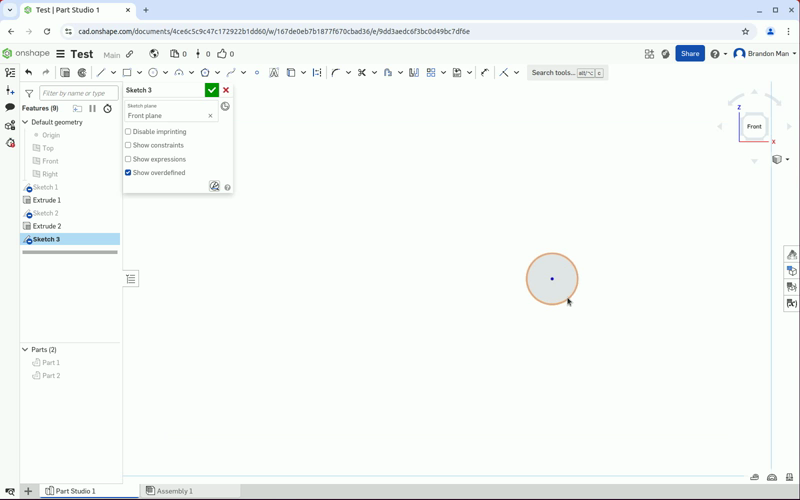
scroll(6)
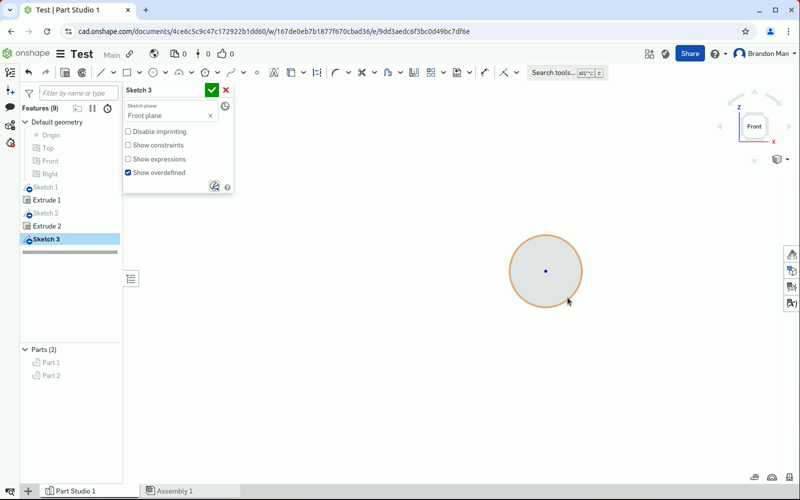
scroll(6)
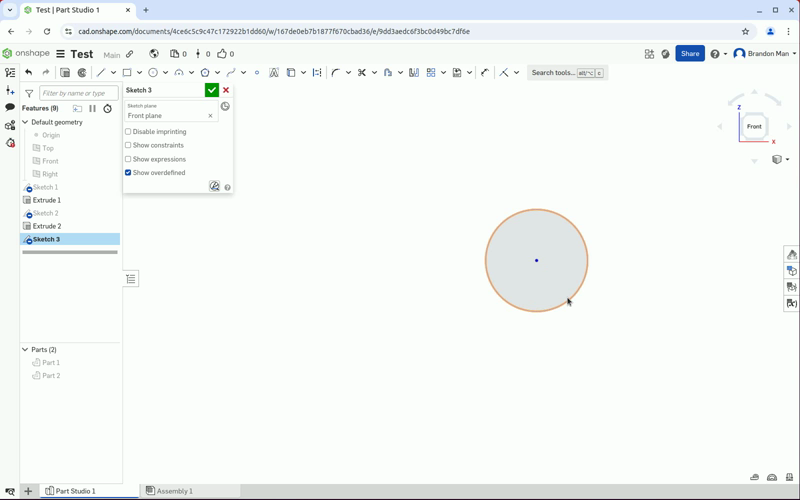
scroll(6)
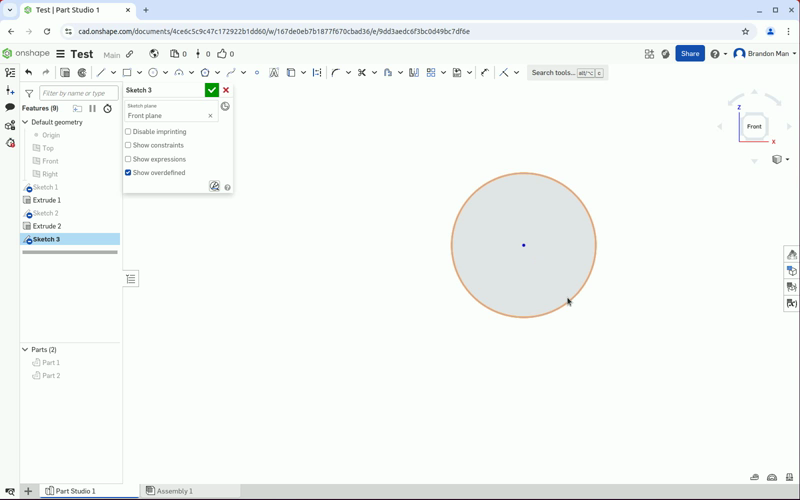
scroll(6)
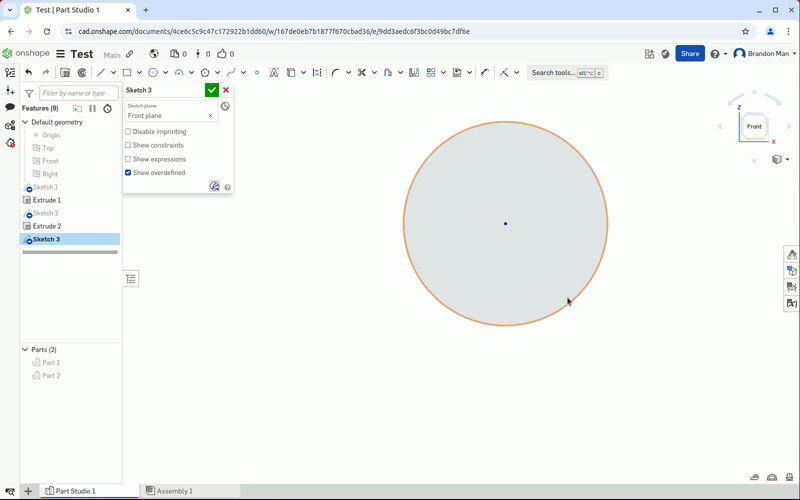
scroll(6)
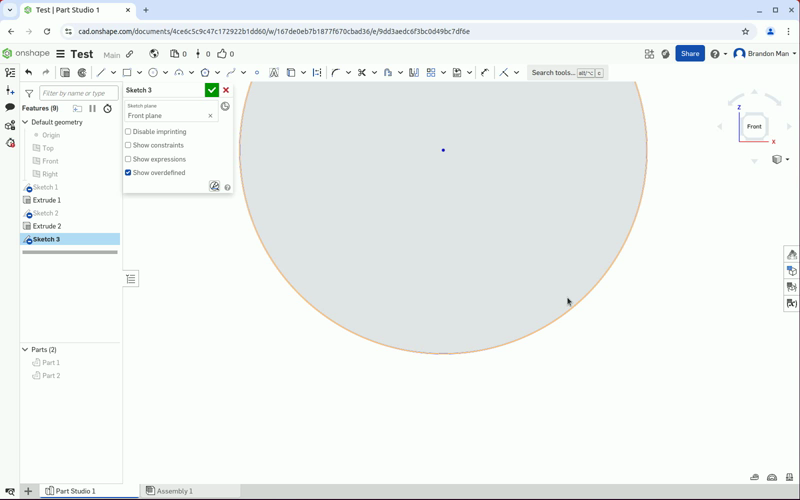
click(567, 297)
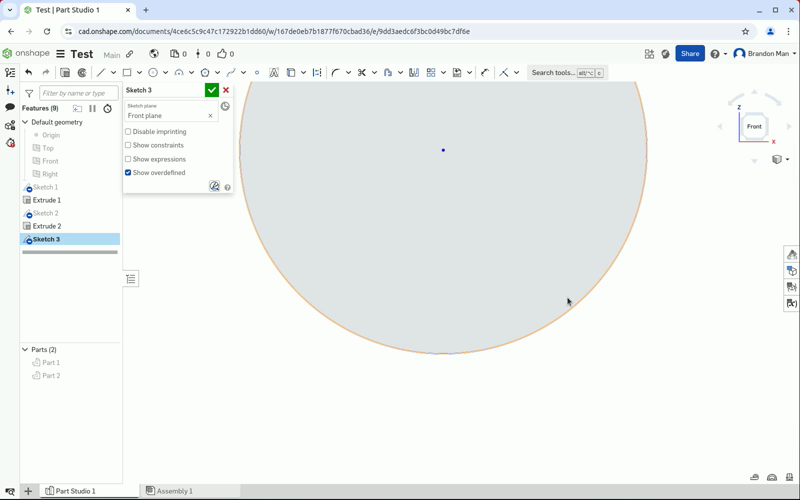
scroll(-6)
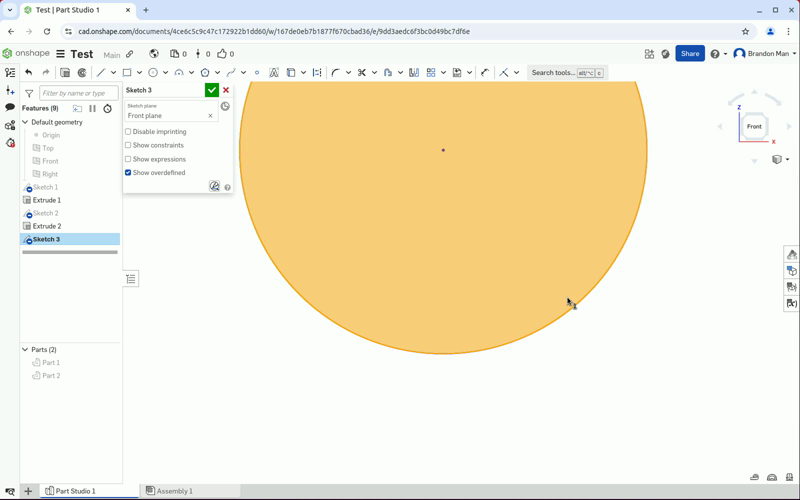
scroll(-6)
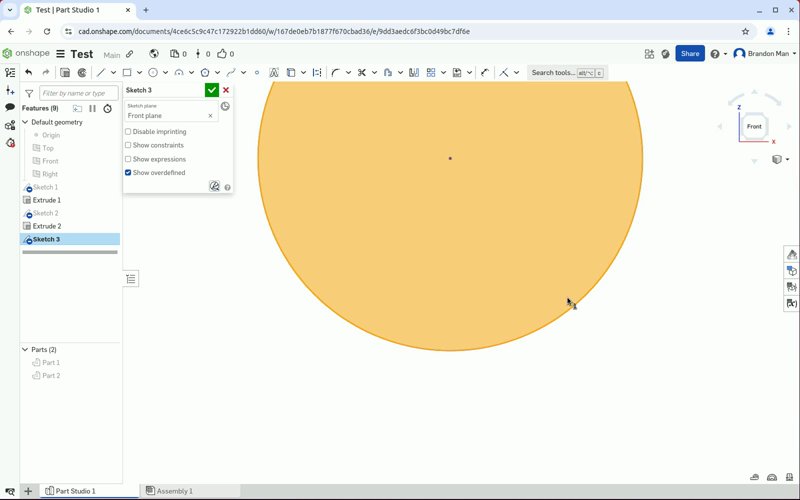
scroll(-6)
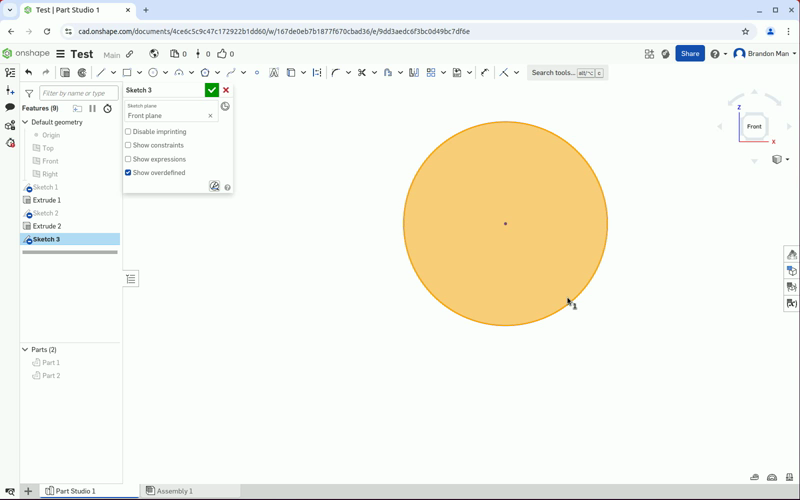
scroll(-6)
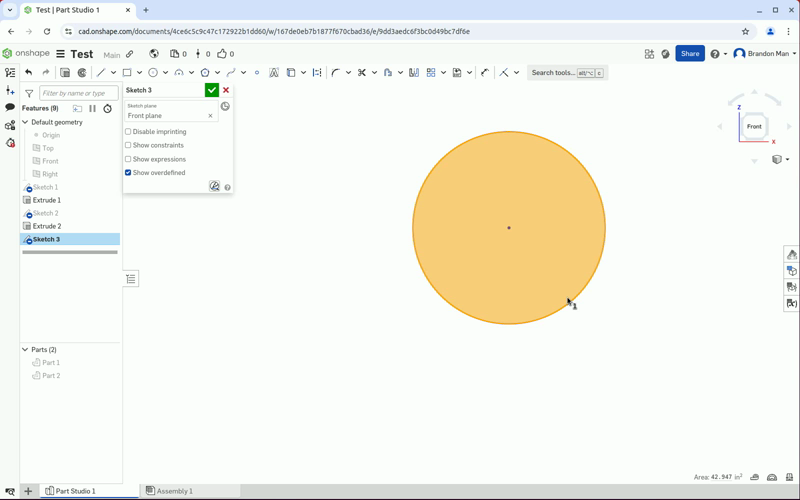
scroll(-6)
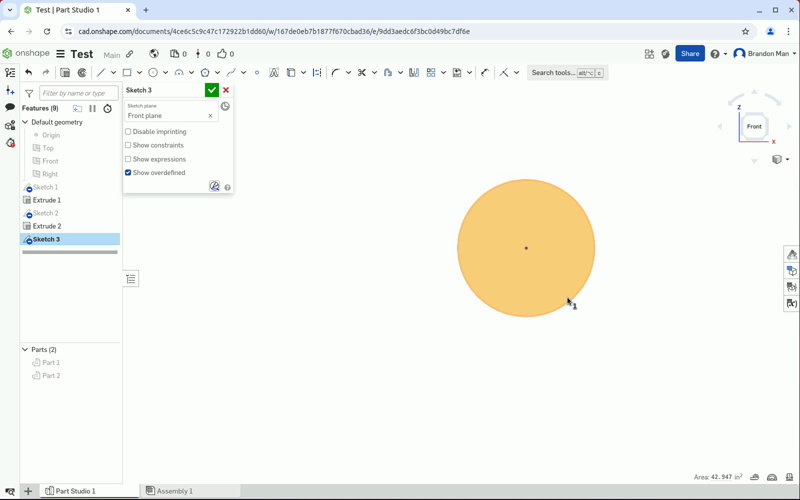
scroll(-6)
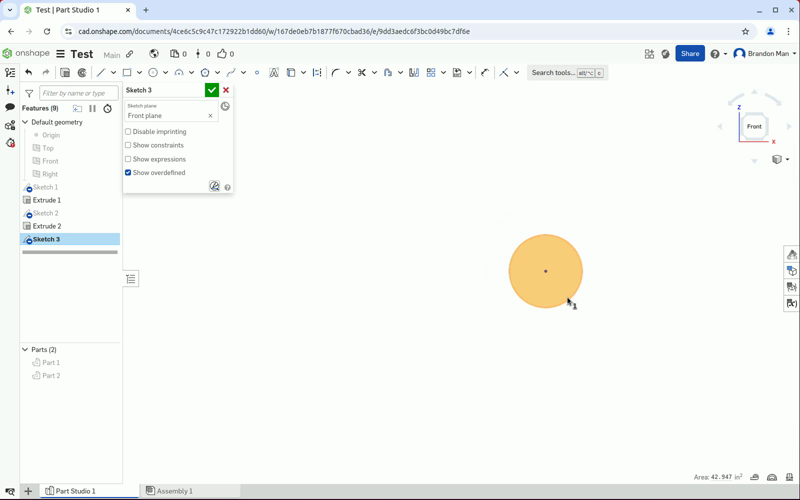
scroll(-6)
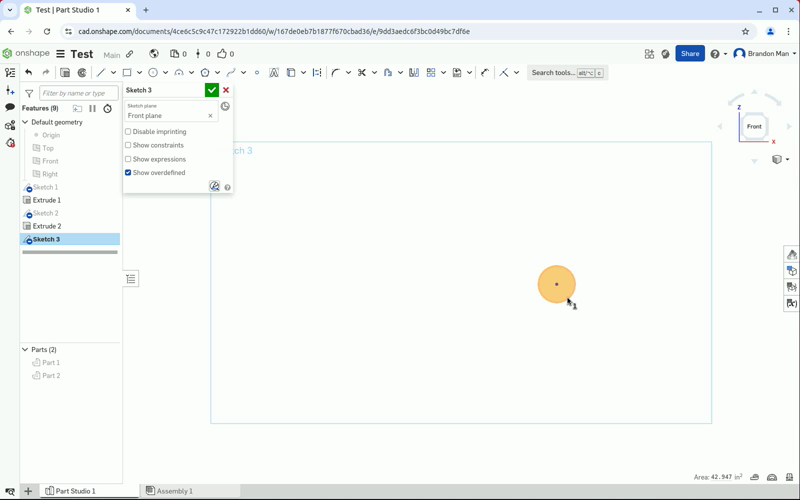
mouse_move(73, 352)
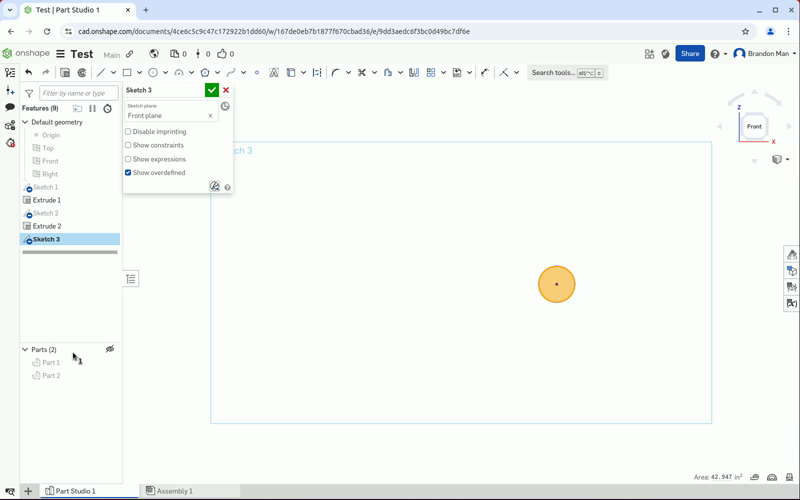
key(shift+y)
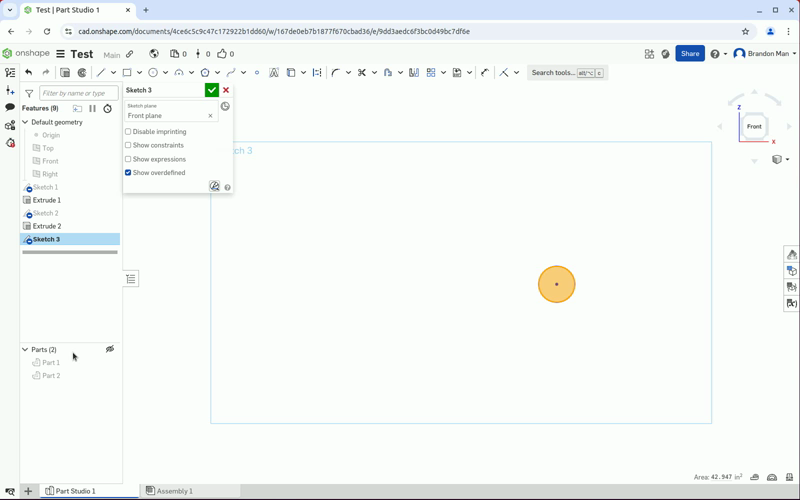
key(shift+e)
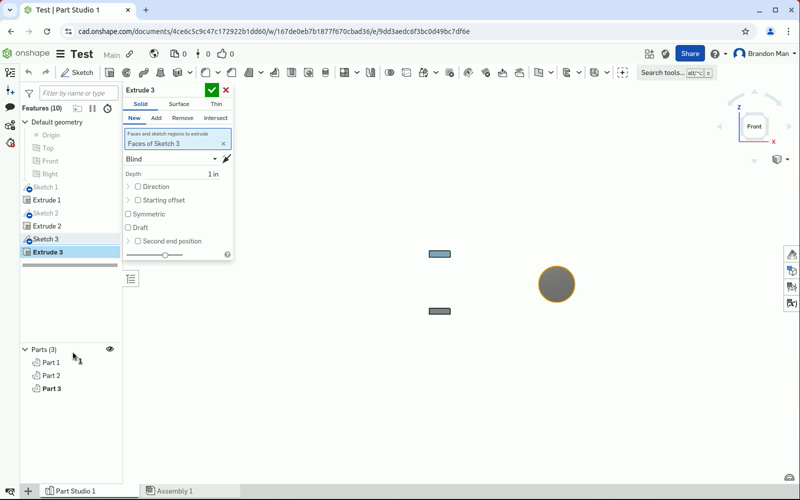
mouse_move(143, 106)
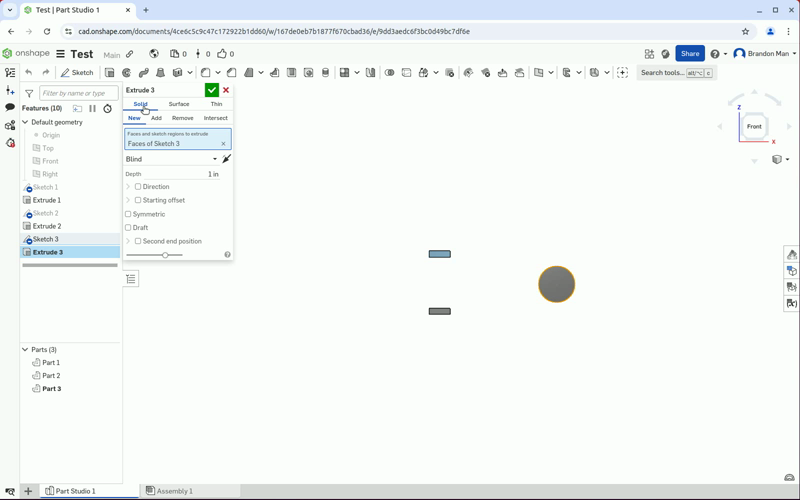
click(143, 106)
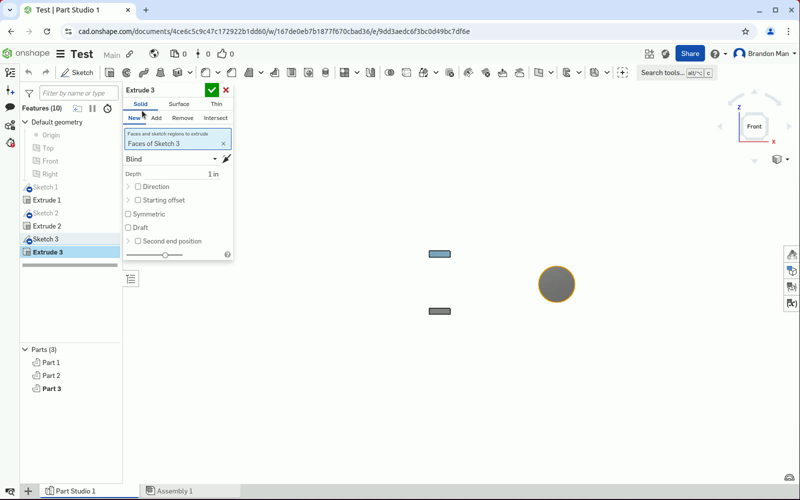
mouse_move(137, 120)
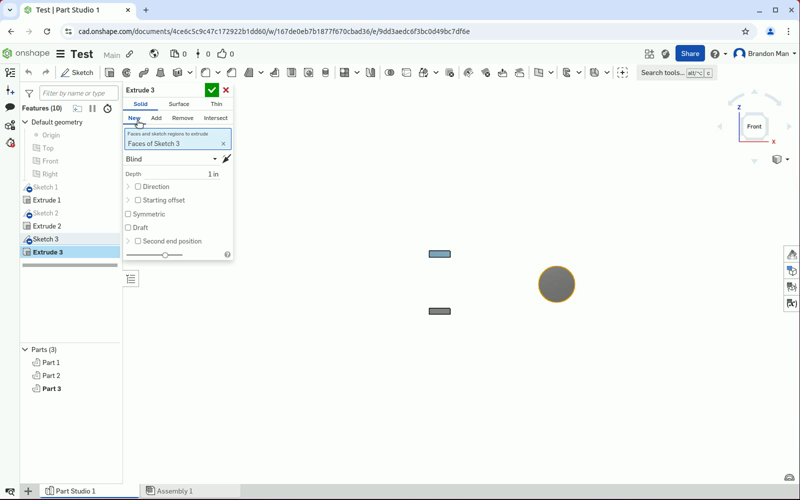
click(137, 120)
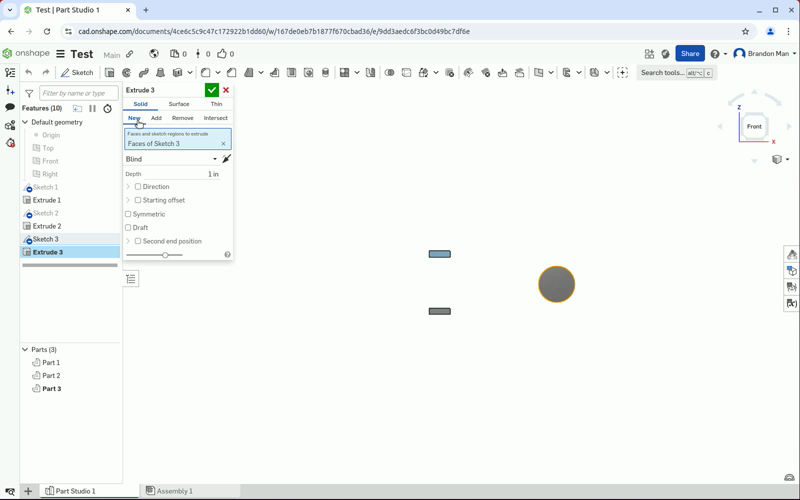
key(tab, 4)
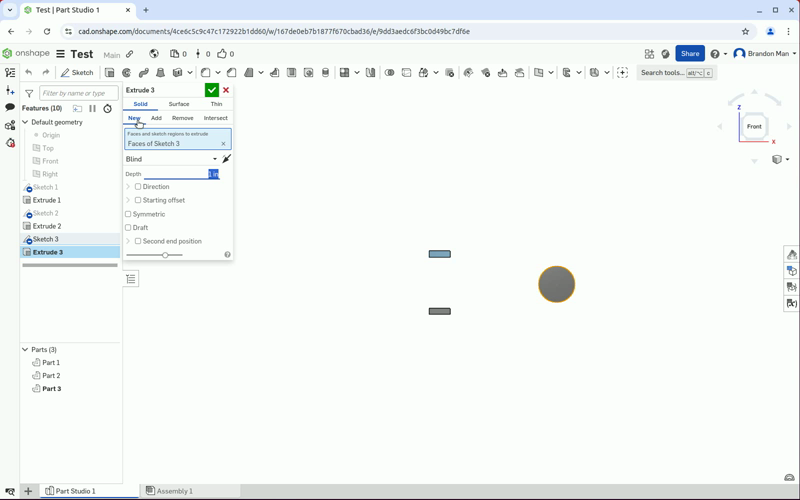
text(5.296)
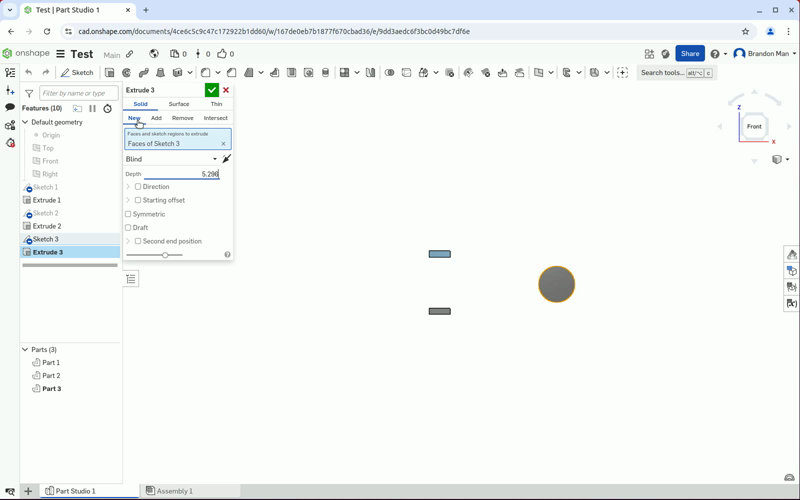
key(enter)
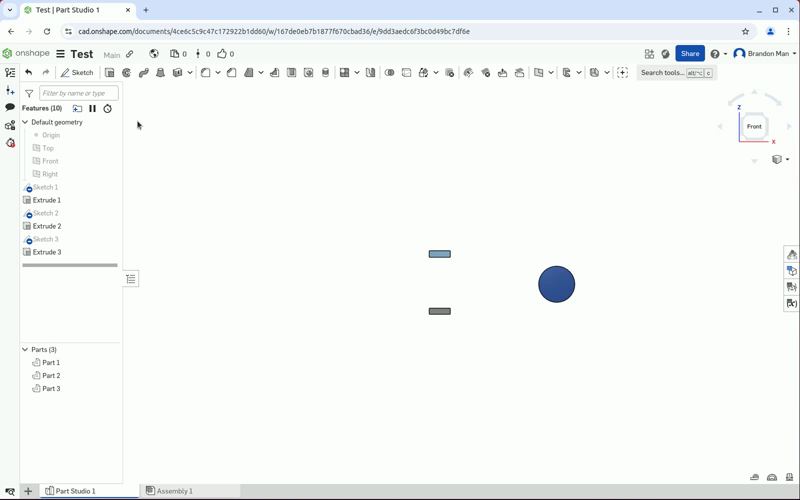
key(shift+h)
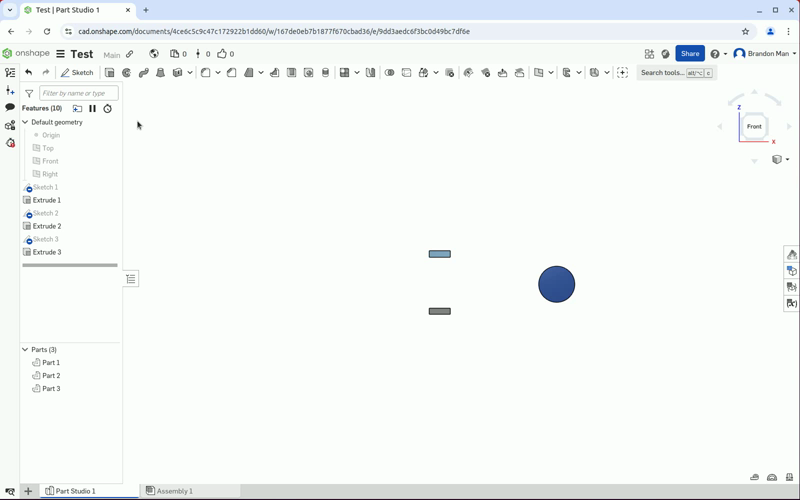
key(shift+h)
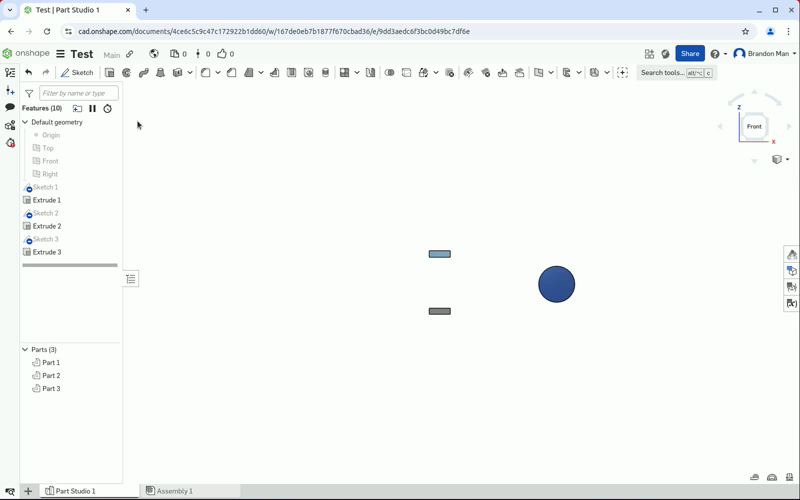
mouse_move(73, 189)
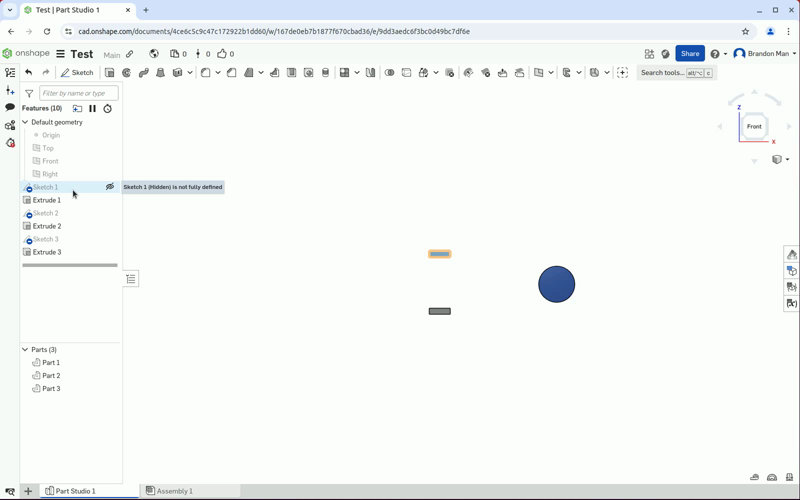
click(73, 189)
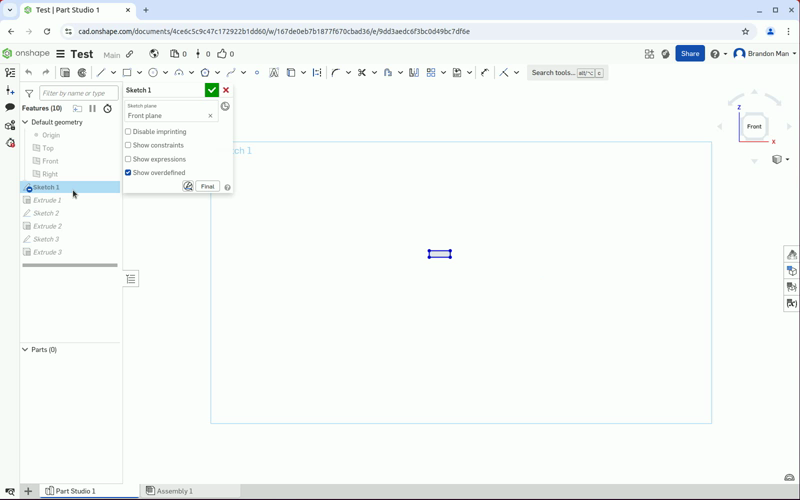
mouse_move(229, 92)
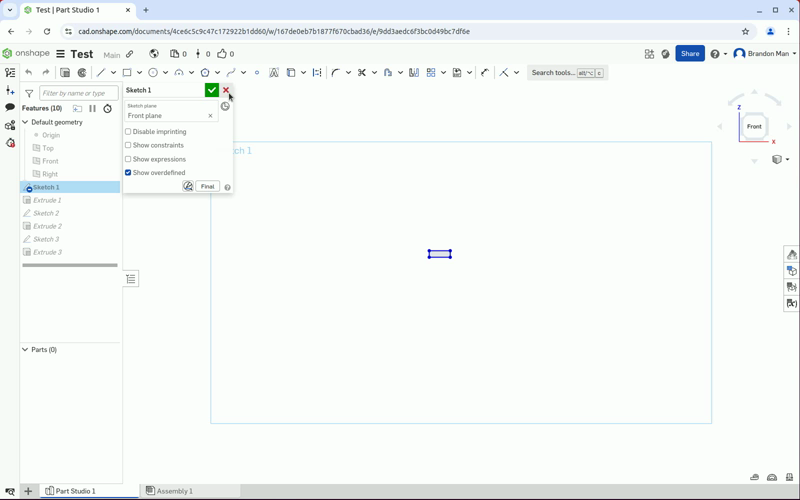
click(229, 92)
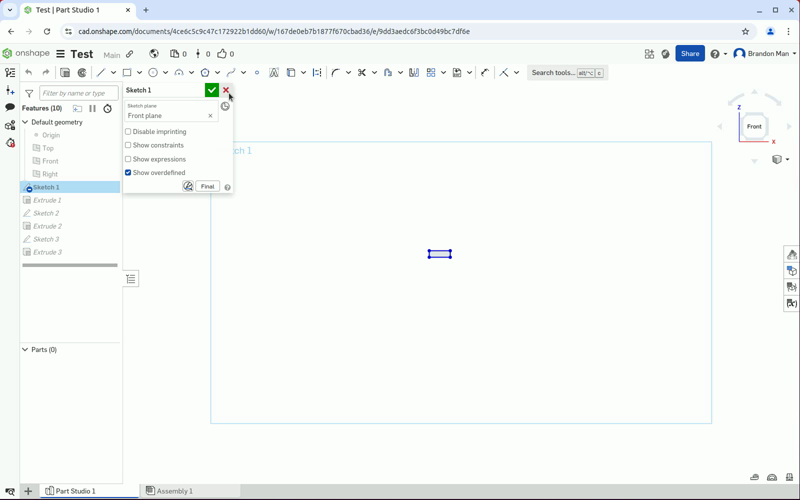
key(shift+s)
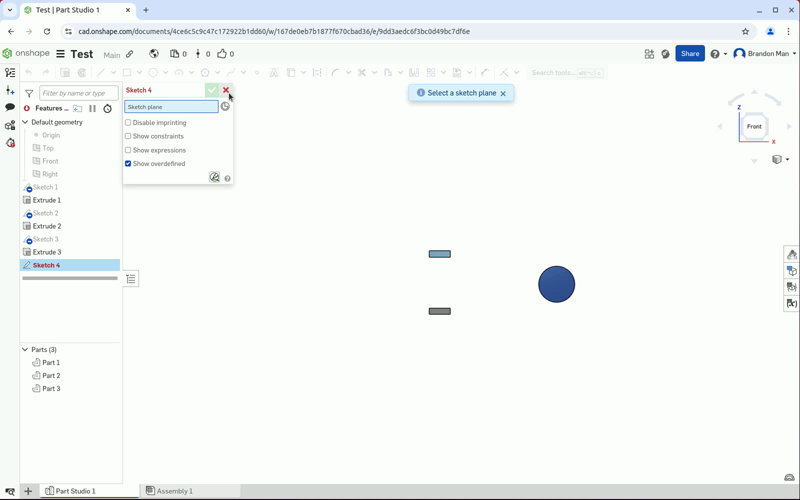
mouse_move(73, 163)
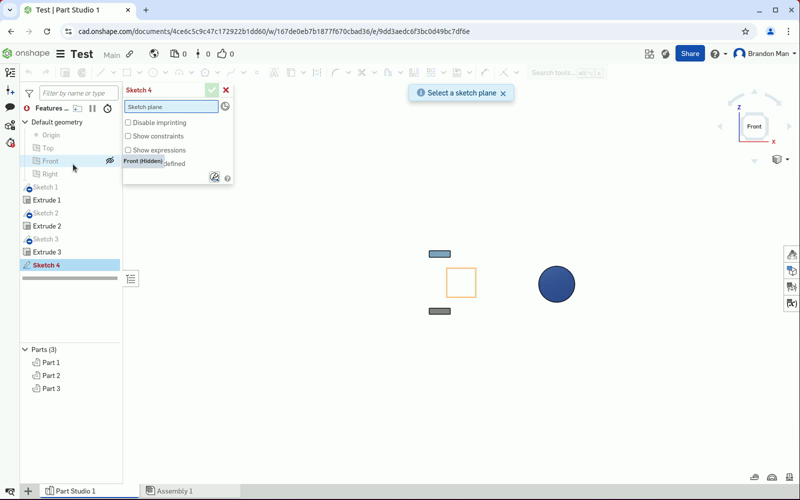
click(73, 163)
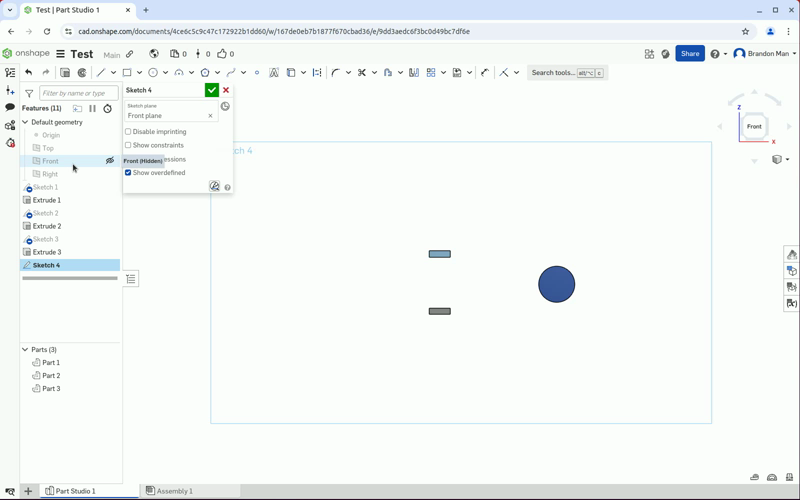
mouse_move(73, 352)
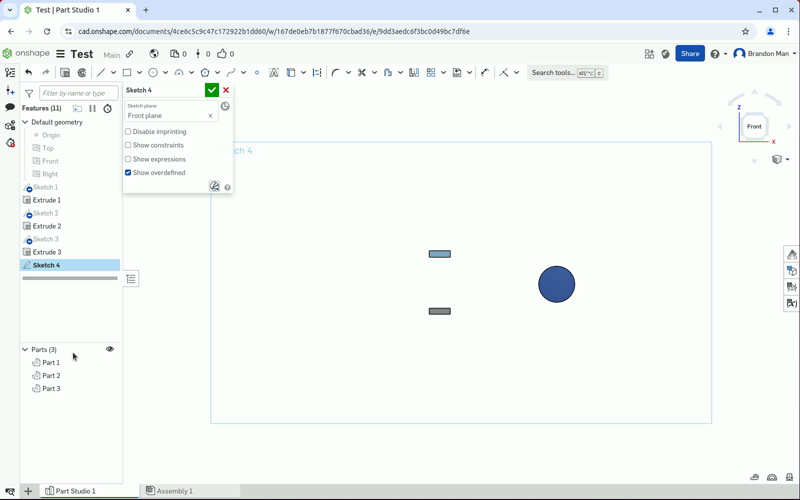
key(y)
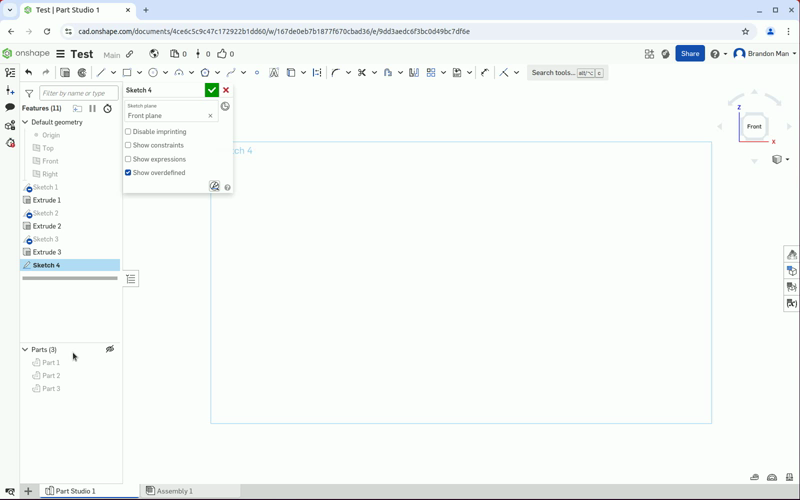
key(l)
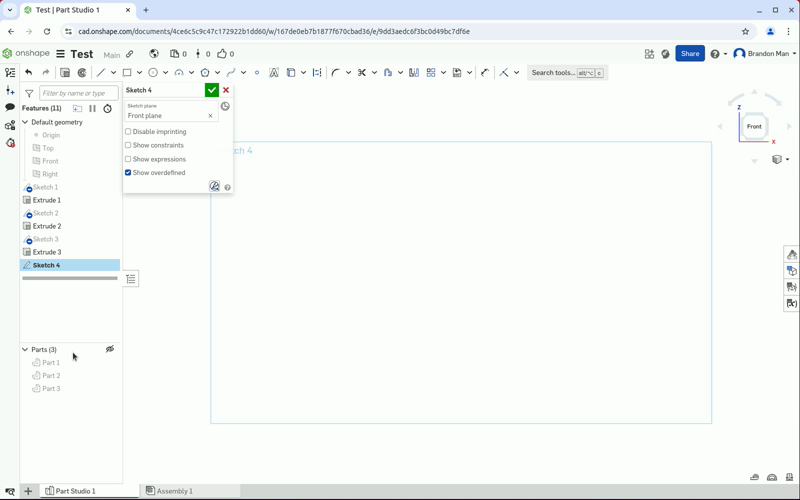
key_down(shift)
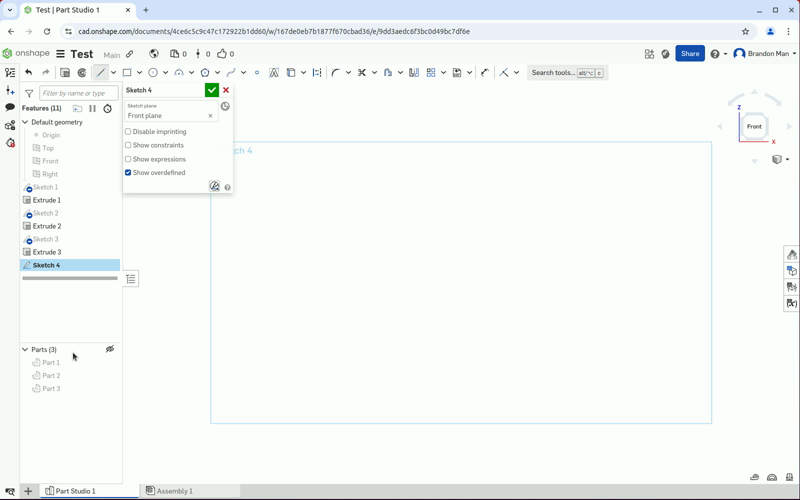
mouse_move(492, 314)
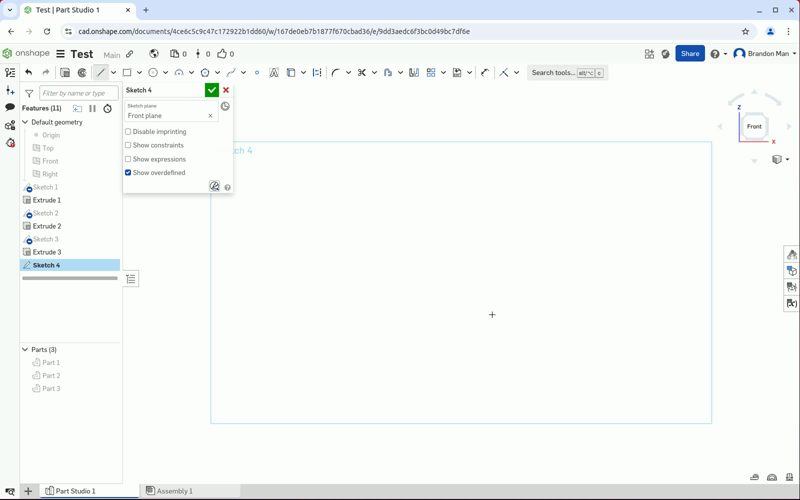
click(492, 314)
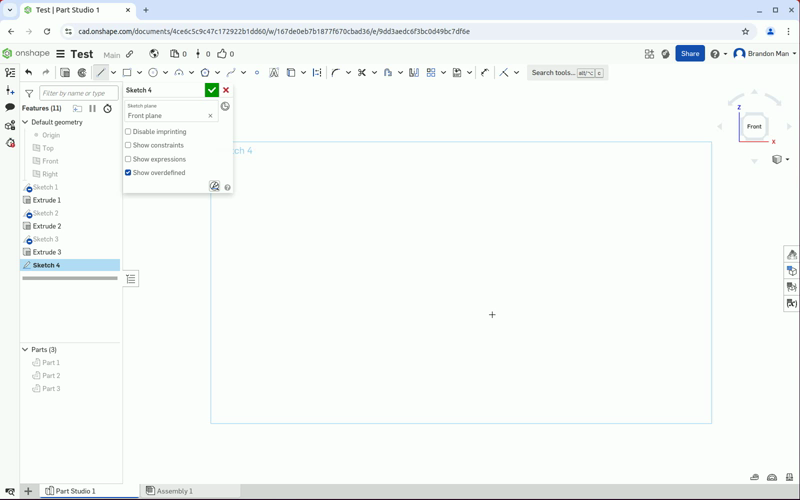
key_up(shift)
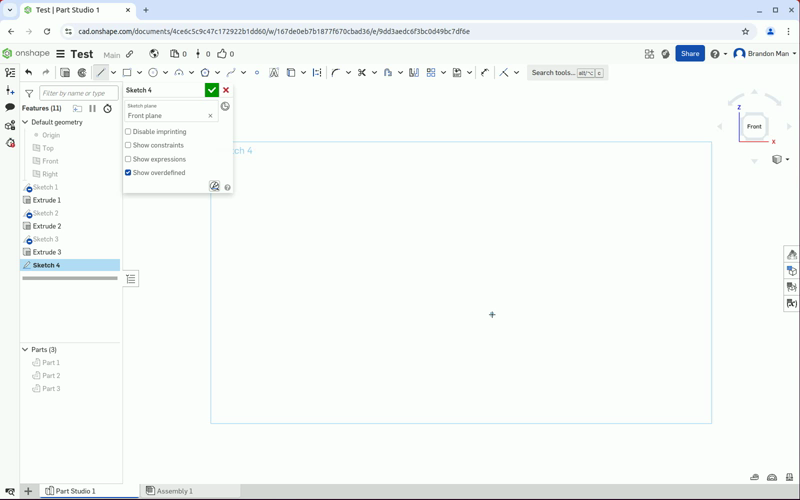
key_down(shift)
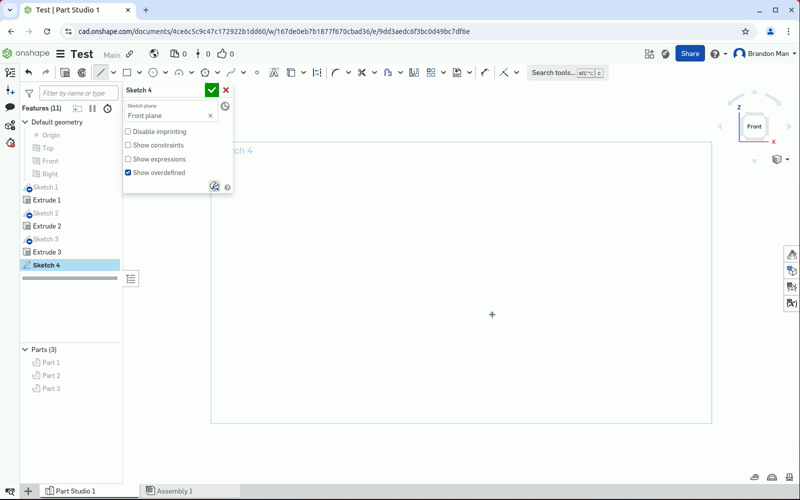
mouse_move(557, 301)
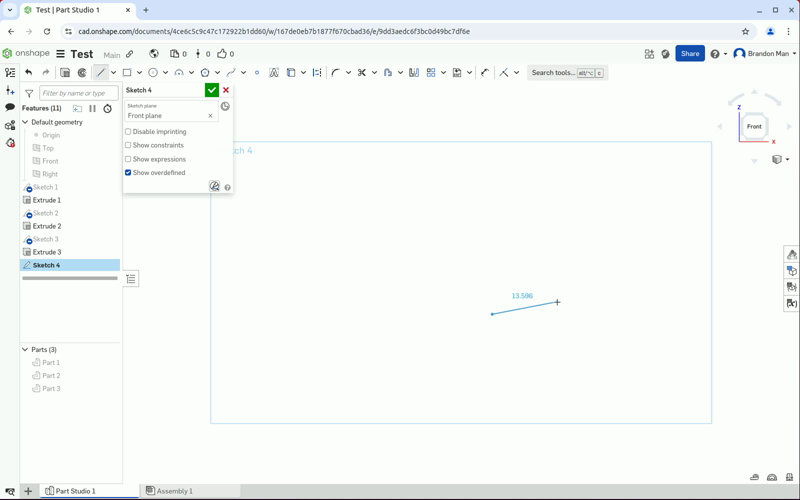
click(557, 301)
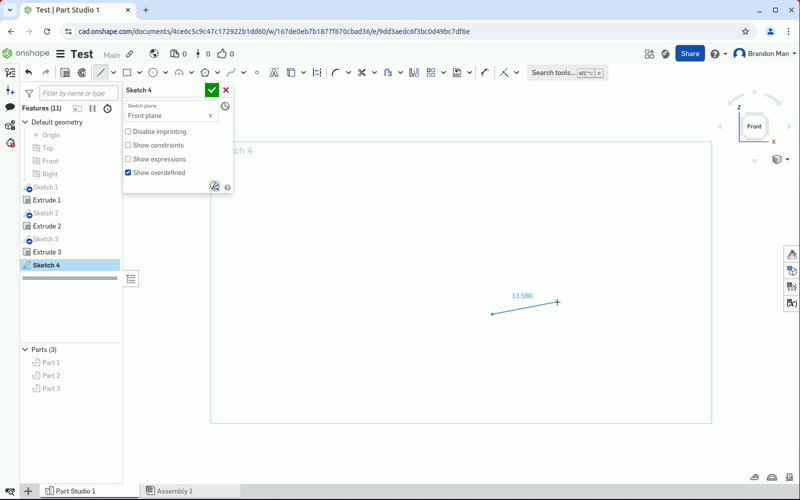
key_up(shift)
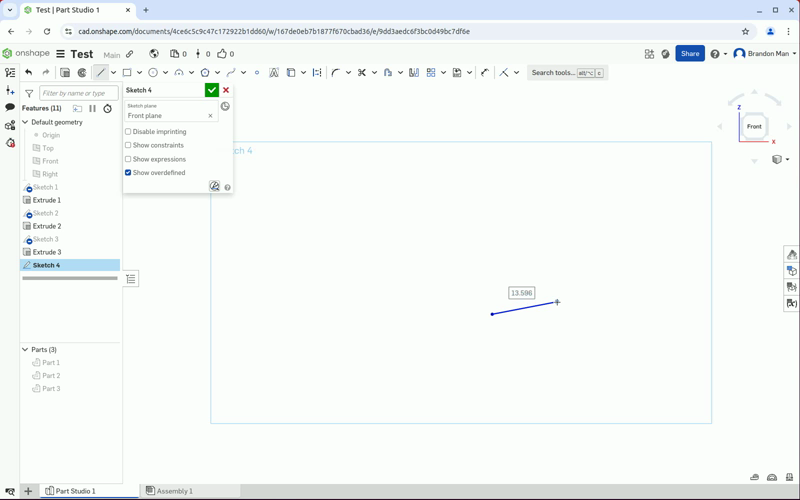
key(esc)
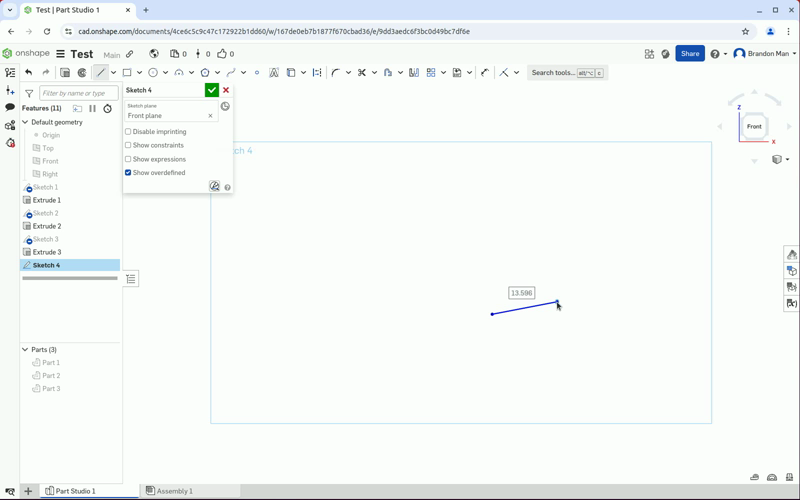
key(a)
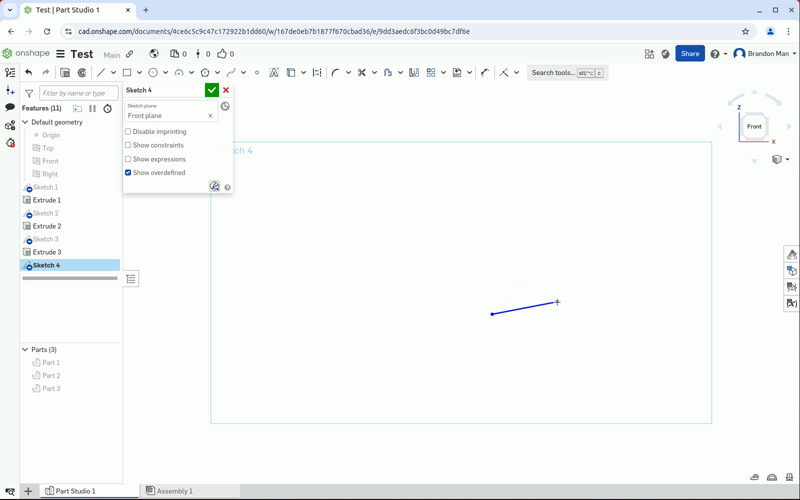
mouse_move(557, 301)
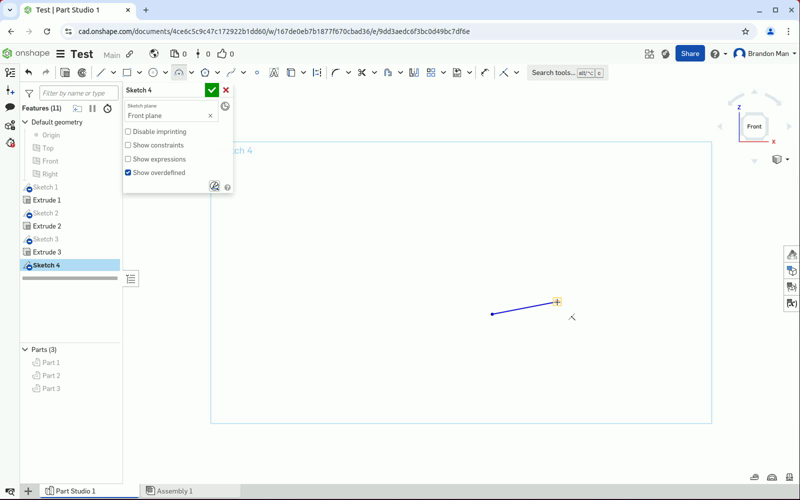
click(557, 301)
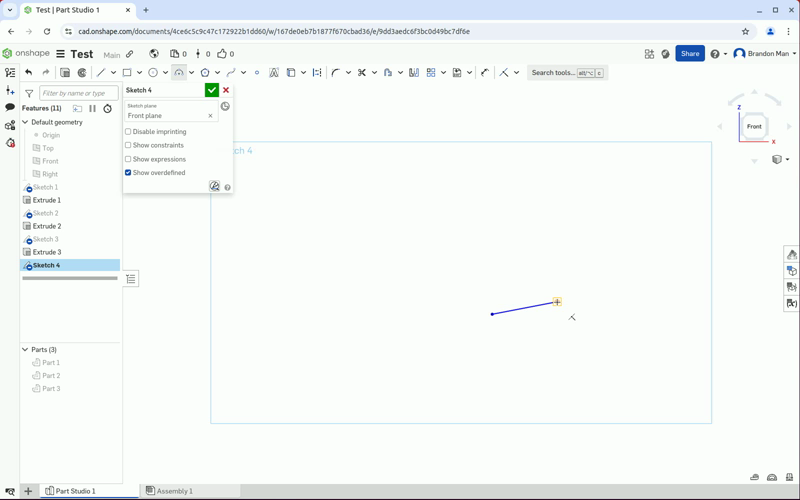
key_down(shift)
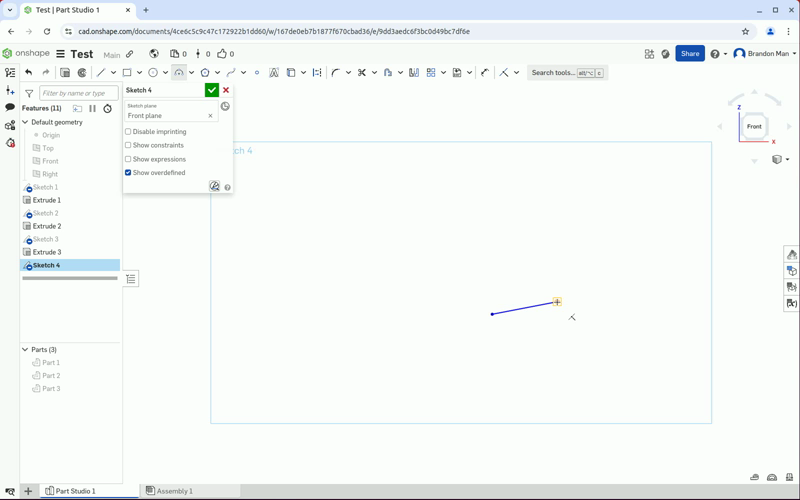
mouse_move(555, 266)
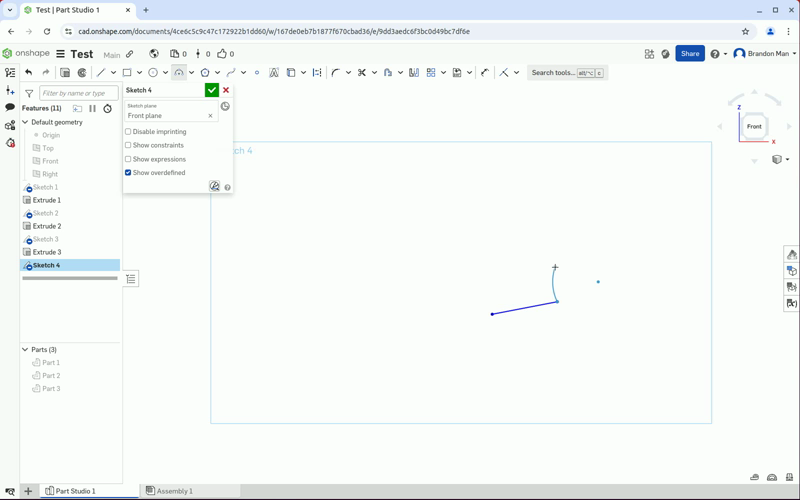
click(555, 266)
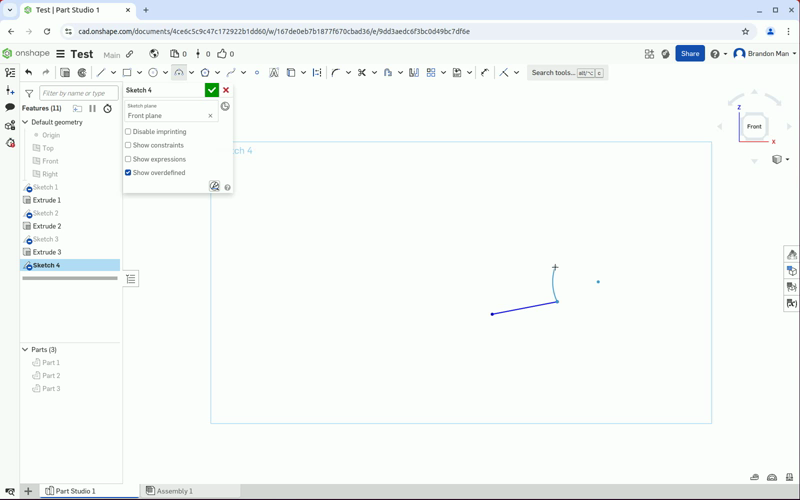
mouse_move(538, 285)
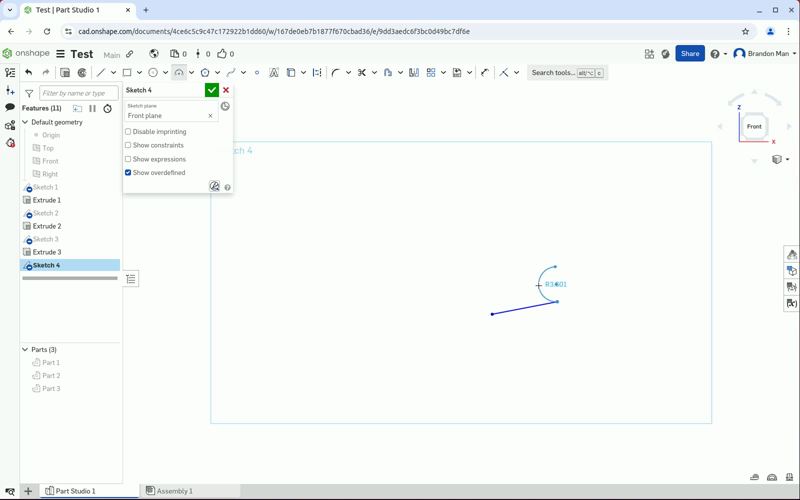
click(538, 285)
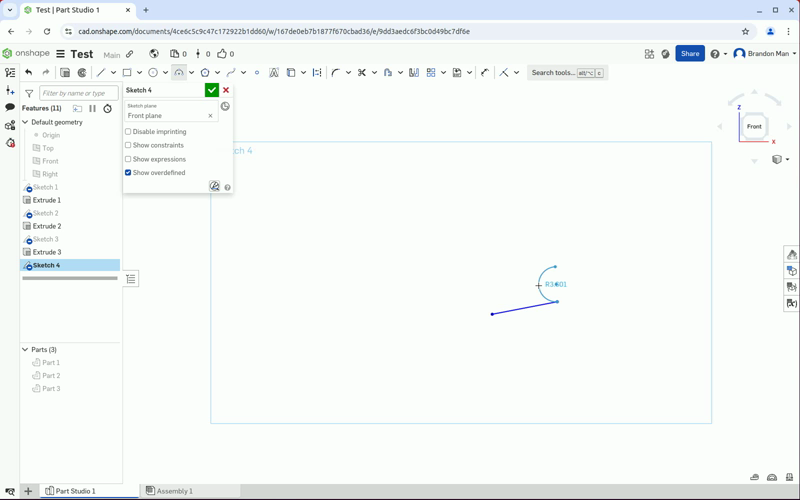
key_up(shift)
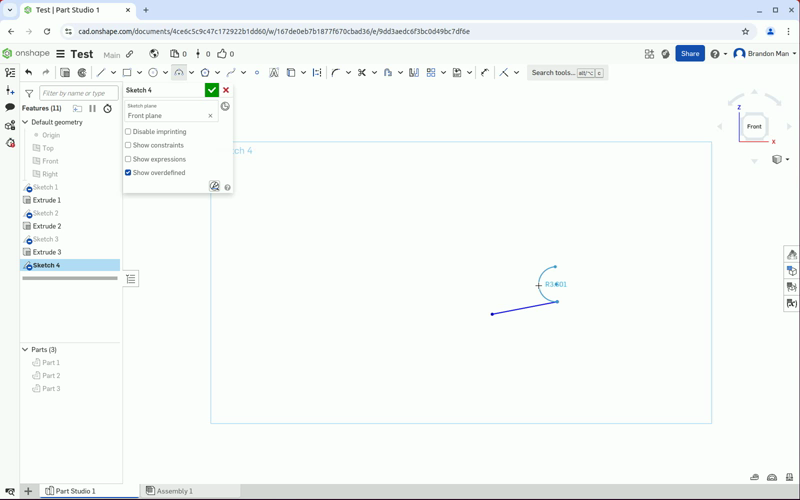
key(esc)
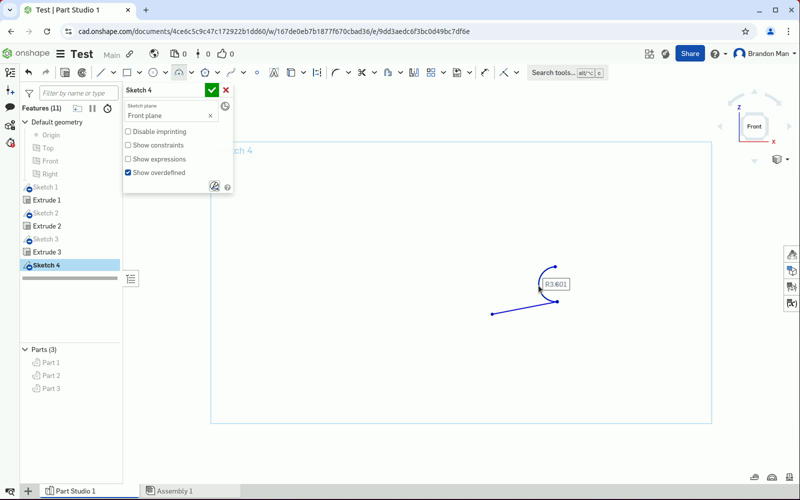
key(l)
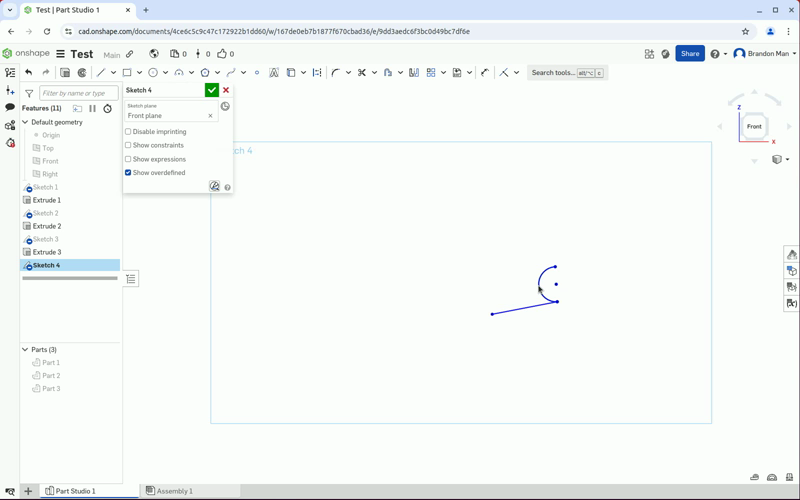
mouse_move(555, 266)
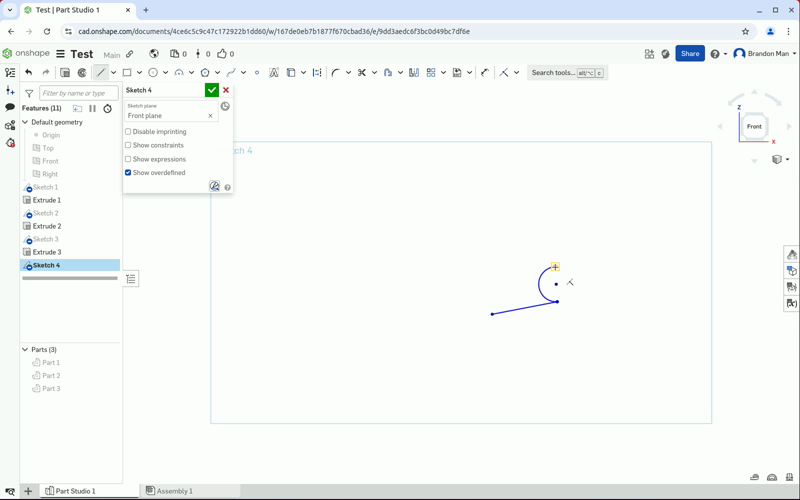
click(555, 266)
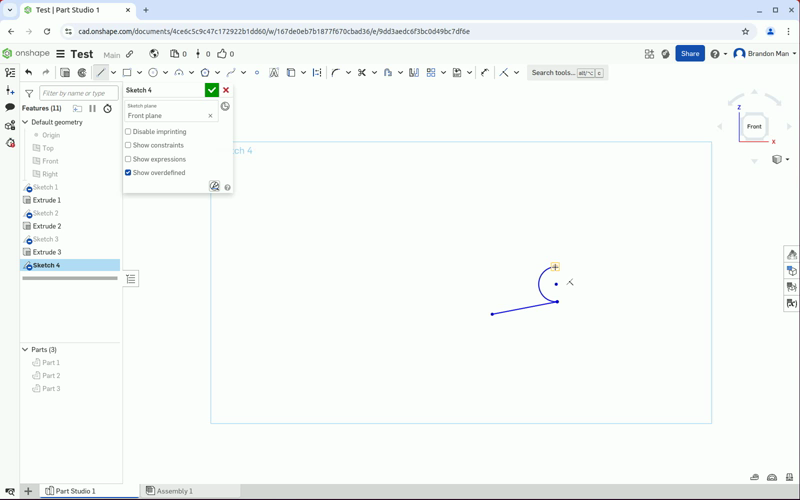
key_down(shift)
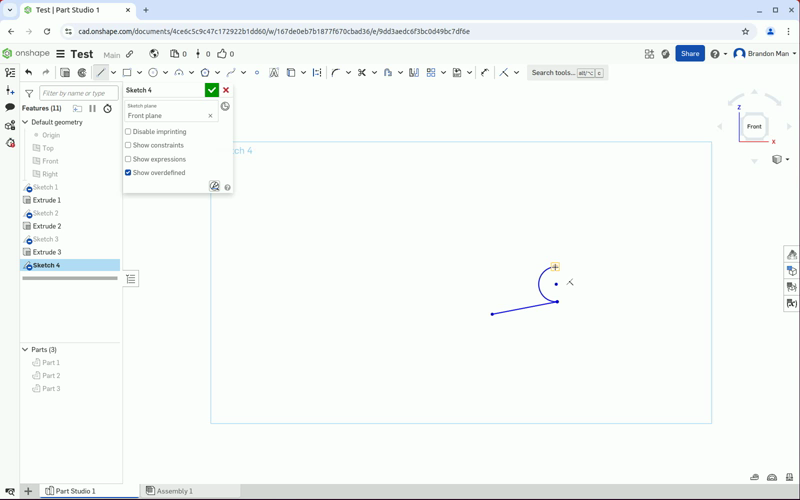
mouse_move(492, 250)
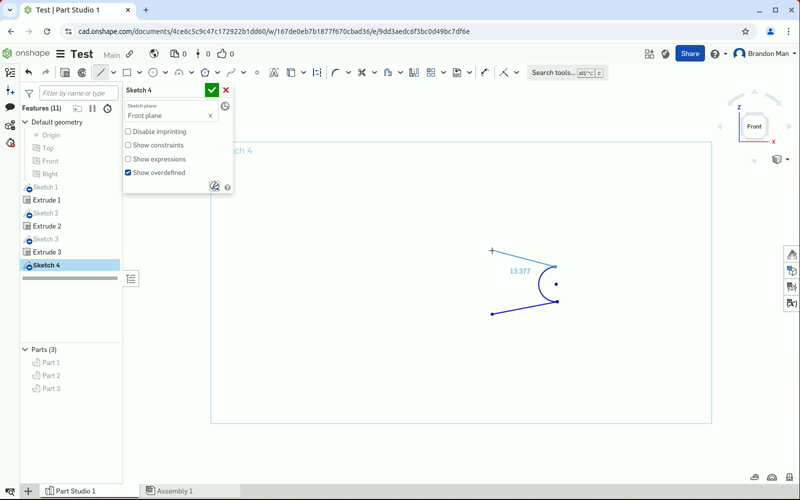
click(492, 250)
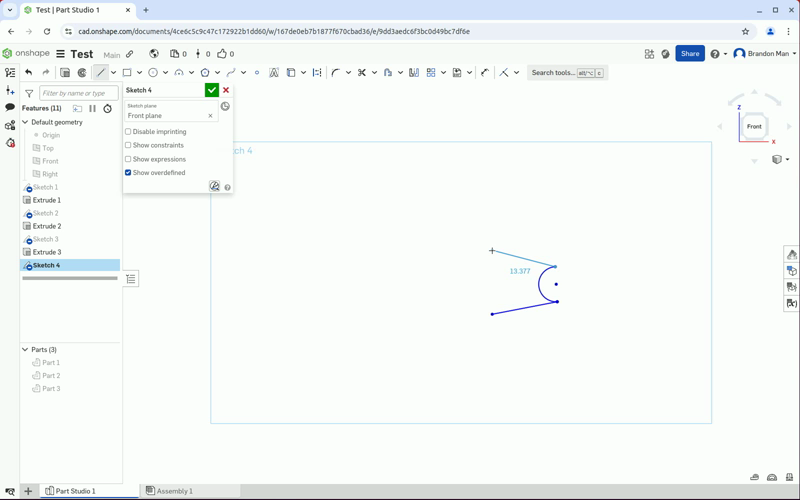
key_up(shift)
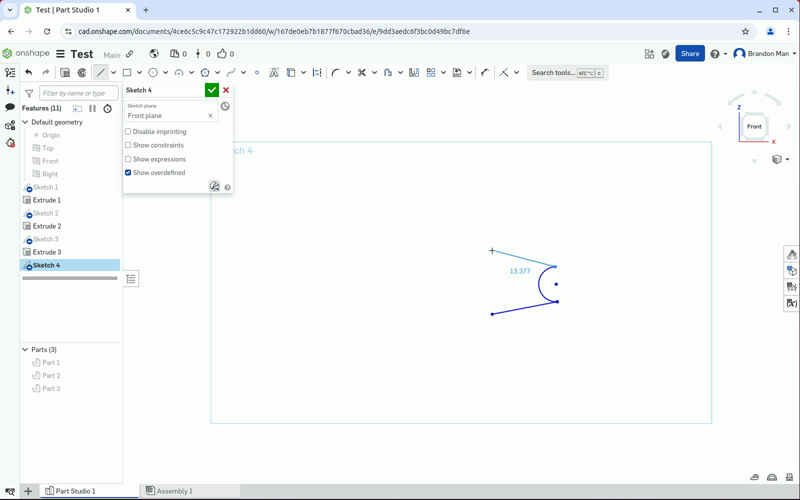
key_down(shift)
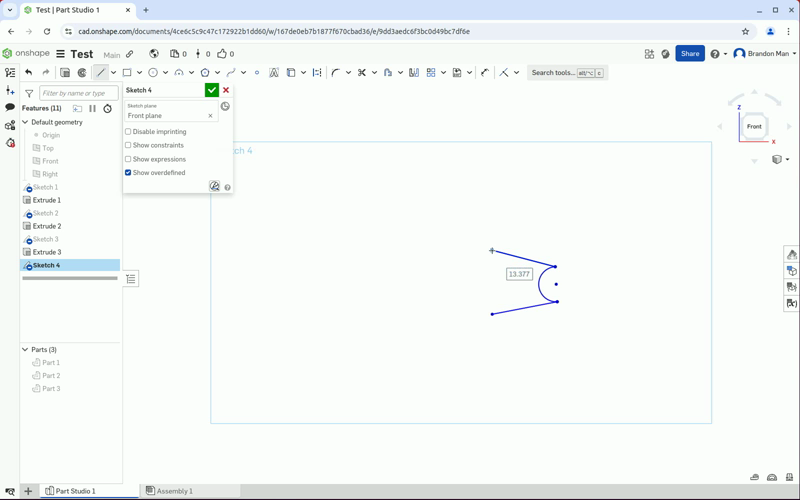
mouse_move(492, 314)
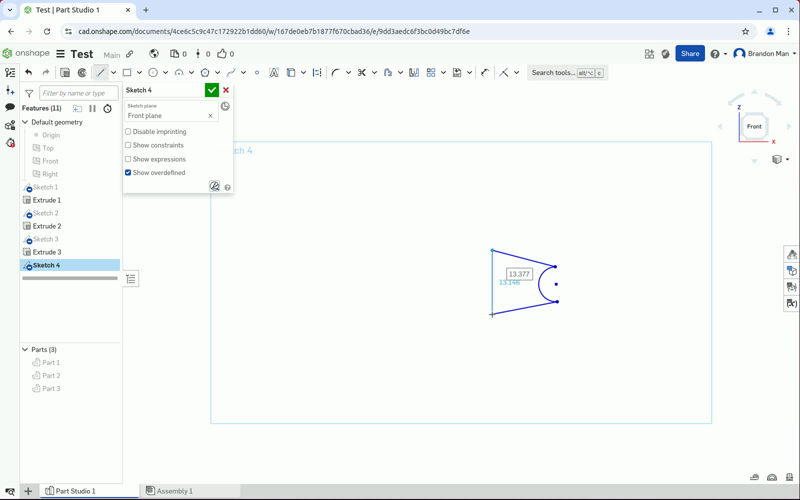
key_up(shift)
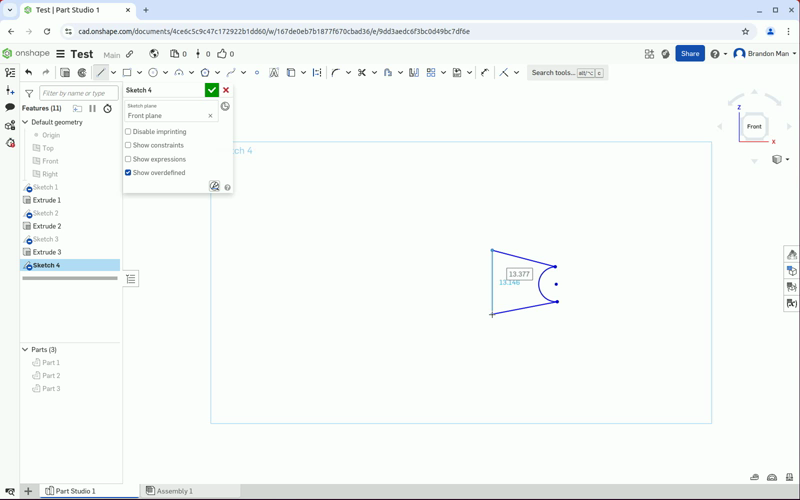
click(492, 314)
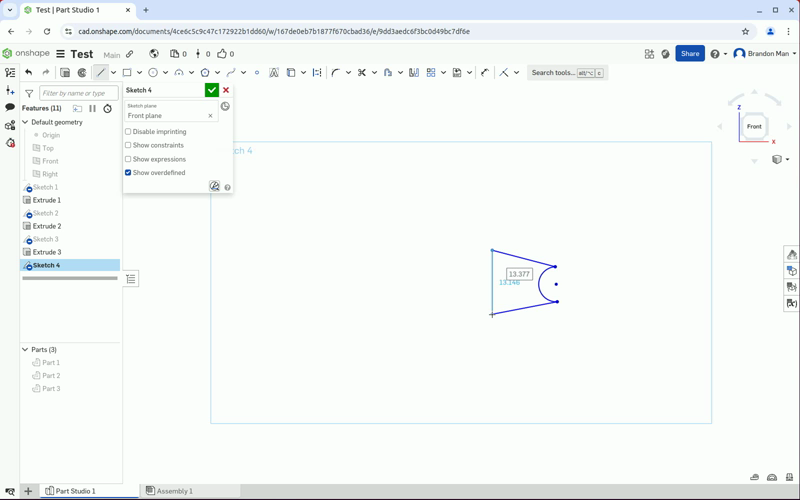
key(esc)
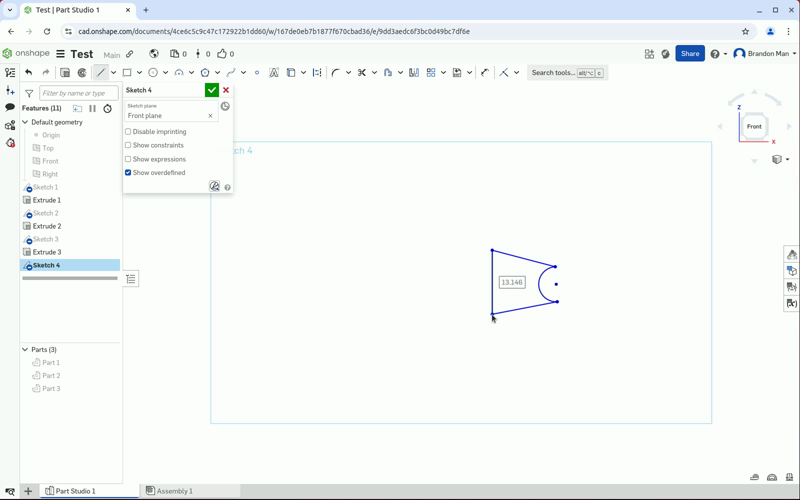
mouse_move(530, 280)
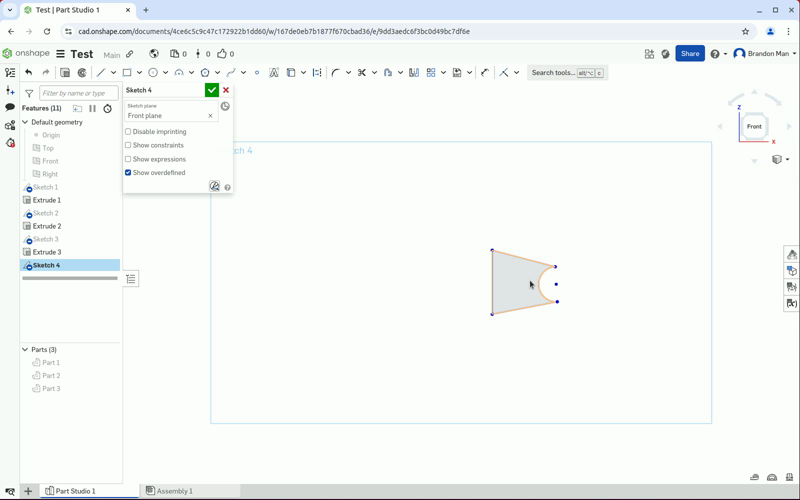
click(530, 280)
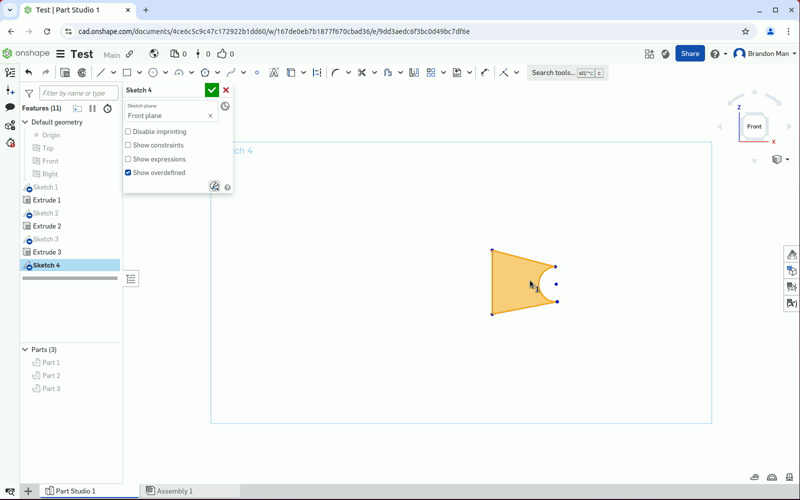
mouse_move(73, 352)
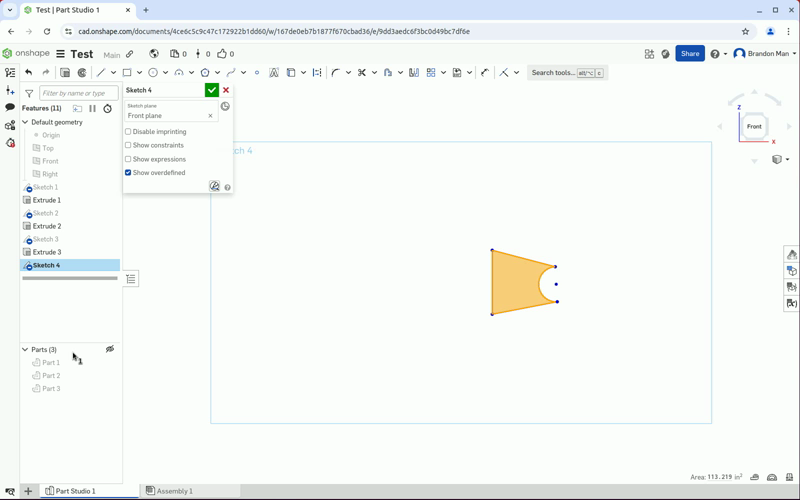
key(shift+y)
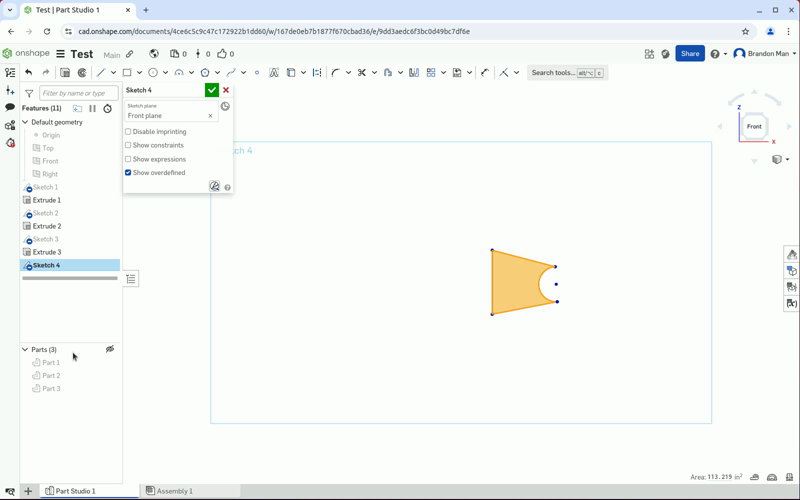
key(shift+e)
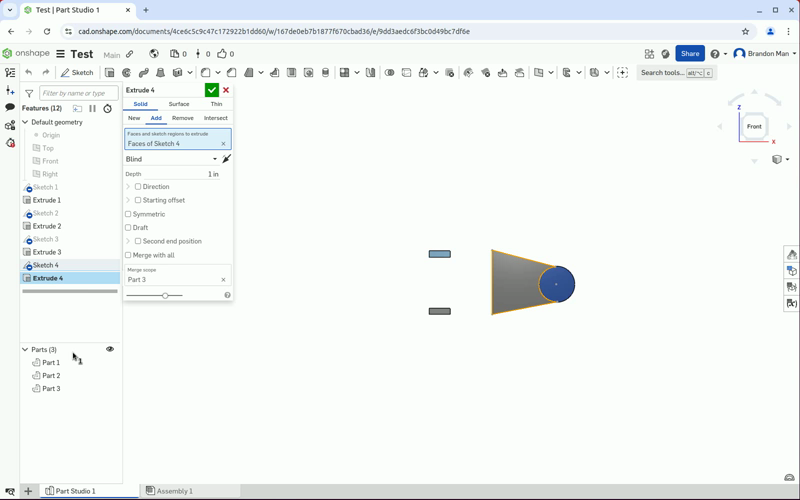
mouse_move(143, 106)
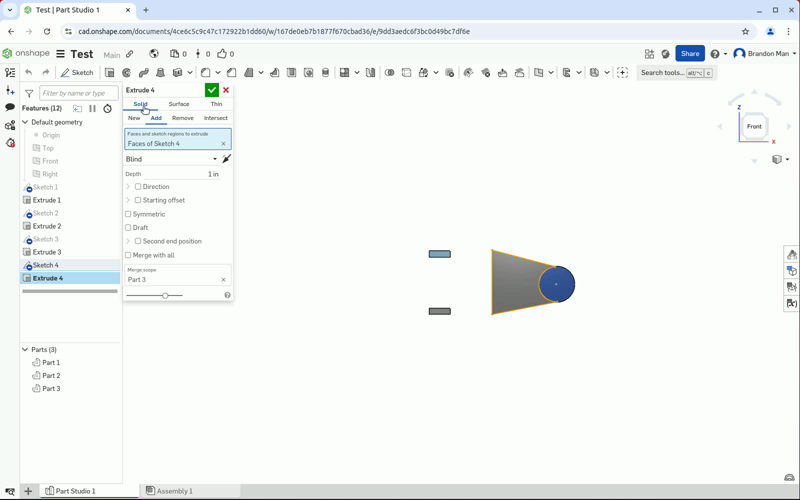
click(143, 106)
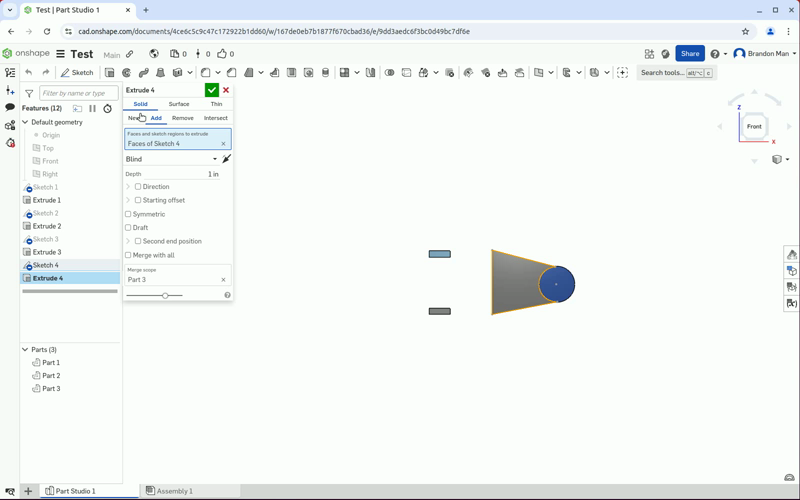
mouse_move(137, 120)
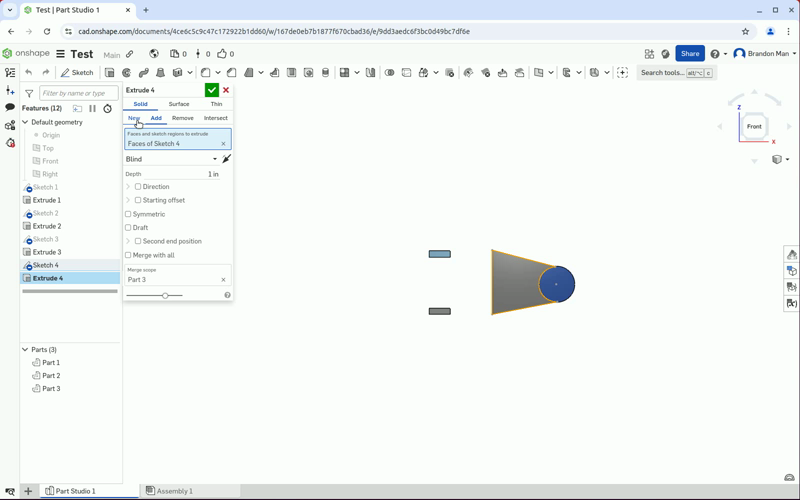
click(137, 120)
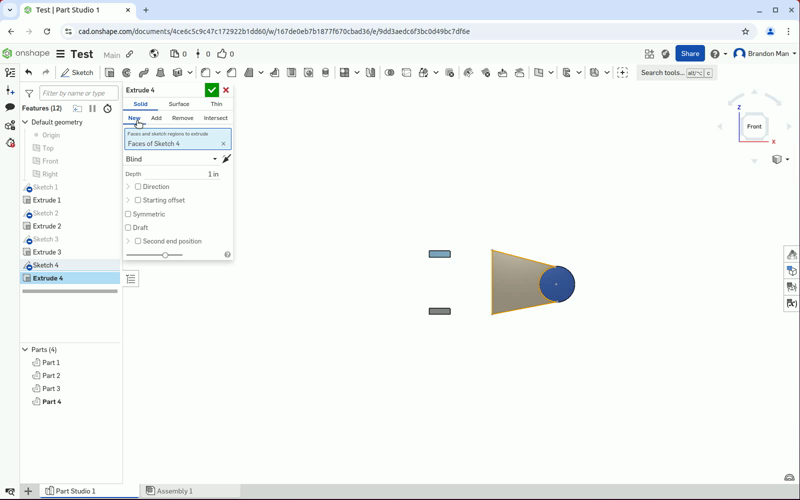
key(tab, 4)
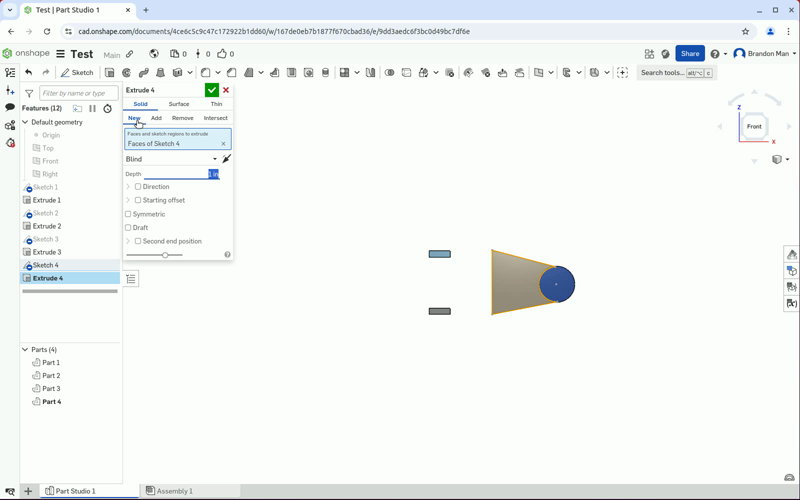
text(5.296)
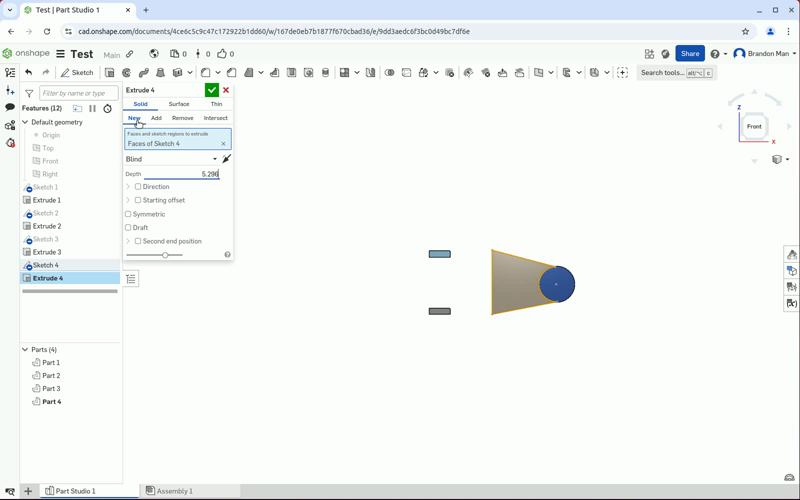
key(enter)
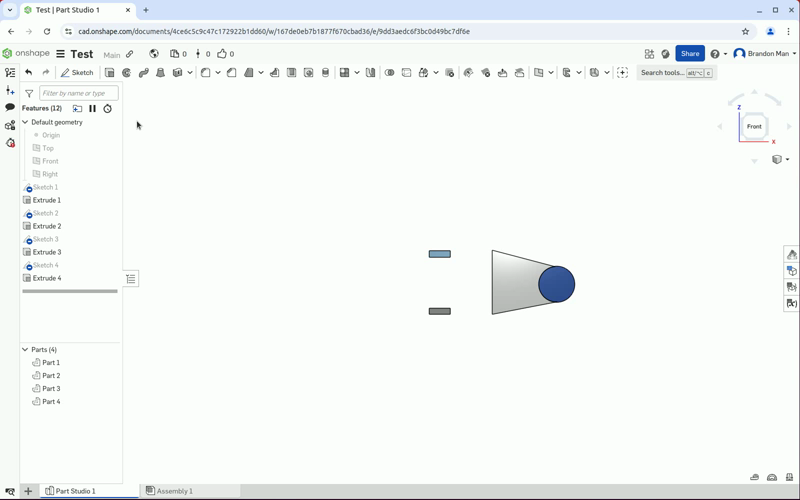
key(shift+h)
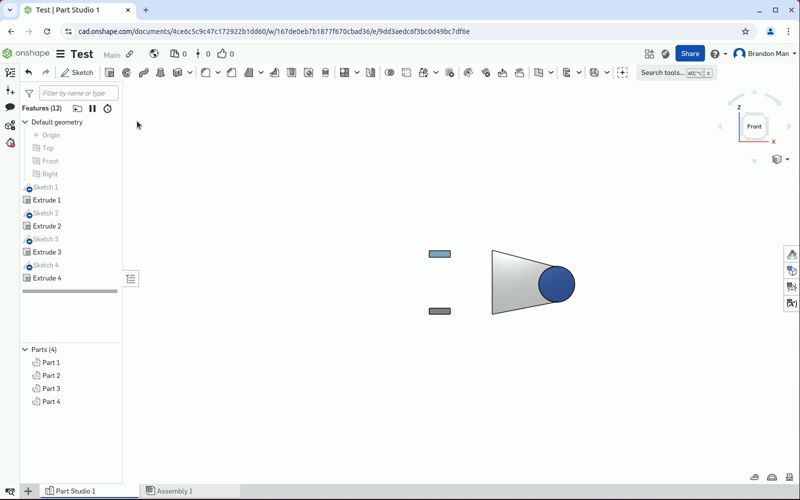
key(shift+h)
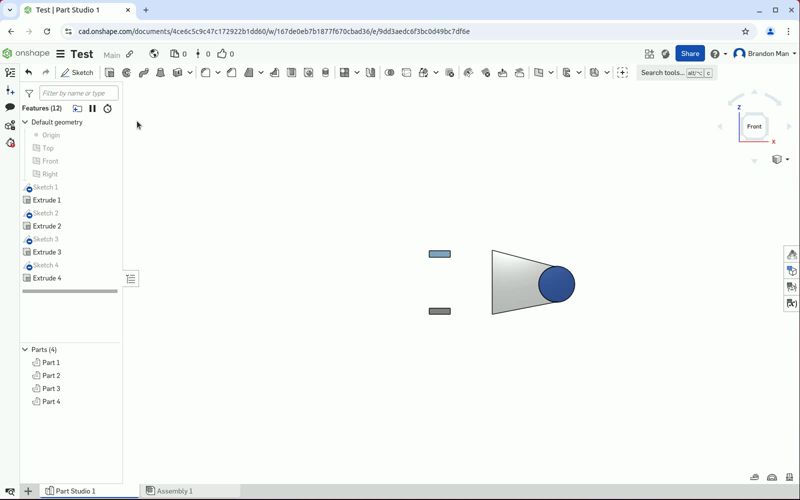
mouse_move(73, 189)
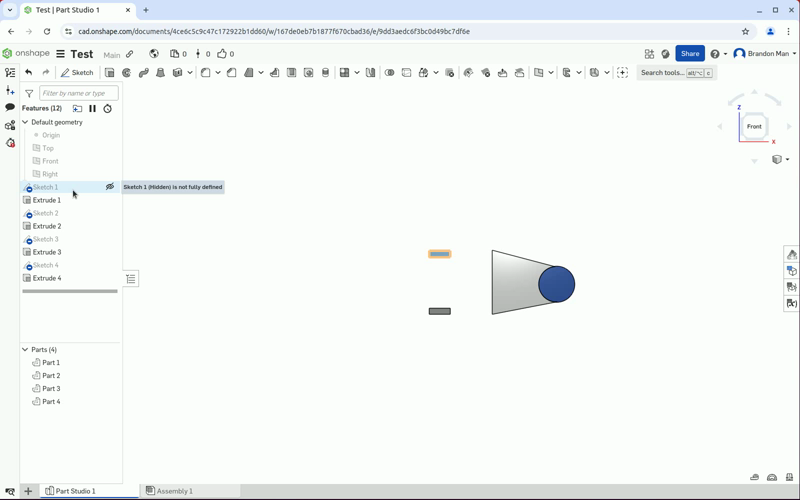
click(73, 189)
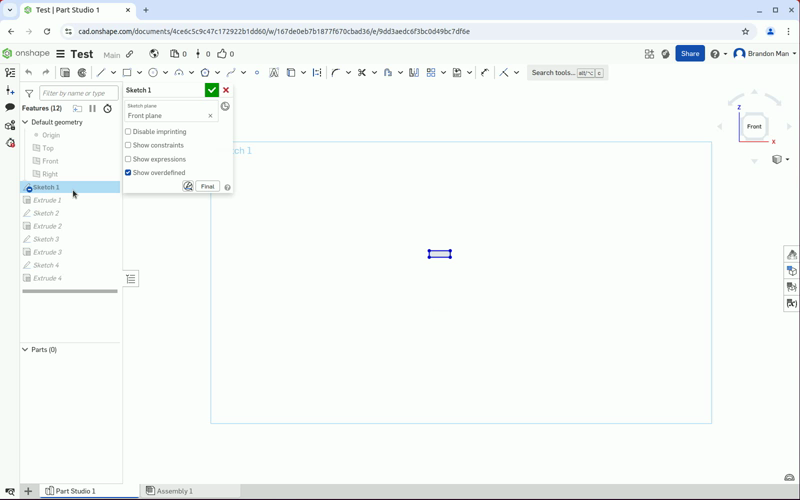
mouse_move(229, 92)
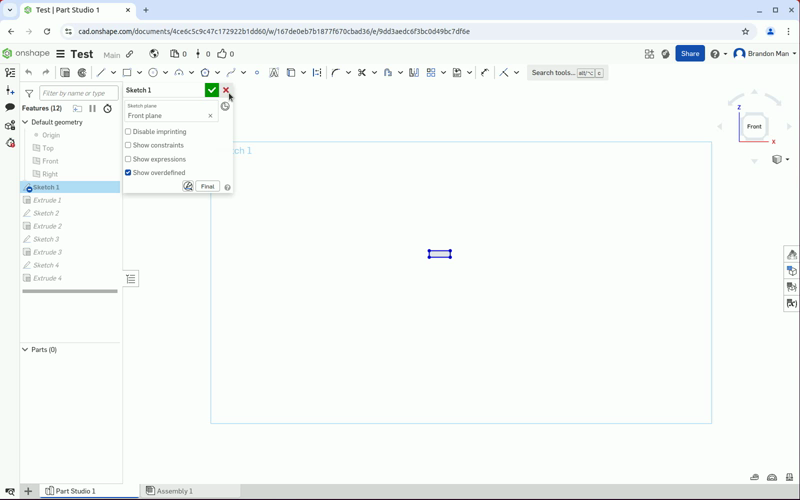
click(229, 92)
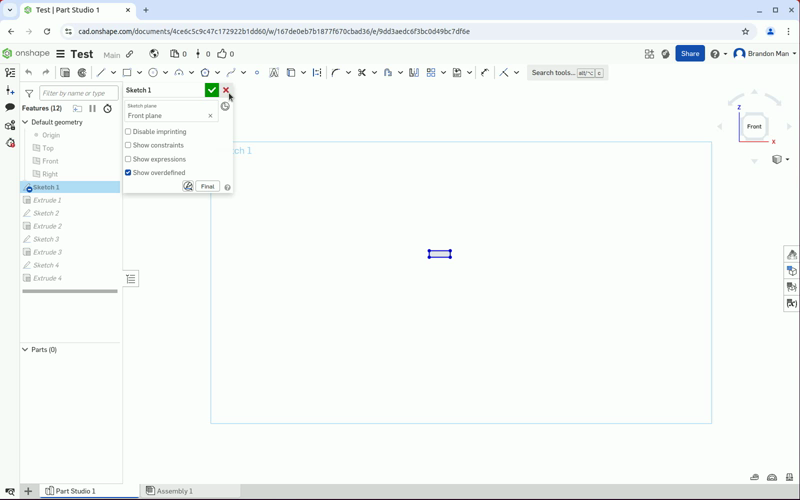
key(shift+s)
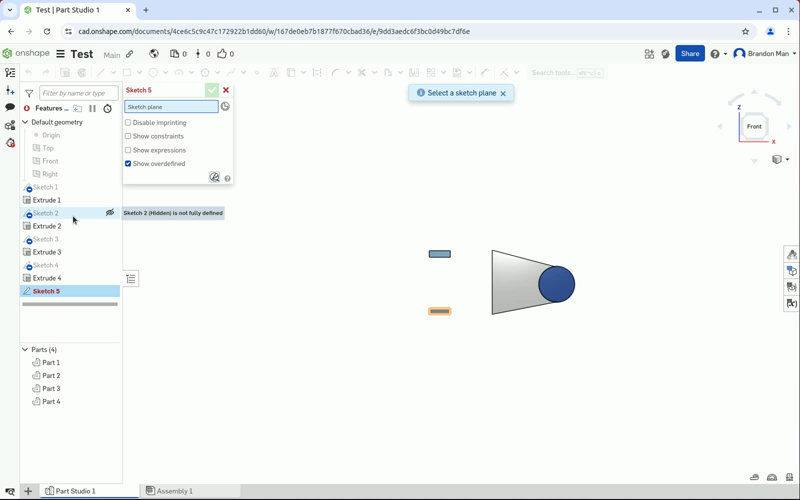
scroll(3)
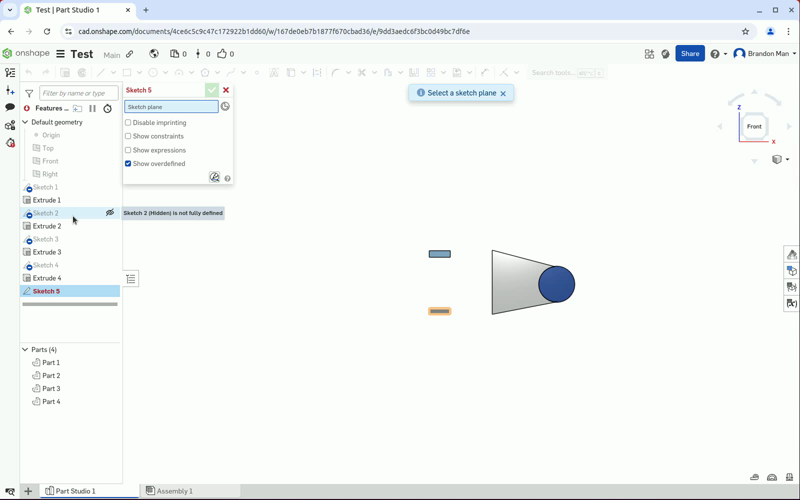
mouse_move(73, 163)
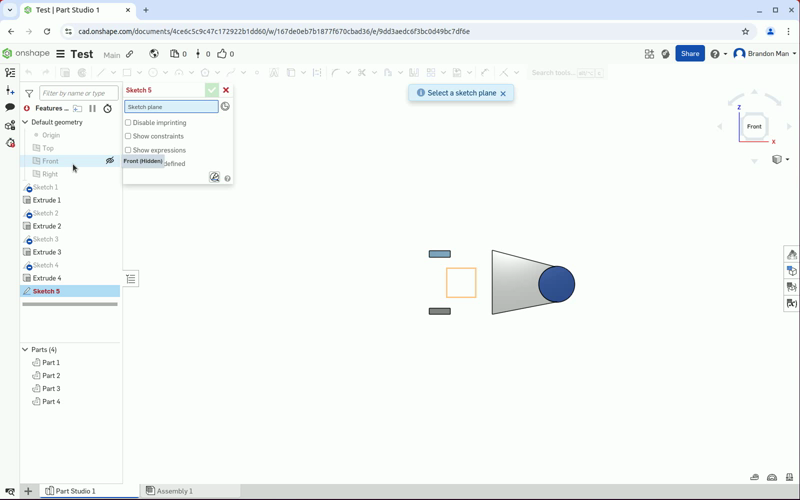
click(73, 163)
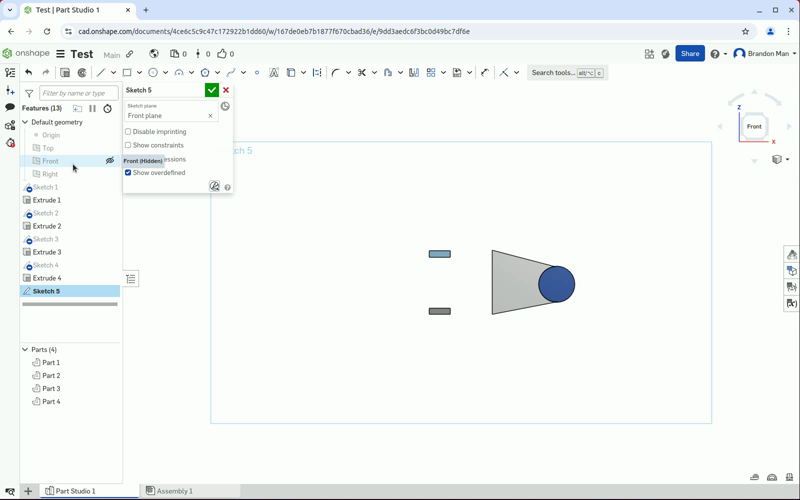
mouse_move(73, 352)
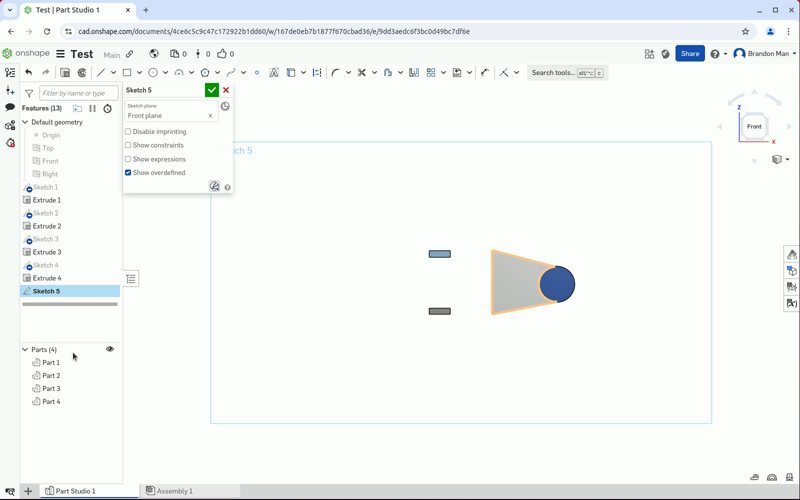
key(y)
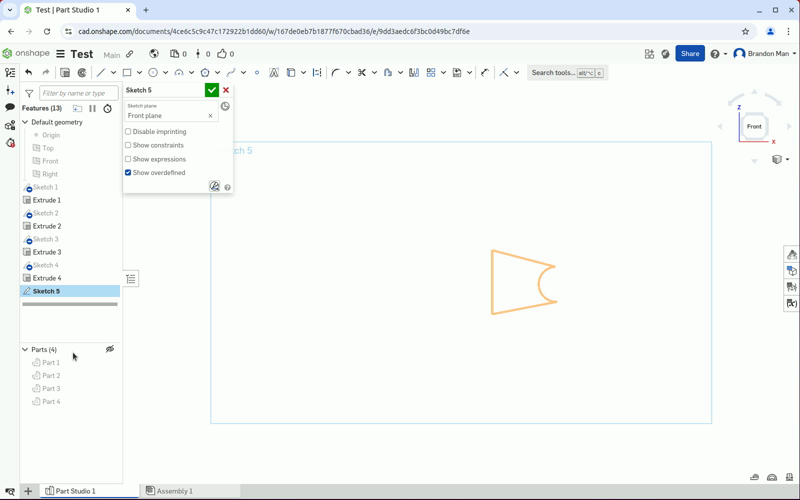
key(l)
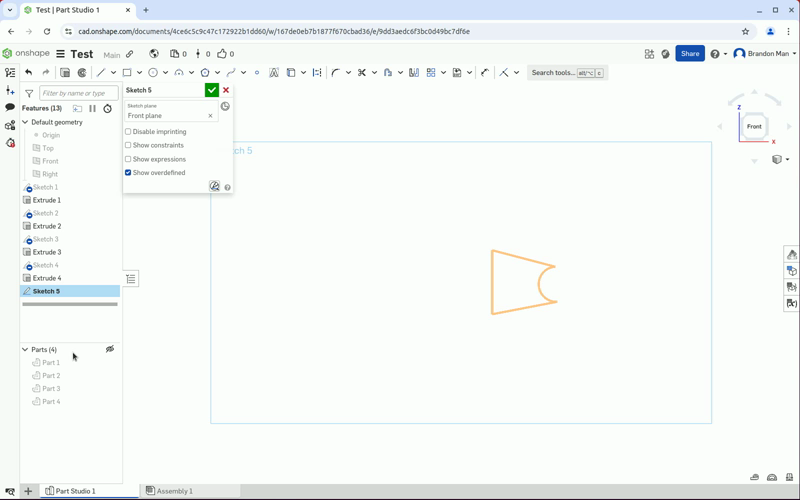
key_down(shift)
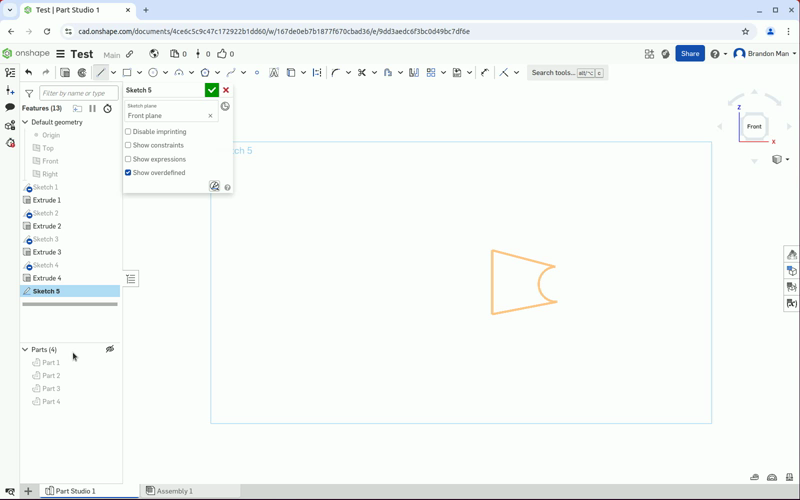
mouse_move(429, 308)
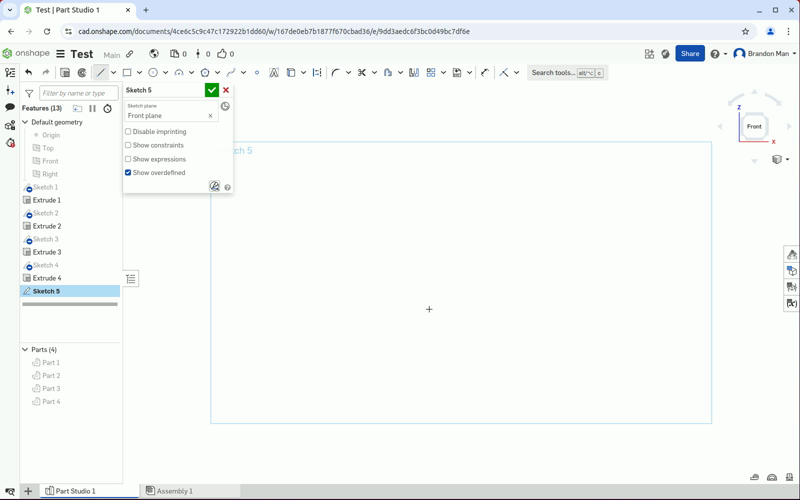
click(429, 308)
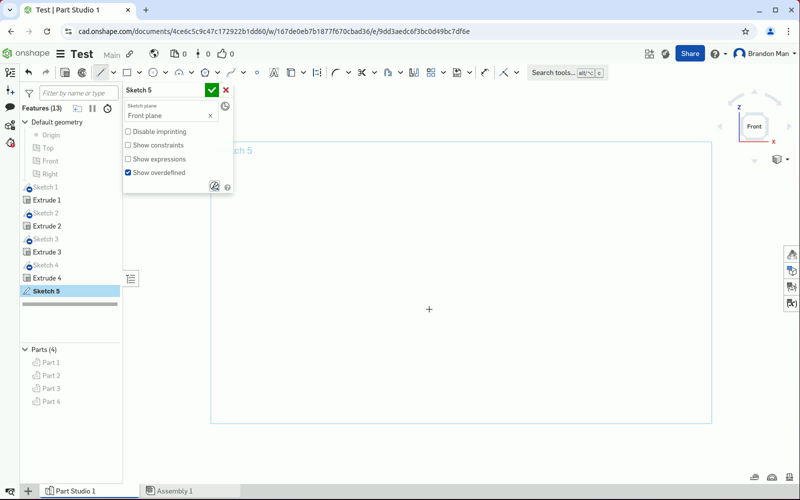
key_up(shift)
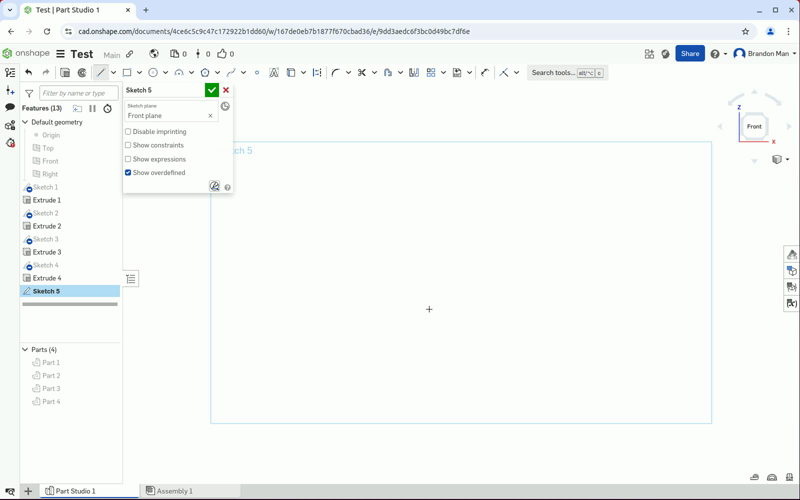
key_down(shift)
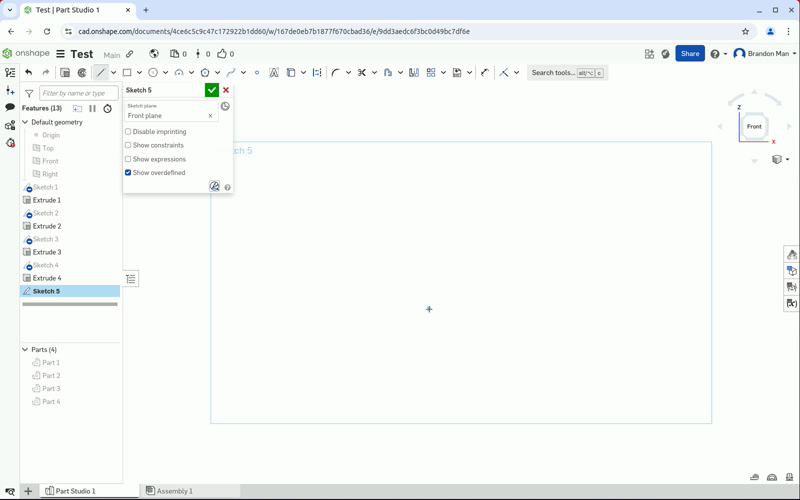
mouse_move(459, 308)
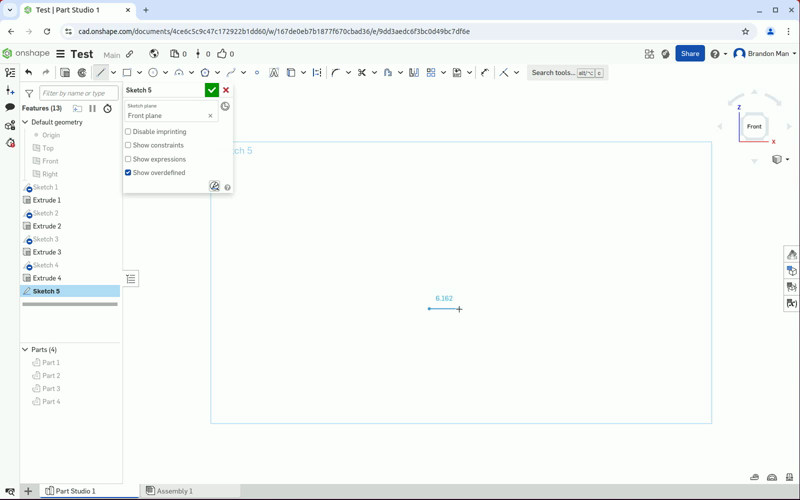
mouse_move(449, 308)
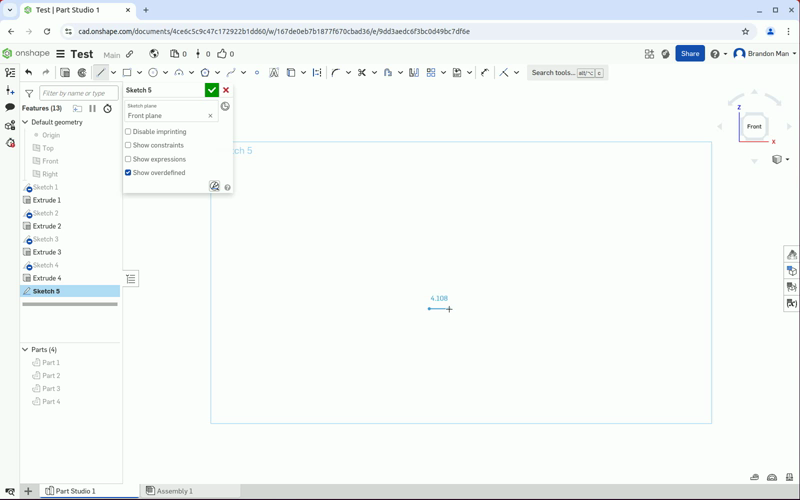
click(449, 308)
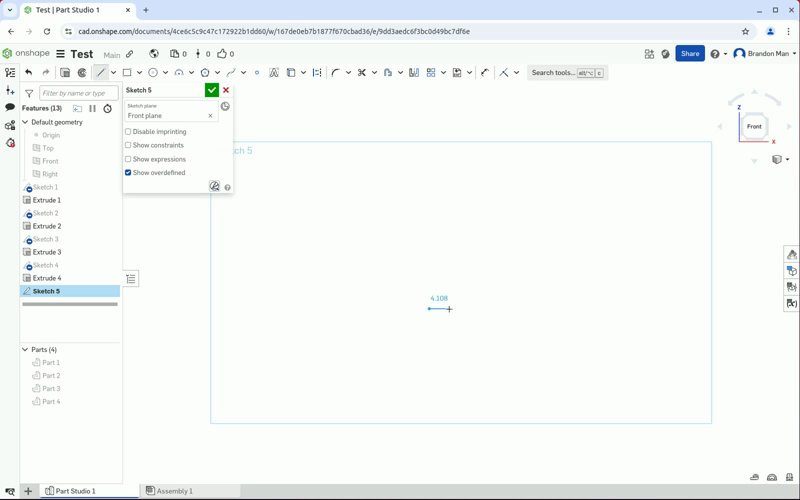
key_up(shift)
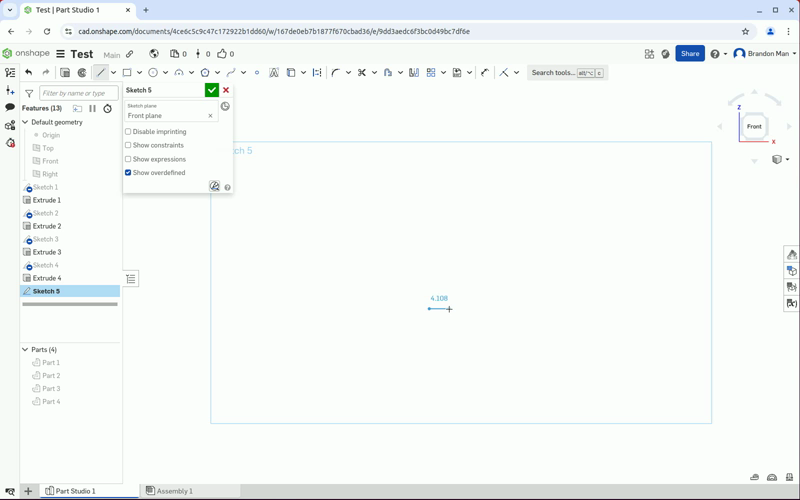
key_down(shift)
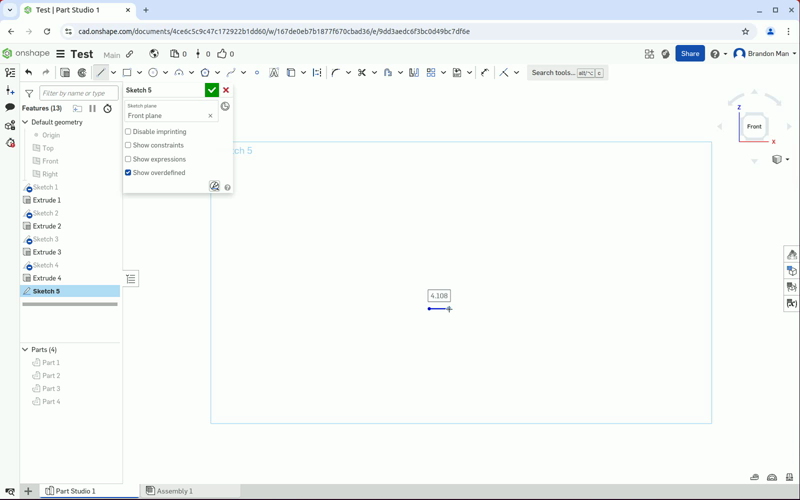
mouse_move(479, 308)
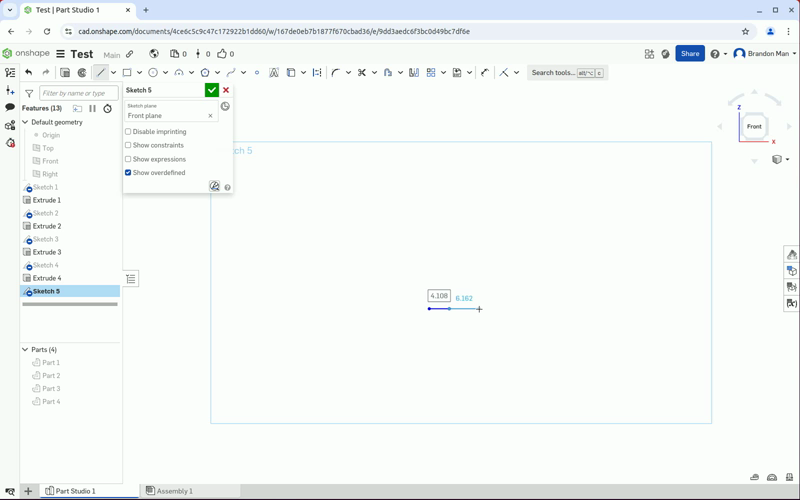
mouse_move(449, 315)
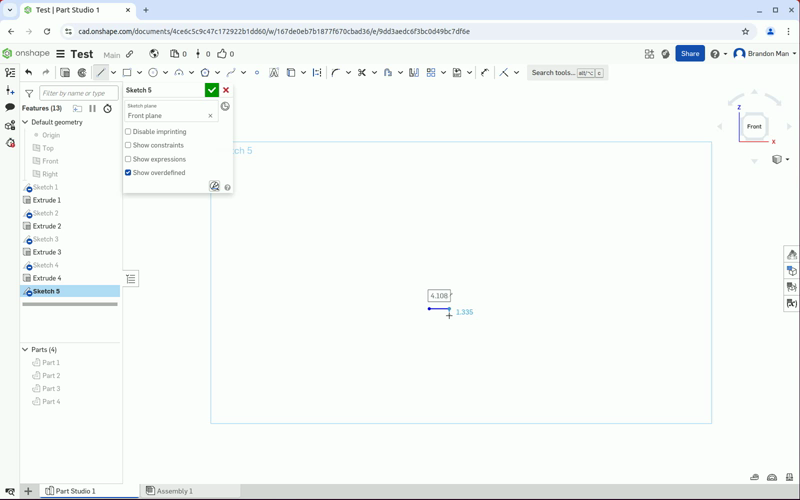
scroll(6)
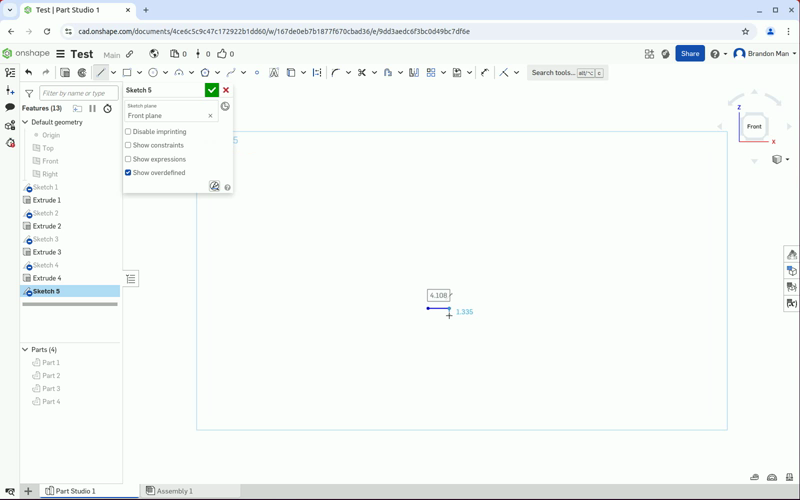
scroll(6)
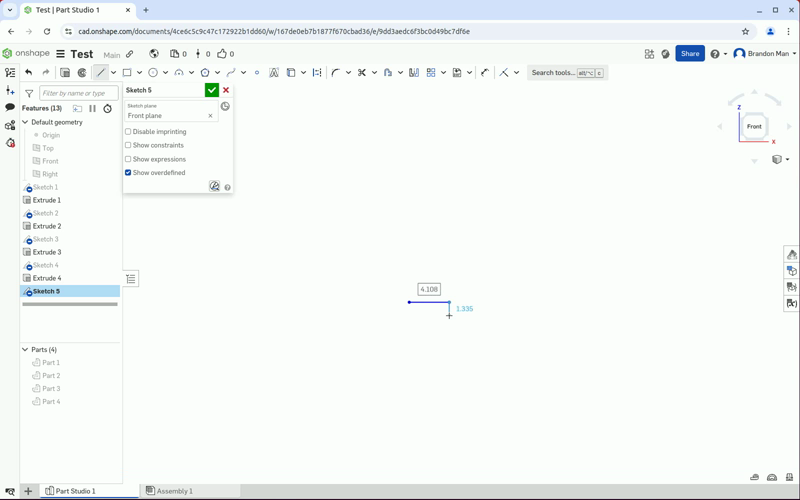
scroll(6)
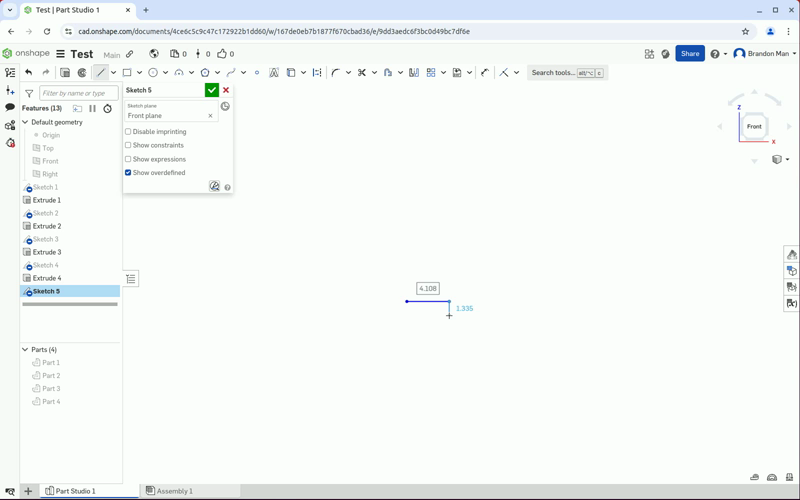
scroll(6)
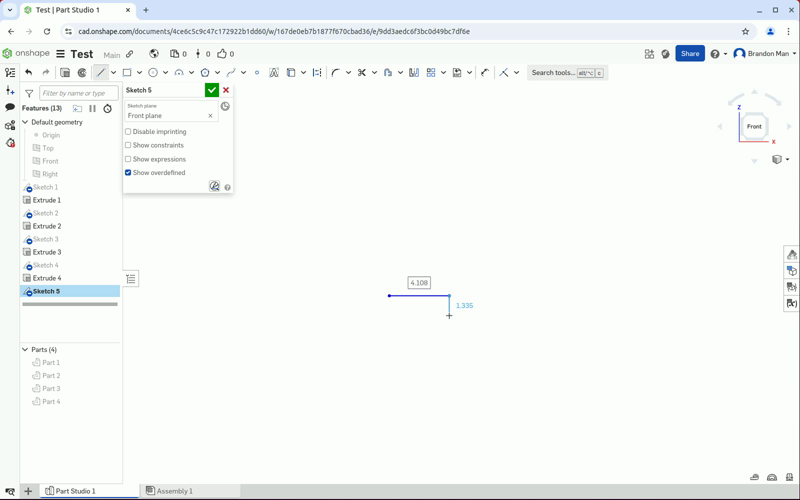
scroll(6)
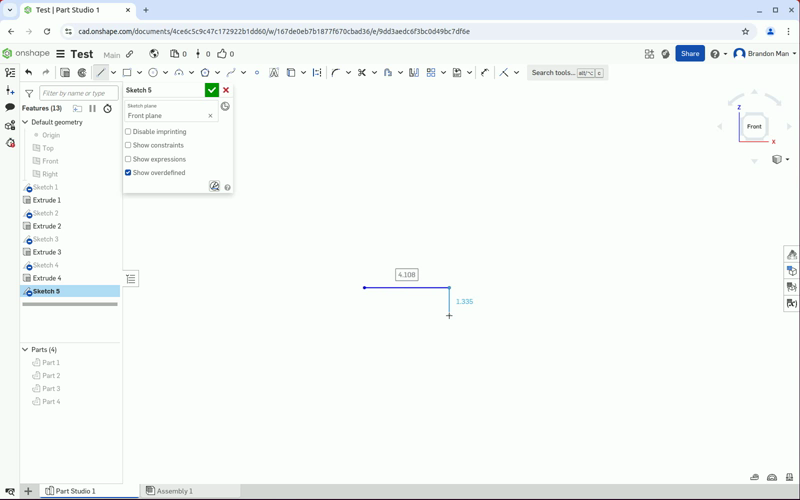
scroll(6)
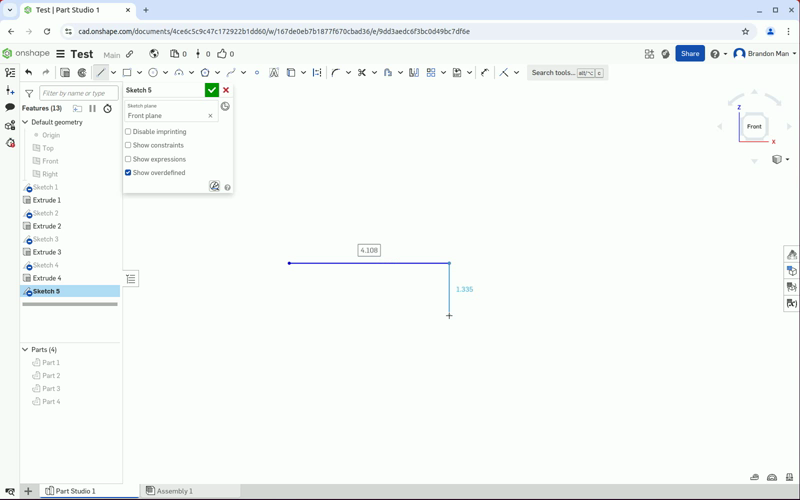
scroll(6)
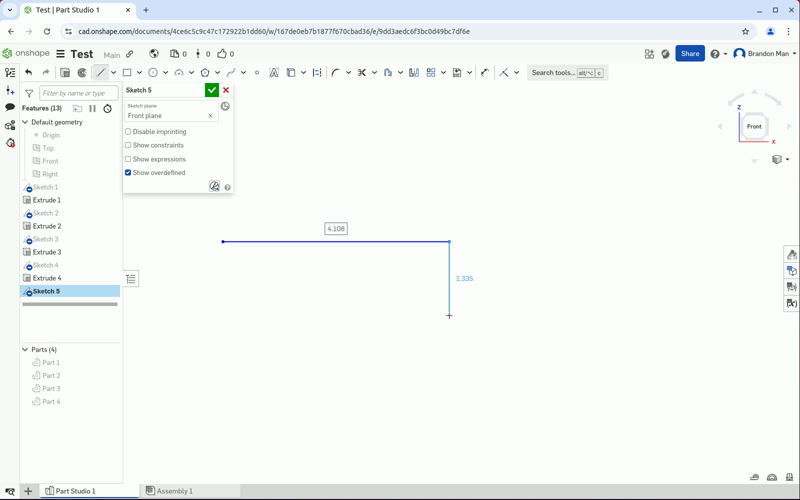
click(449, 315)
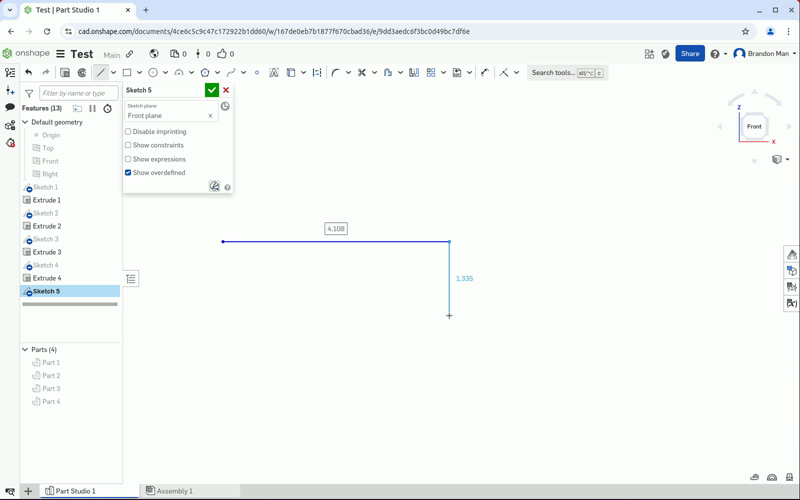
scroll(-6)
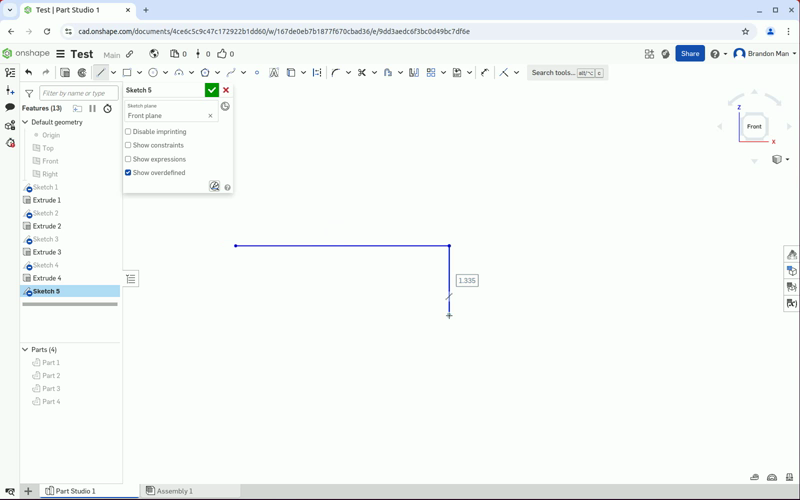
scroll(-6)
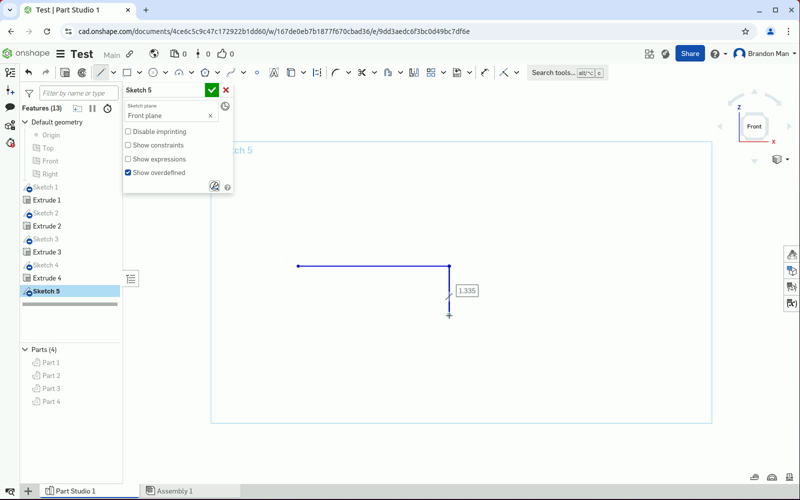
scroll(-6)
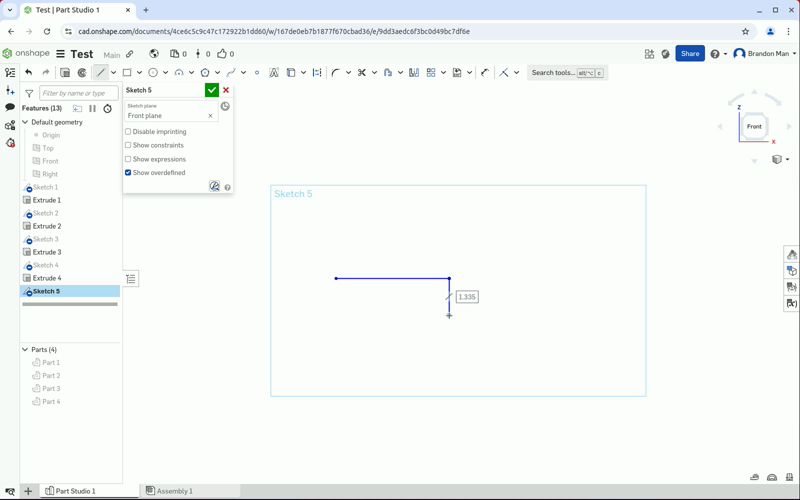
scroll(-6)
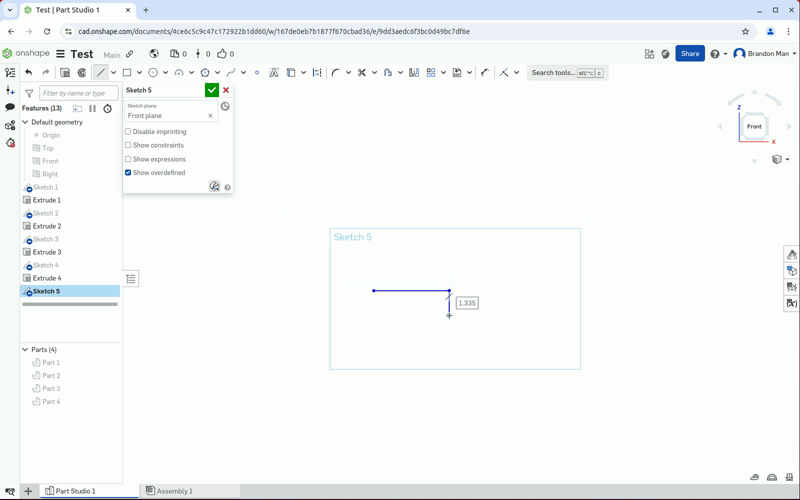
scroll(-6)
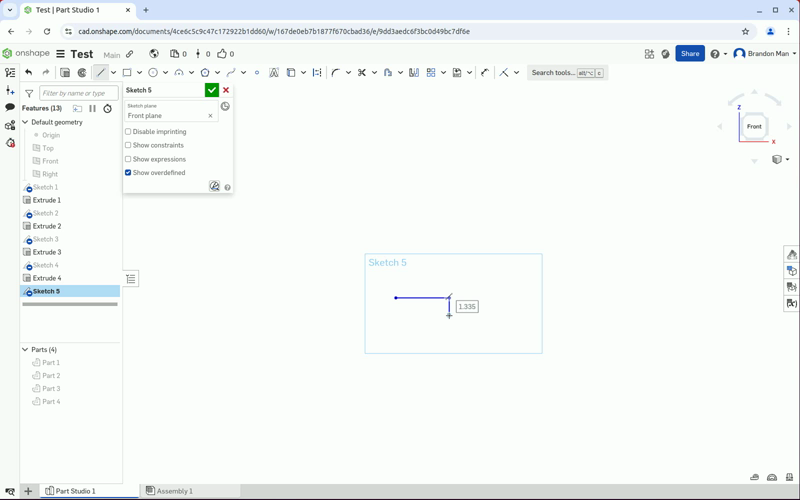
scroll(-6)
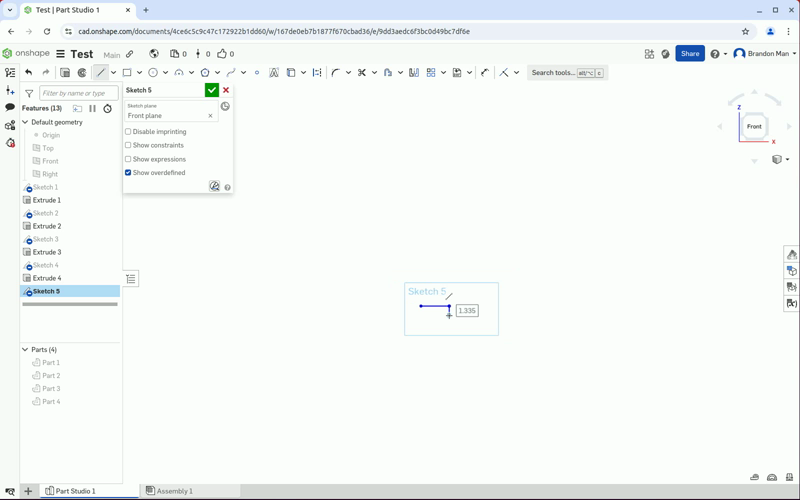
scroll(-6)
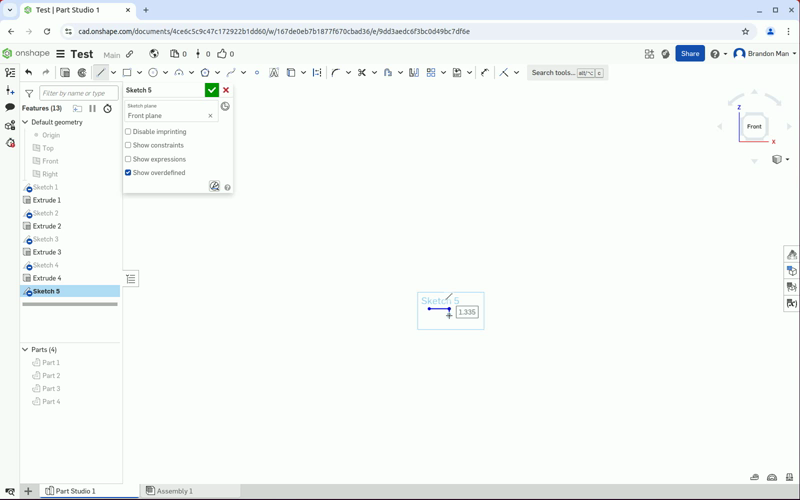
key_up(shift)
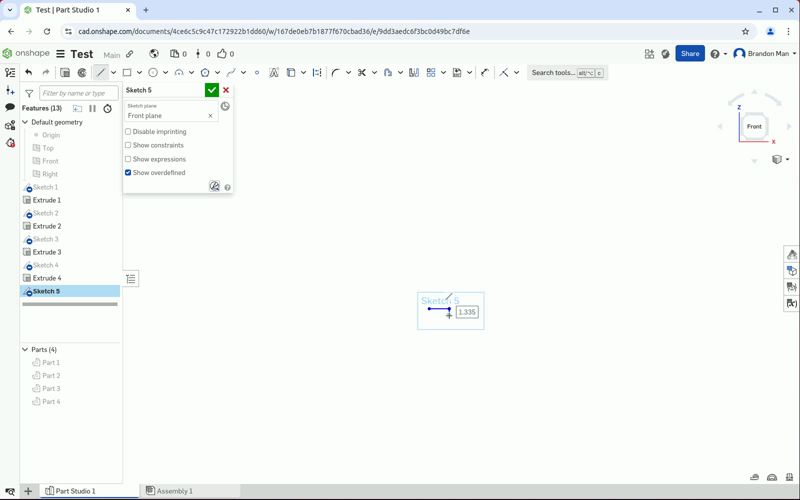
key_down(shift)
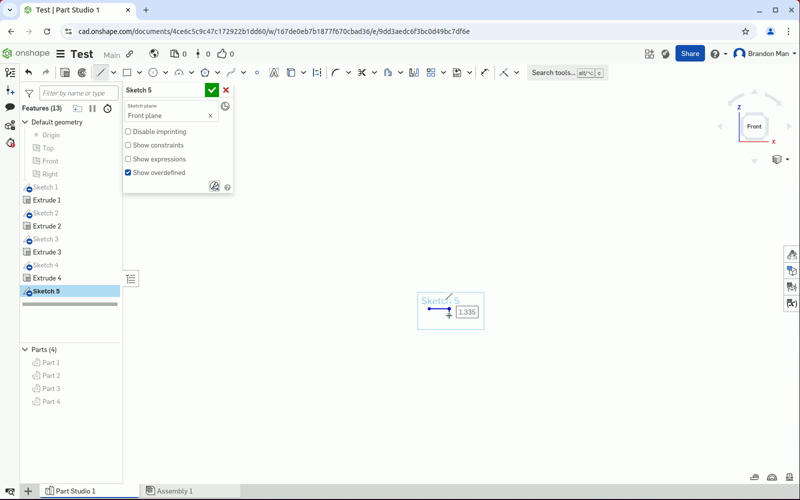
mouse_move(479, 315)
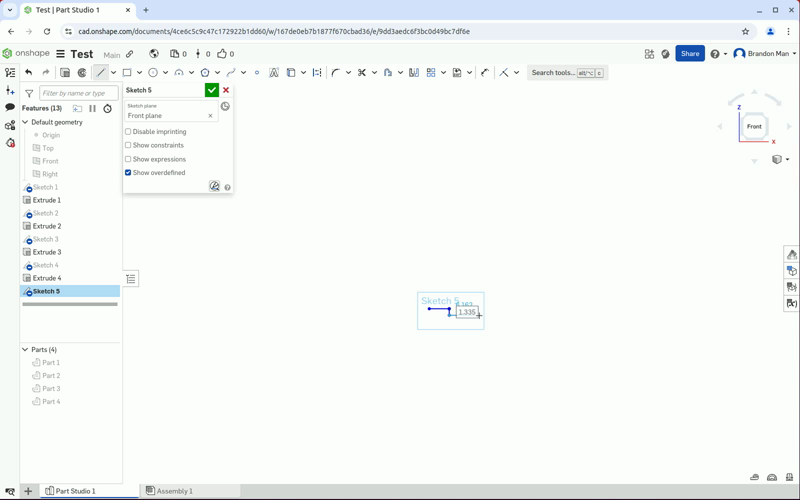
mouse_move(492, 315)
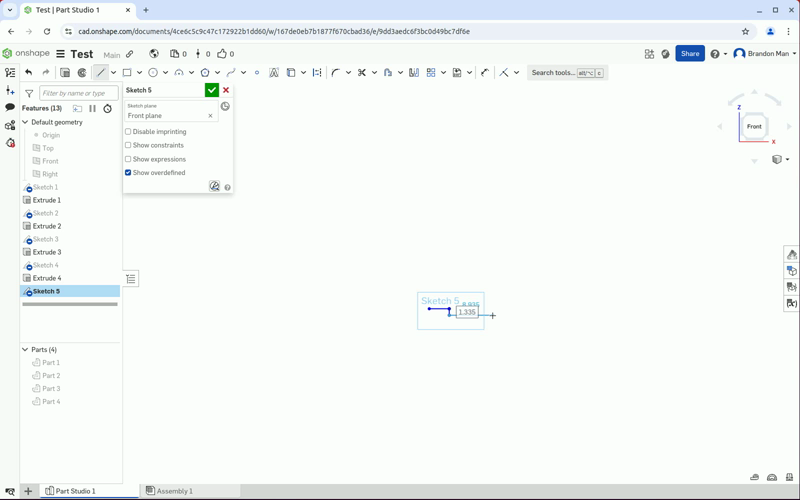
click(492, 315)
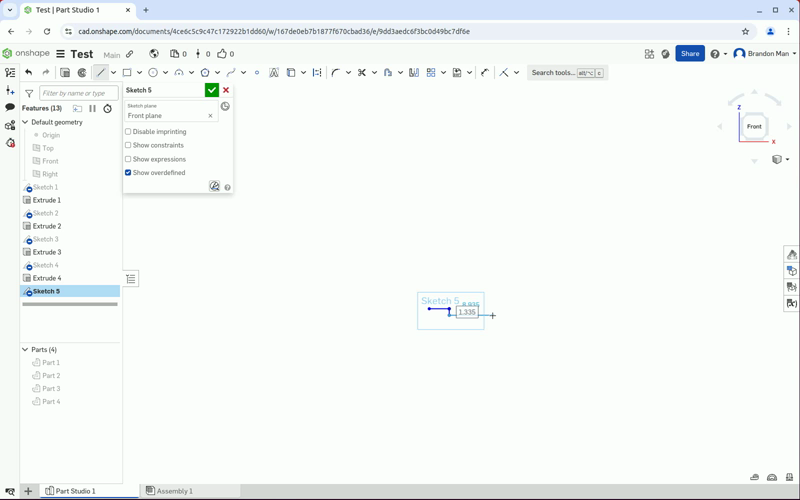
key_up(shift)
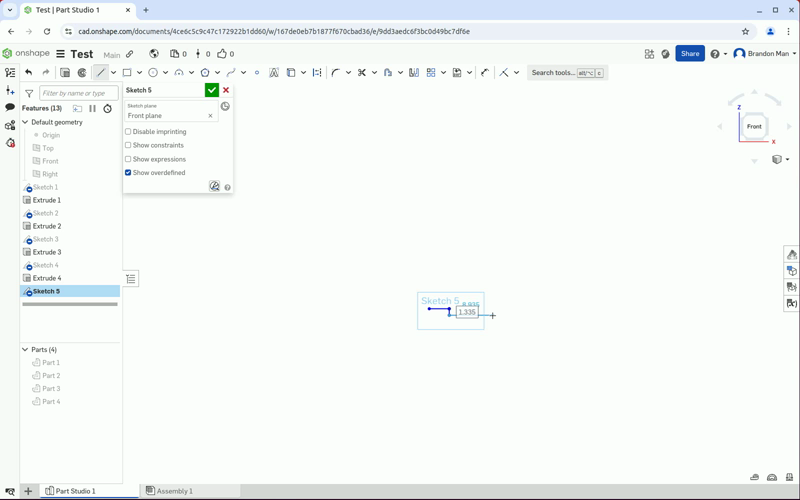
key_down(shift)
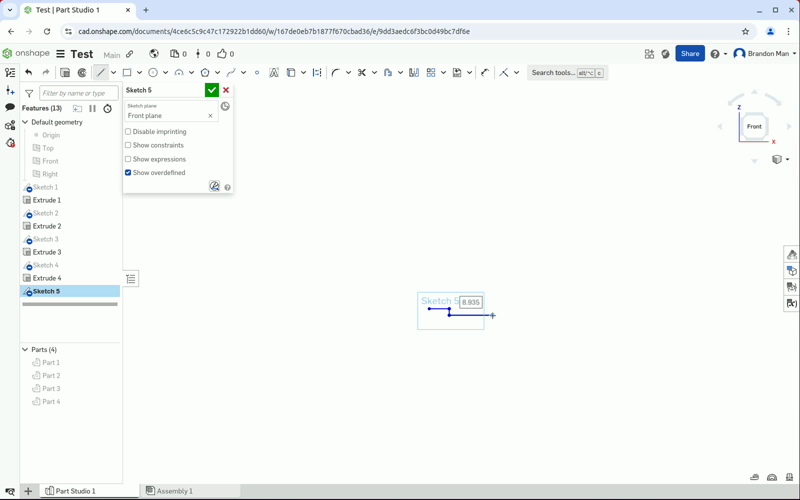
mouse_move(492, 251)
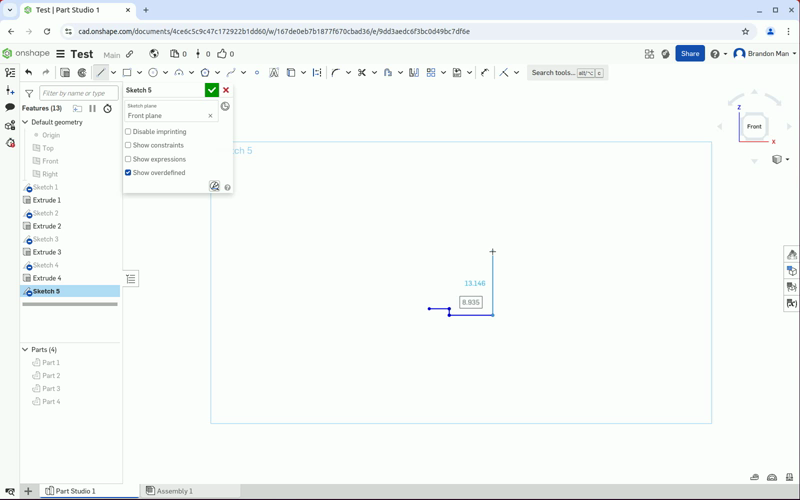
click(492, 251)
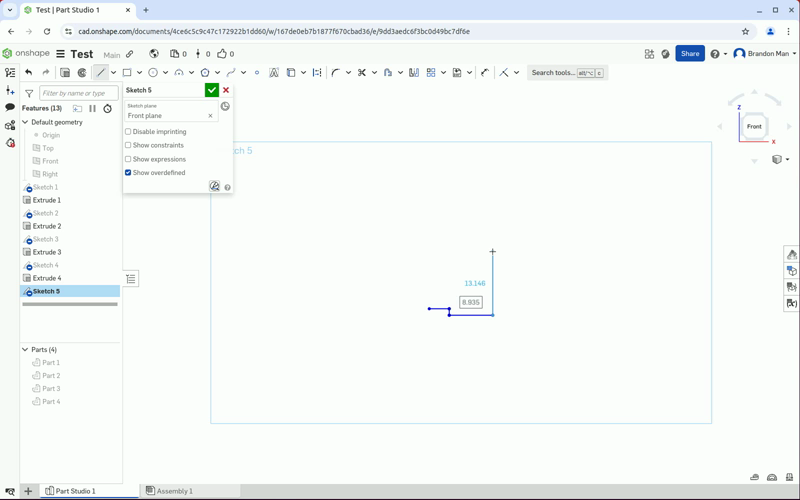
key_up(shift)
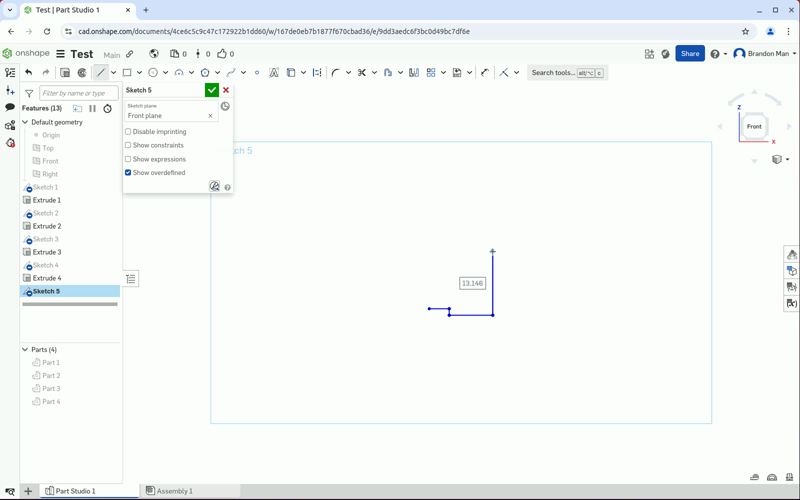
key_down(shift)
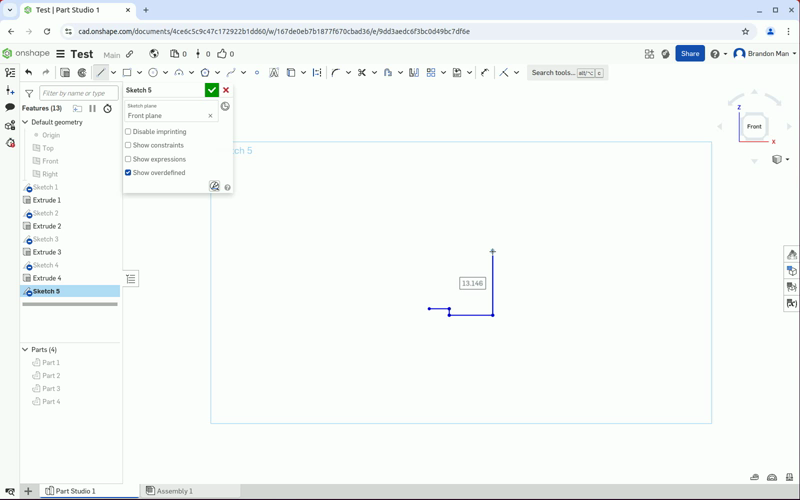
mouse_move(522, 251)
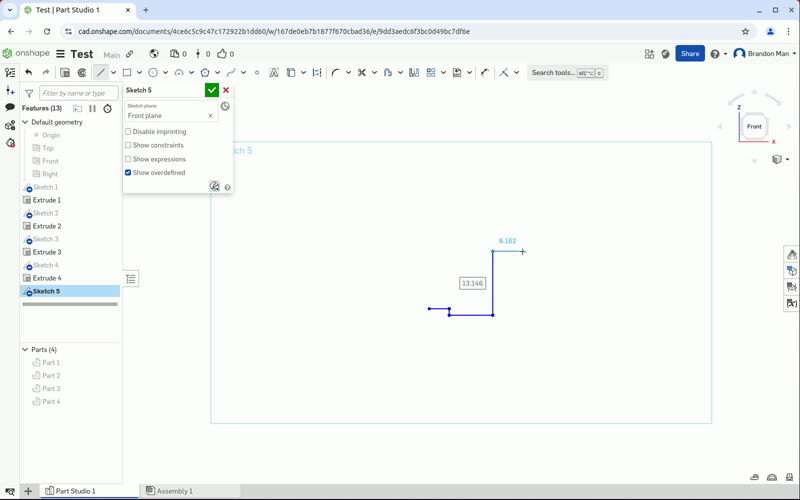
mouse_move(449, 251)
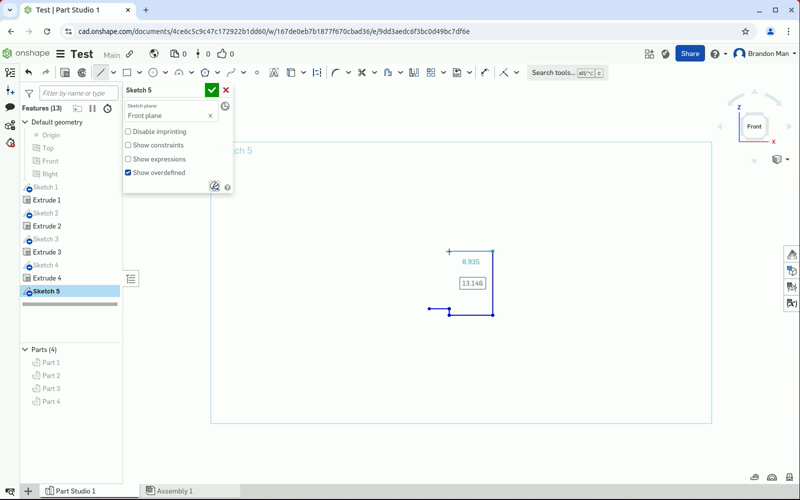
click(449, 251)
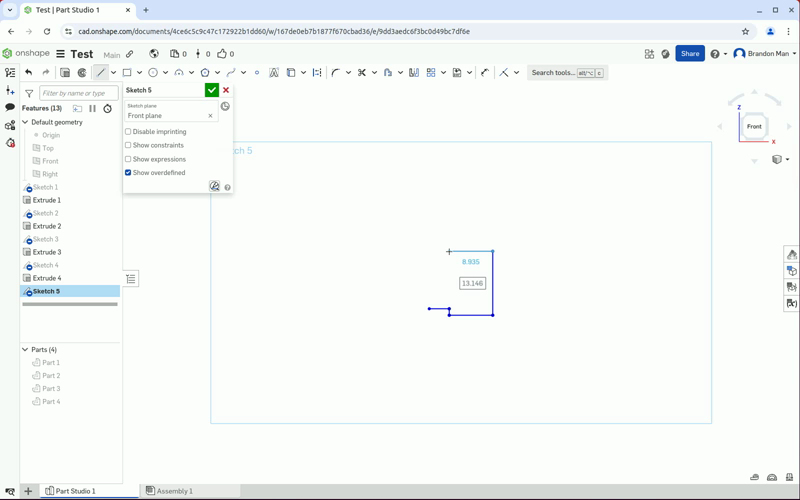
key_up(shift)
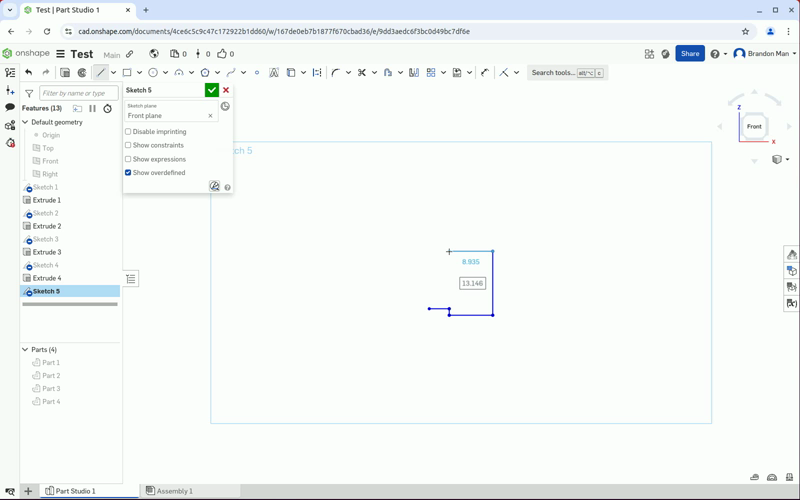
key_down(shift)
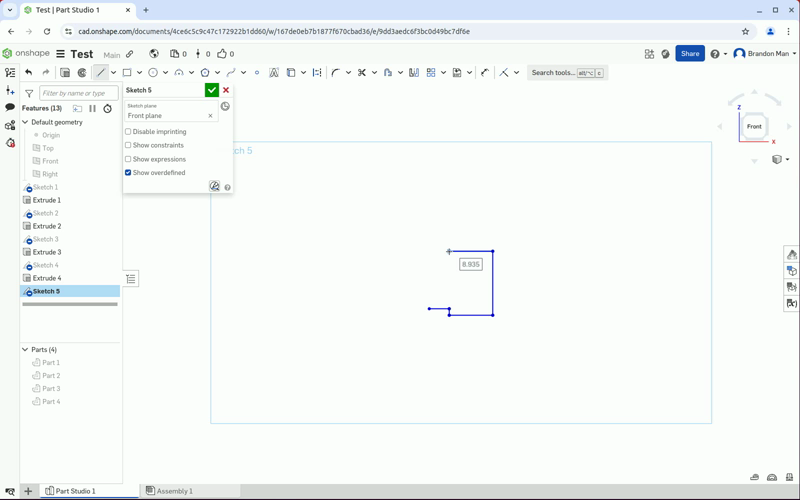
mouse_move(479, 251)
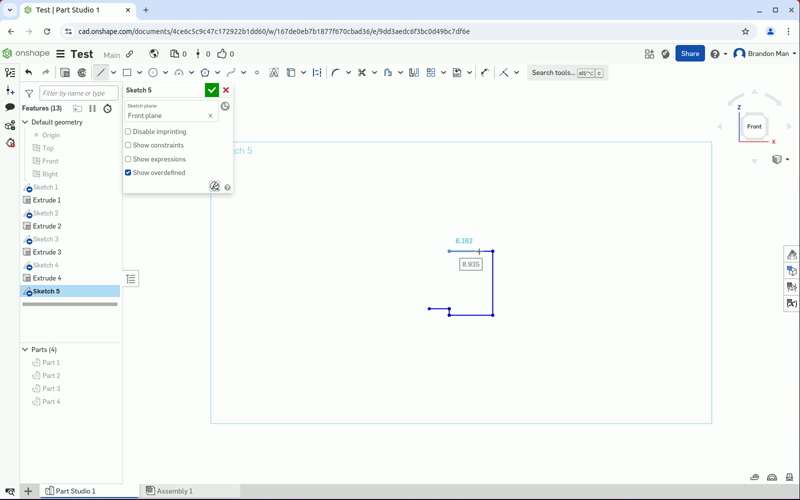
mouse_move(449, 257)
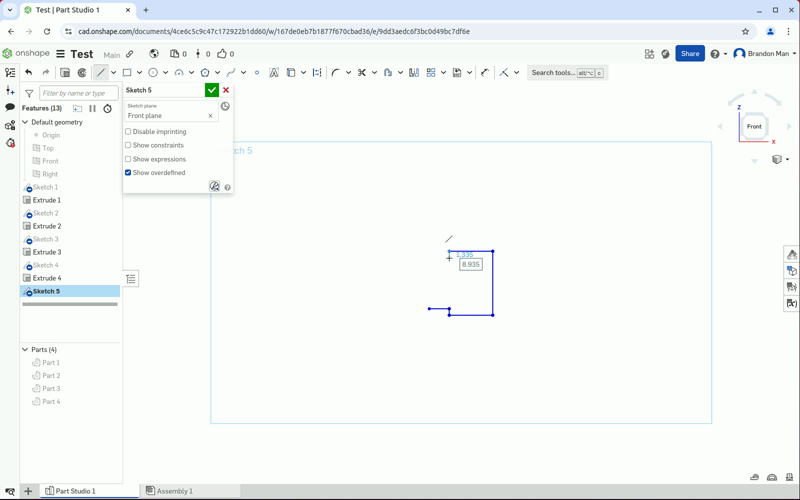
scroll(6)
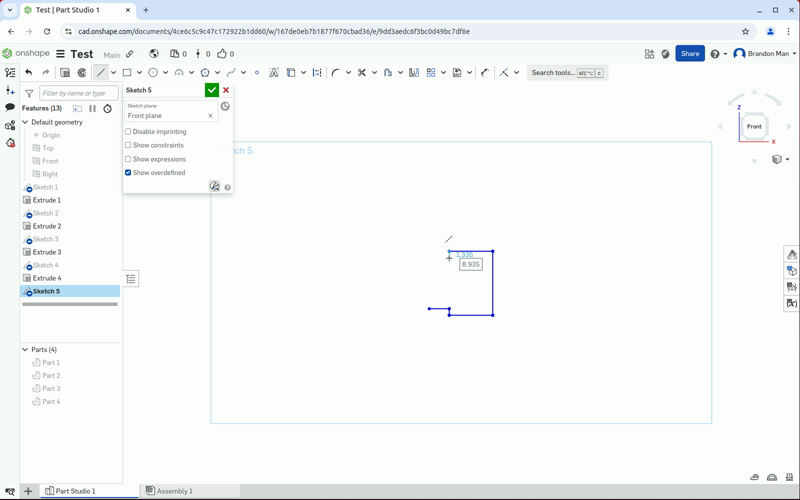
scroll(6)
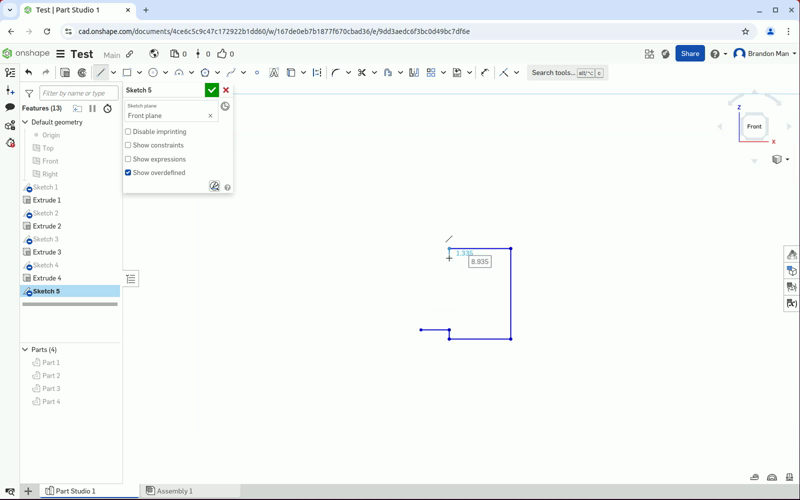
scroll(6)
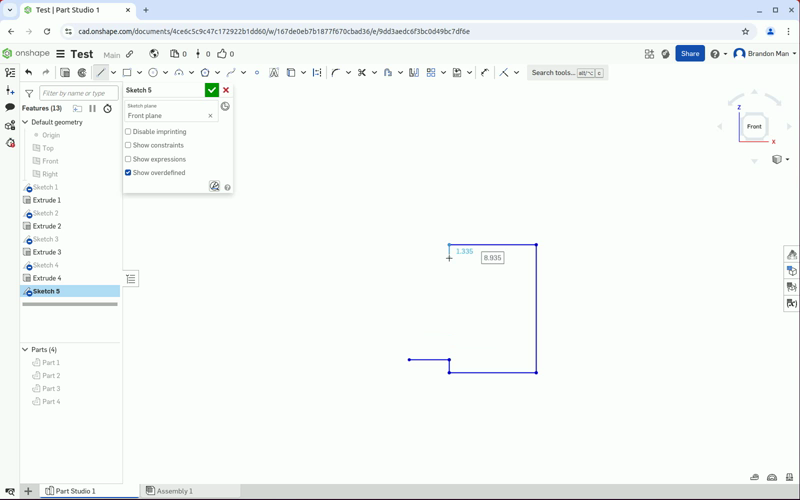
scroll(6)
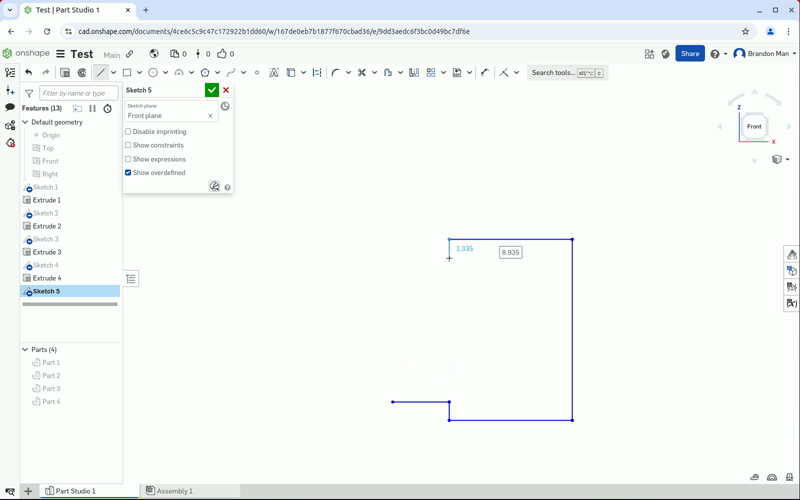
scroll(6)
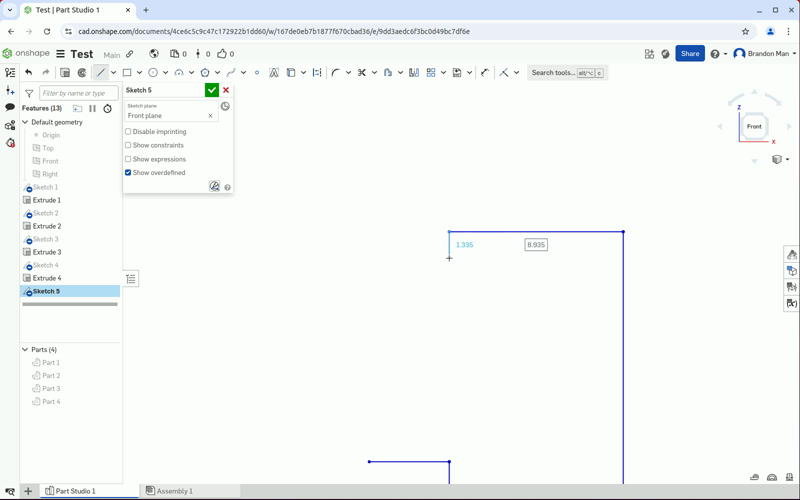
scroll(6)
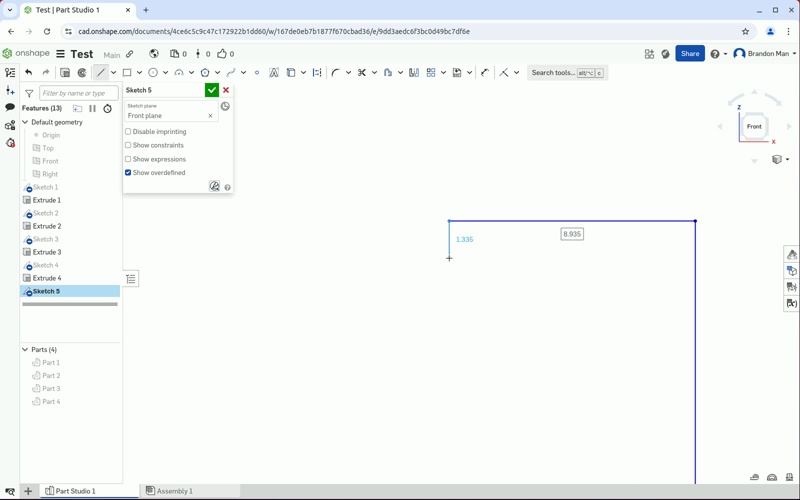
scroll(6)
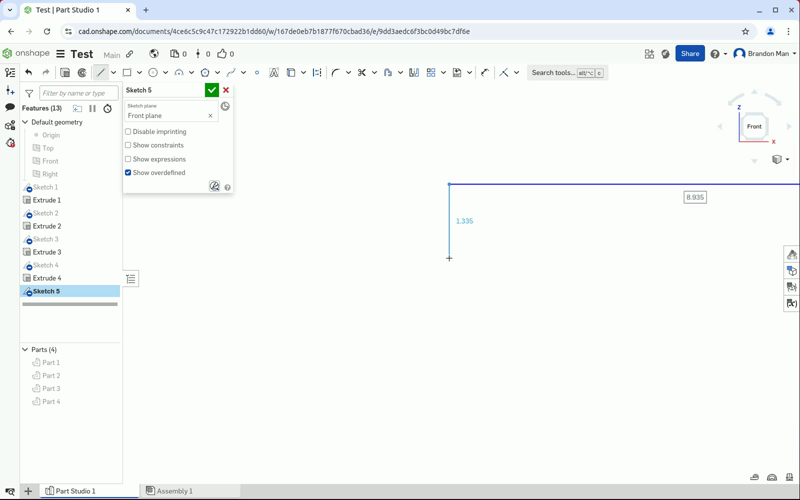
click(449, 257)
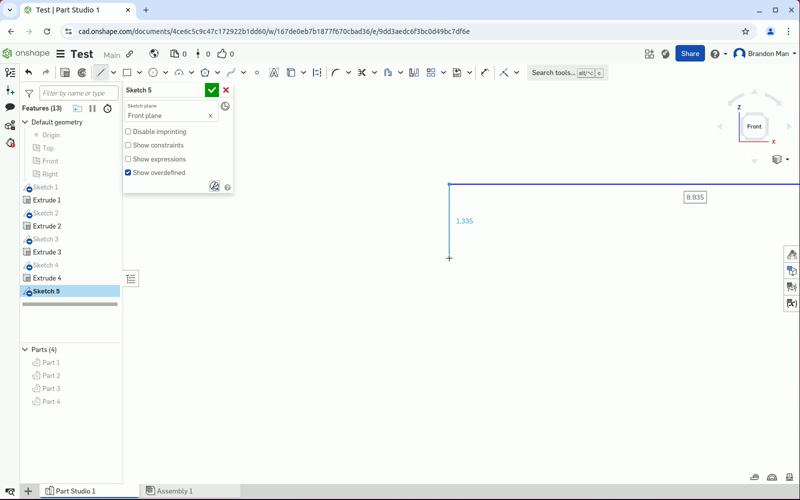
scroll(-6)
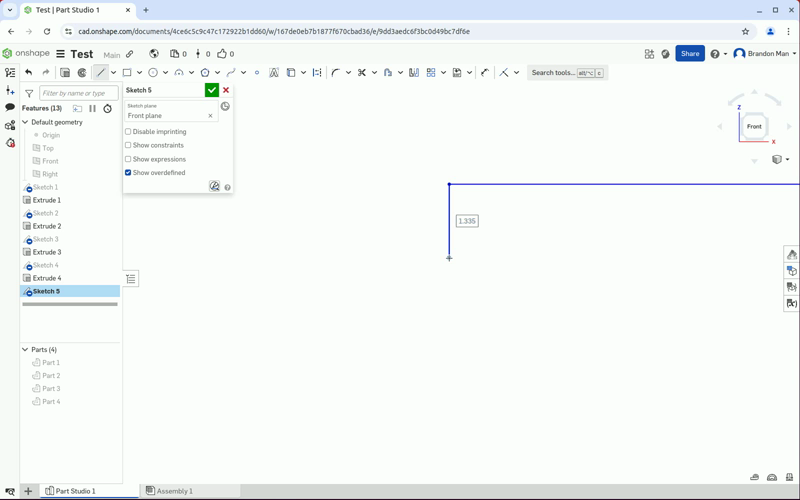
scroll(-6)
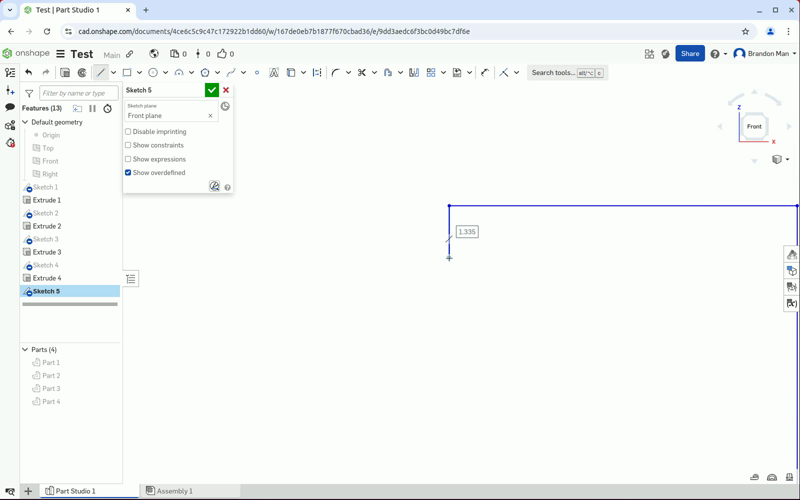
scroll(-6)
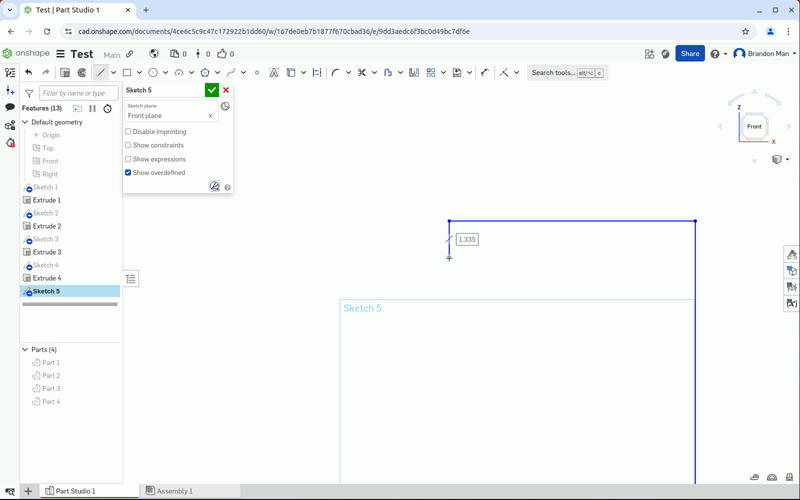
scroll(-6)
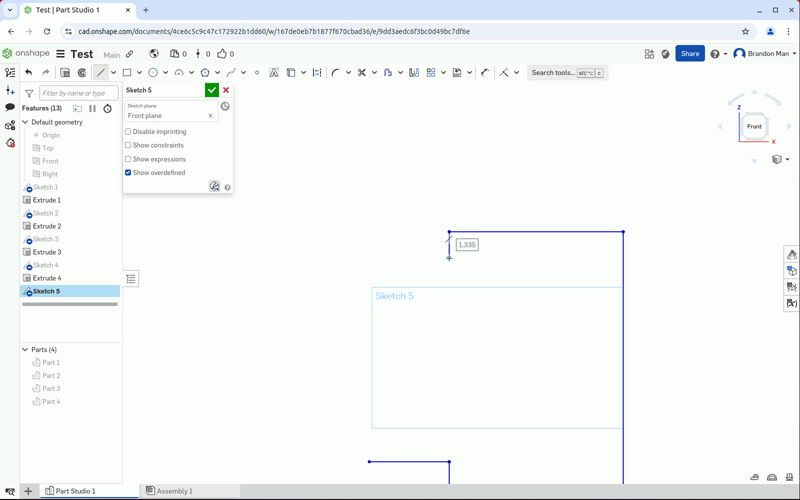
scroll(-6)
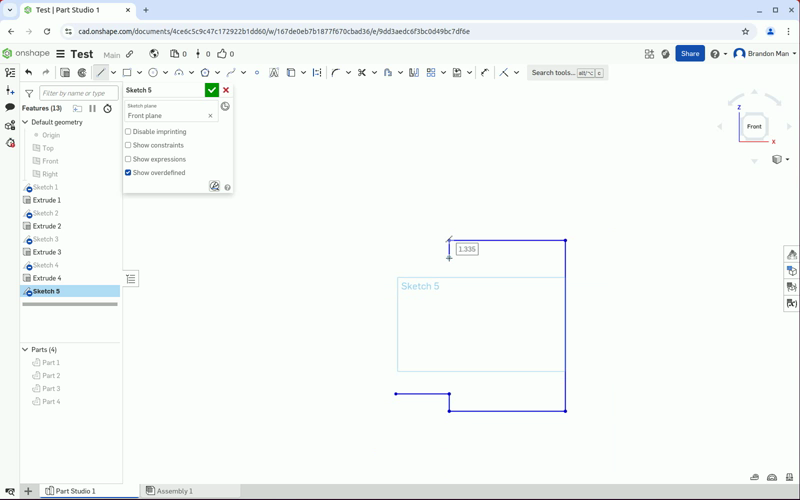
scroll(-6)
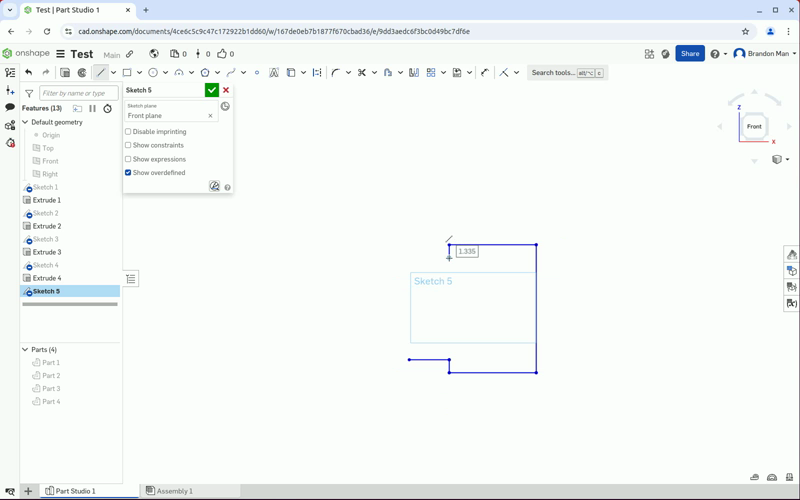
scroll(-6)
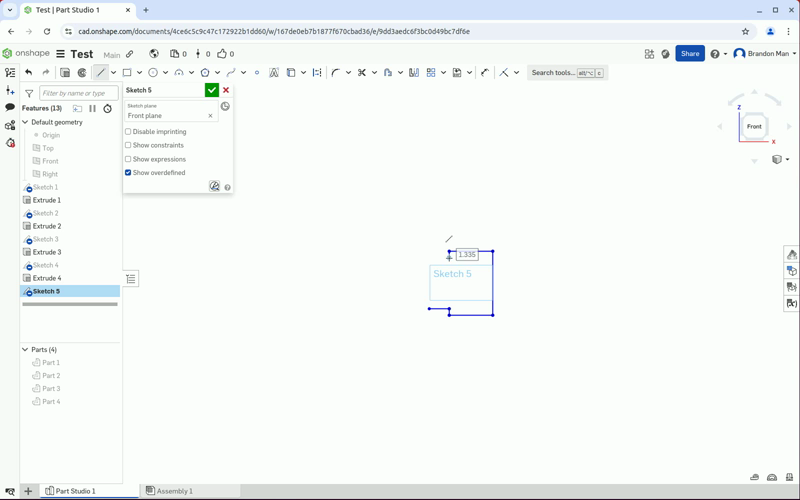
key_up(shift)
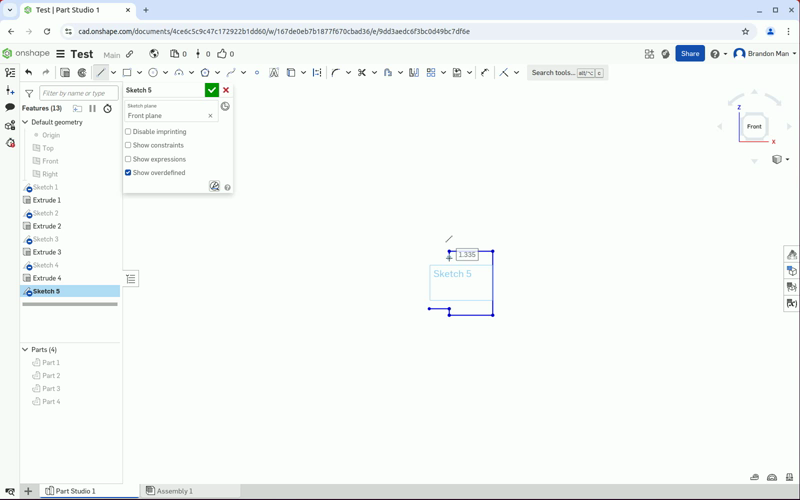
key_down(shift)
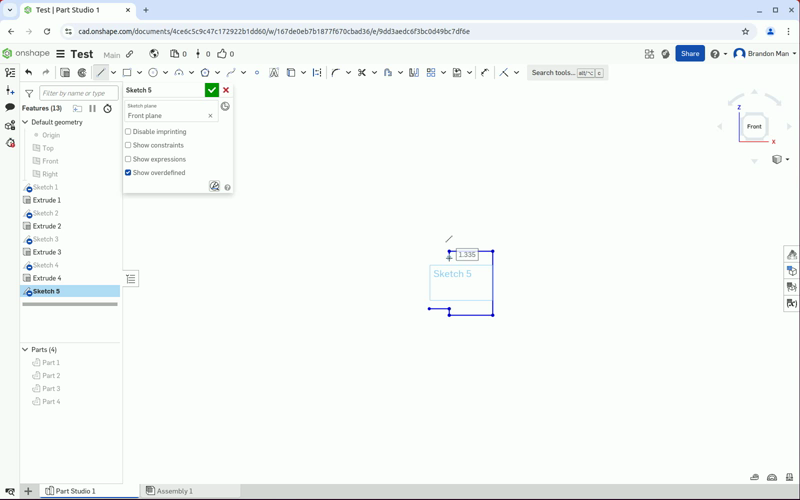
mouse_move(479, 257)
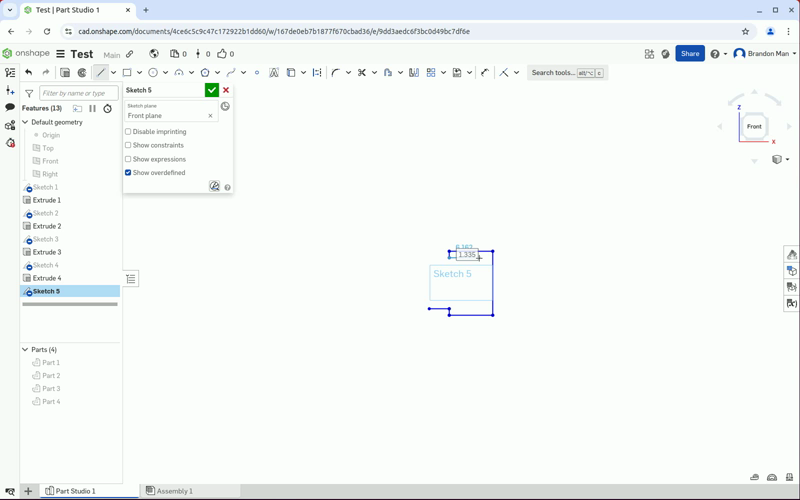
mouse_move(429, 257)
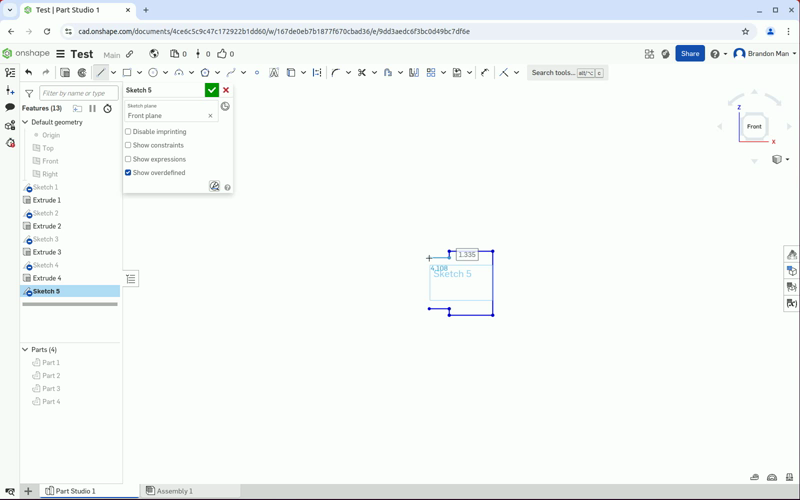
click(429, 257)
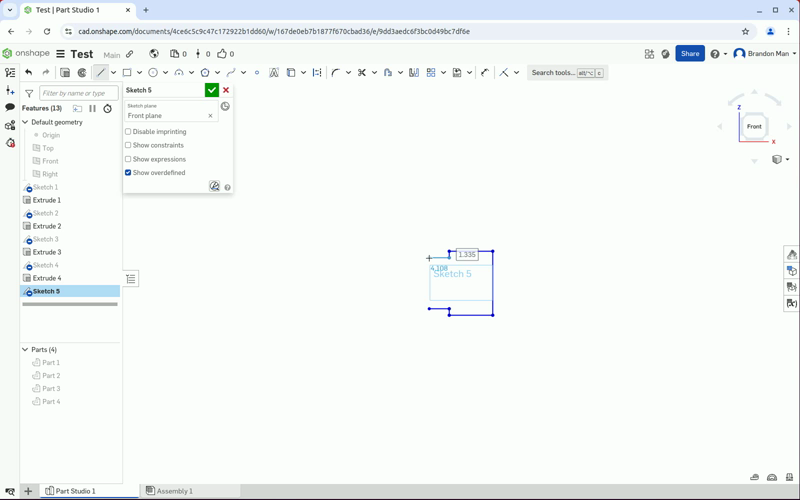
key_up(shift)
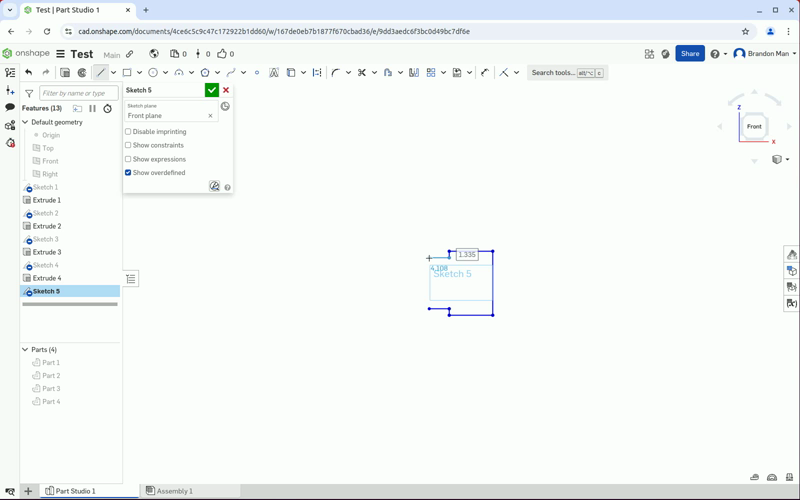
mouse_move(459, 257)
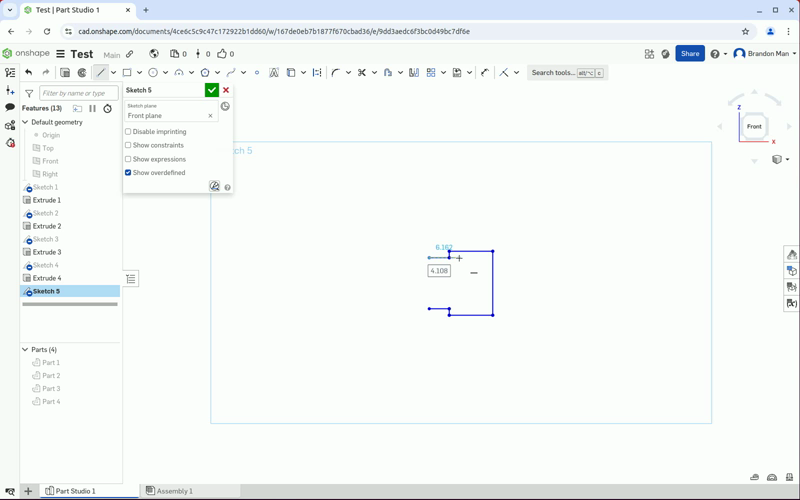
key_down(shift)
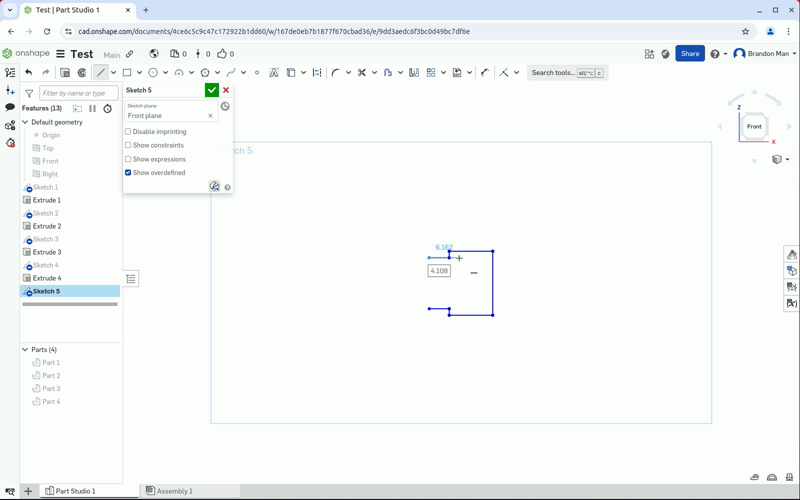
mouse_move(429, 308)
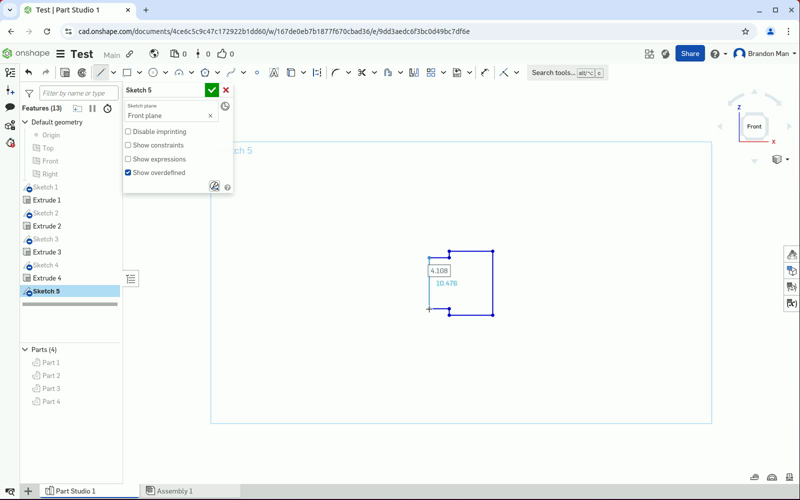
key_up(shift)
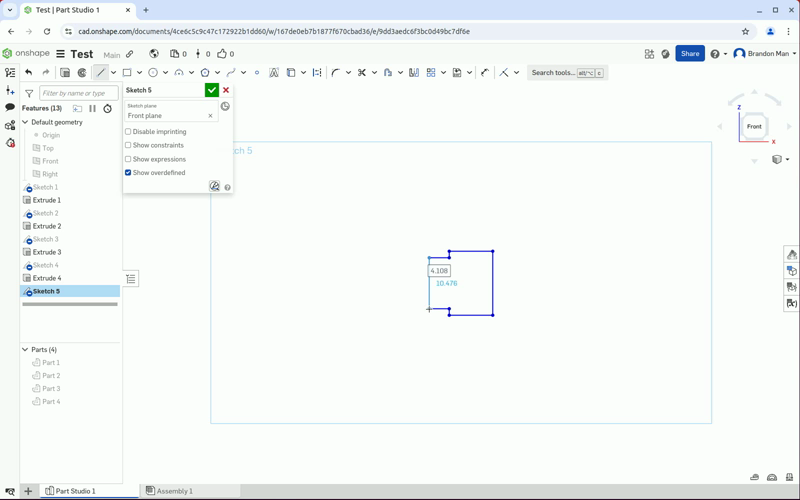
click(429, 308)
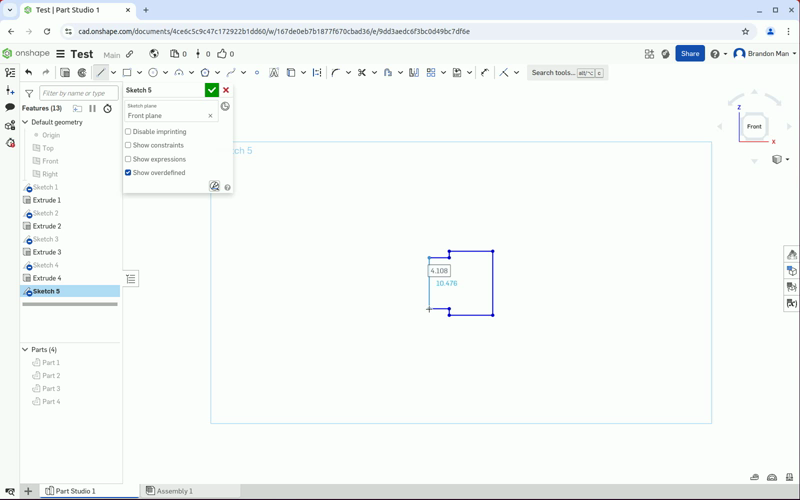
key(esc)
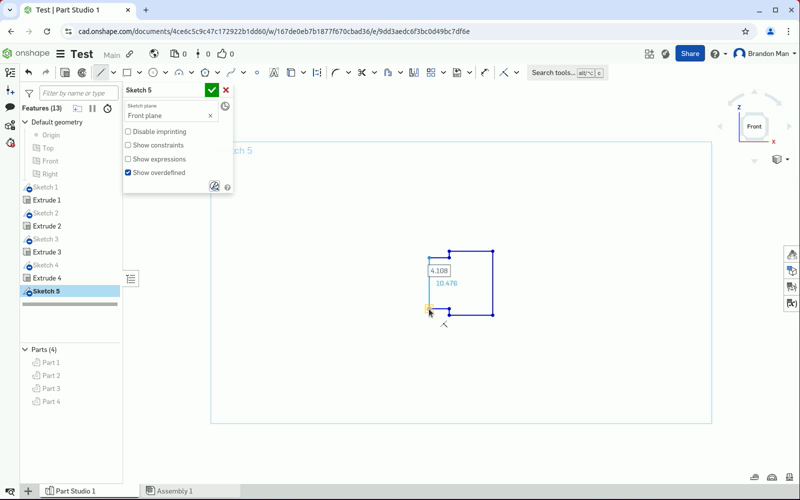
key(c)
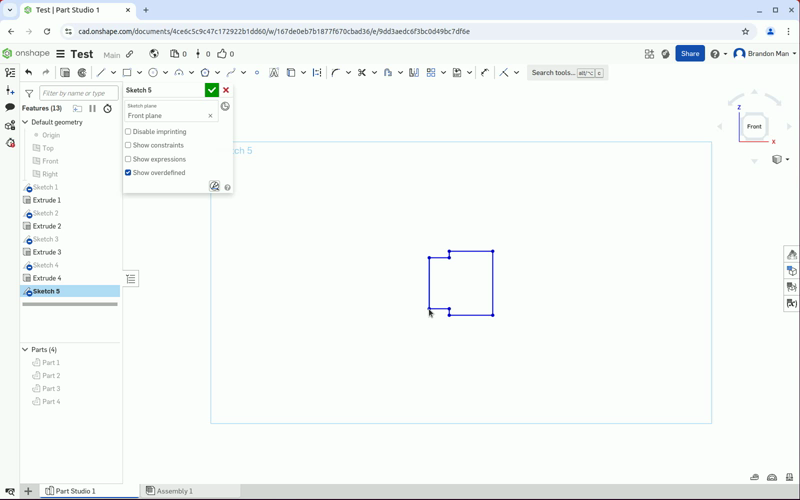
key_down(shift)
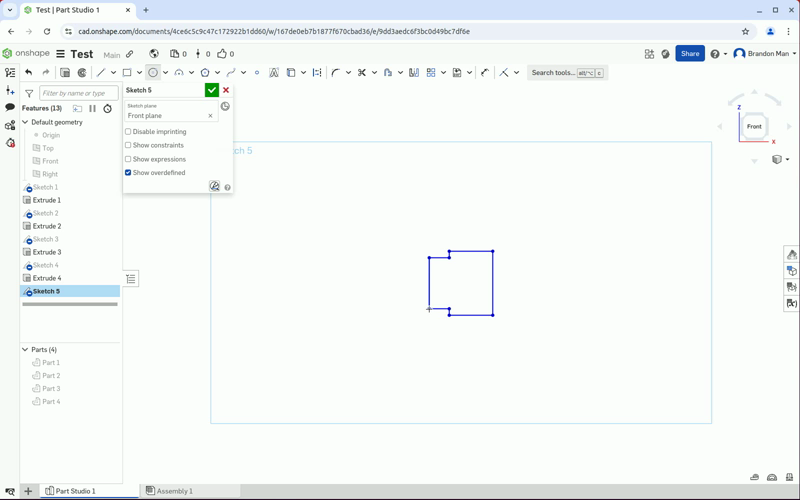
mouse_move(461, 283)
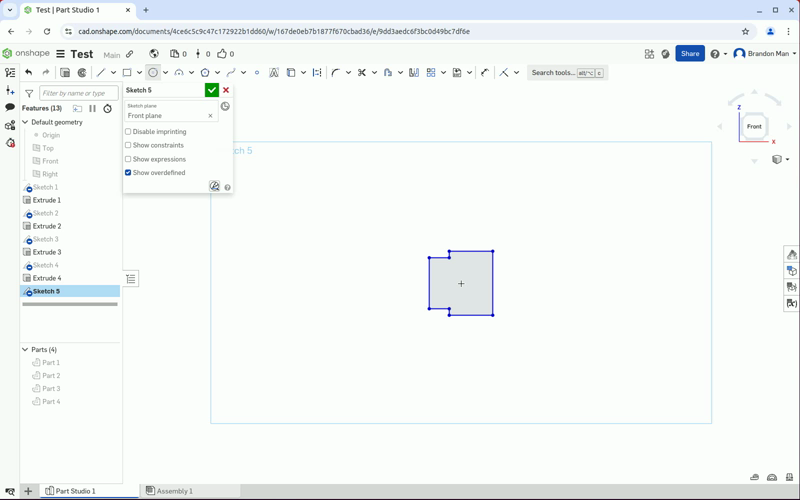
click(461, 283)
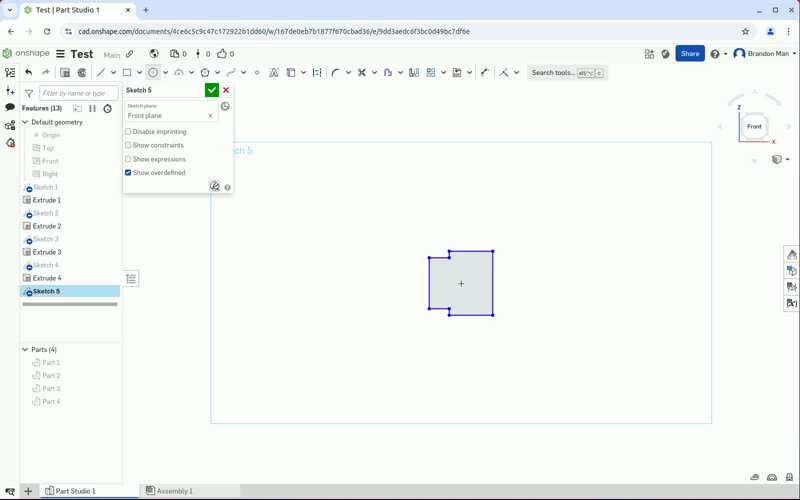
key_up(shift)
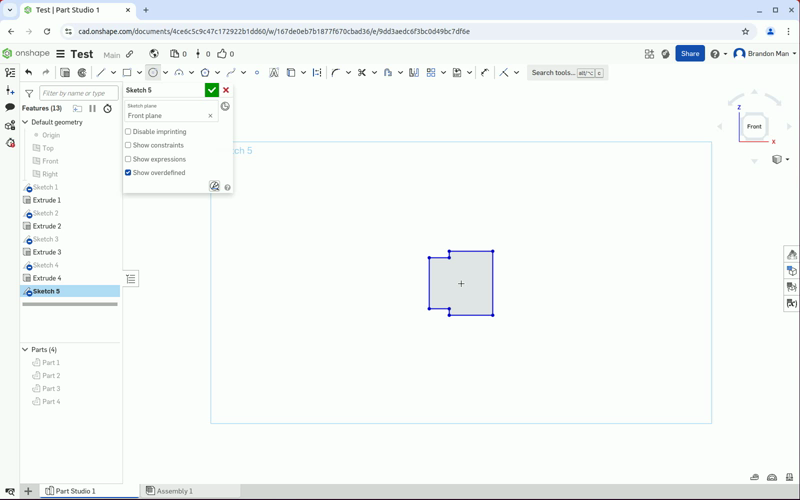
mouse_move(477, 283)
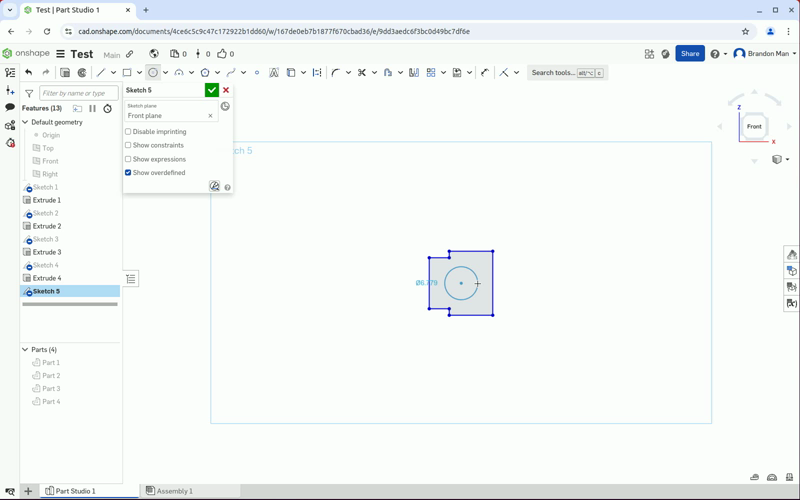
click(477, 283)
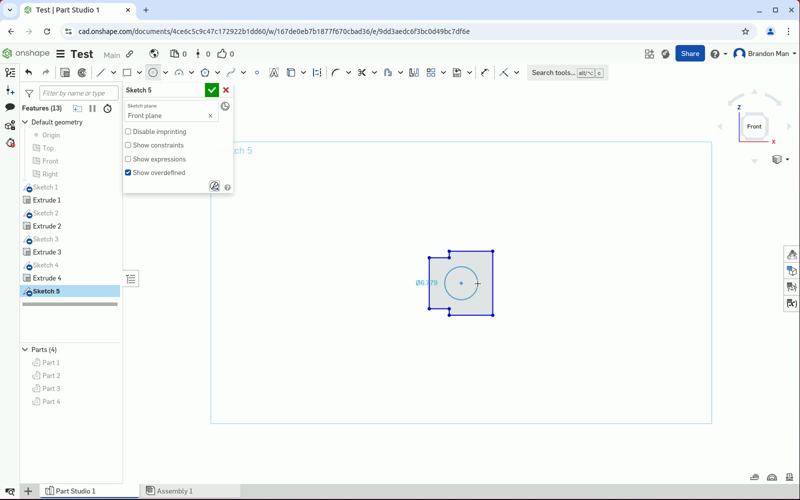
key(esc)
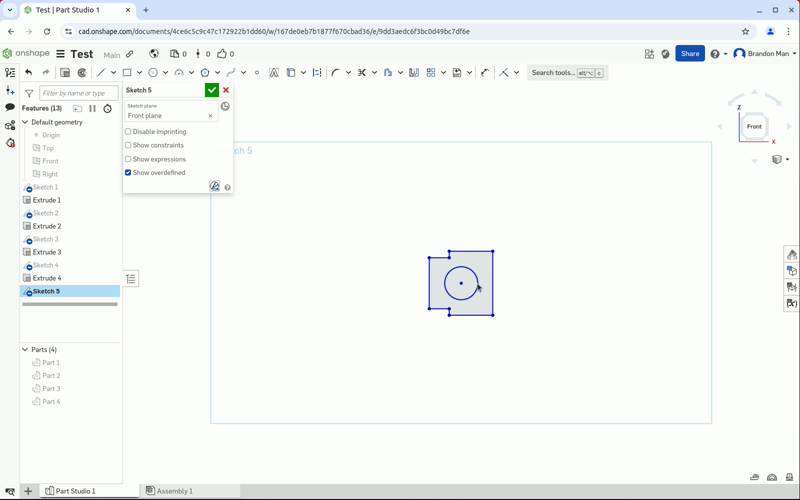
mouse_move(462, 261)
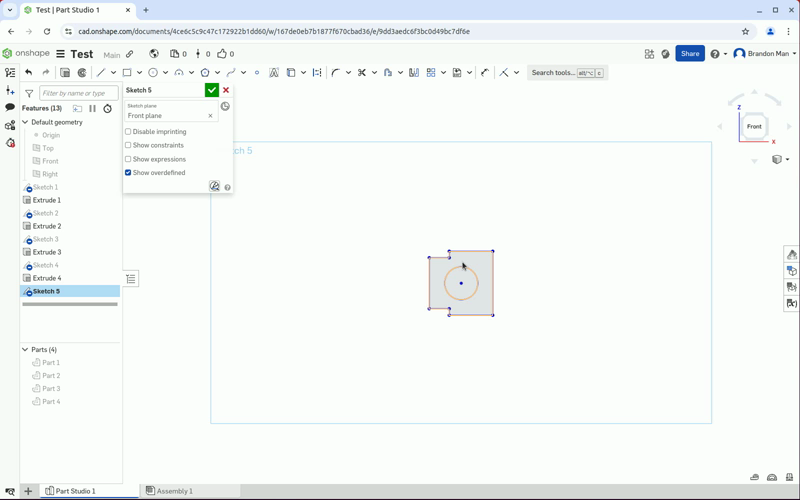
click(462, 261)
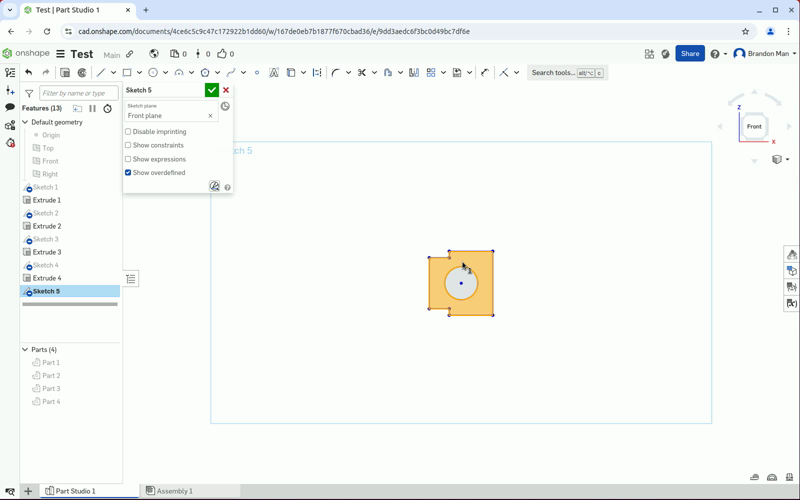
mouse_move(73, 352)
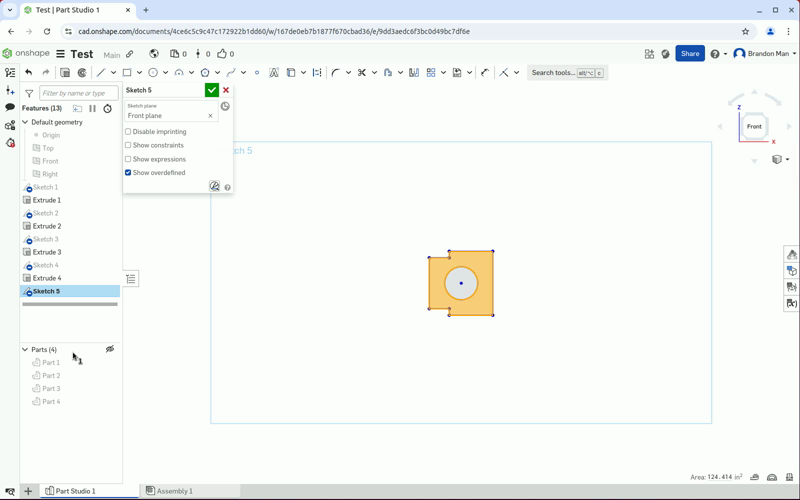
key(shift+y)
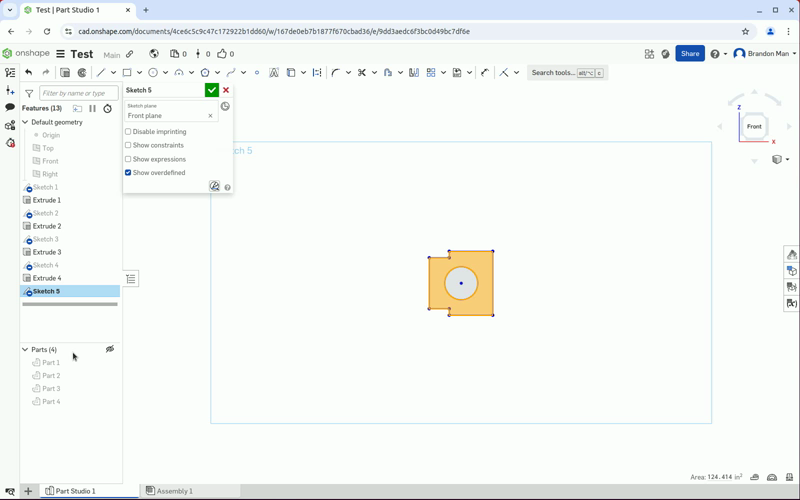
key(shift+e)
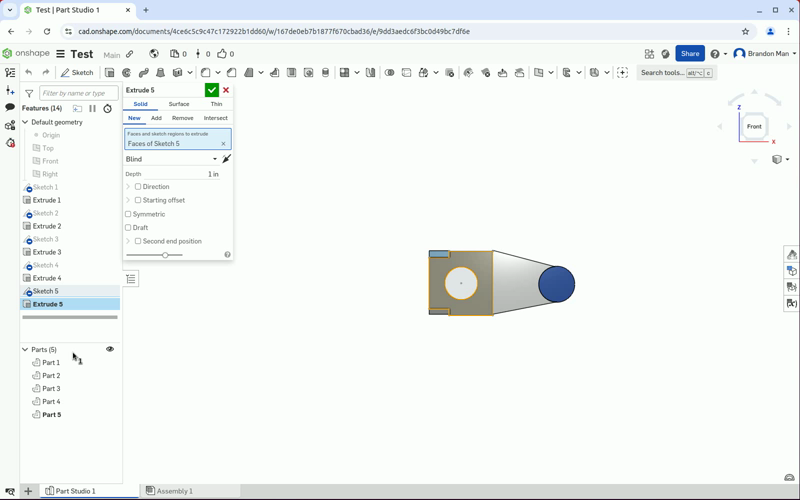
mouse_move(143, 106)
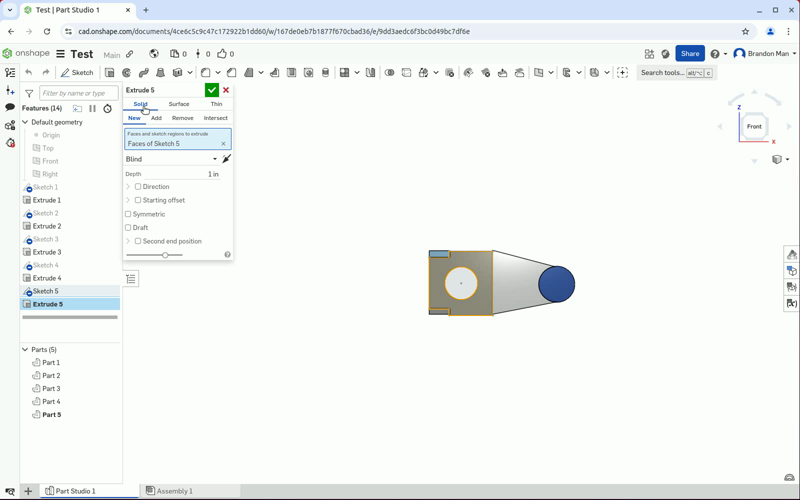
click(143, 106)
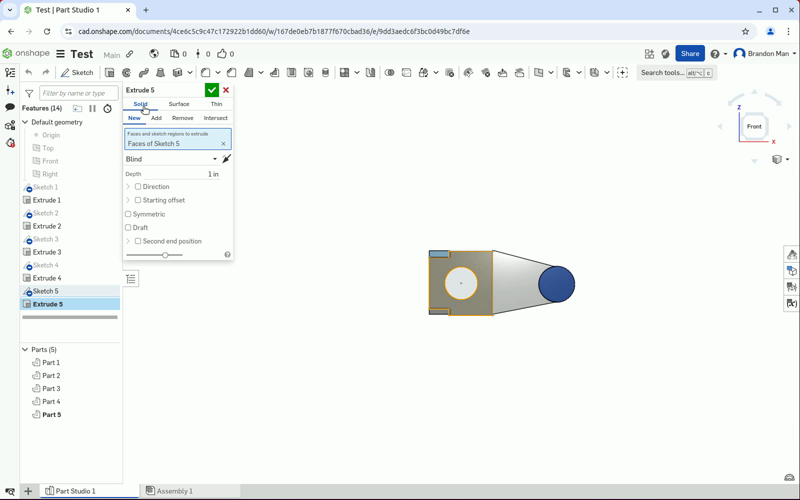
mouse_move(137, 120)
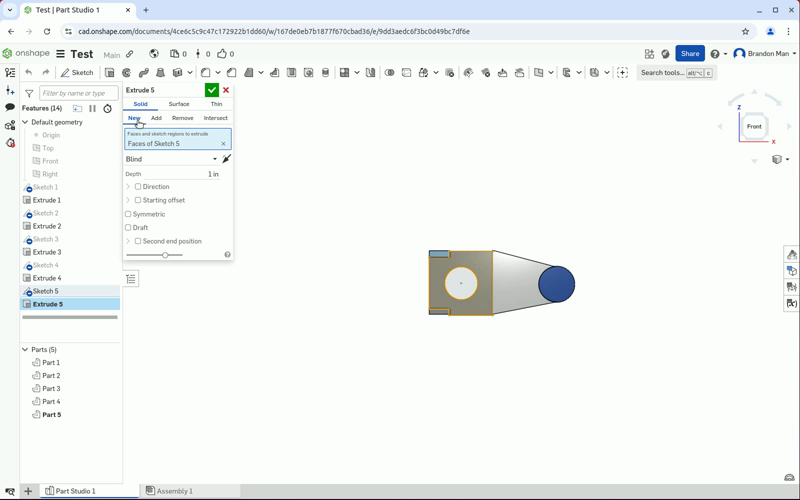
click(137, 120)
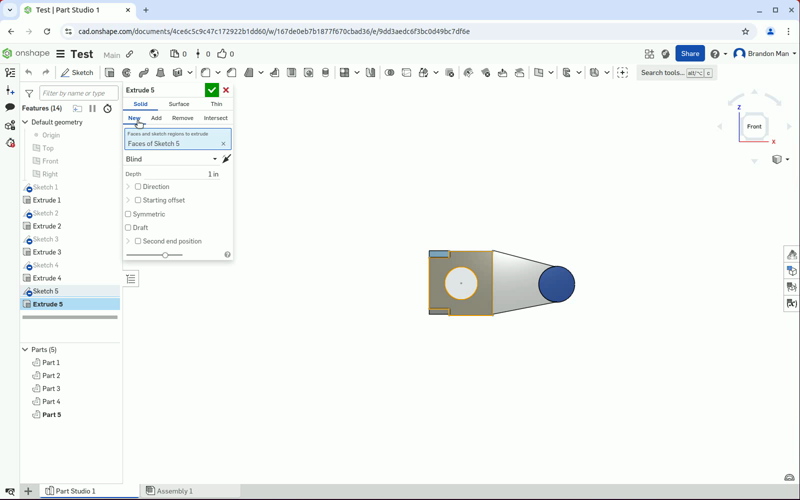
key(tab, 4)
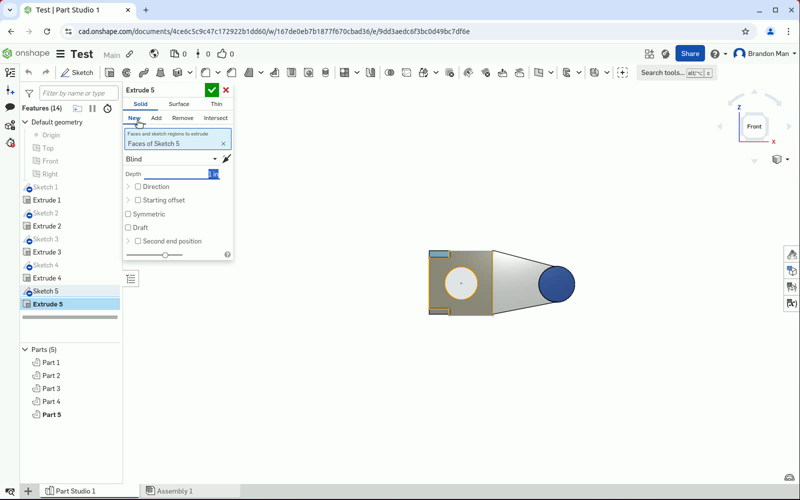
text(5.296)
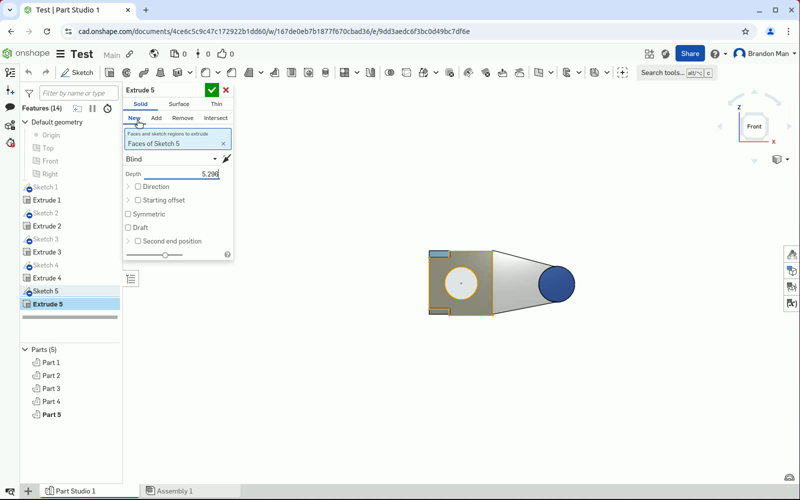
key(enter)
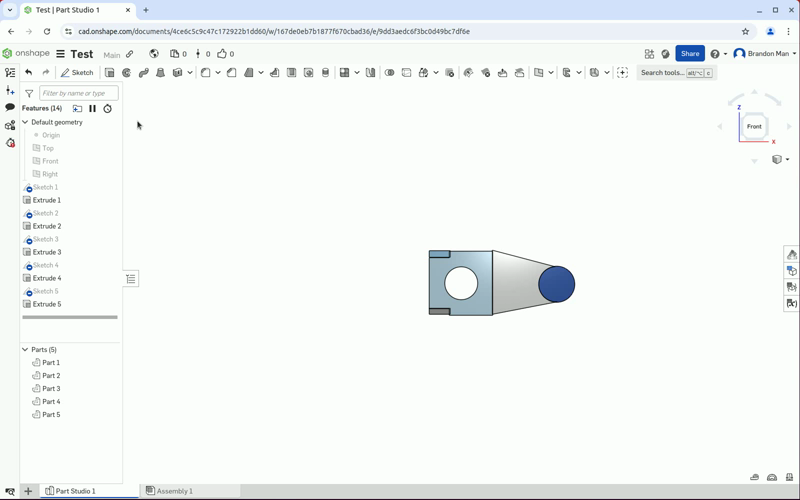
key(shift+h)
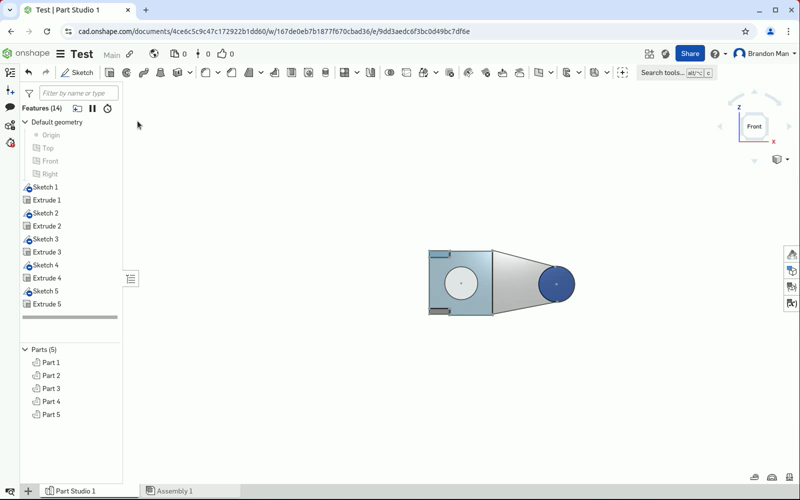
key(shift+h)
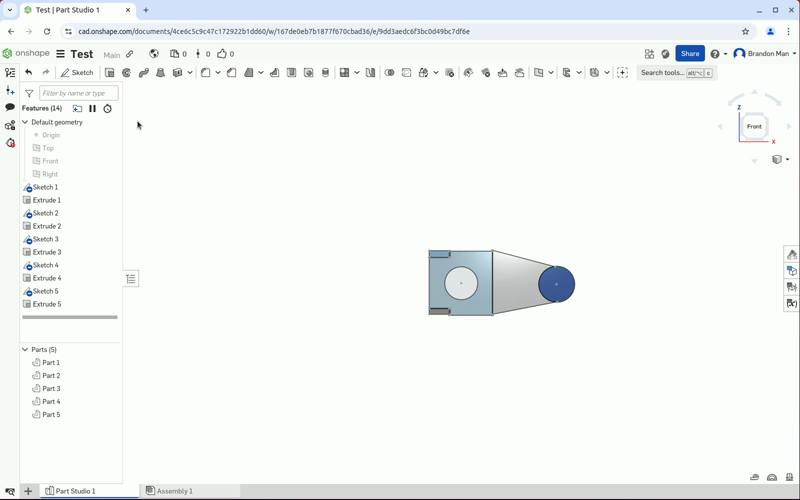
key(shift+7)
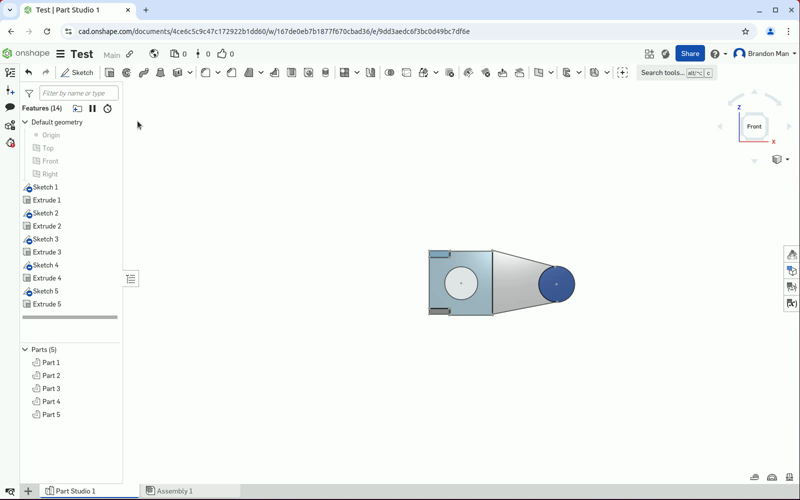
key(left, 2)
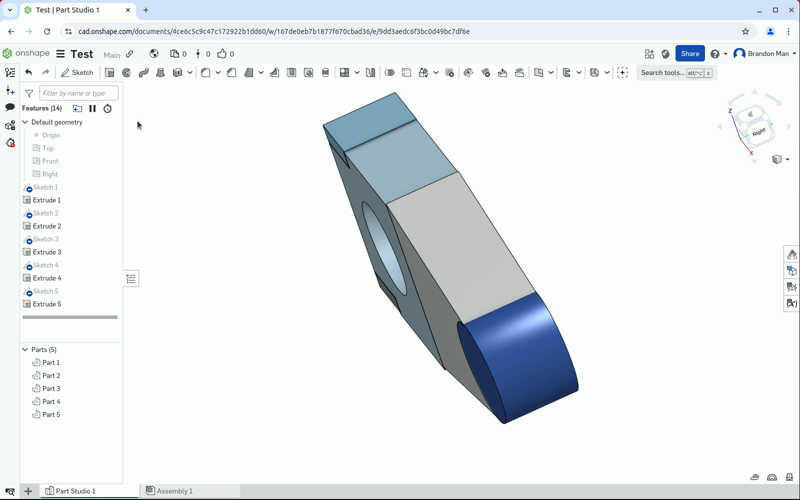
key(down, 2)
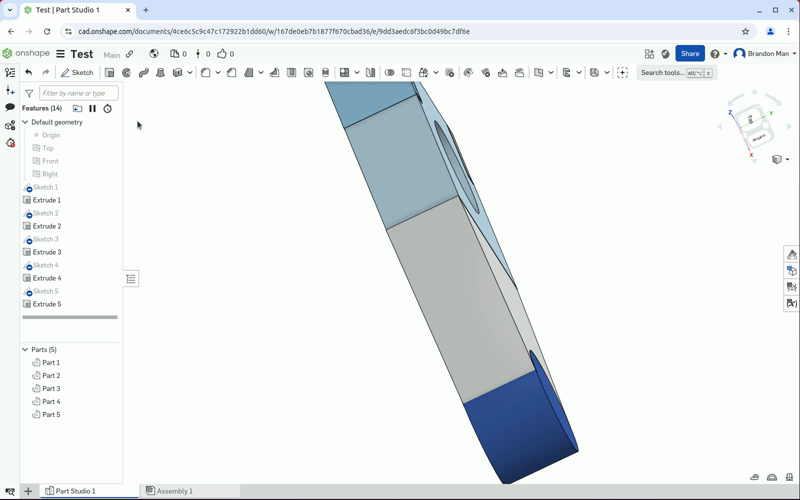
key(up, 2)
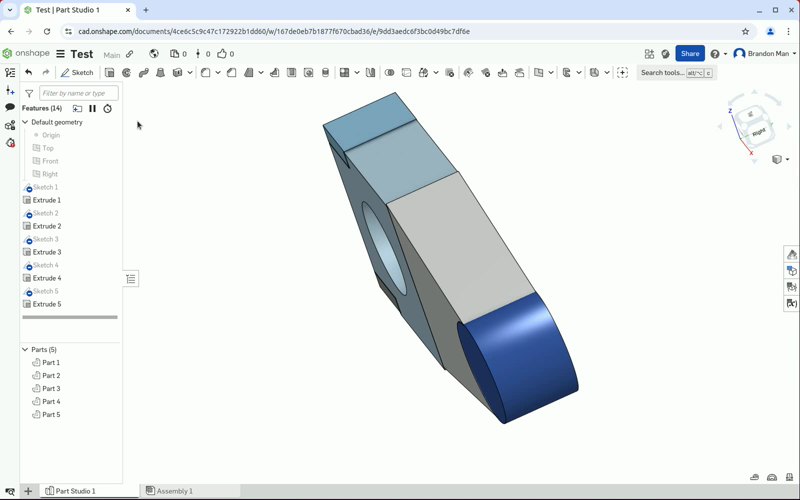
key(right, 2)
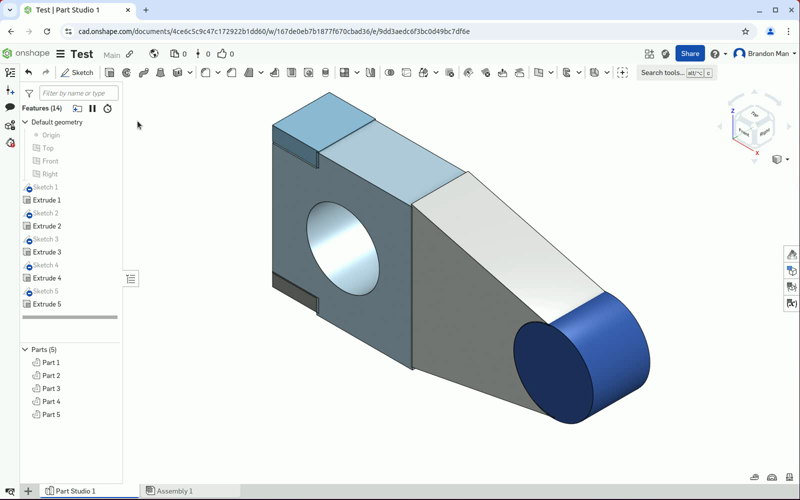
mouse_move(73, 189)
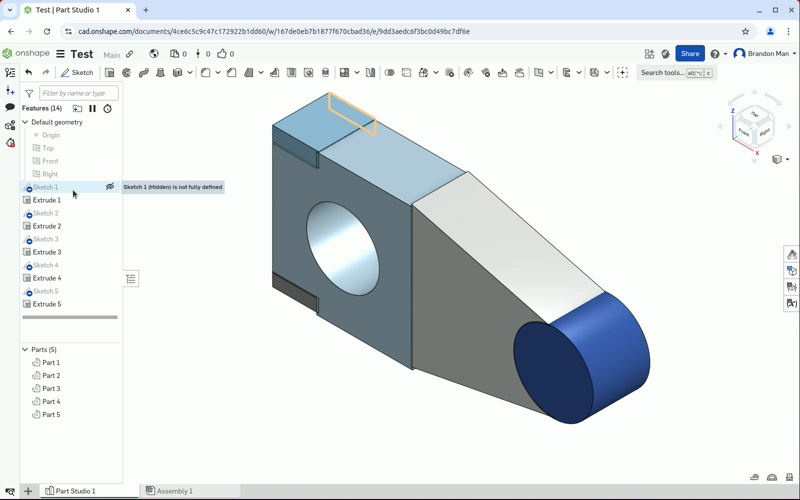
click(73, 189)